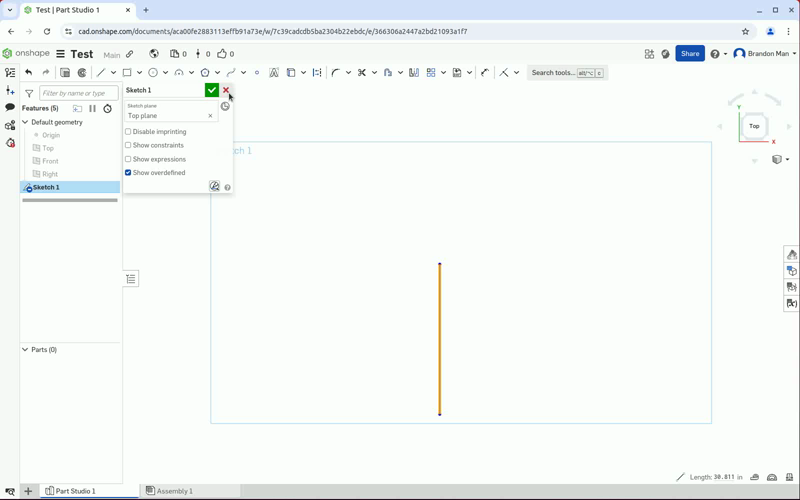
key(shift+h)
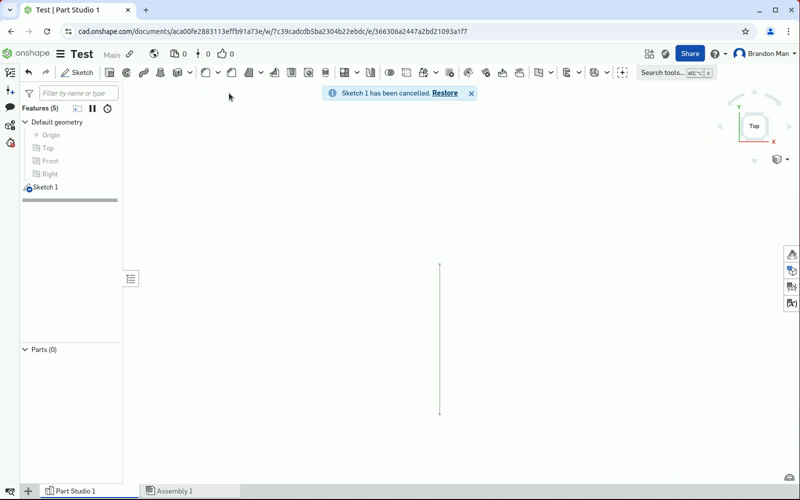
key(shift+s)
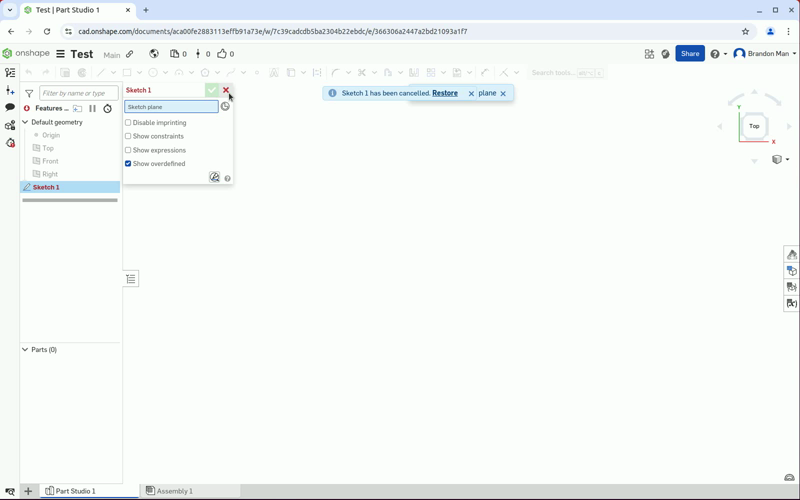
mouse_move(73, 150)
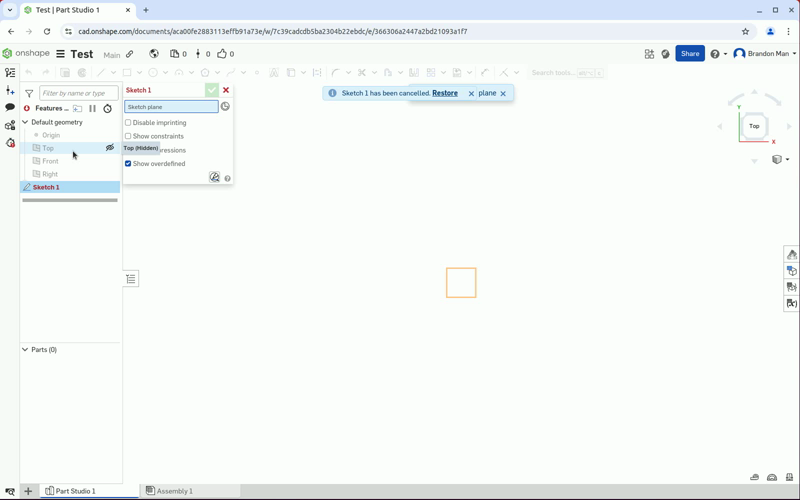
click(73, 150)
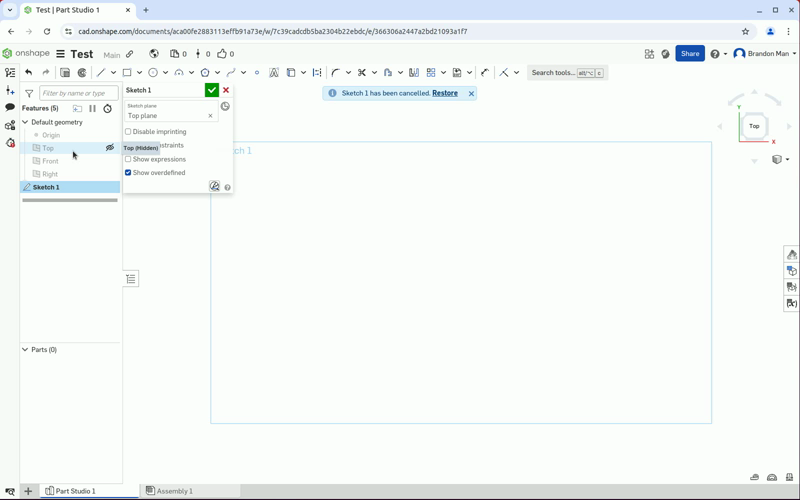
mouse_move(73, 352)
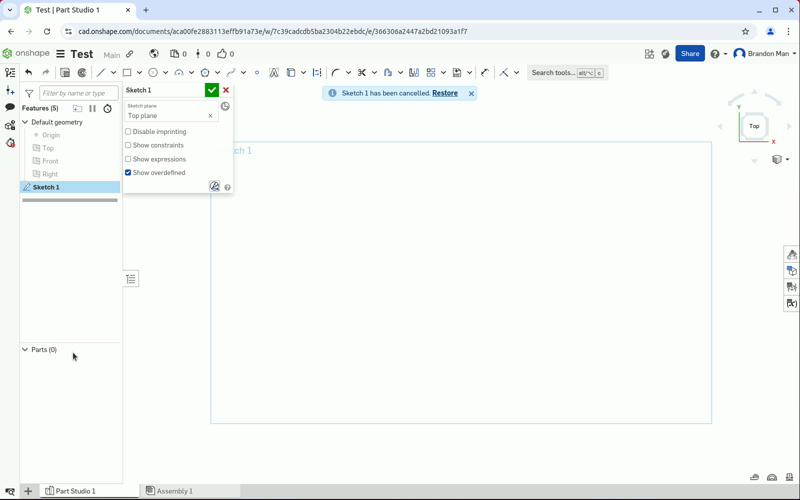
key(y)
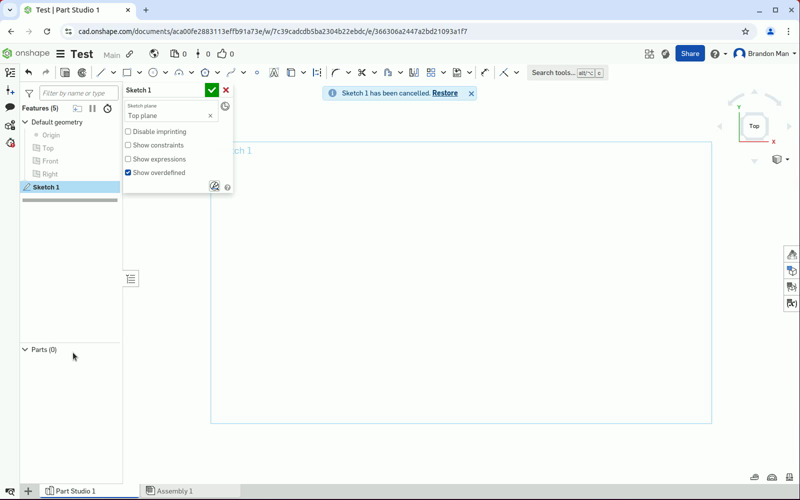
key(l)
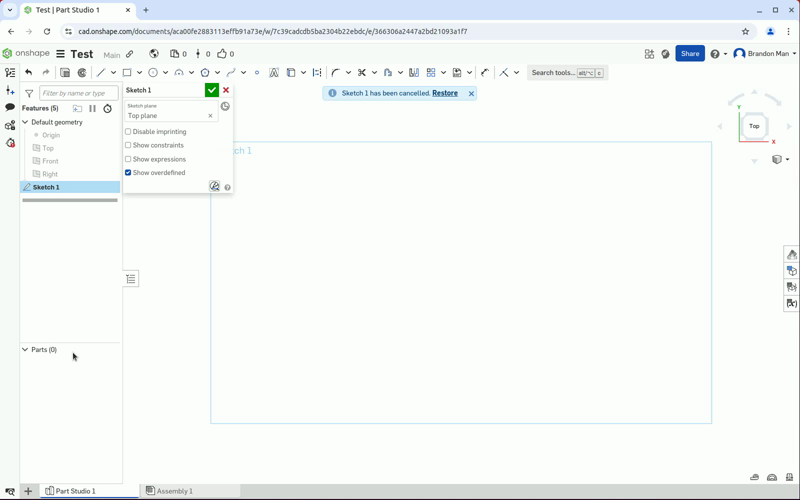
key_down(shift)
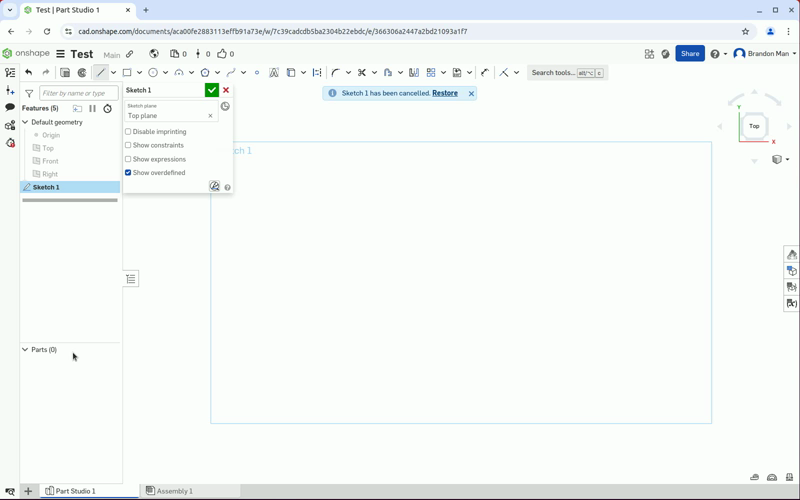
mouse_move(348, 337)
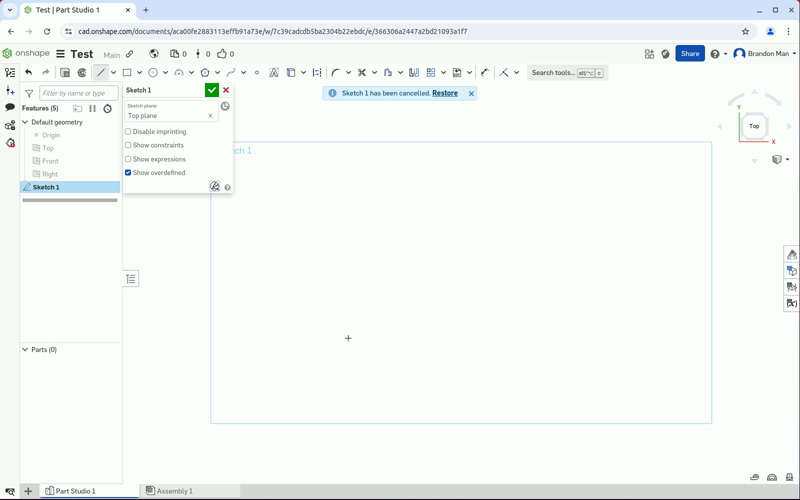
click(348, 337)
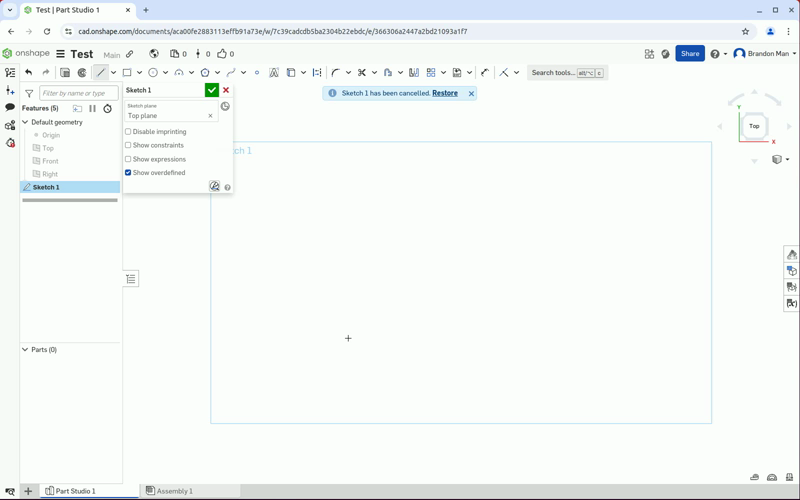
key_up(shift)
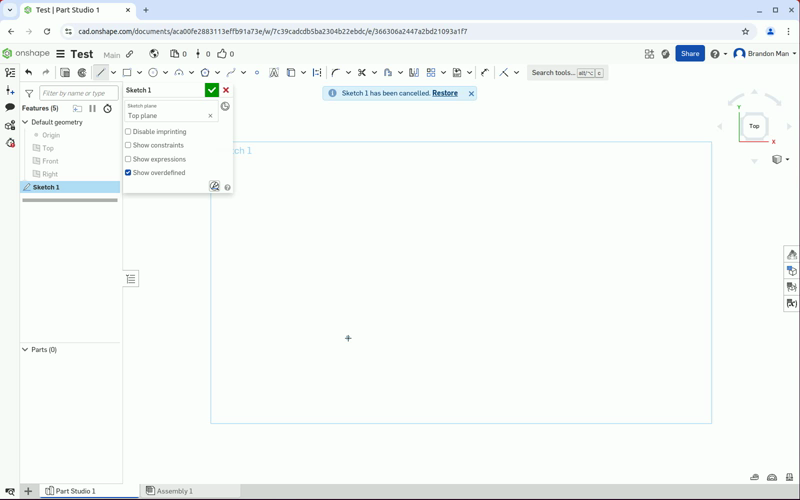
key_down(shift)
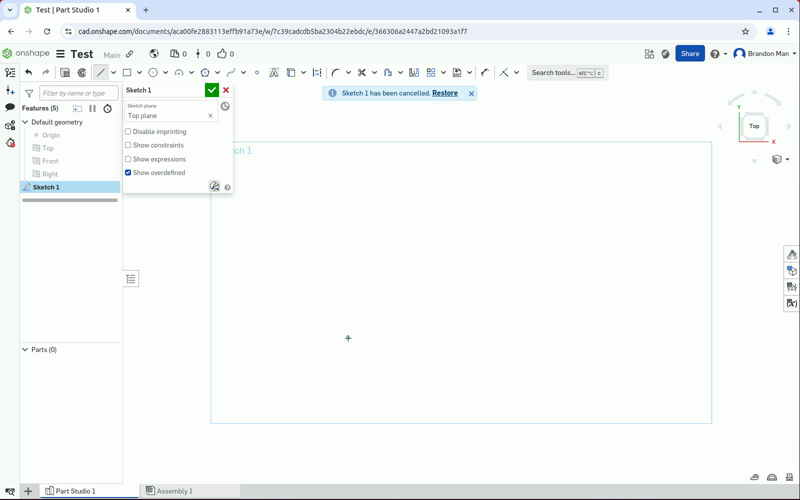
mouse_move(572, 337)
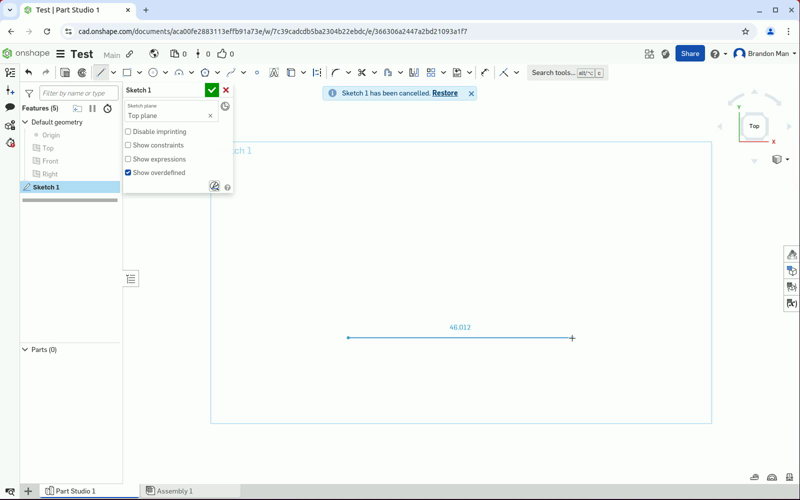
click(572, 337)
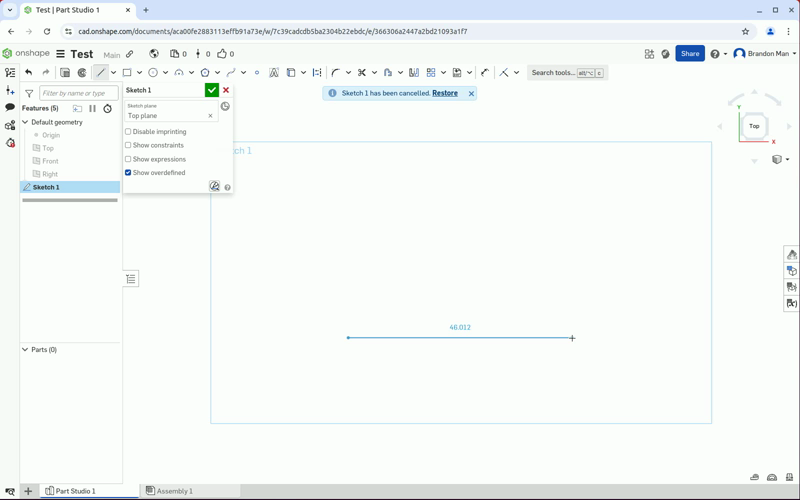
key_up(shift)
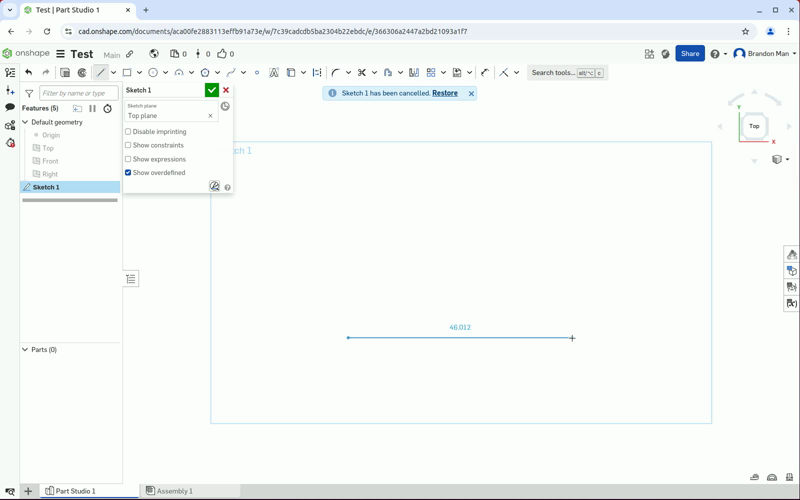
key_down(shift)
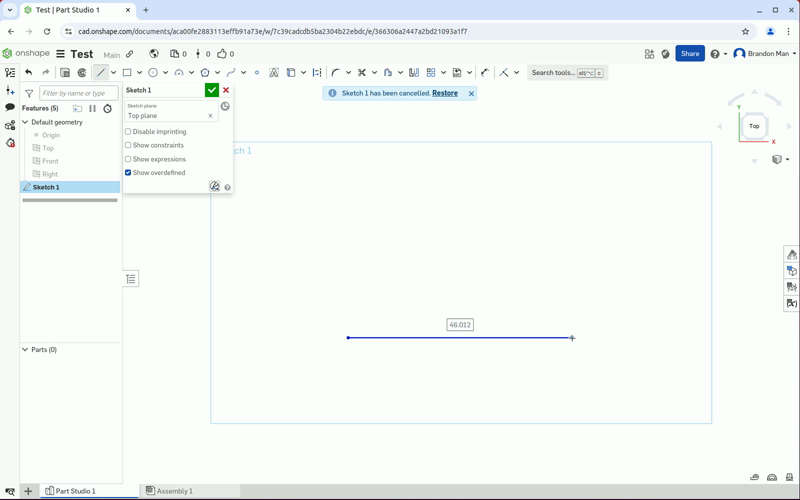
mouse_move(572, 227)
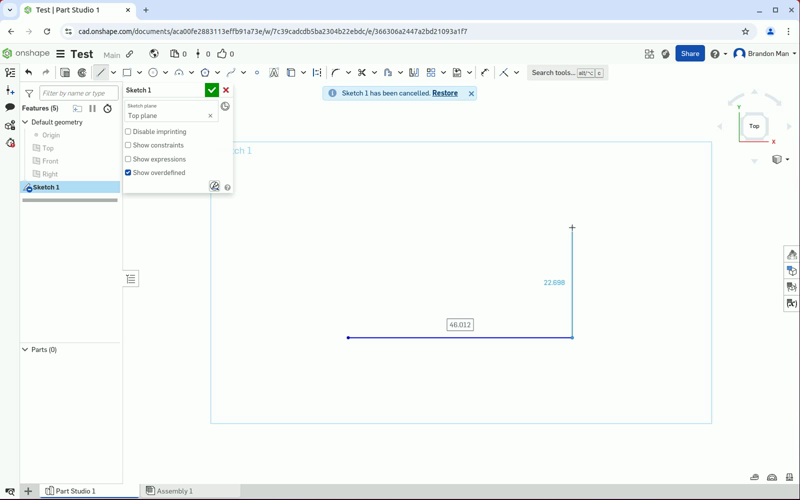
click(572, 227)
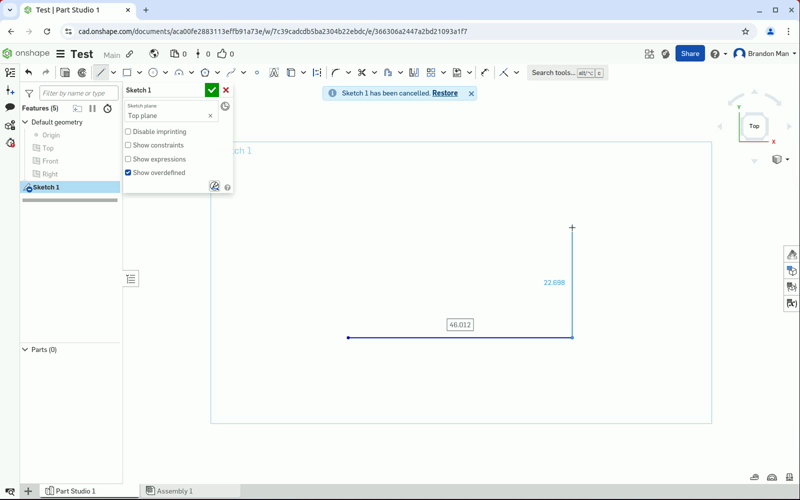
key_up(shift)
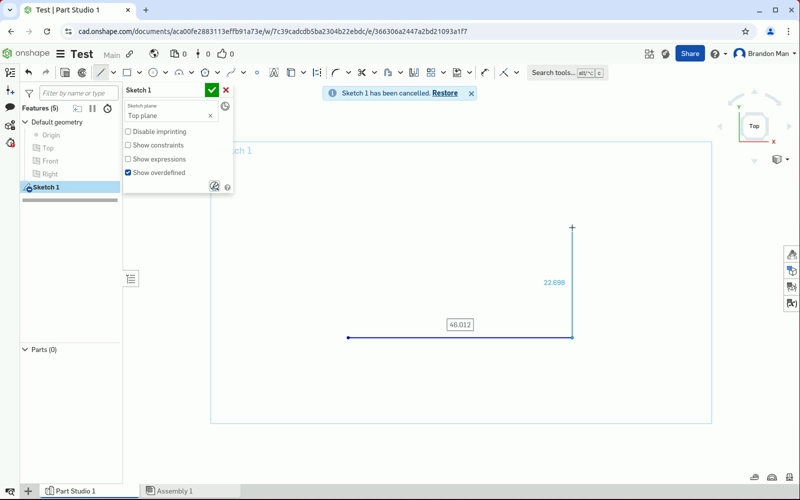
key_down(shift)
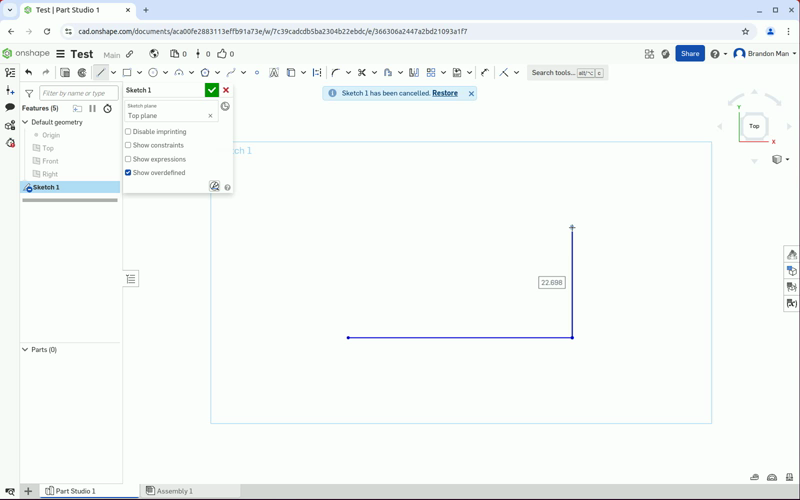
mouse_move(348, 227)
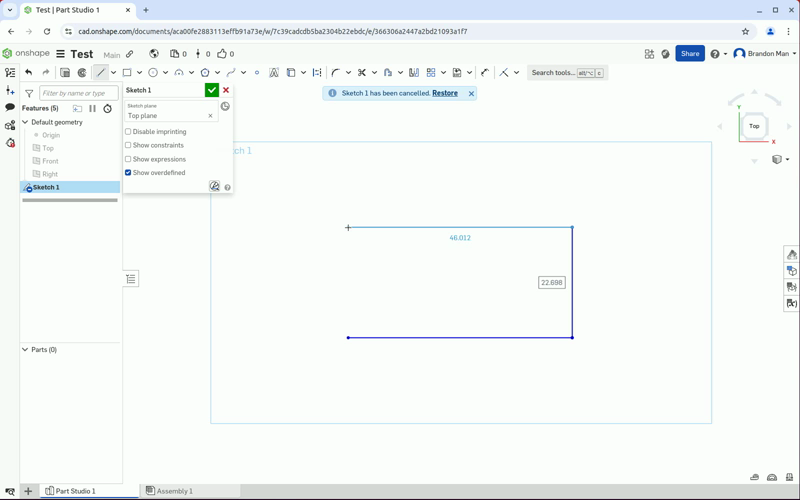
click(348, 227)
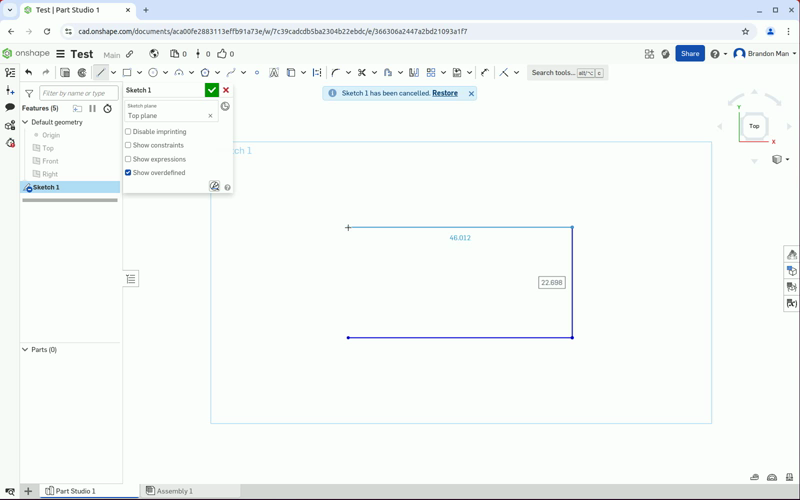
key_up(shift)
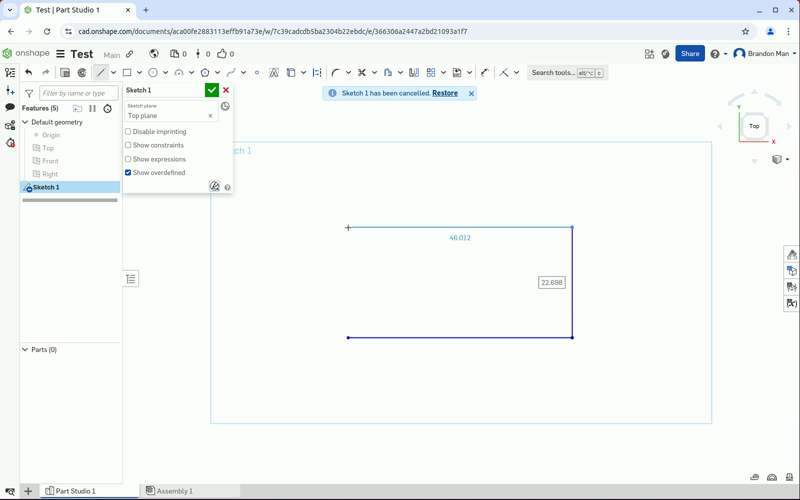
key_down(shift)
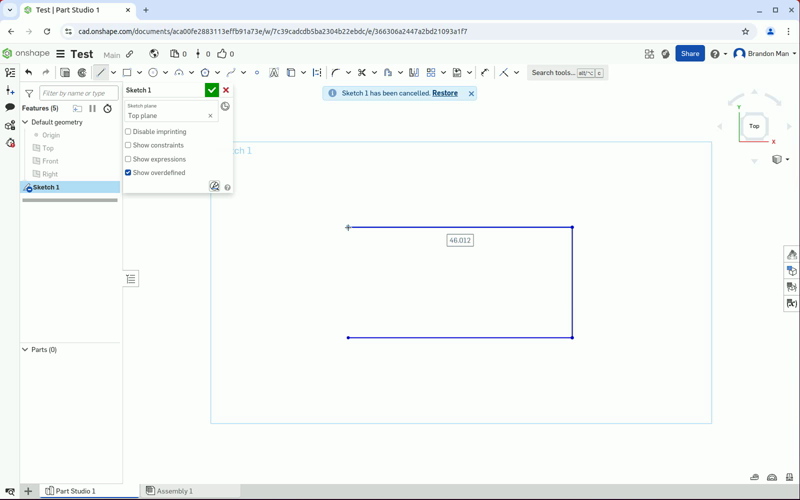
mouse_move(348, 337)
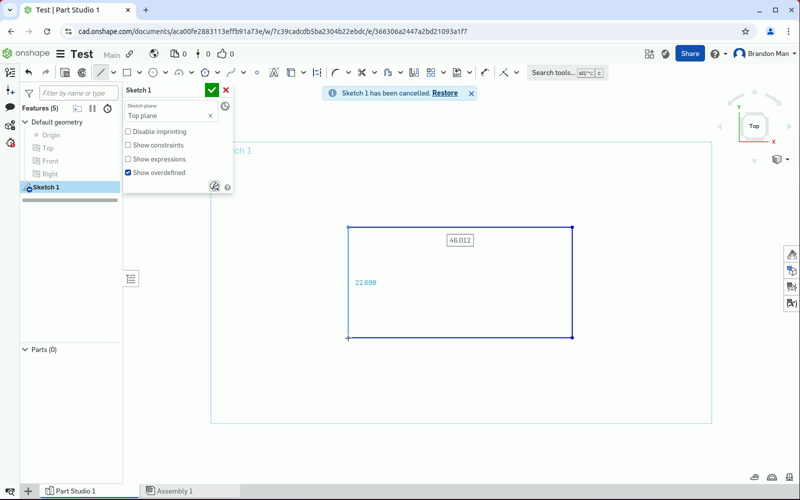
key_up(shift)
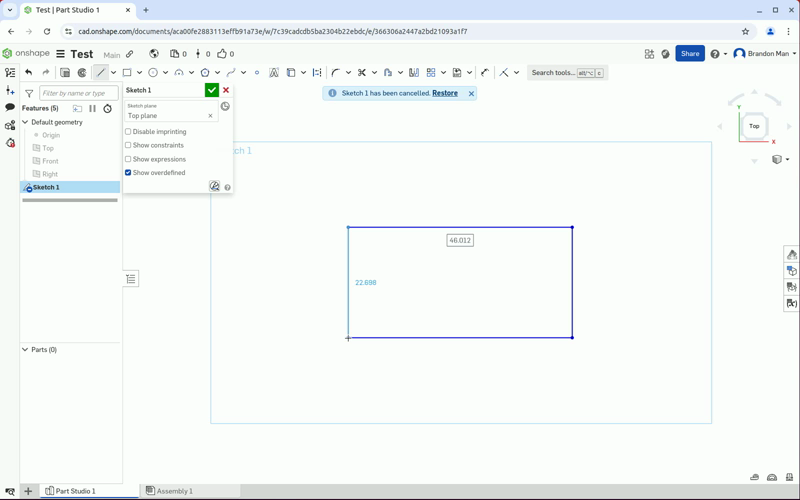
click(348, 337)
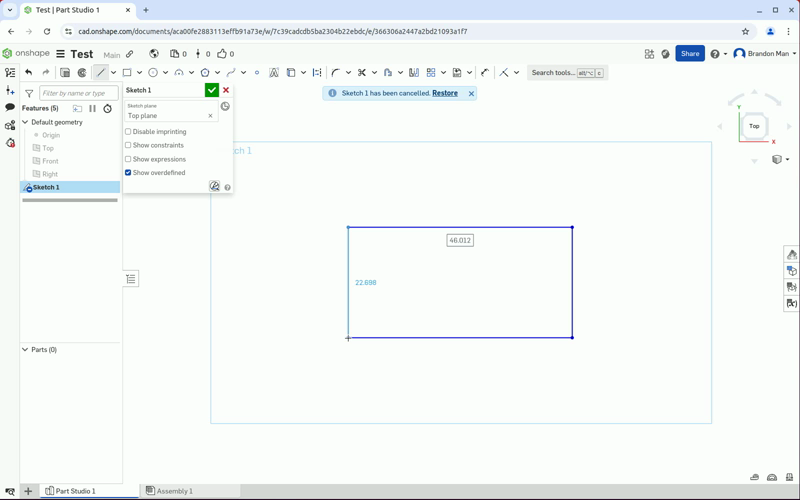
key(esc)
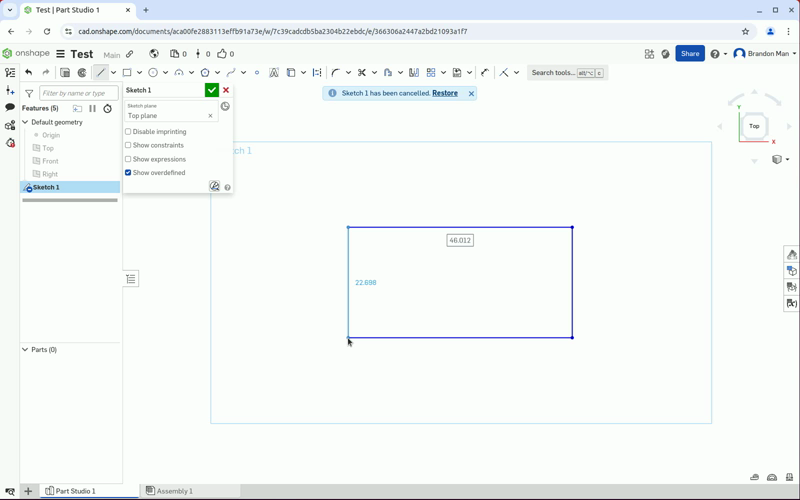
mouse_move(433, 309)
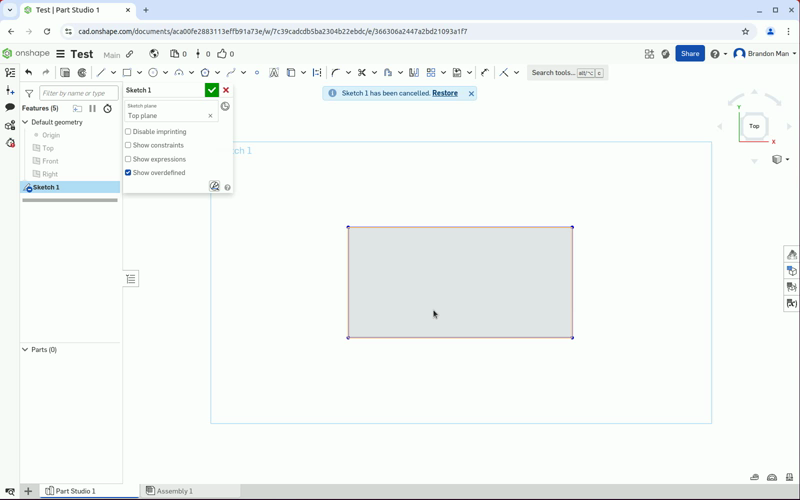
click(433, 309)
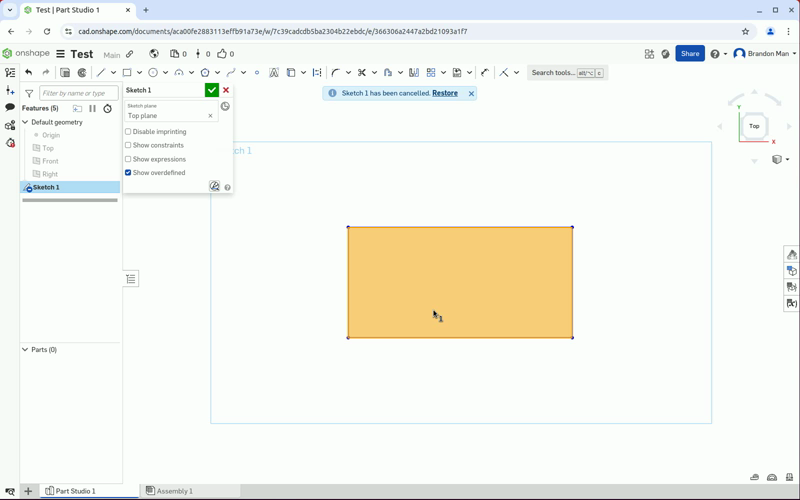
mouse_move(73, 352)
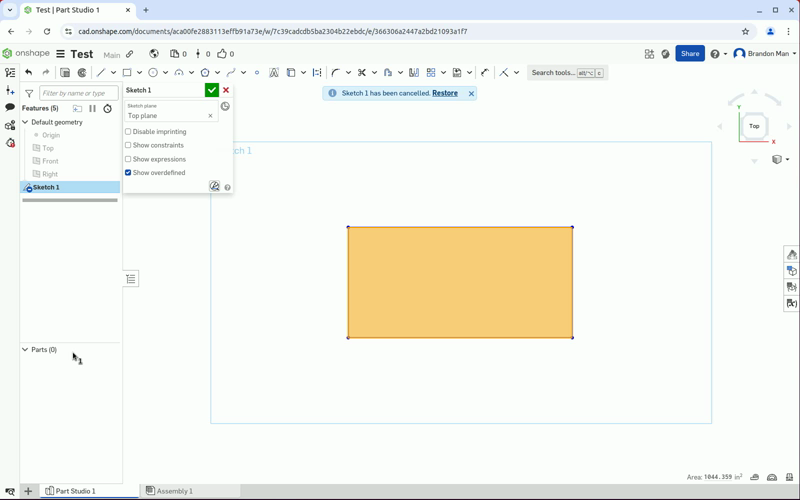
key(shift+y)
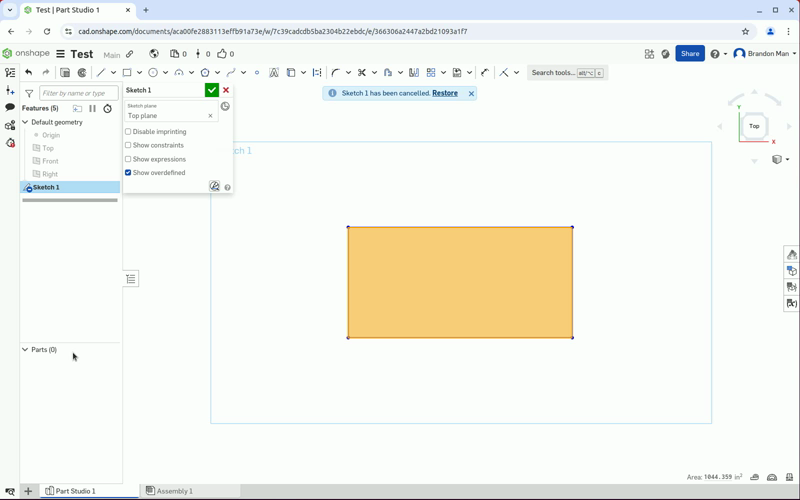
key(shift+e)
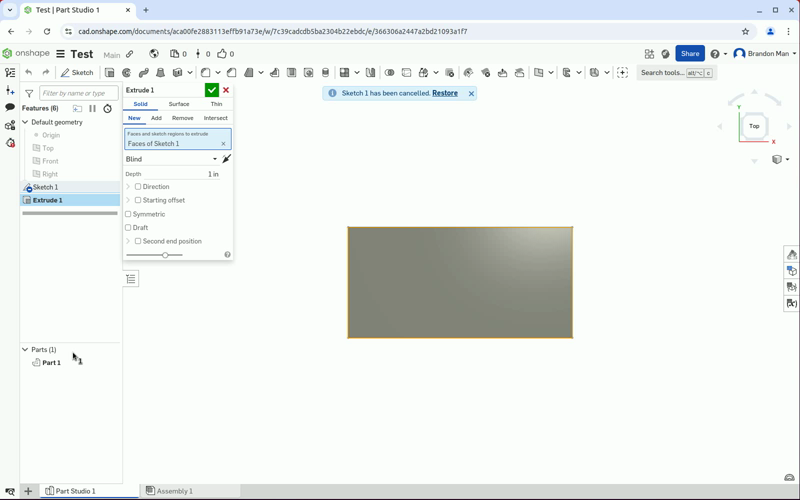
mouse_move(143, 106)
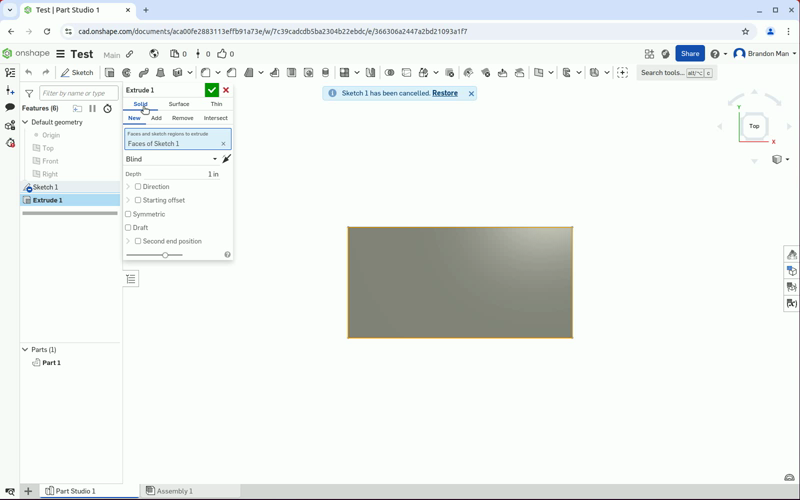
click(143, 106)
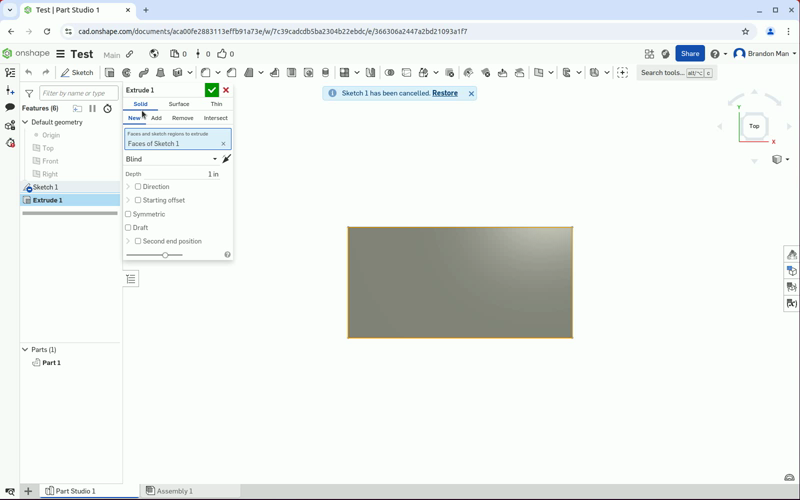
mouse_move(137, 120)
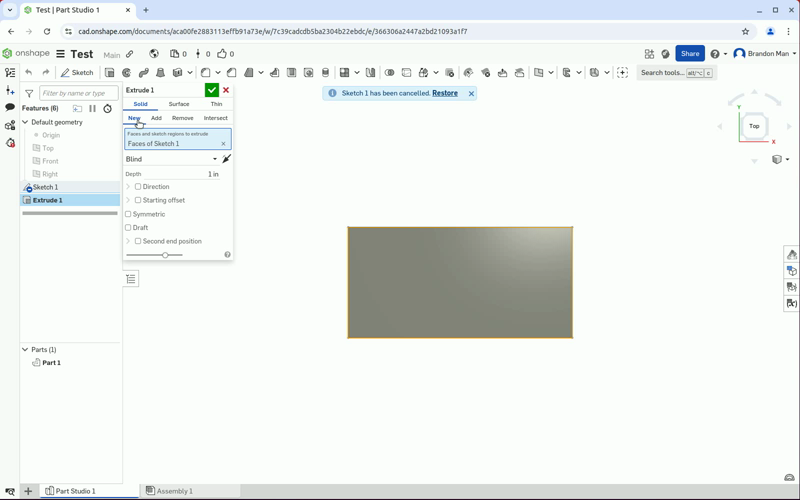
click(137, 120)
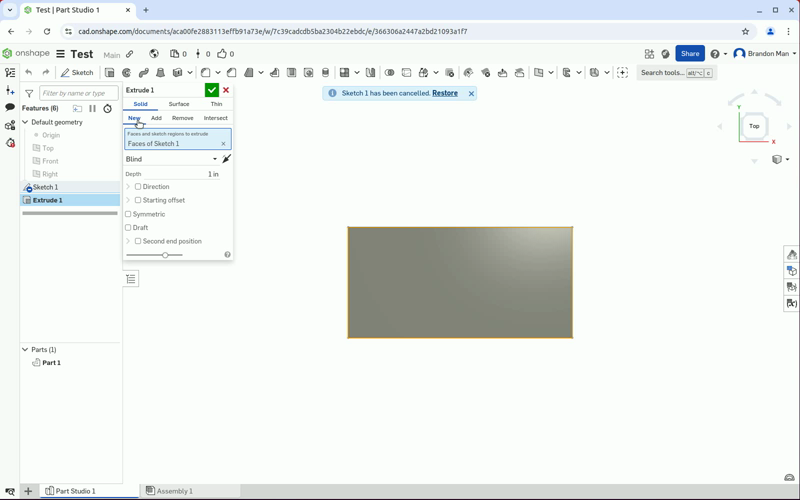
key(tab, 4)
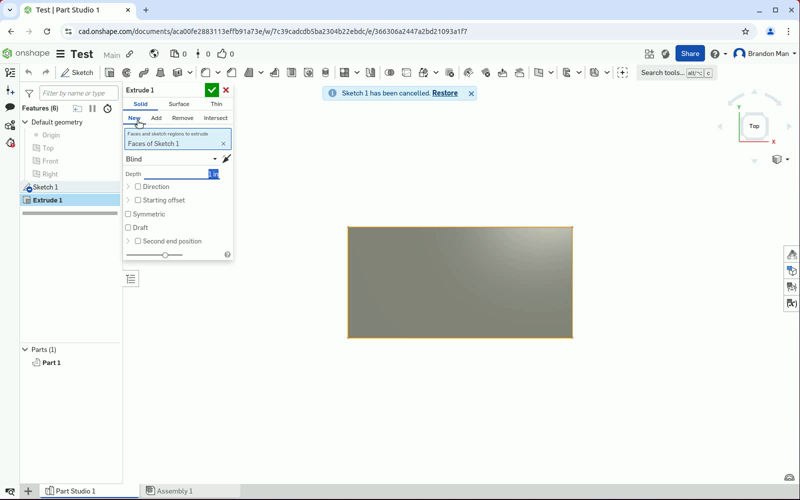
text(0.722)
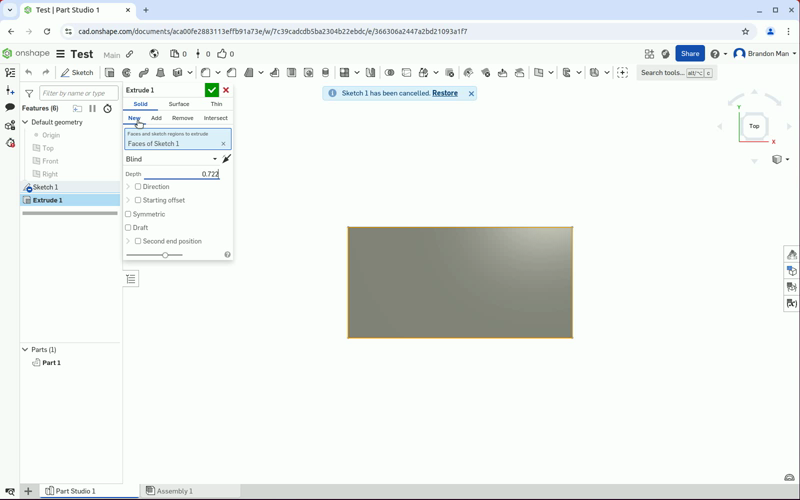
key(enter)
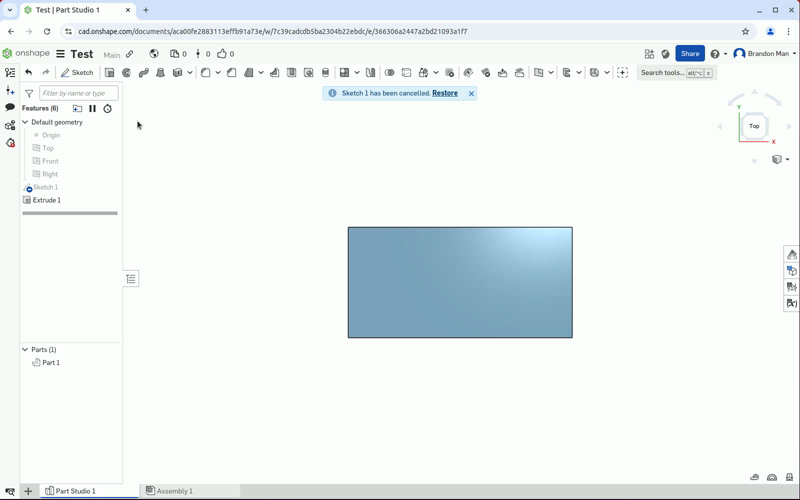
key(shift+h)
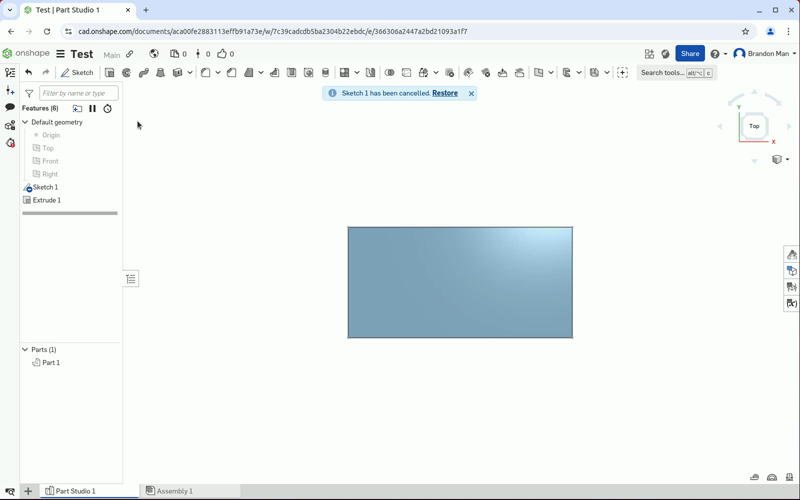
key(shift+h)
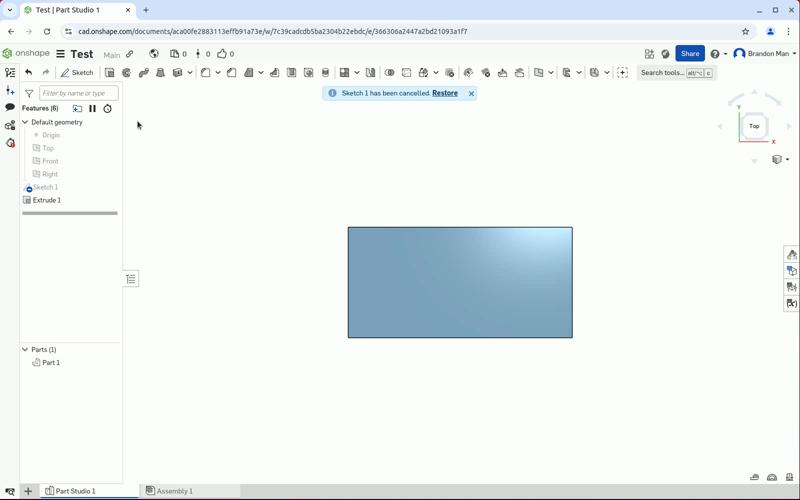
mouse_move(73, 189)
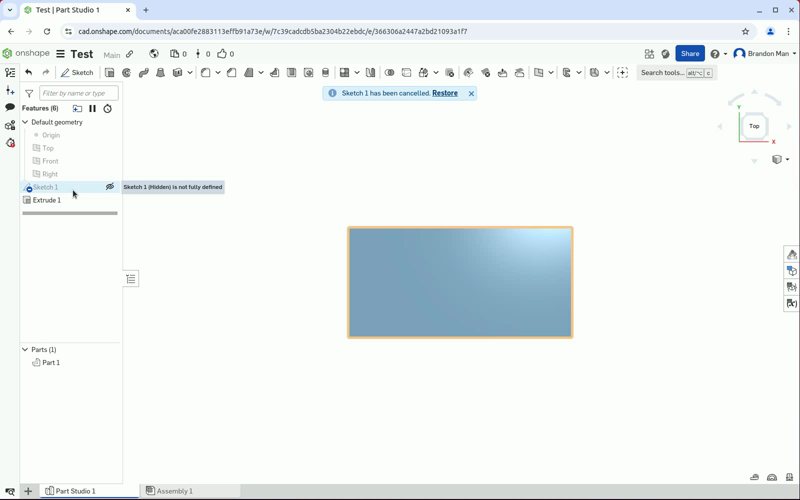
click(73, 189)
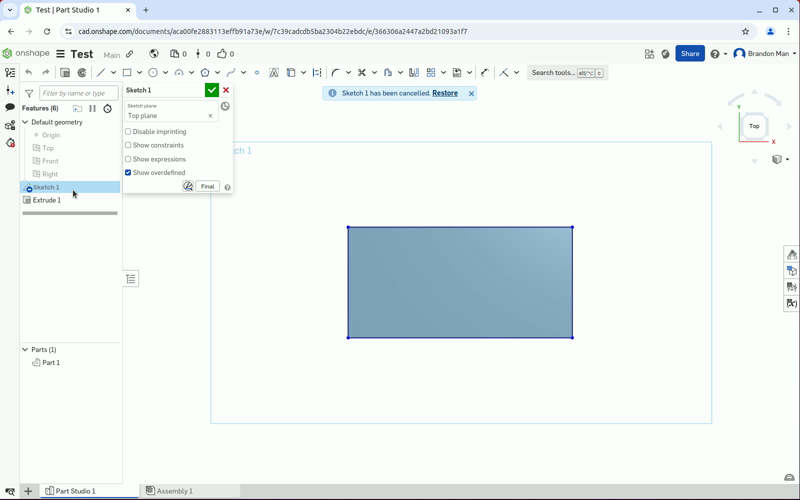
mouse_move(229, 92)
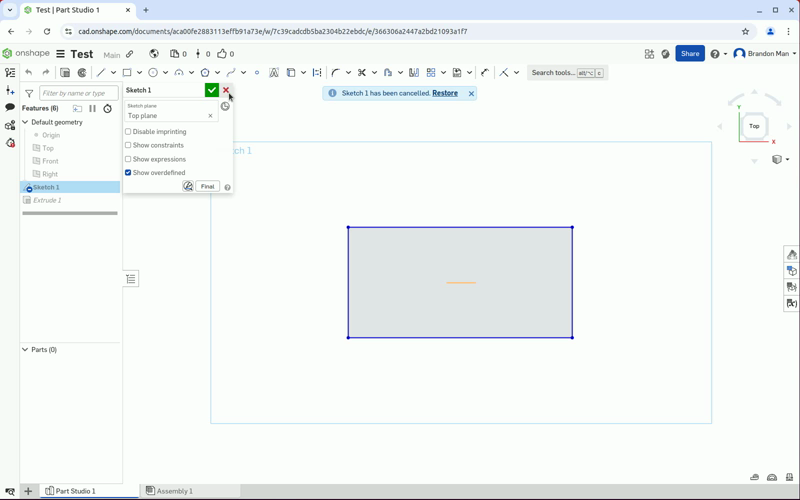
click(229, 92)
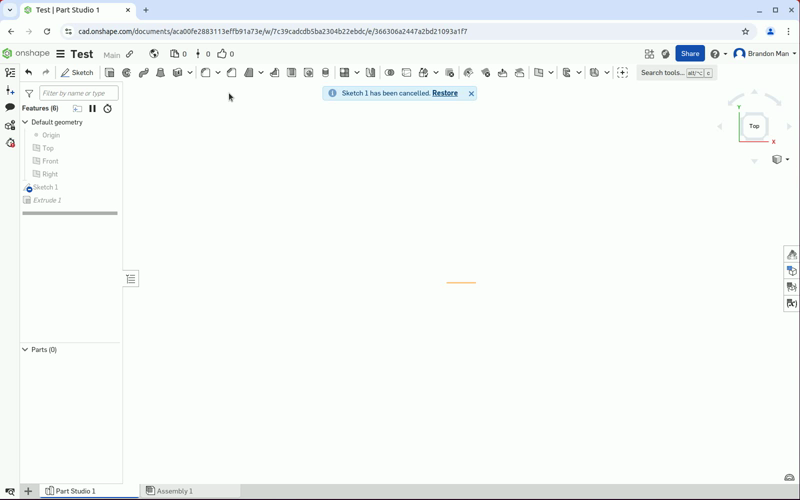
mouse_move(541, 75)
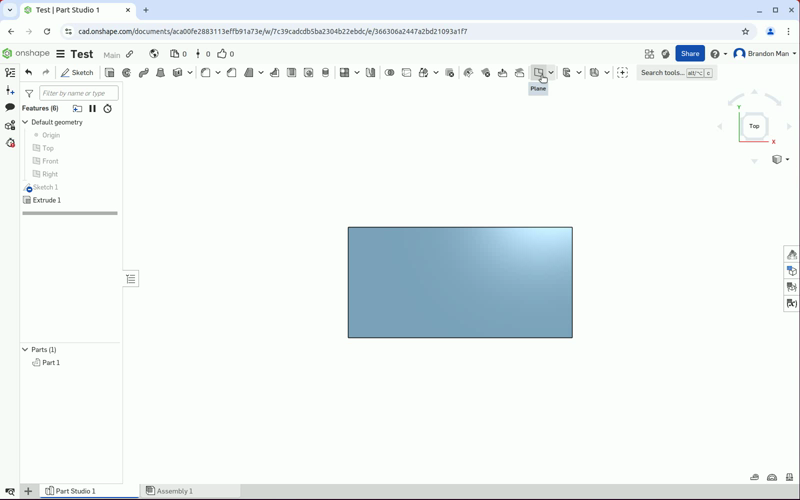
click(541, 75)
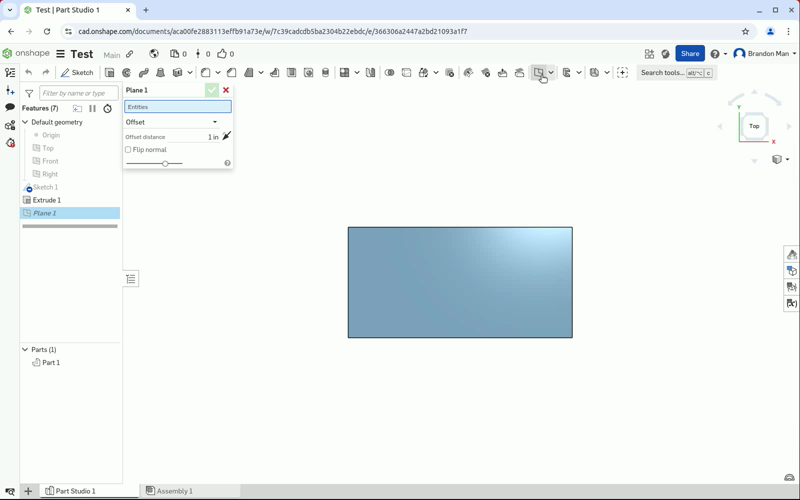
mouse_move(73, 150)
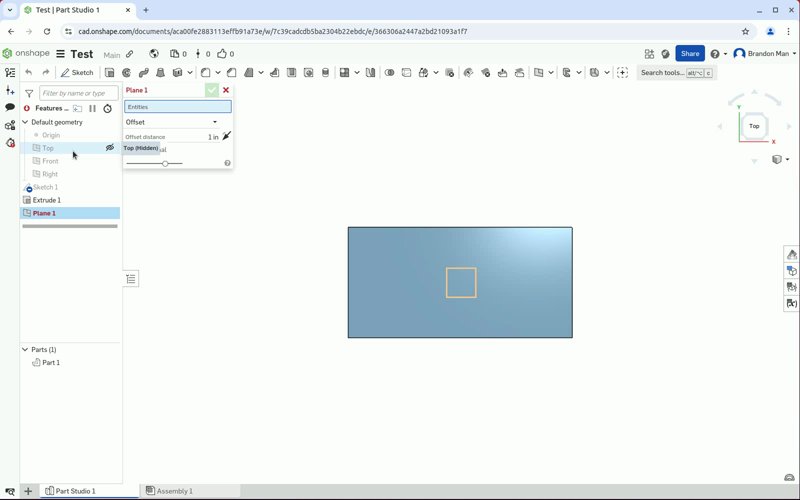
click(73, 150)
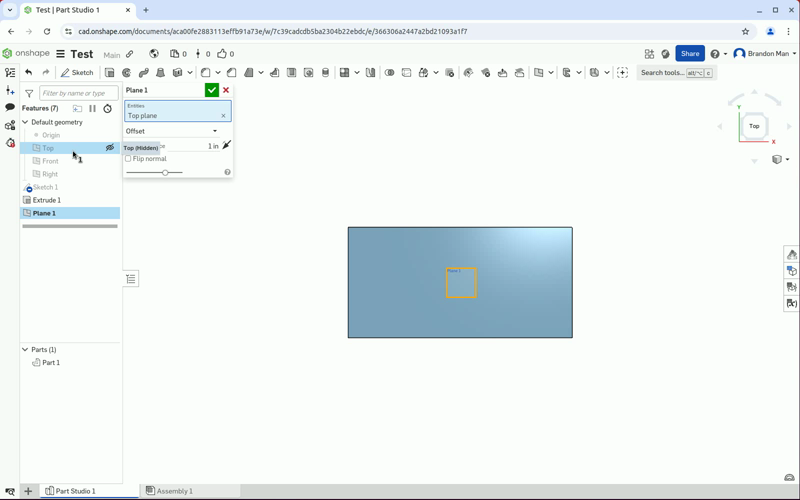
key(tab, 2)
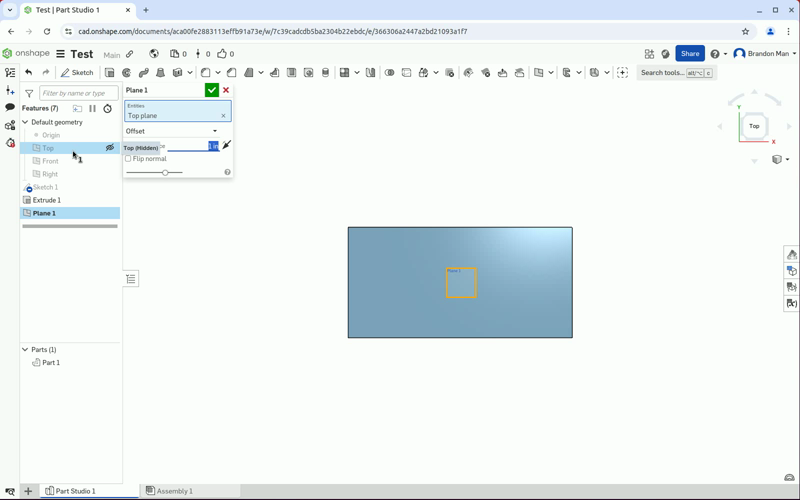
text(0.709)
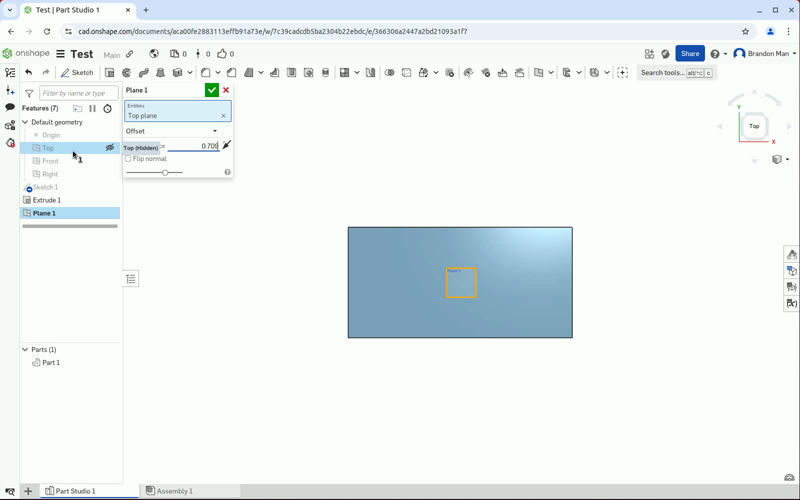
key(enter, 2)
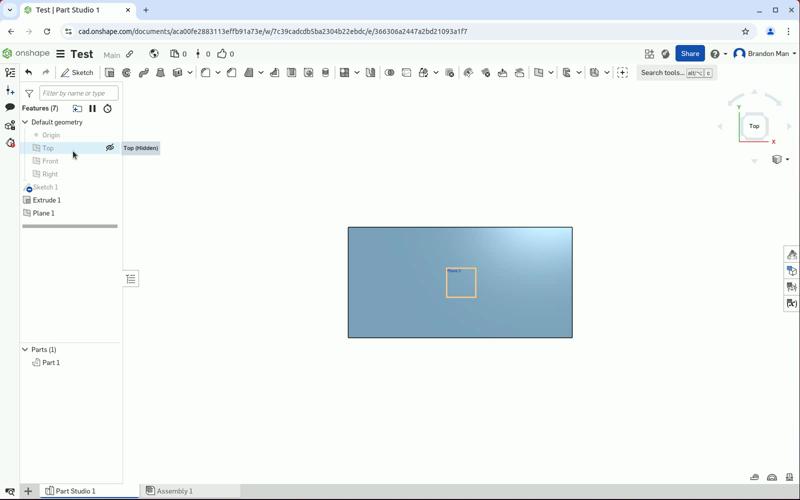
key(shift+s)
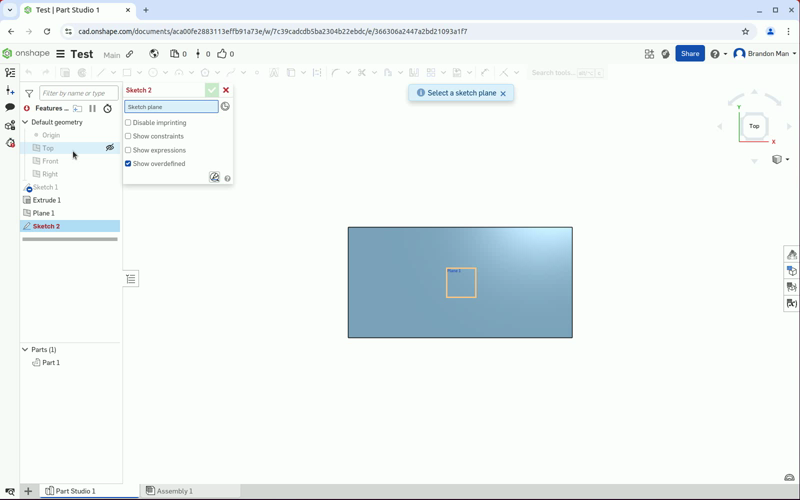
mouse_move(73, 215)
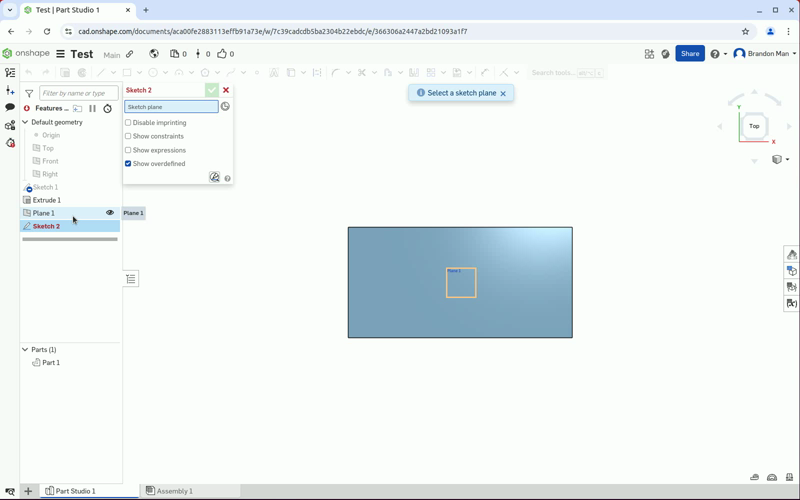
click(73, 215)
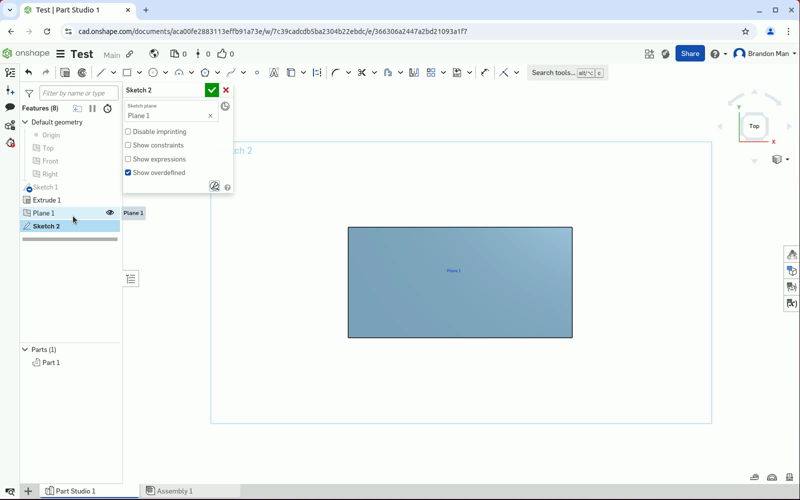
mouse_move(73, 352)
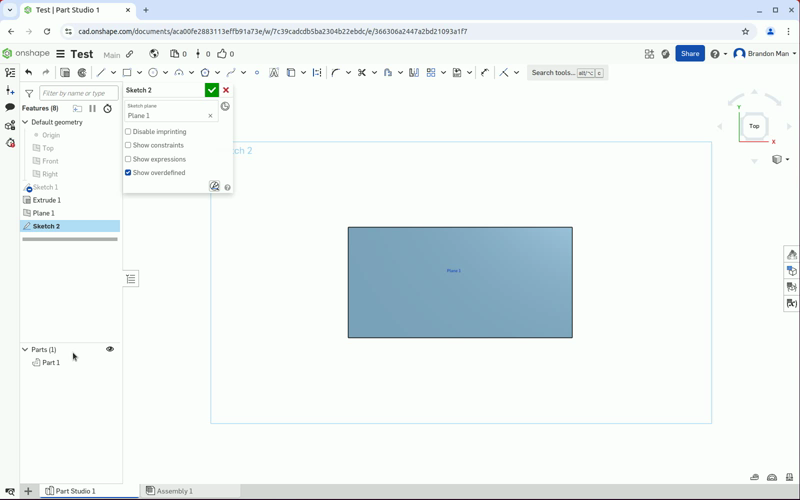
key(y)
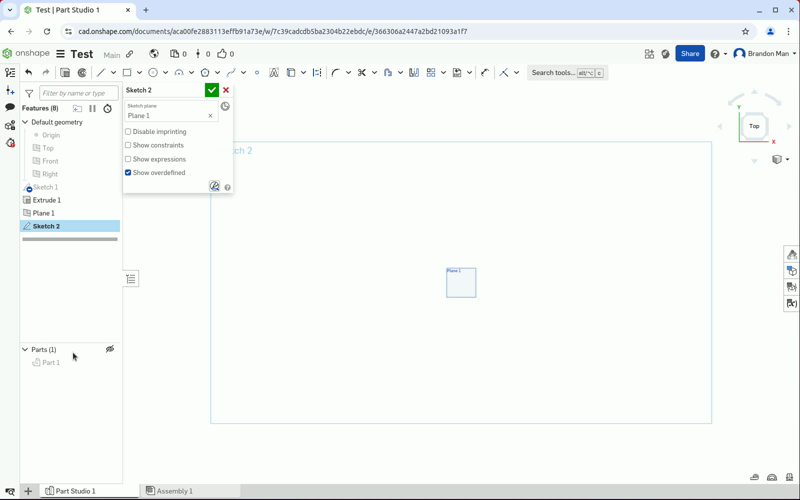
key(l)
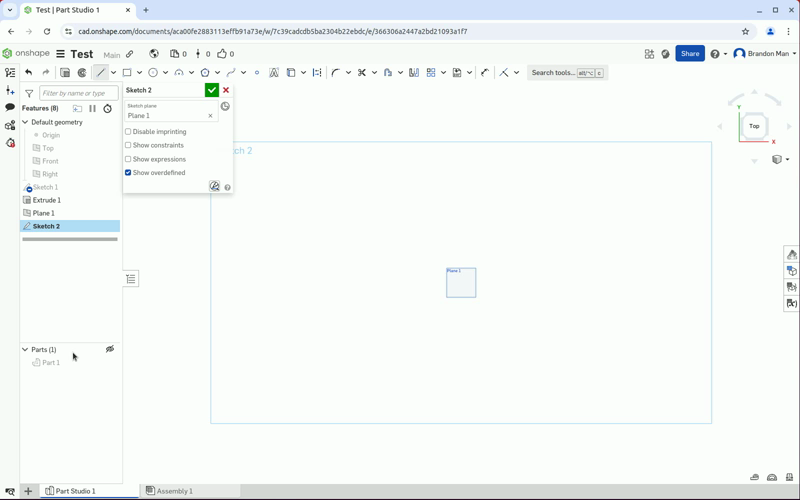
key_down(shift)
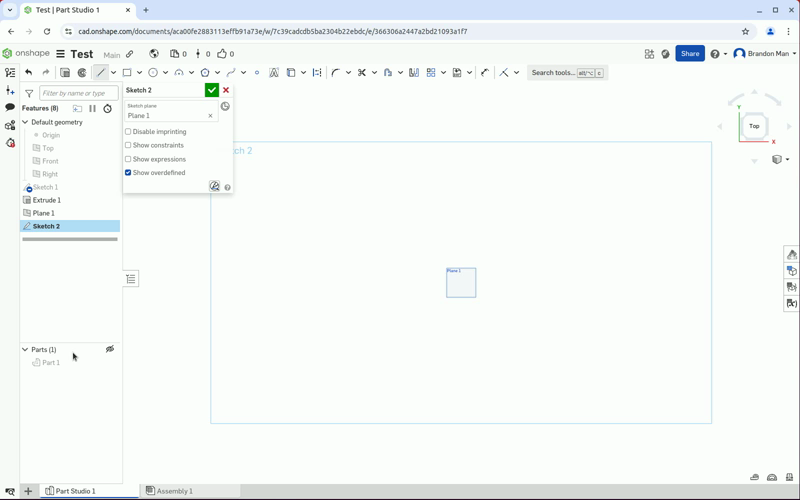
mouse_move(423, 286)
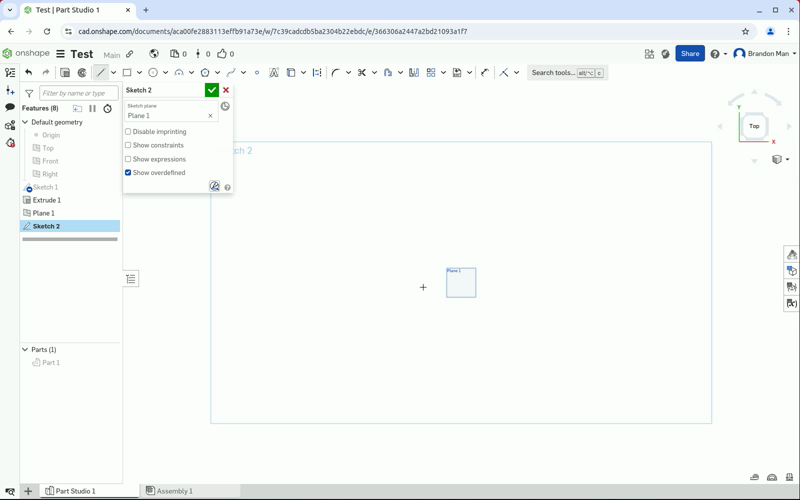
click(423, 286)
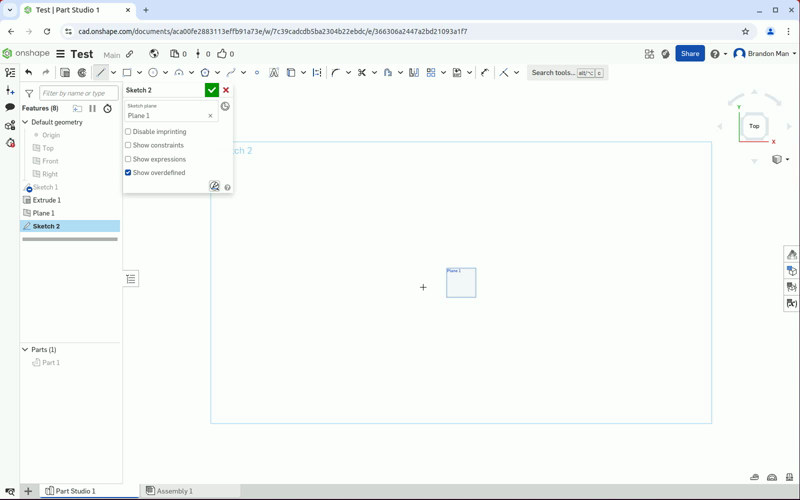
key_up(shift)
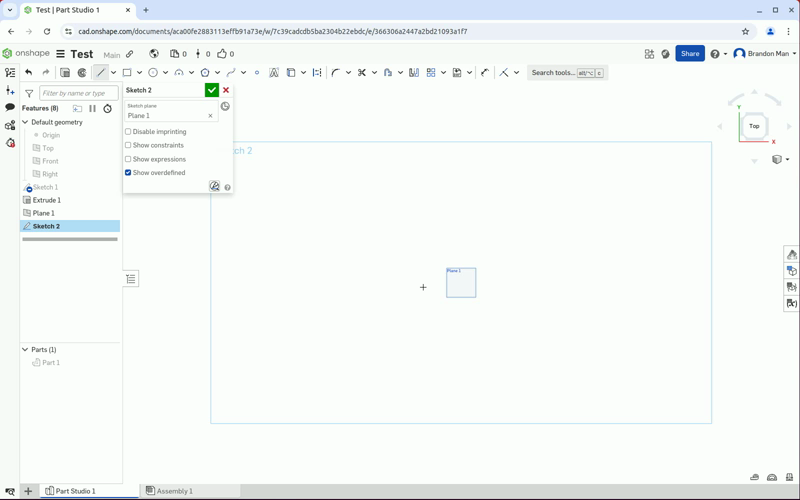
key_down(shift)
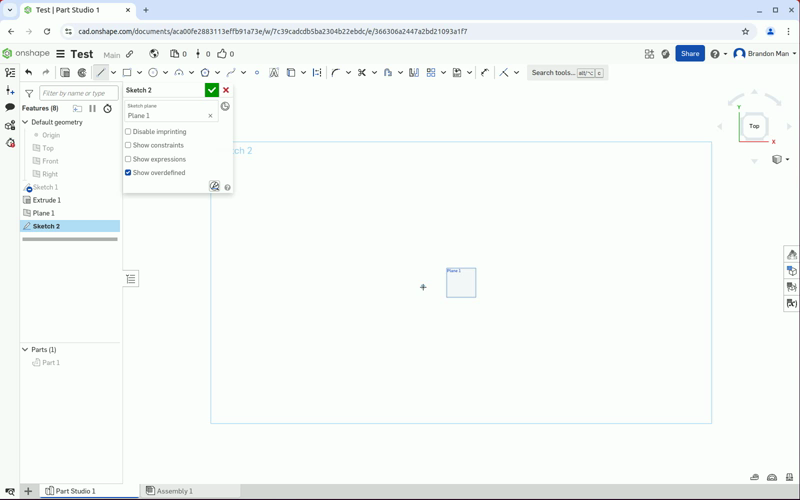
mouse_move(453, 286)
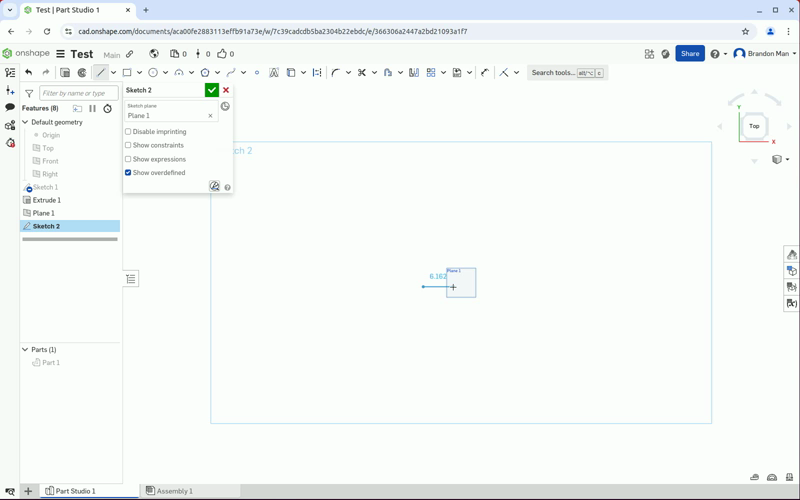
mouse_move(436, 304)
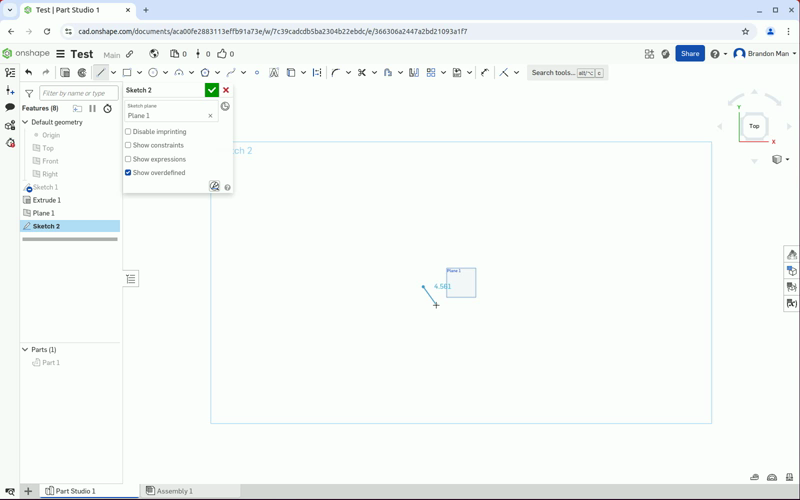
click(436, 304)
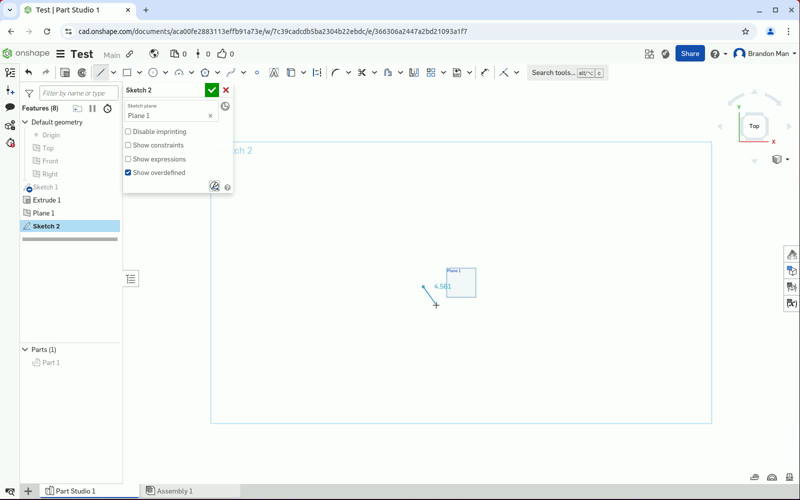
key_up(shift)
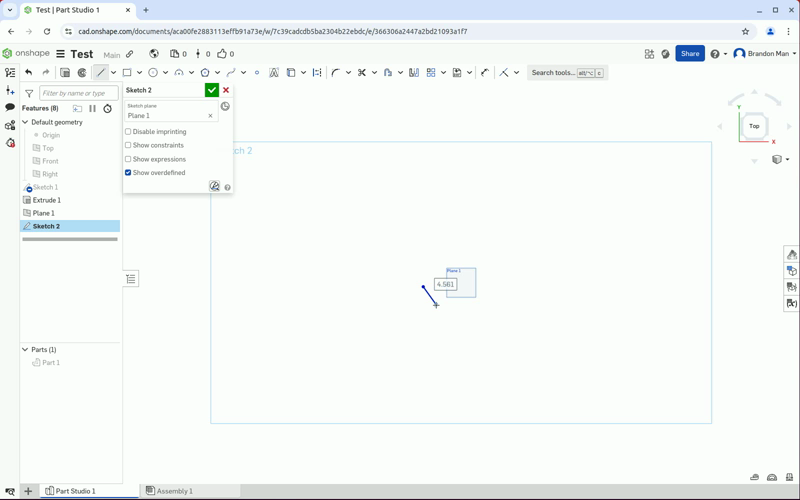
key_down(shift)
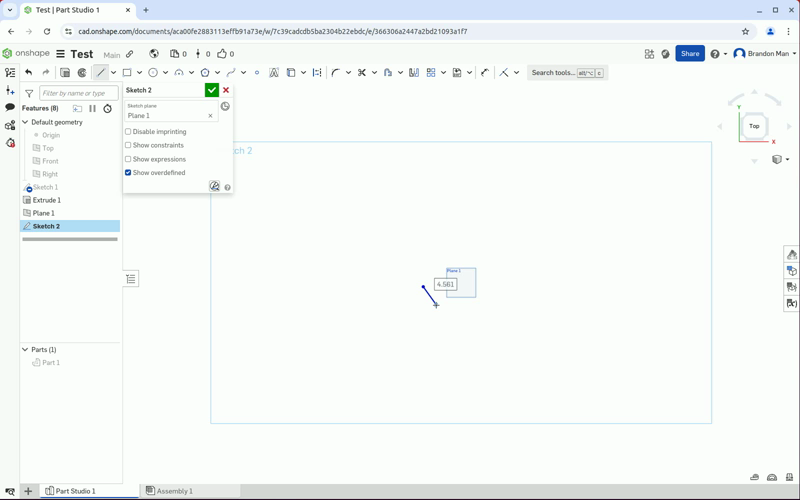
mouse_move(466, 304)
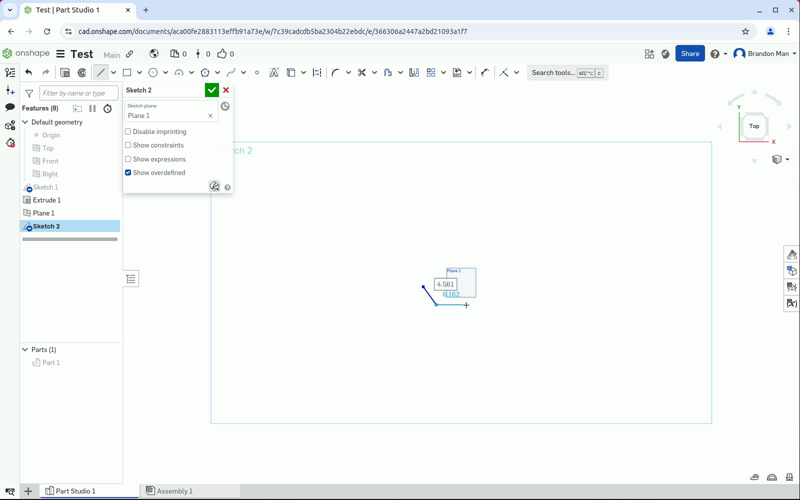
mouse_move(448, 295)
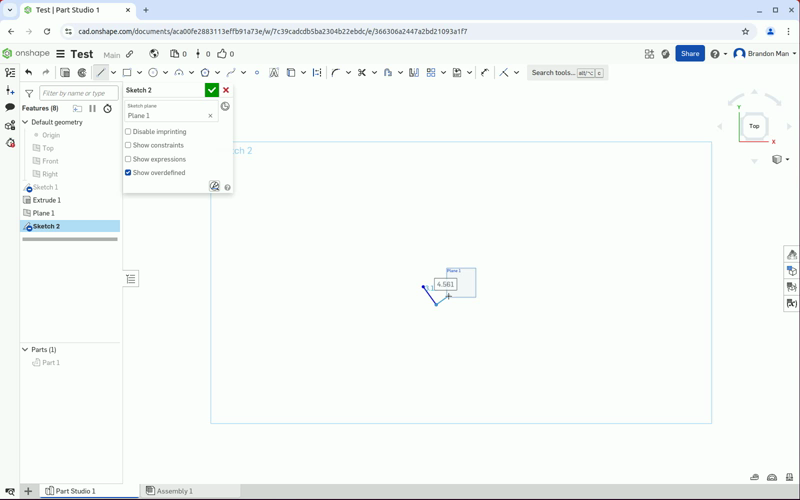
click(448, 295)
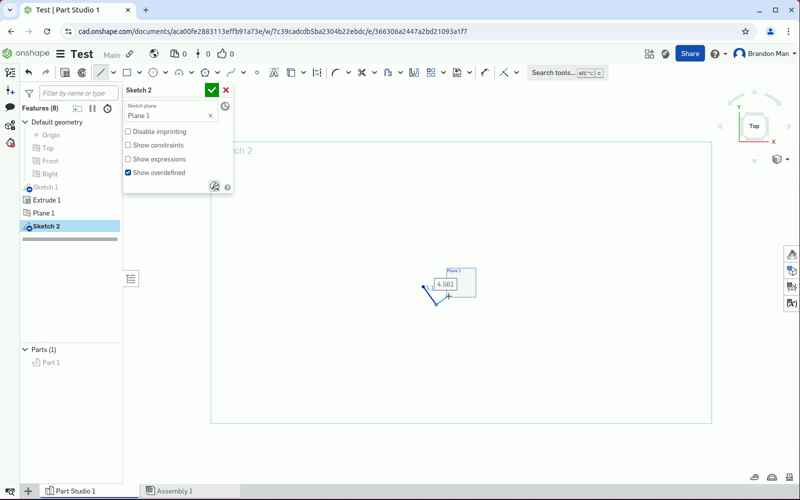
key_up(shift)
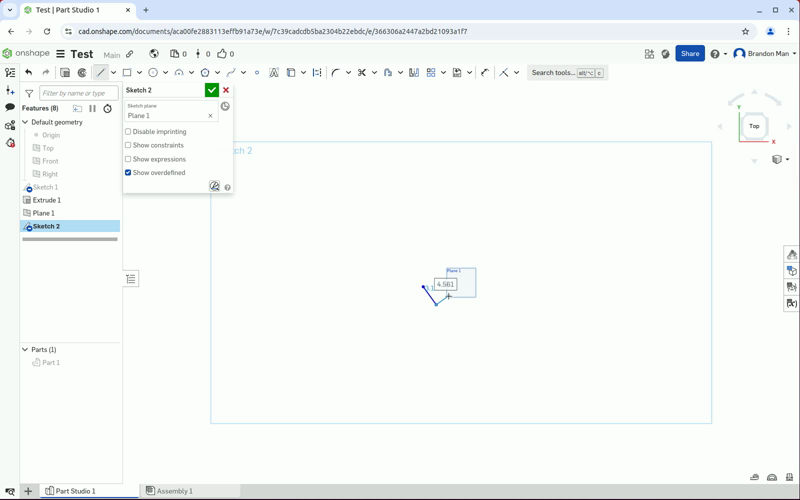
key_down(shift)
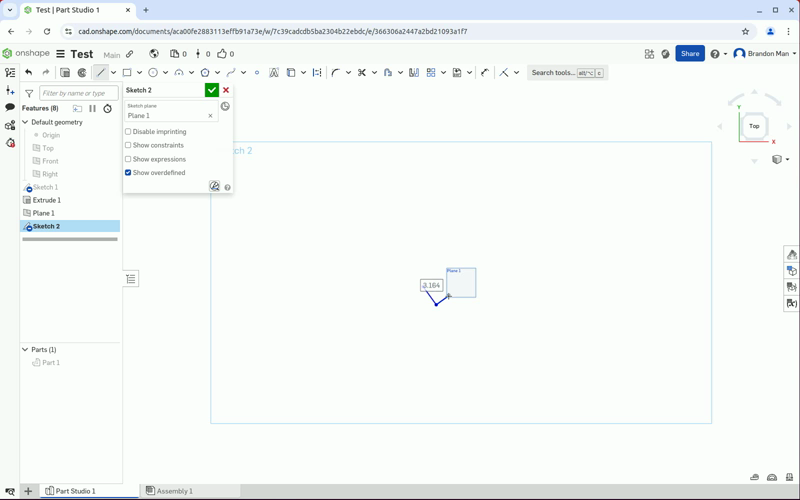
mouse_move(478, 295)
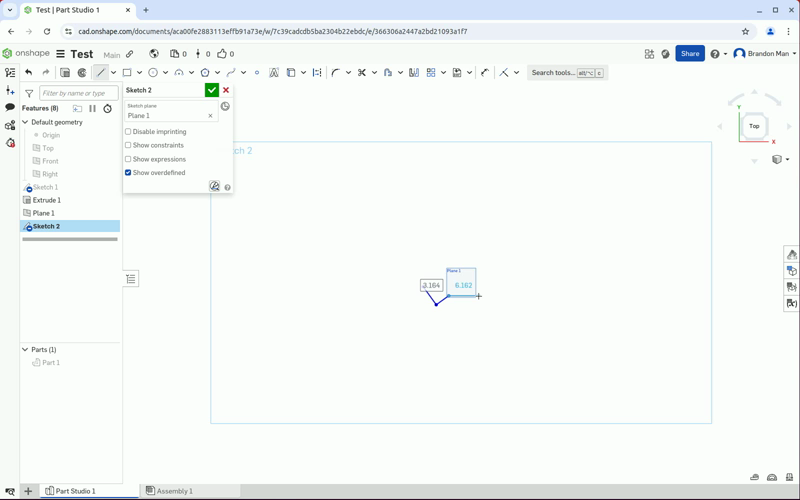
mouse_move(436, 277)
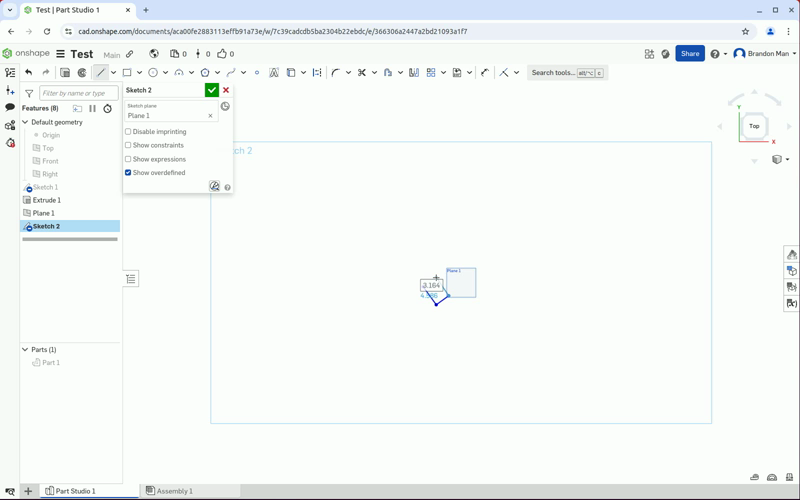
click(436, 277)
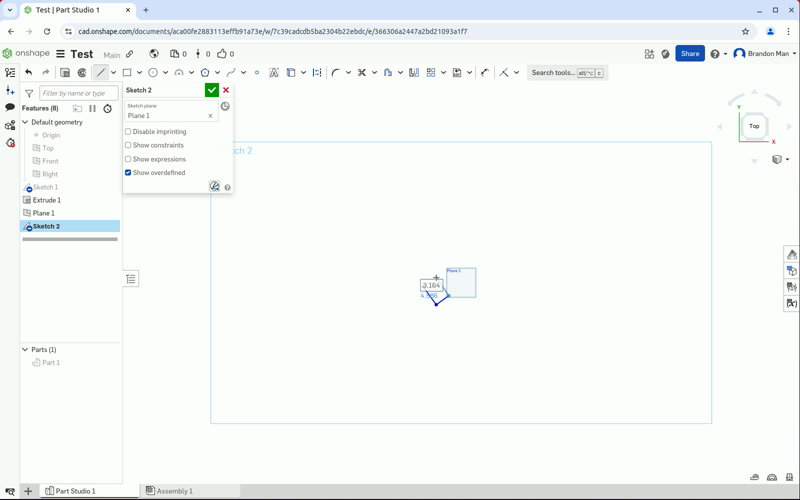
key_up(shift)
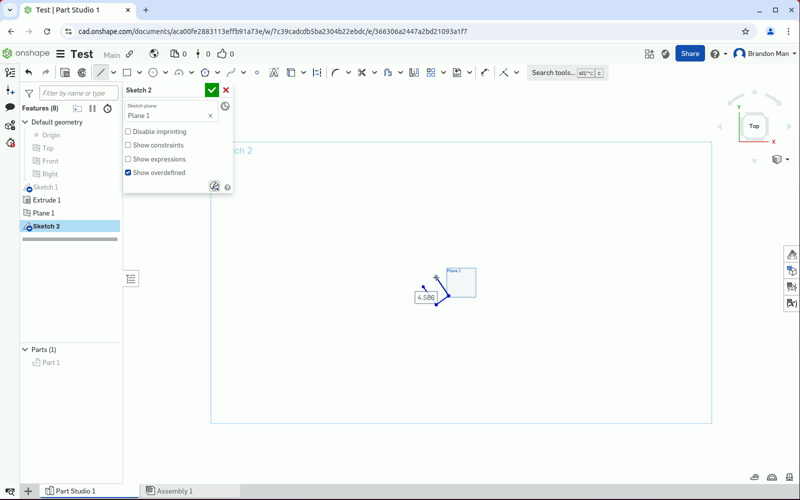
mouse_move(466, 277)
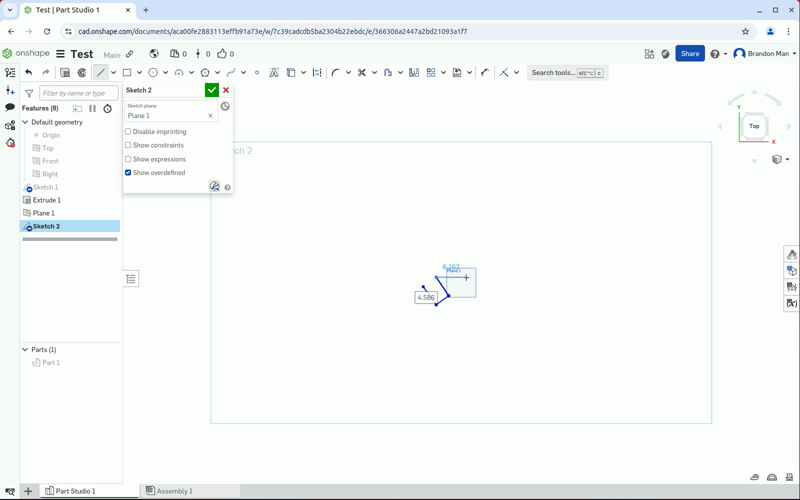
key_down(shift)
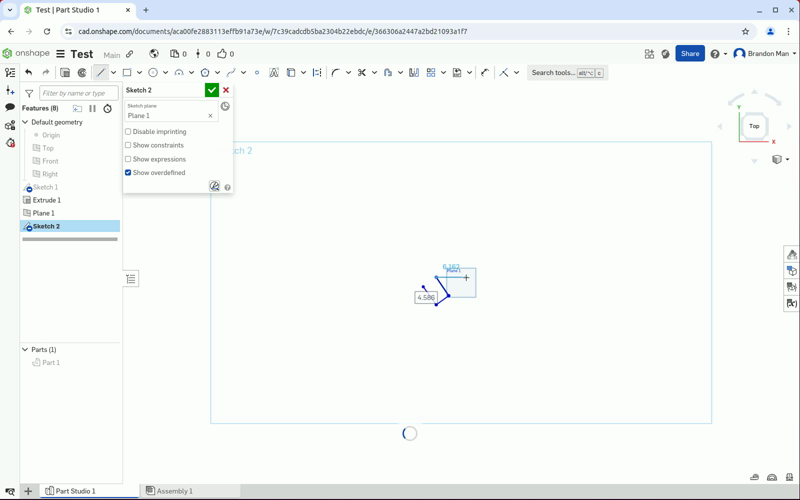
mouse_move(423, 286)
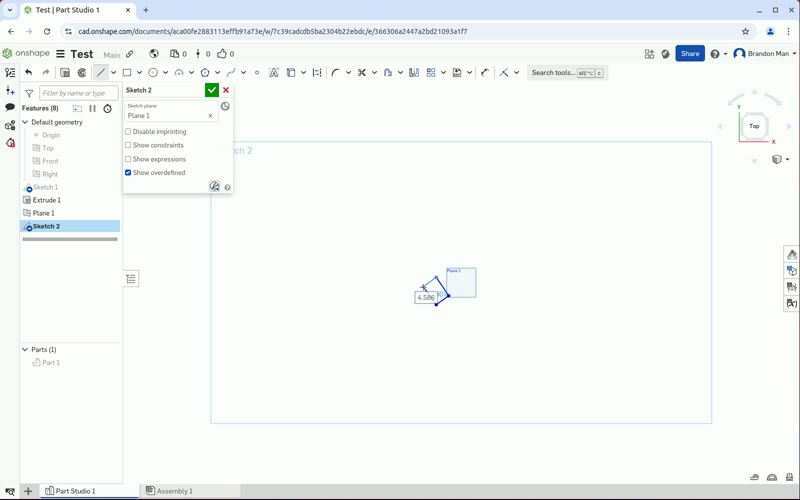
key_up(shift)
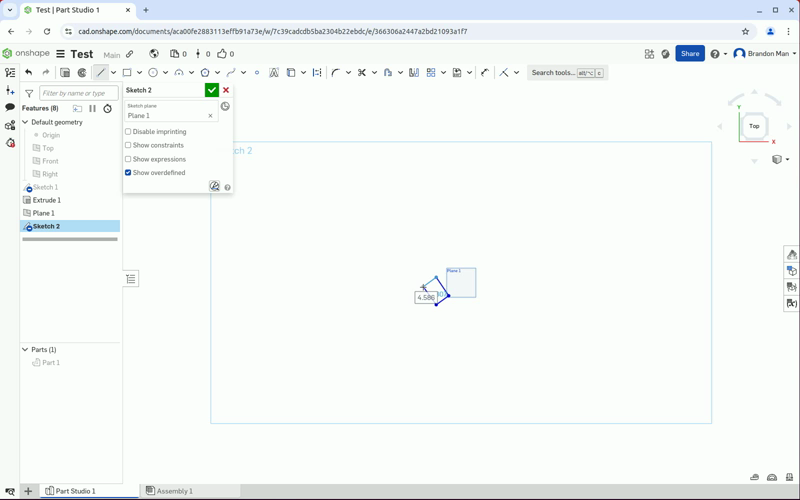
click(423, 286)
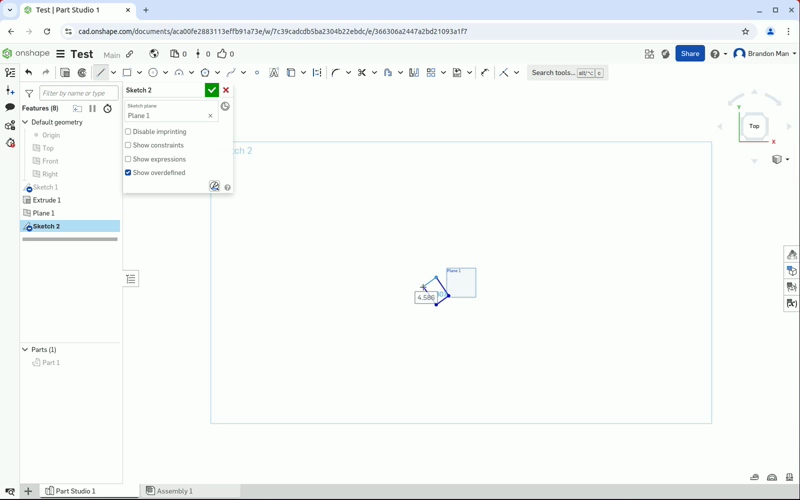
key(esc)
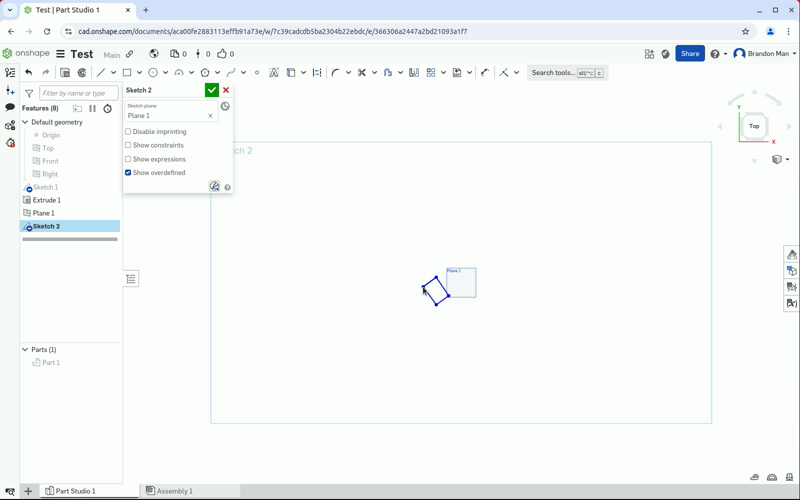
mouse_move(435, 290)
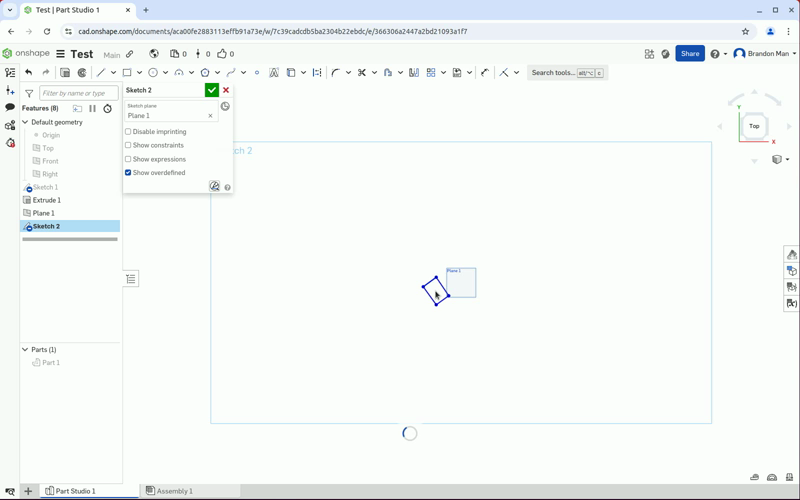
scroll(6)
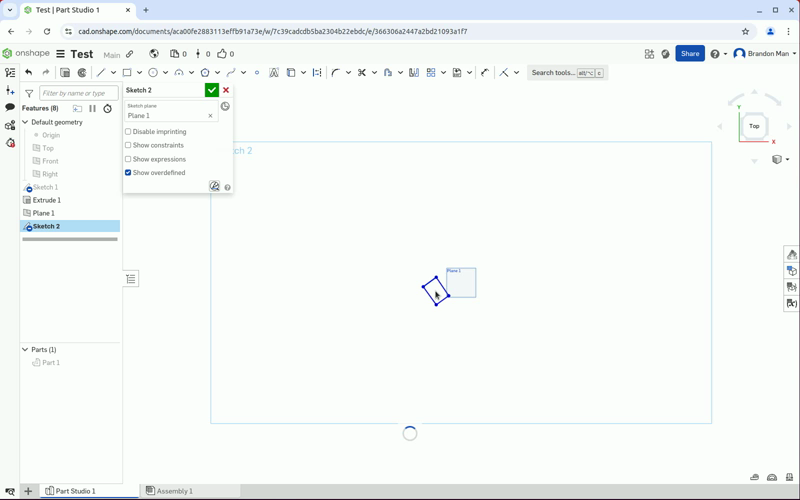
scroll(6)
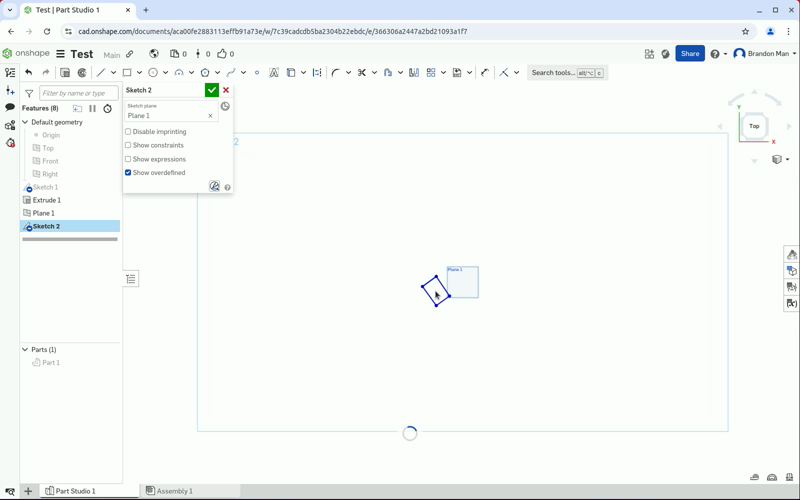
scroll(6)
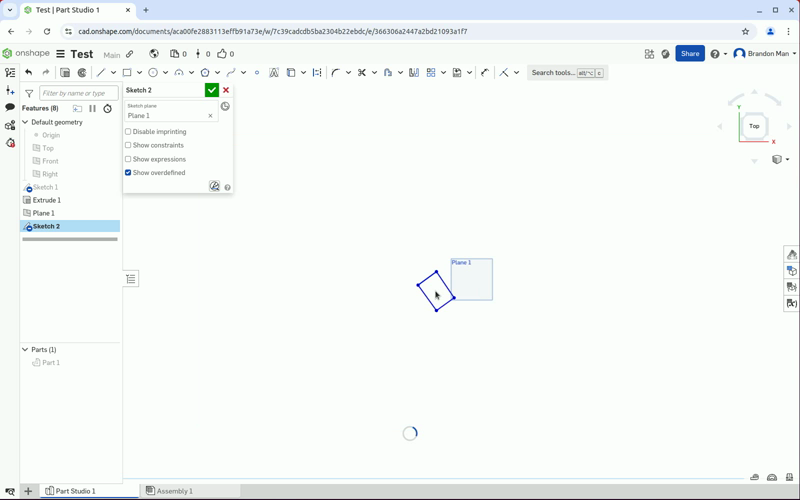
scroll(6)
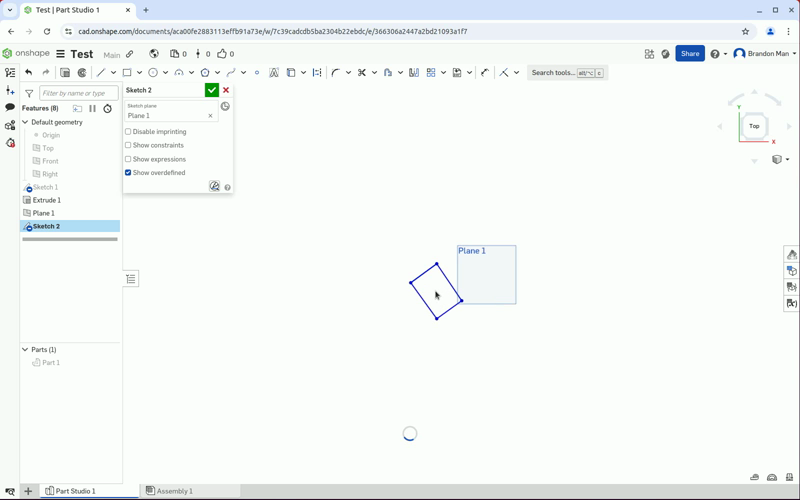
scroll(6)
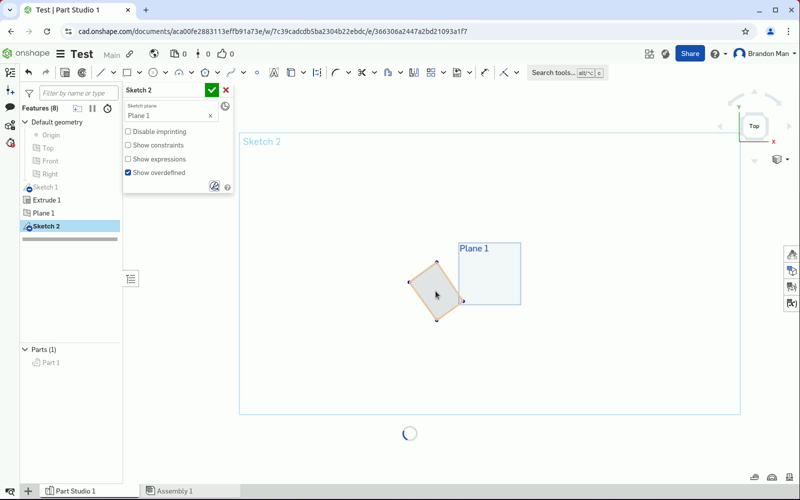
scroll(6)
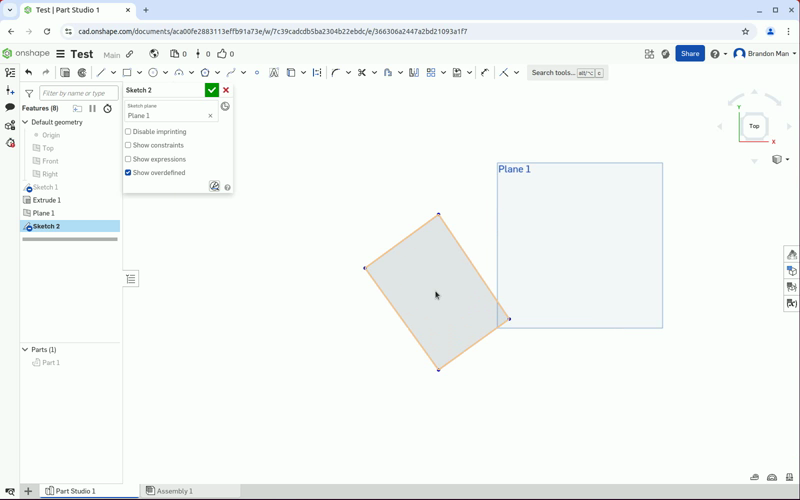
scroll(6)
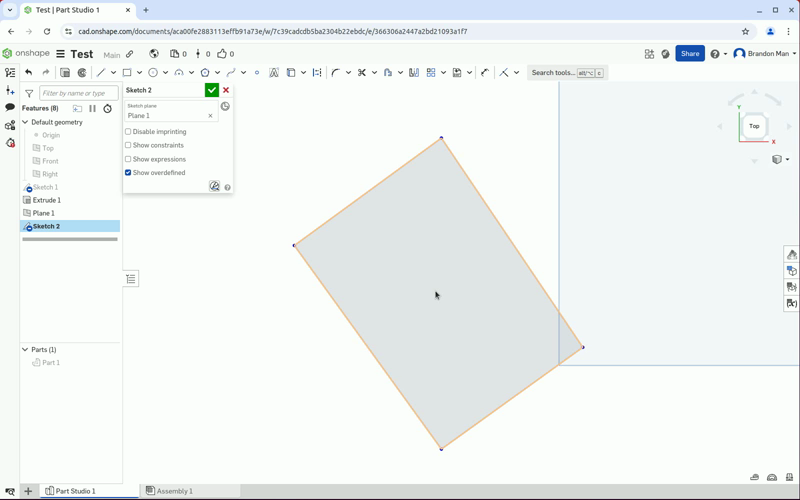
click(435, 290)
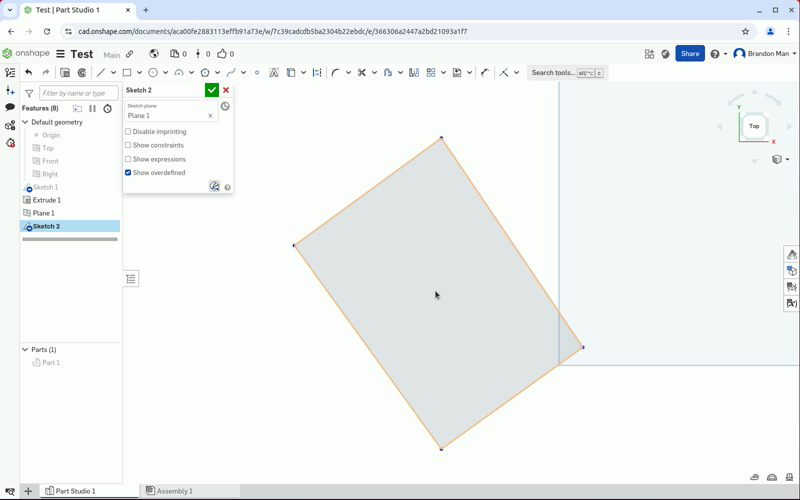
scroll(-6)
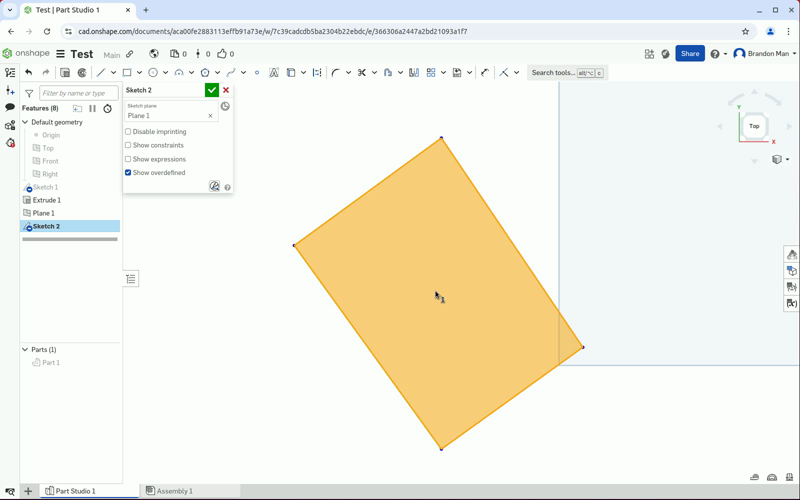
scroll(-6)
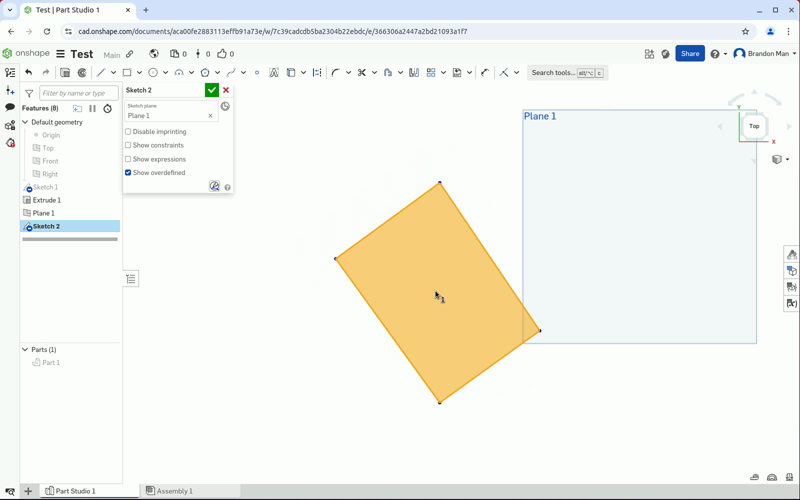
scroll(-6)
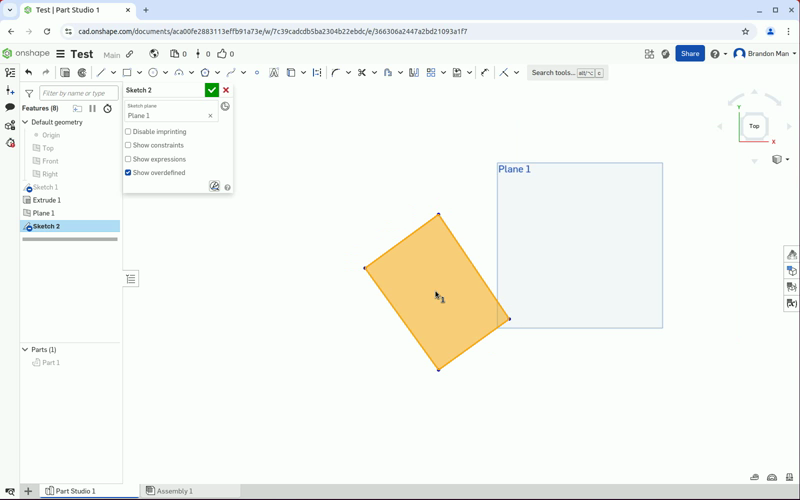
scroll(-6)
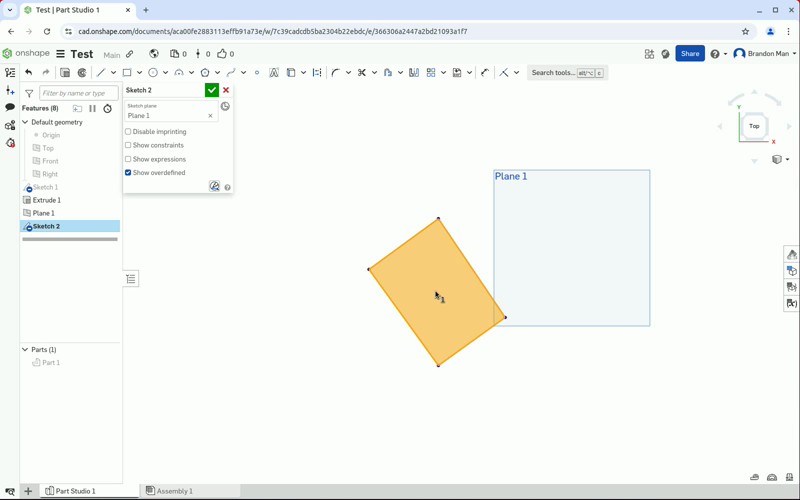
scroll(-6)
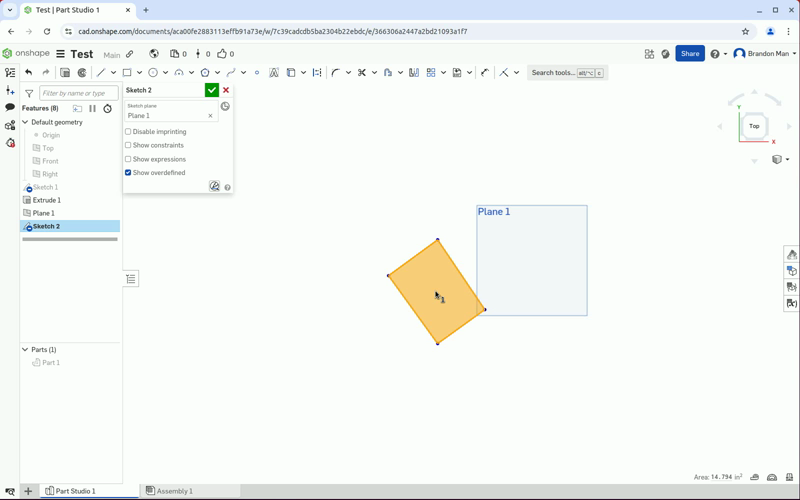
scroll(-6)
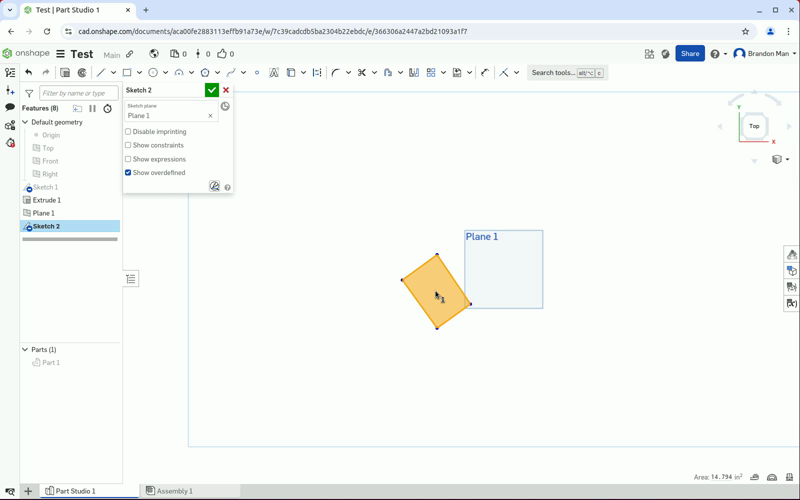
scroll(-6)
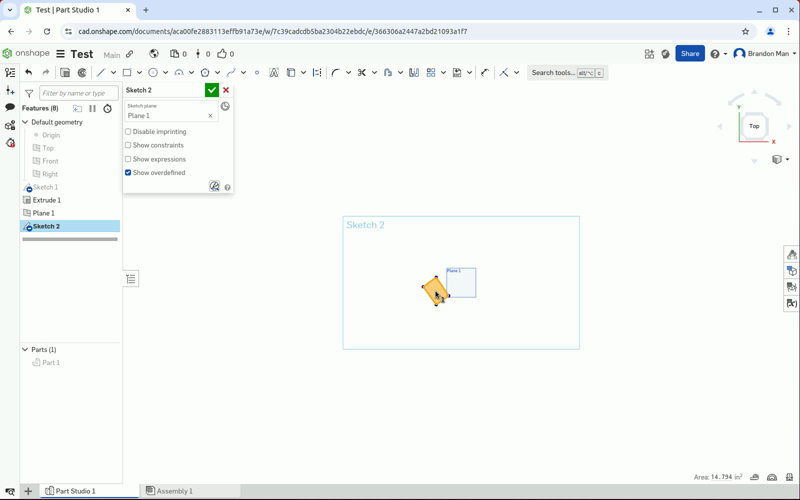
mouse_move(73, 352)
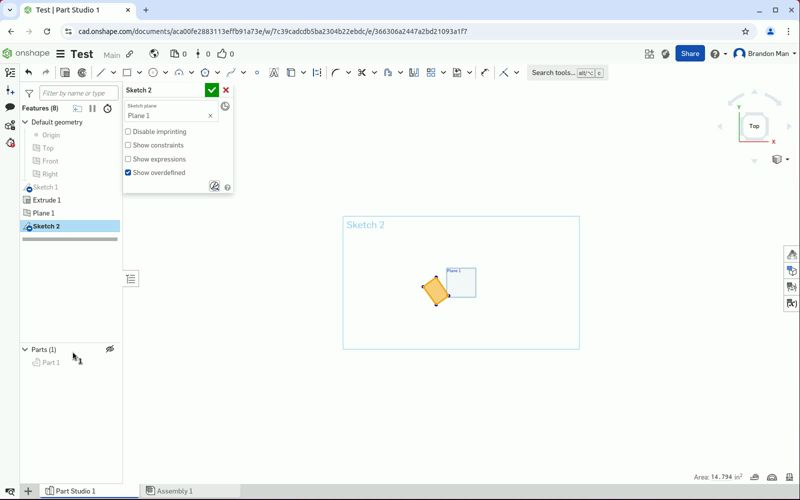
key(shift+y)
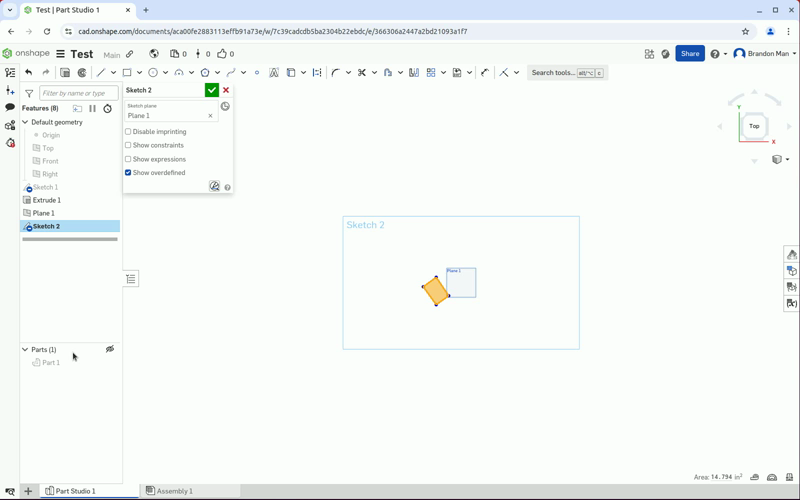
key(shift+e)
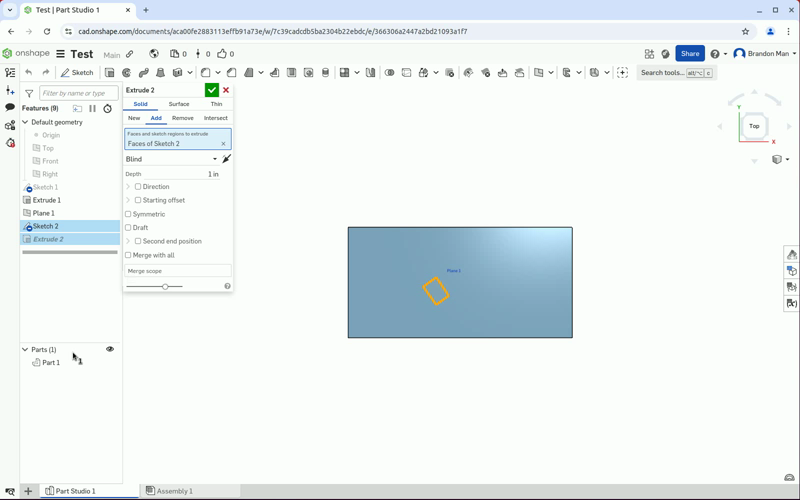
mouse_move(143, 106)
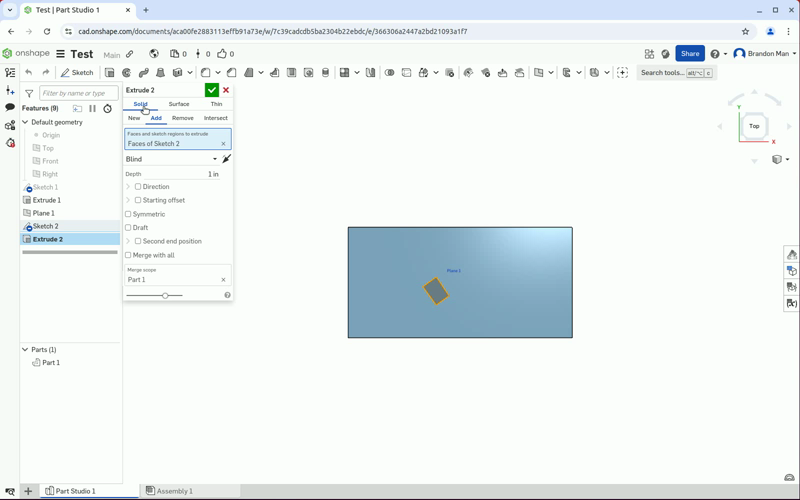
click(143, 106)
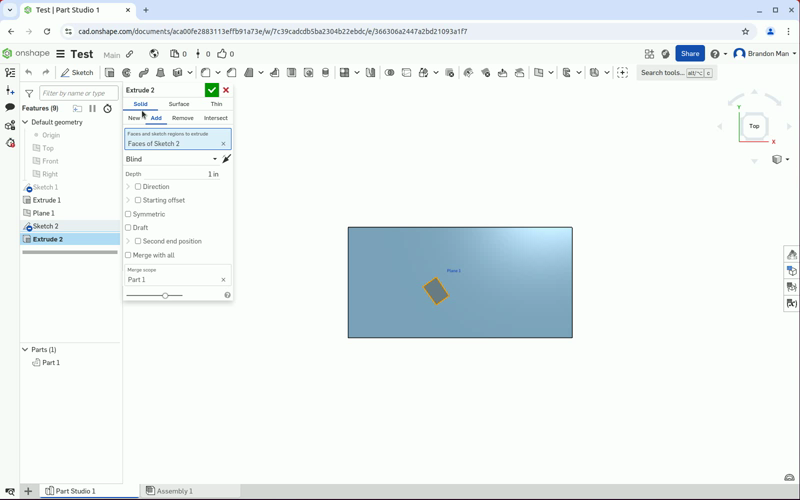
mouse_move(137, 120)
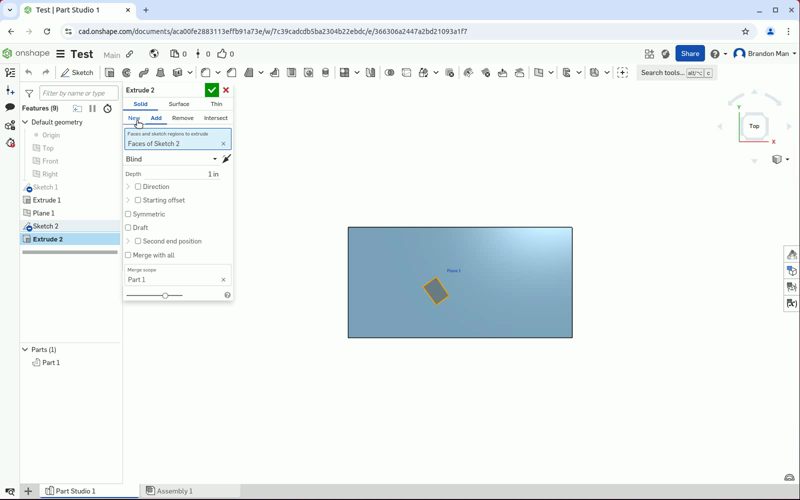
click(137, 120)
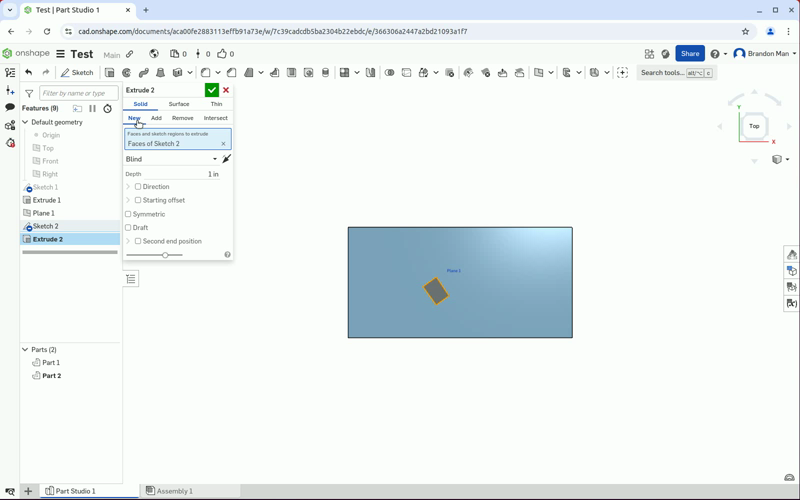
key(tab, 4)
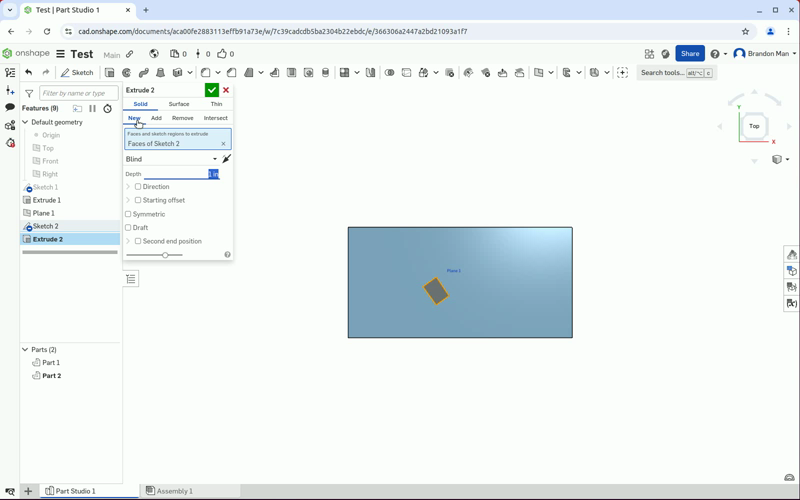
text(0.722)
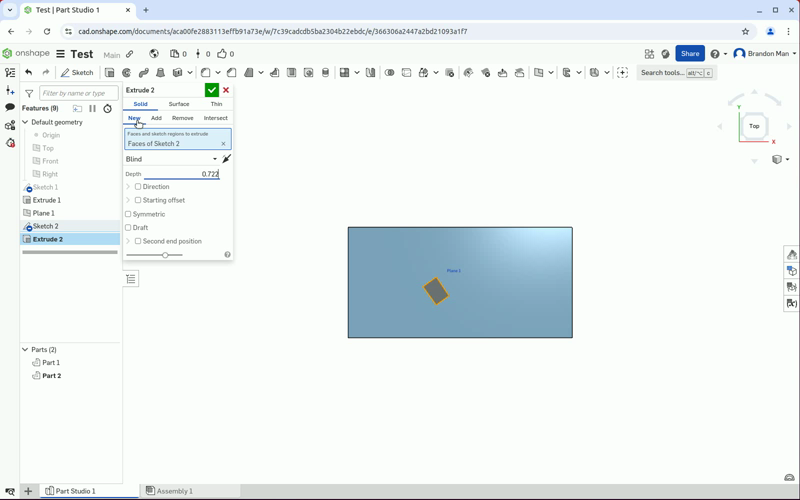
key(enter)
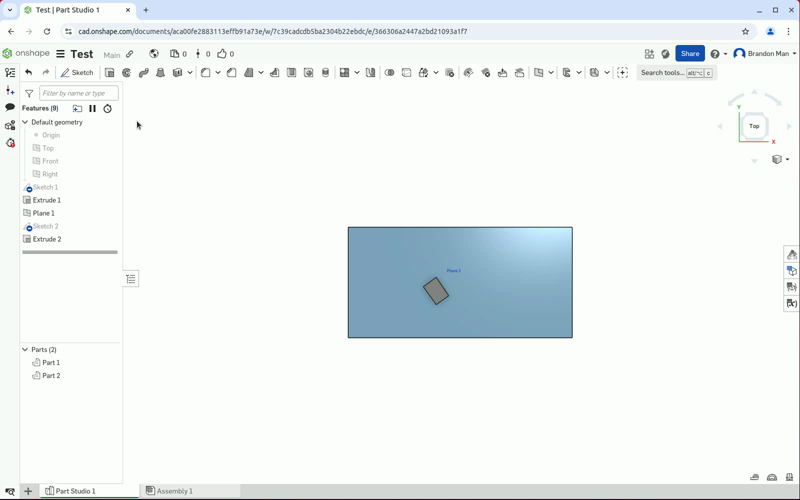
key(shift+h)
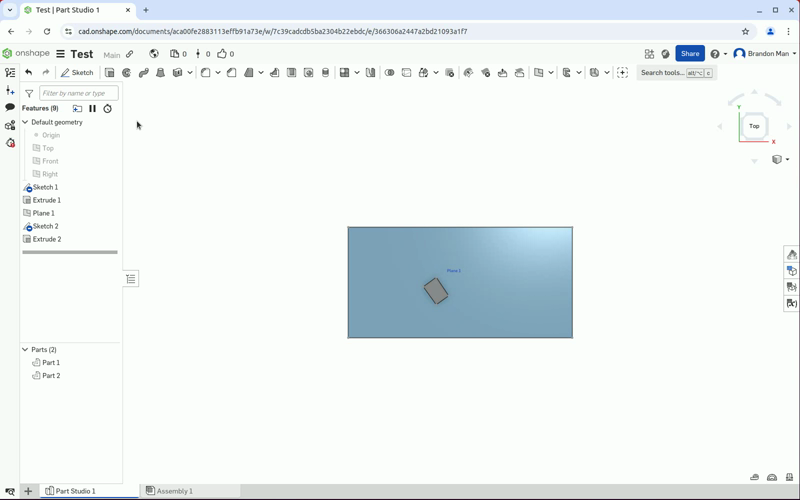
key(shift+h)
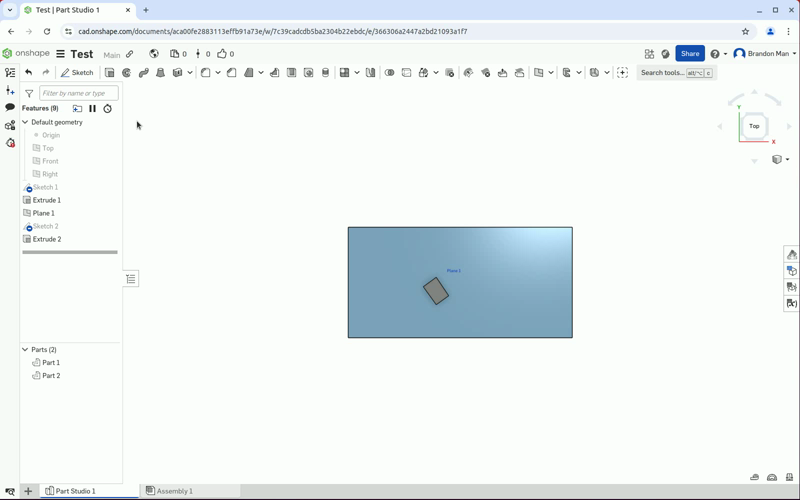
mouse_move(73, 189)
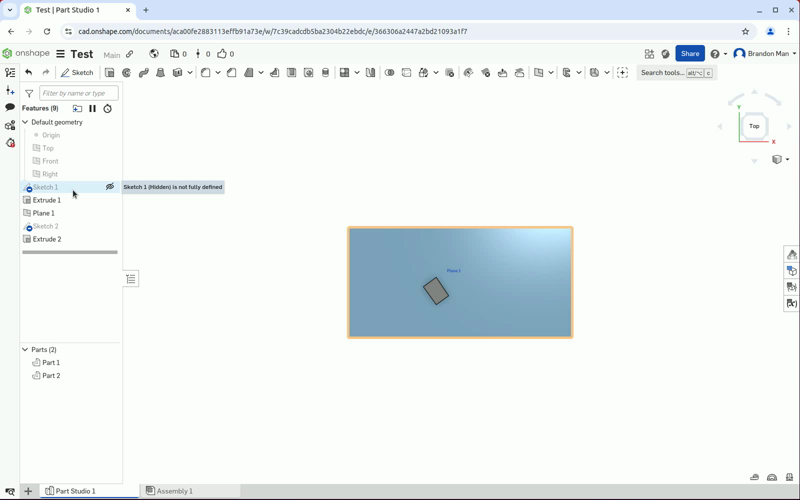
click(73, 189)
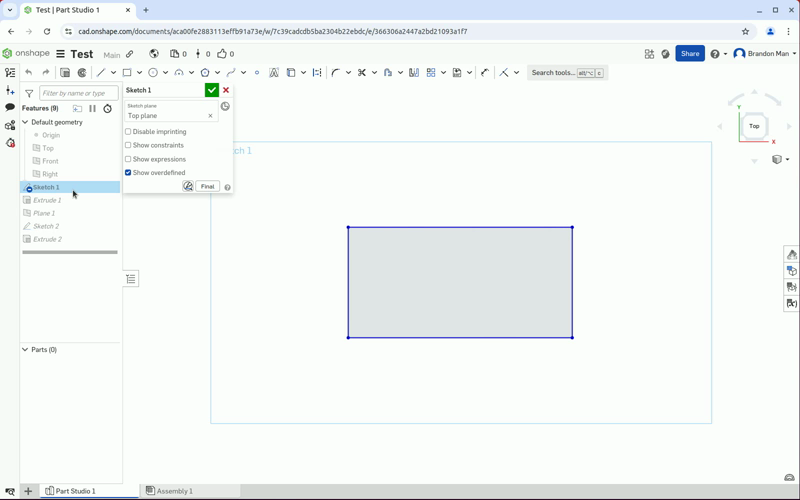
mouse_move(229, 92)
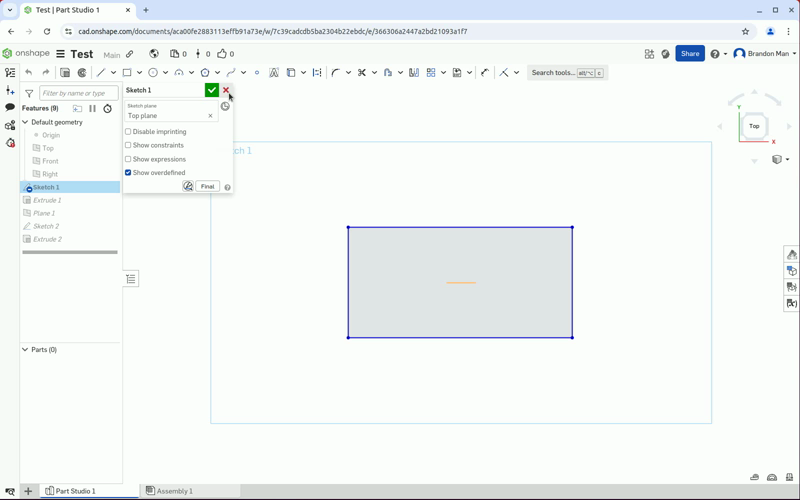
click(229, 92)
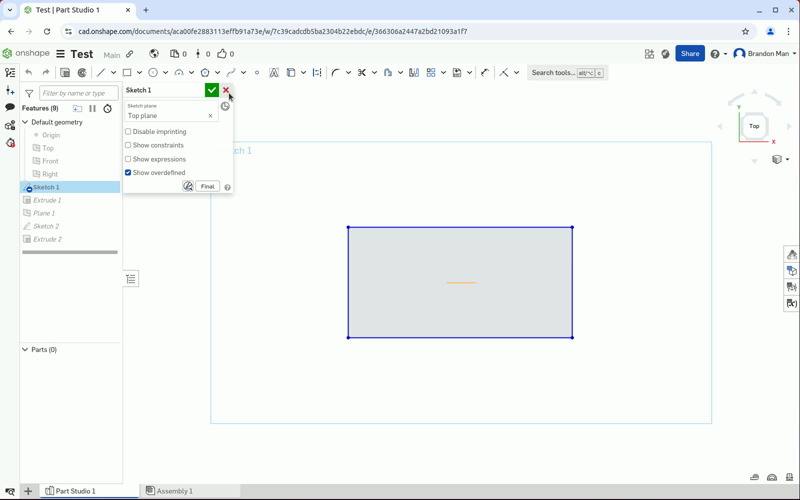
key(shift+s)
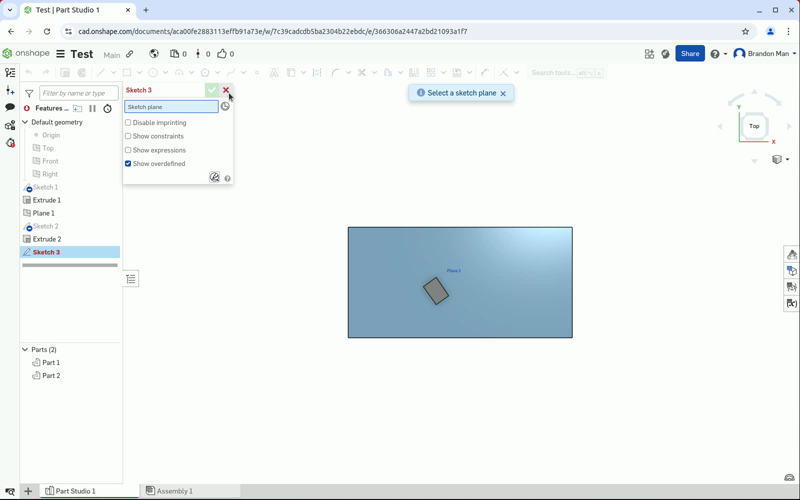
mouse_move(73, 215)
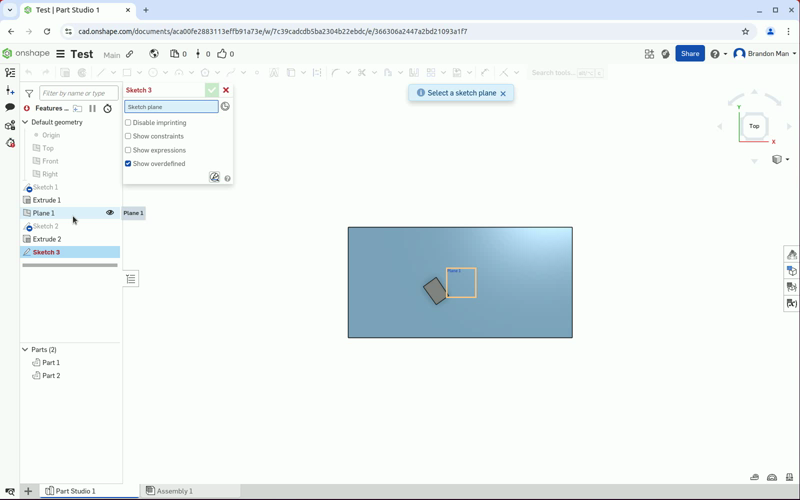
click(73, 215)
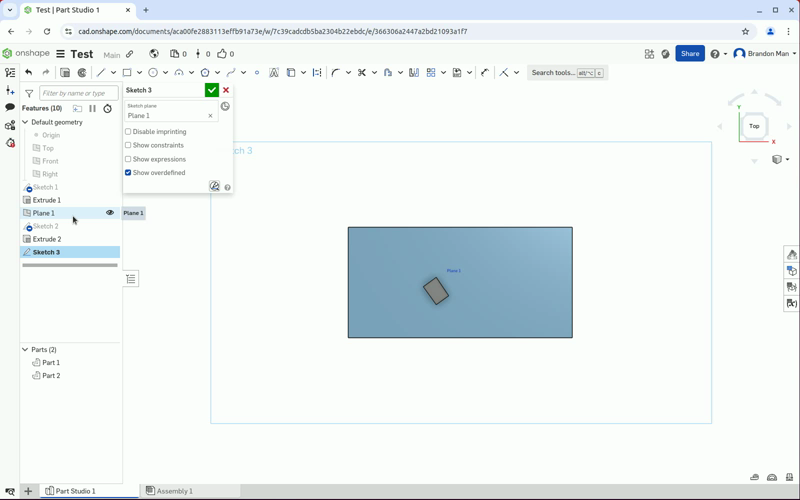
mouse_move(73, 352)
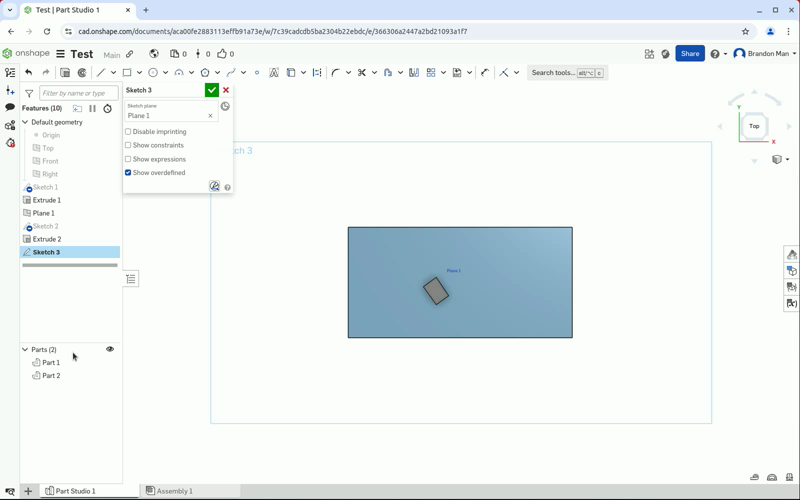
key(y)
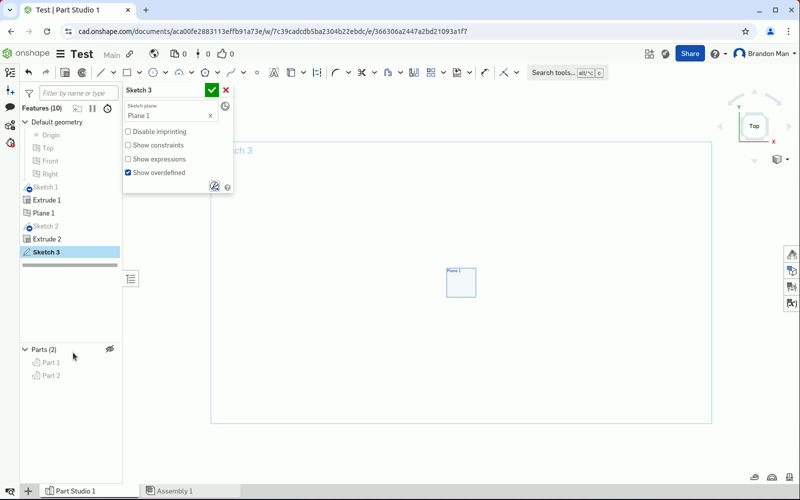
key(l)
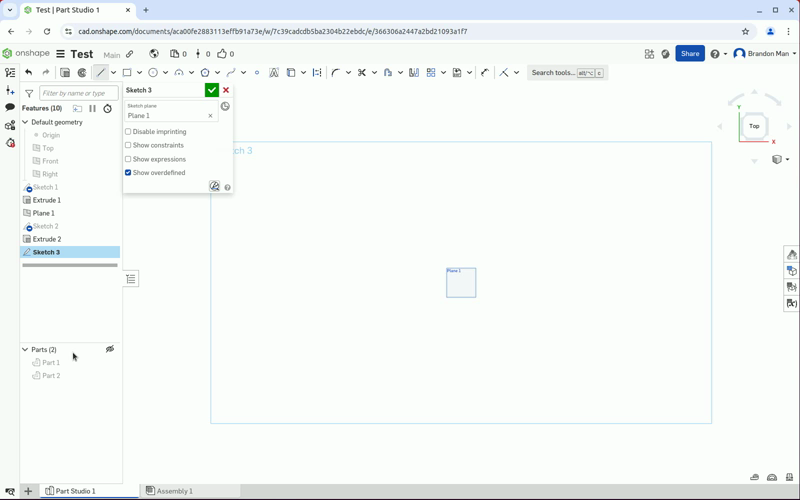
key_down(shift)
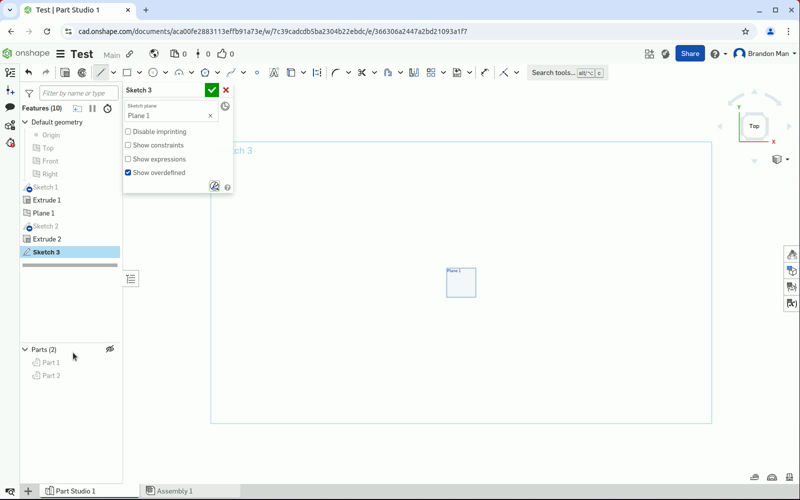
mouse_move(471, 314)
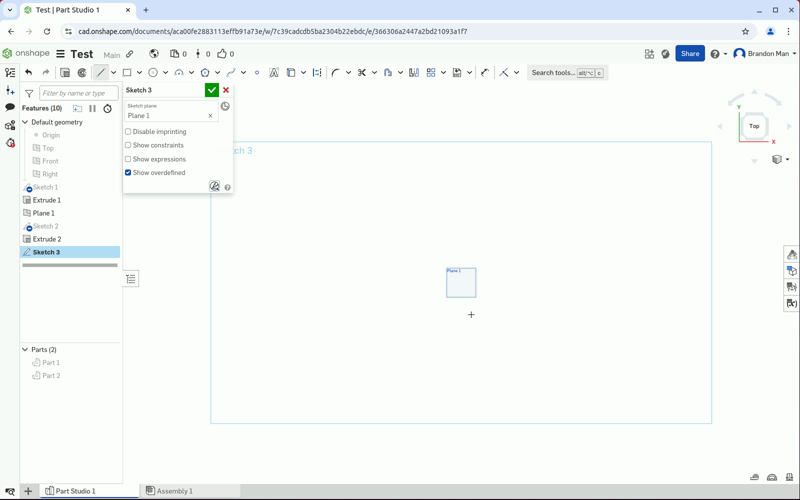
click(471, 314)
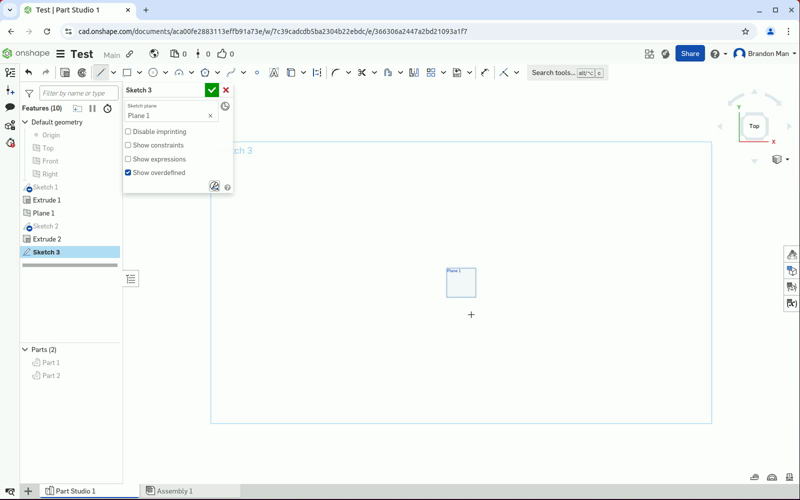
key_up(shift)
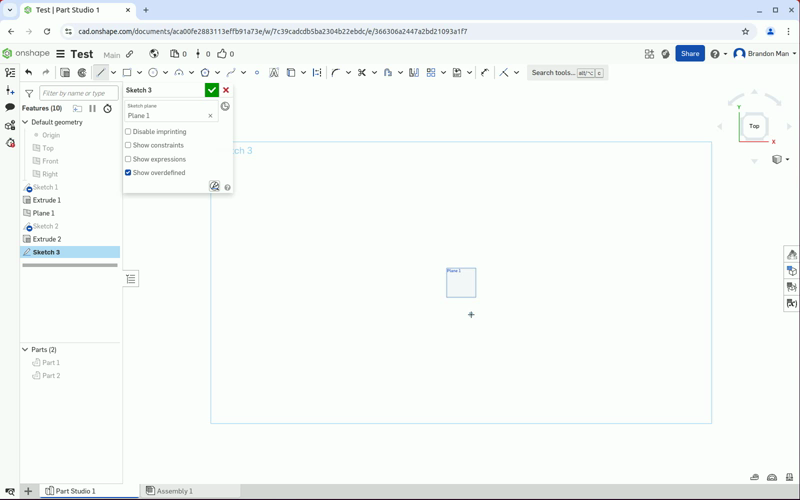
key_down(shift)
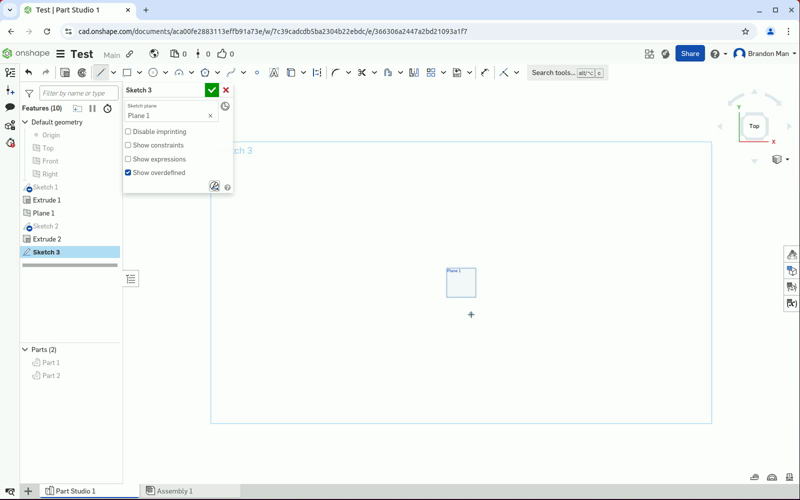
mouse_move(501, 314)
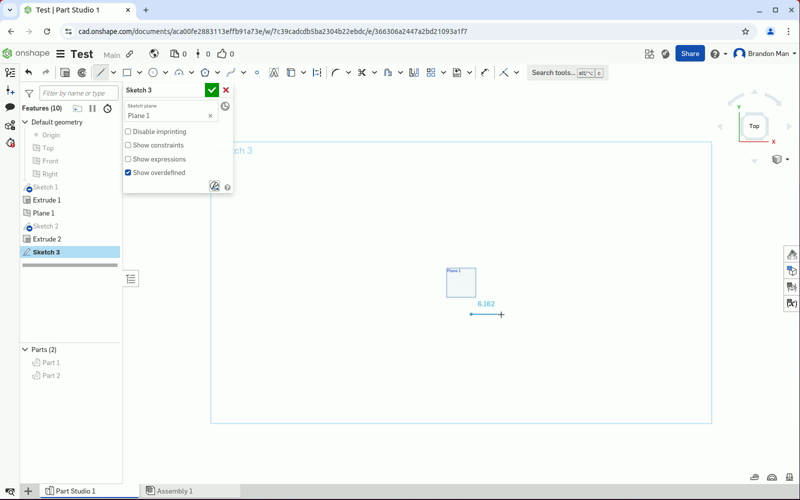
mouse_move(481, 321)
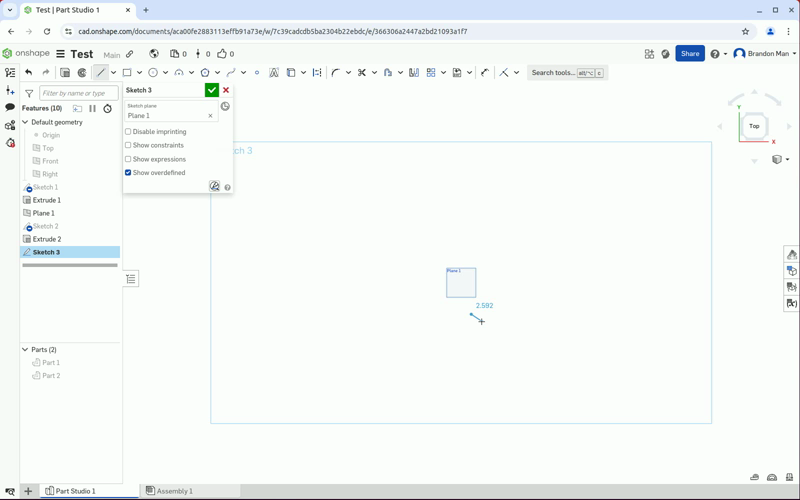
click(481, 321)
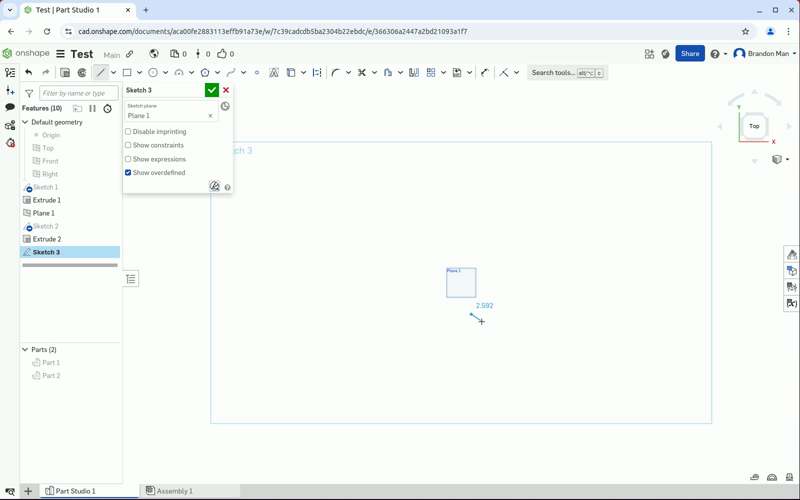
key_up(shift)
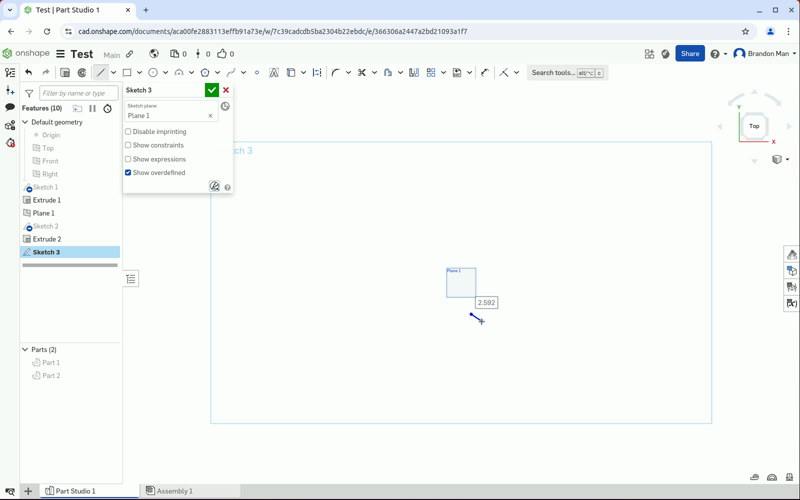
key_down(shift)
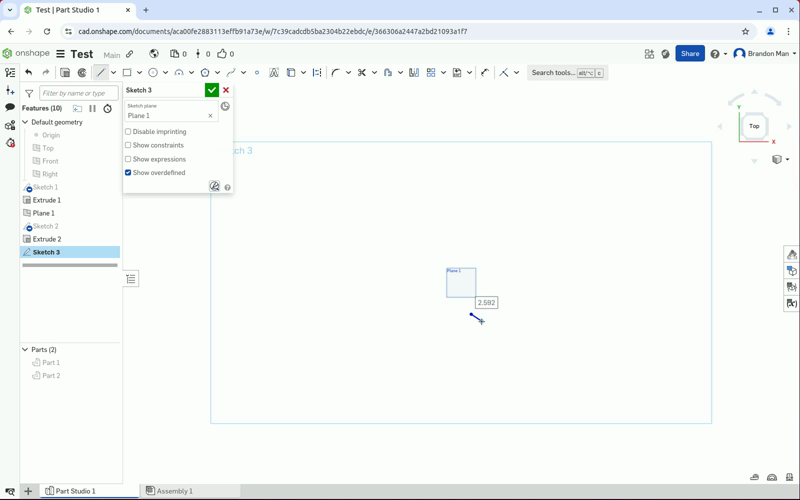
mouse_move(511, 321)
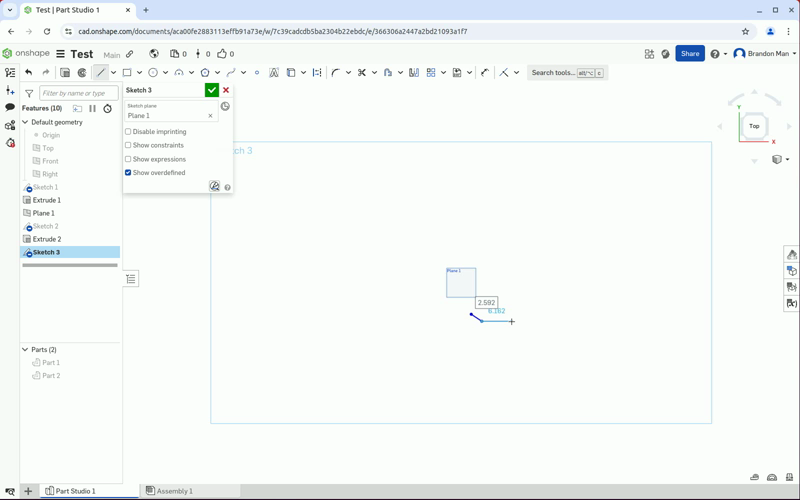
mouse_move(488, 310)
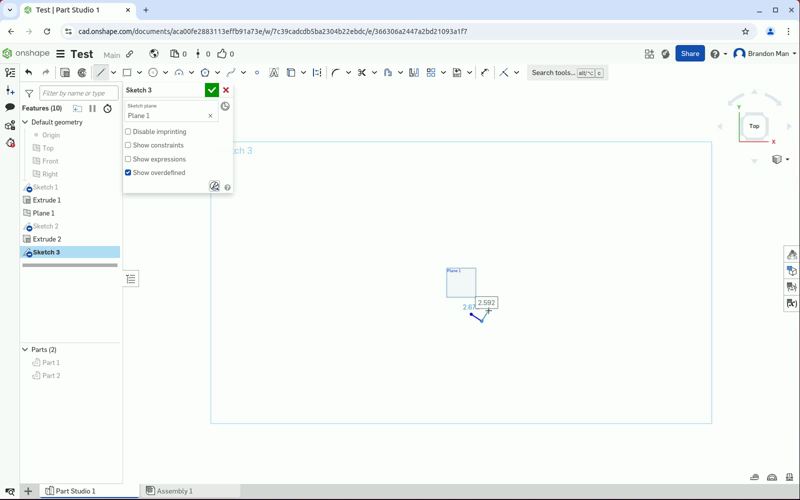
click(488, 310)
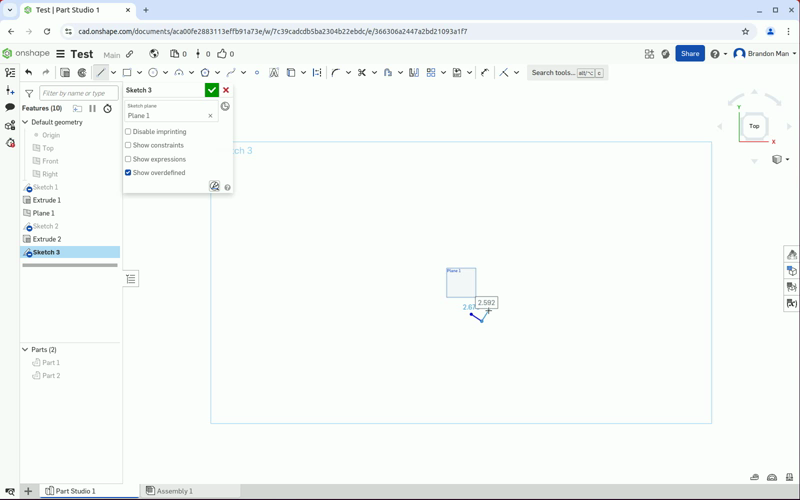
key_up(shift)
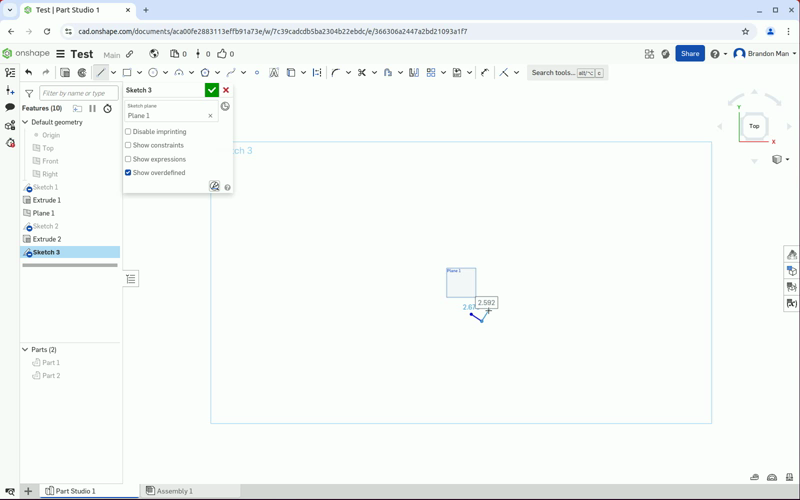
key_down(shift)
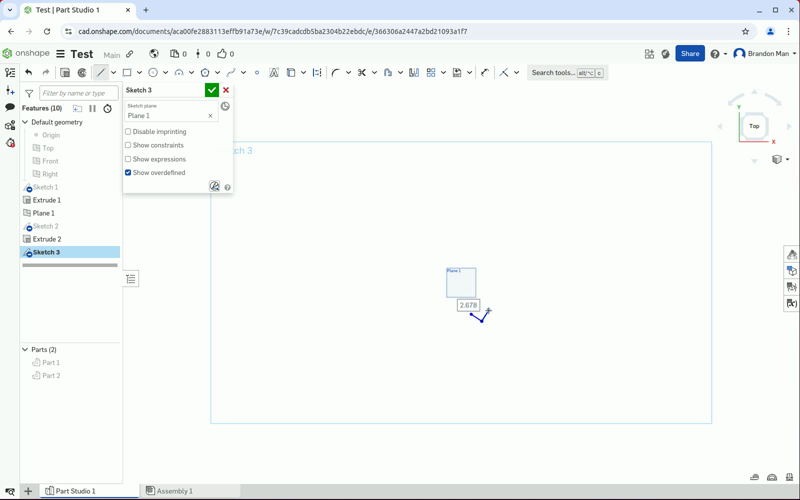
mouse_move(518, 310)
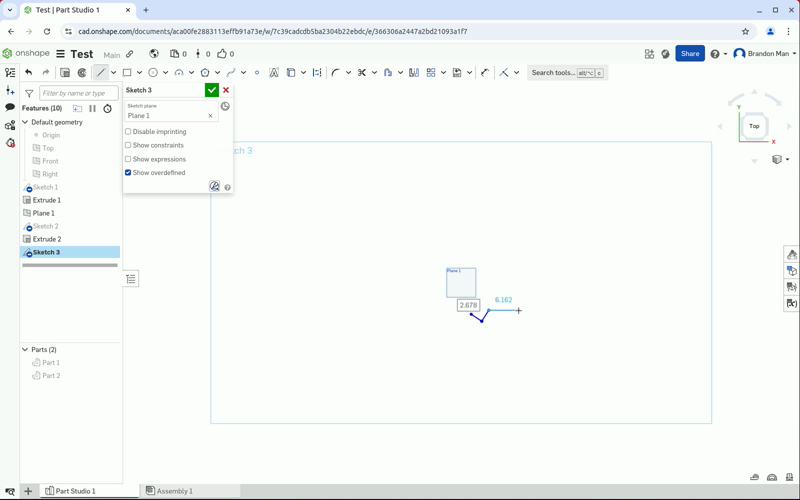
mouse_move(478, 303)
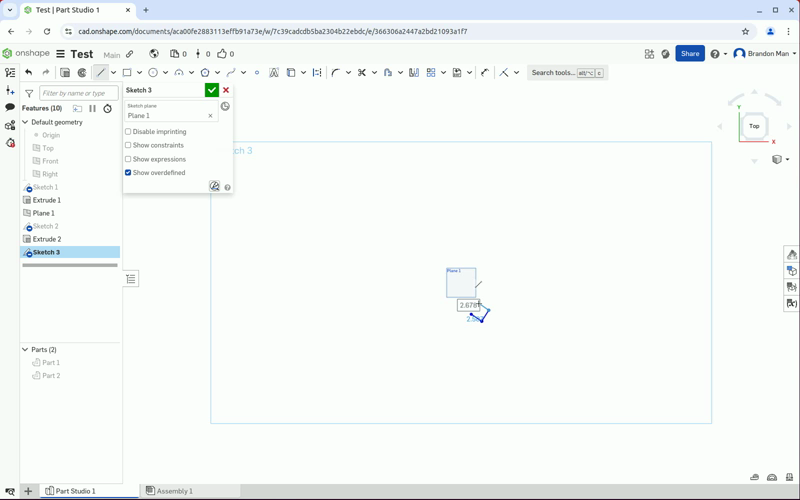
click(478, 303)
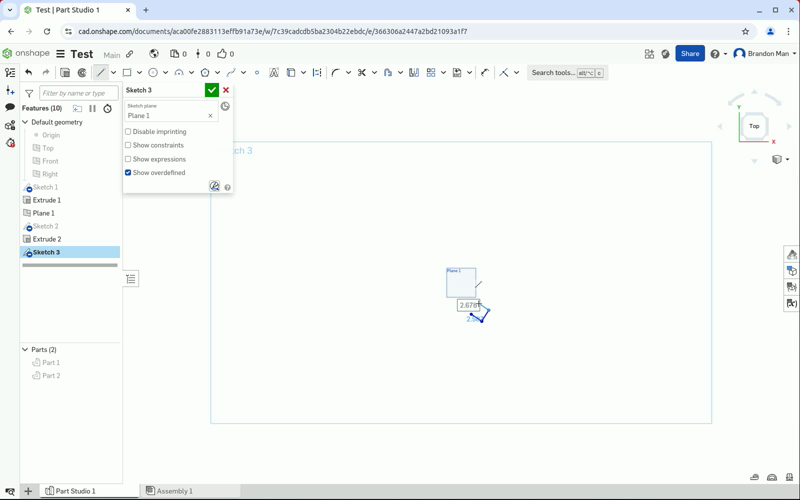
key_up(shift)
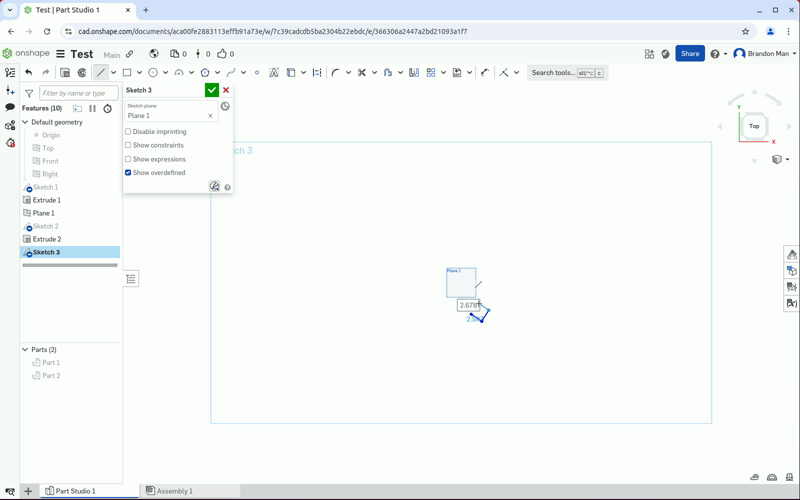
mouse_move(508, 303)
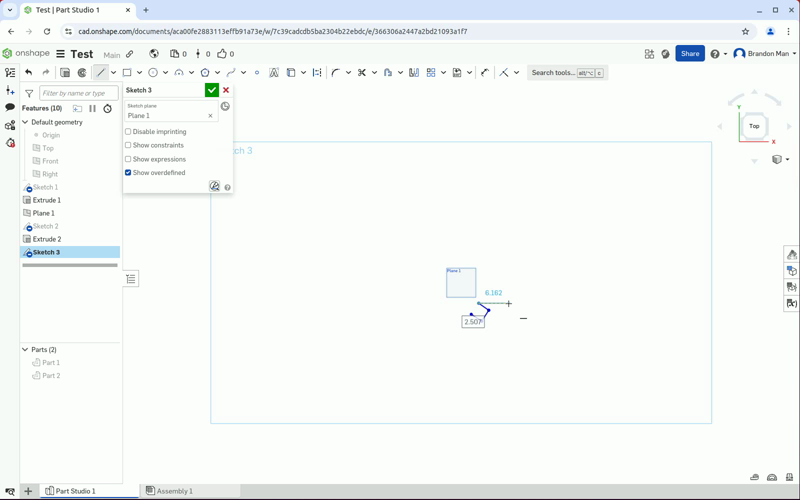
key_down(shift)
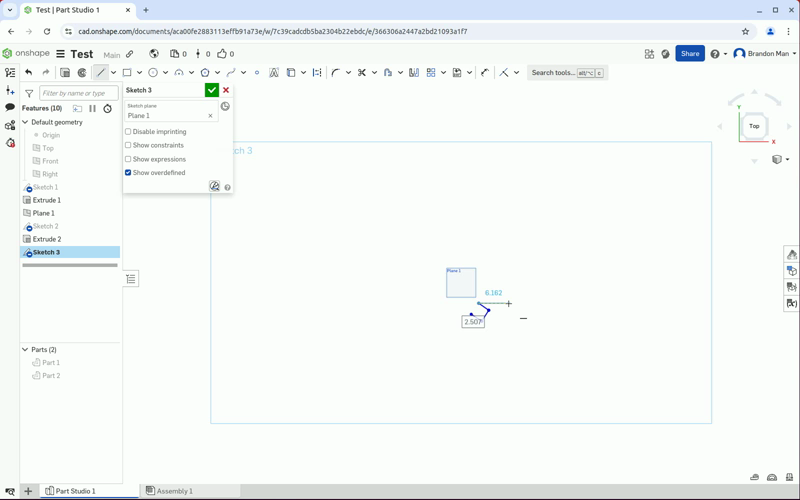
mouse_move(471, 314)
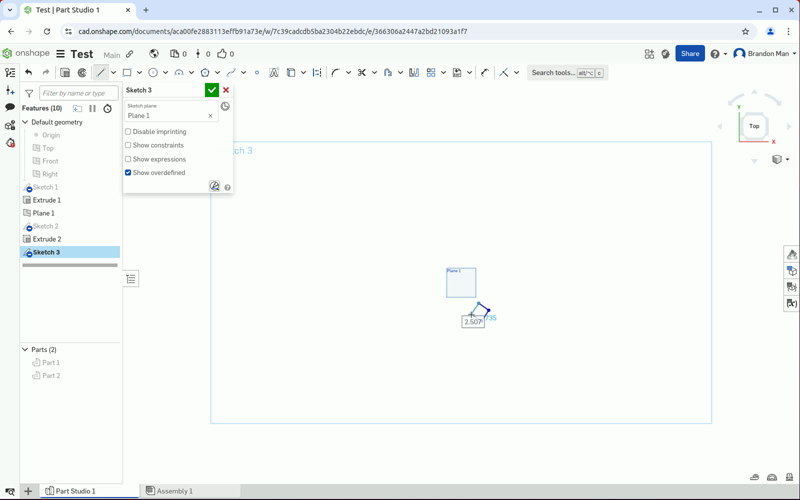
key_up(shift)
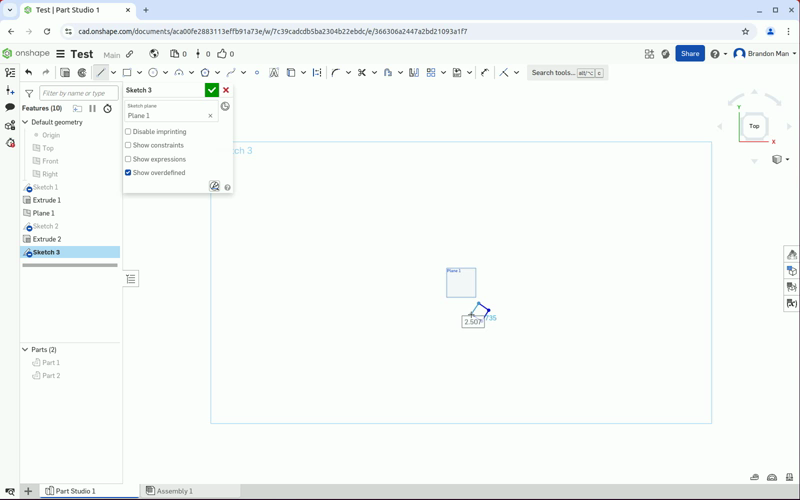
click(471, 314)
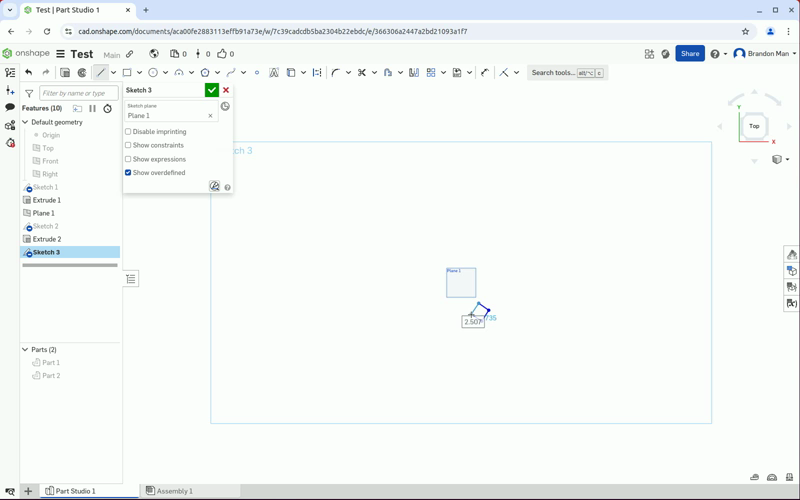
key(esc)
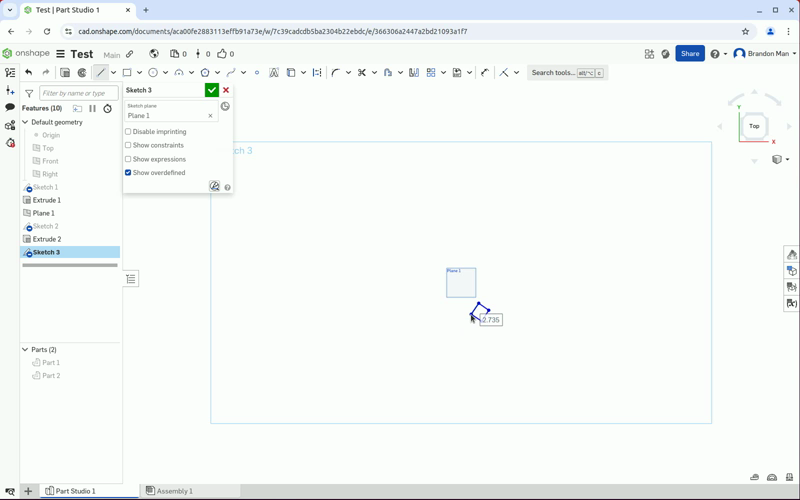
mouse_move(479, 306)
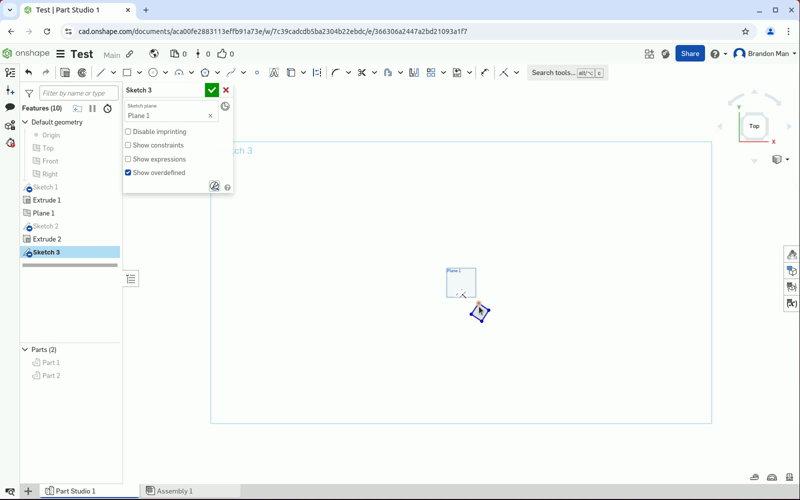
scroll(6)
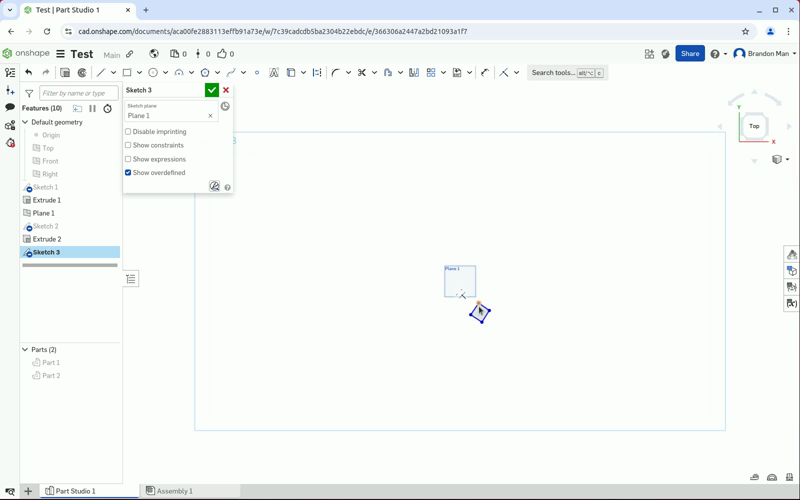
scroll(6)
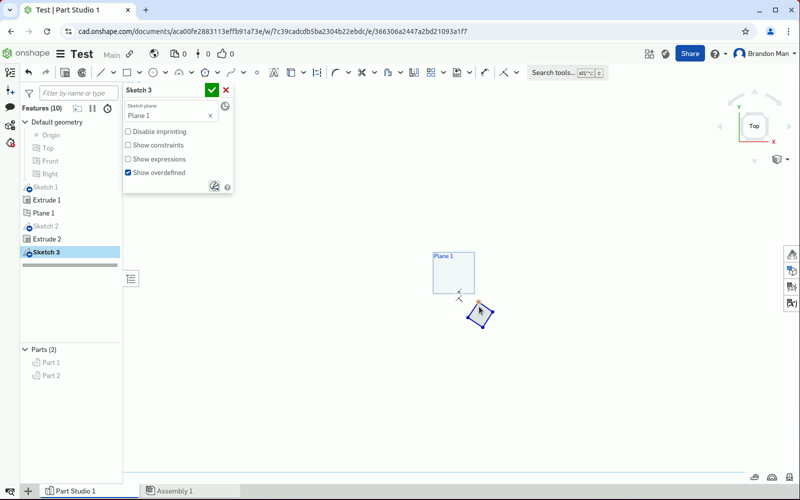
scroll(6)
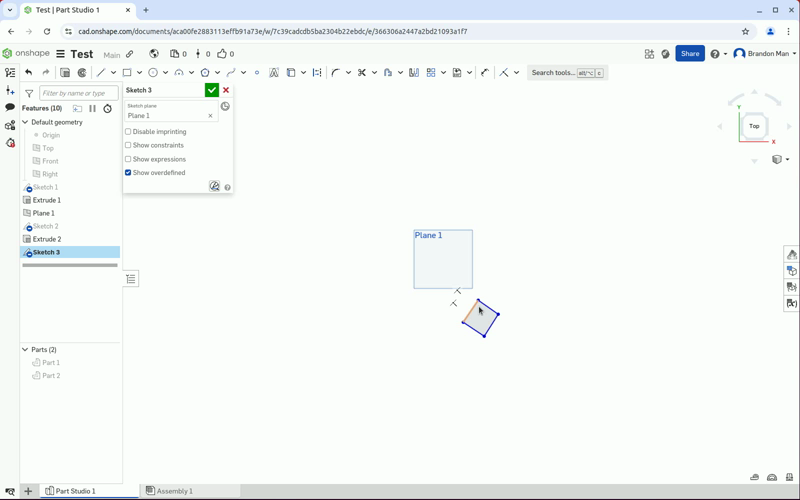
scroll(6)
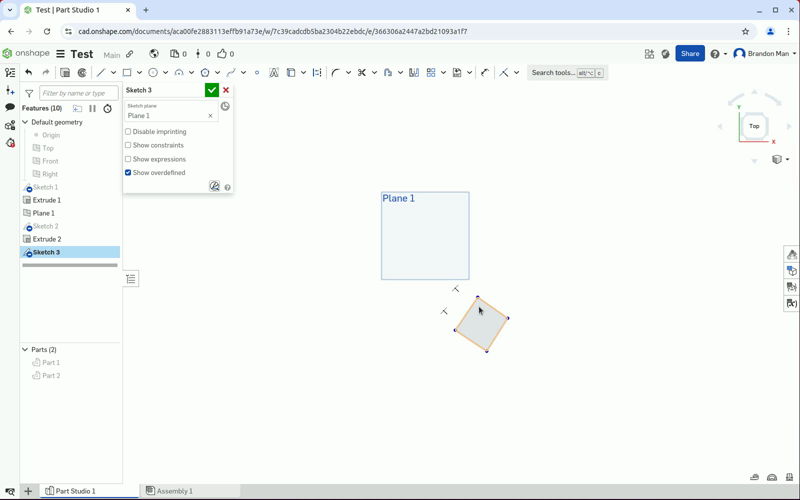
scroll(6)
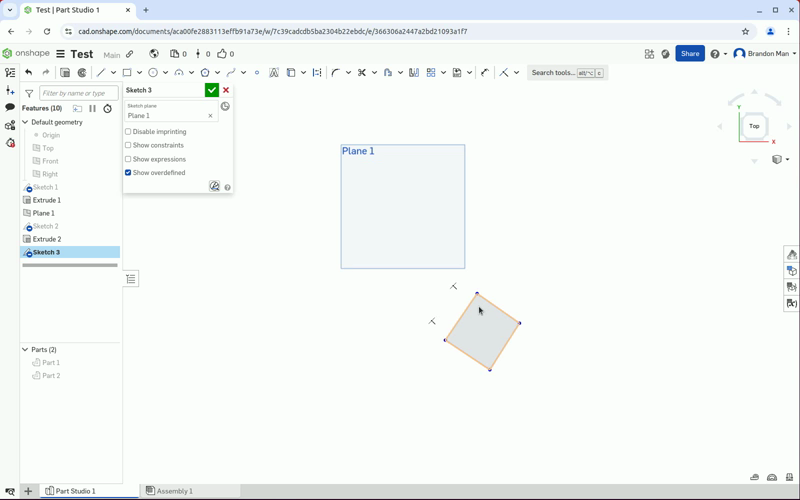
scroll(6)
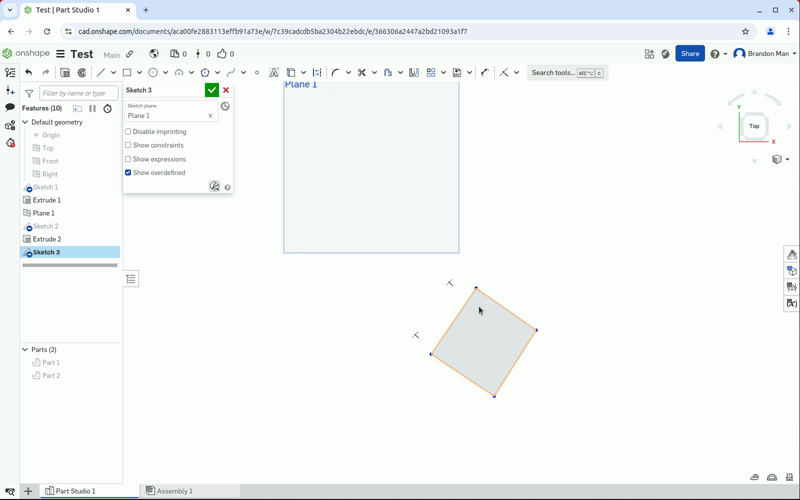
scroll(6)
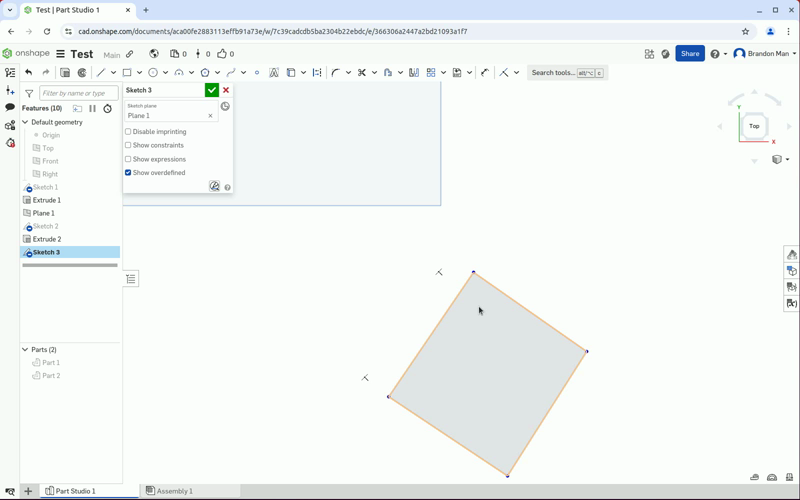
click(479, 306)
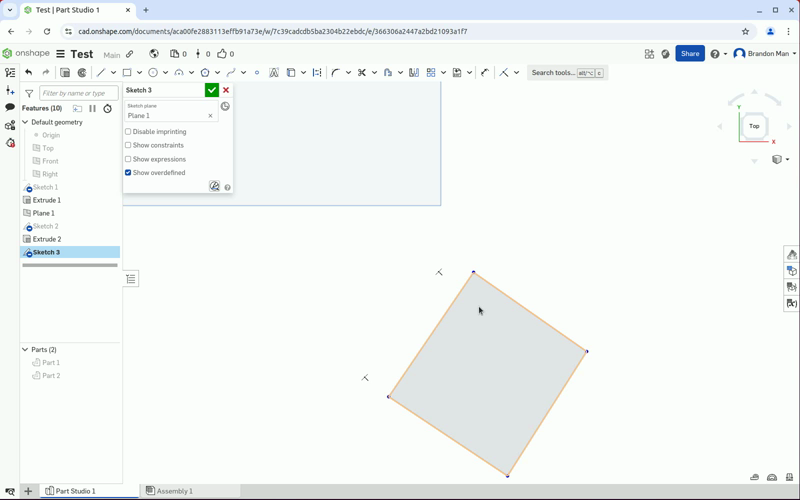
scroll(-6)
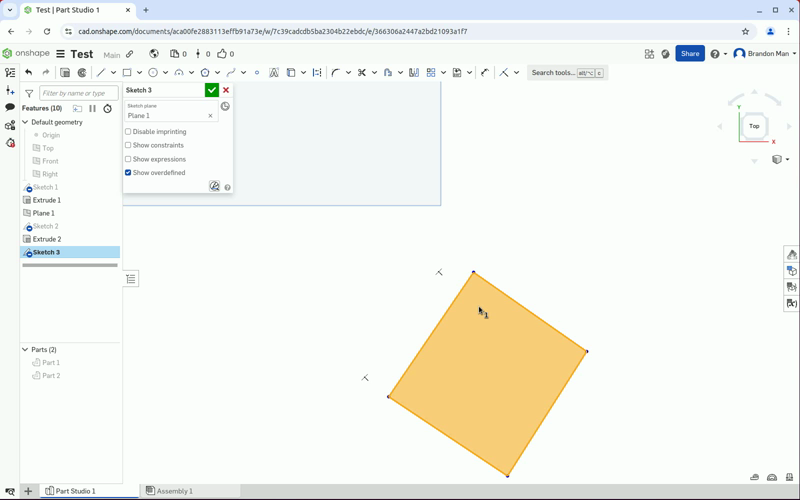
scroll(-6)
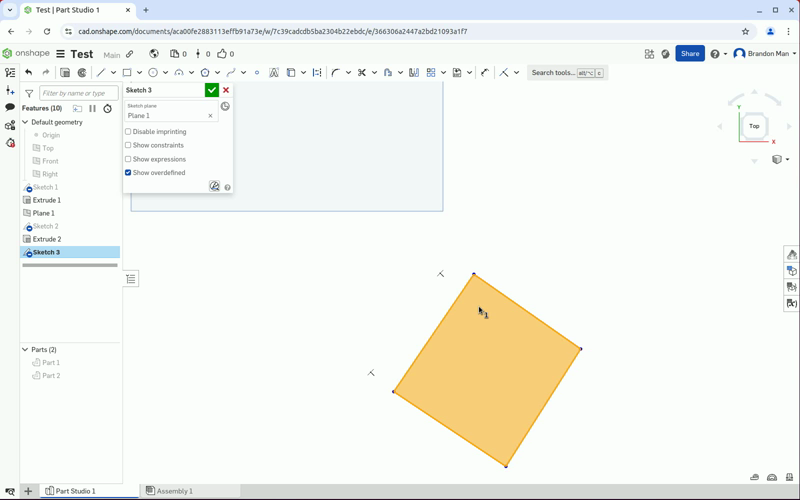
scroll(-6)
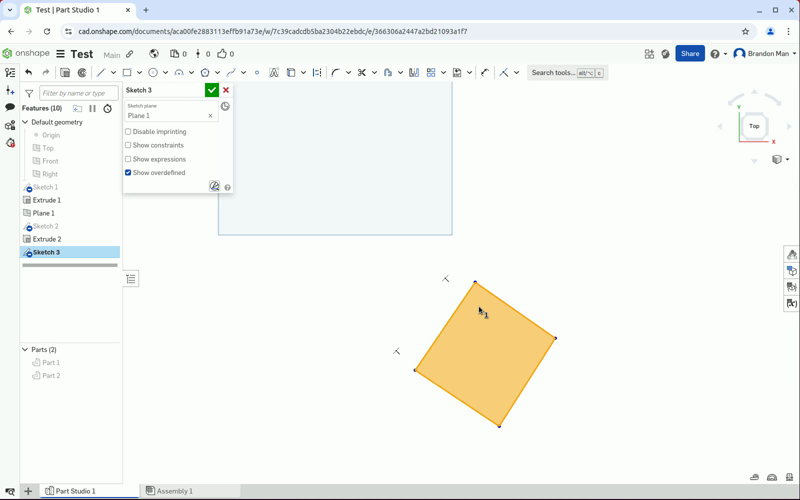
scroll(-6)
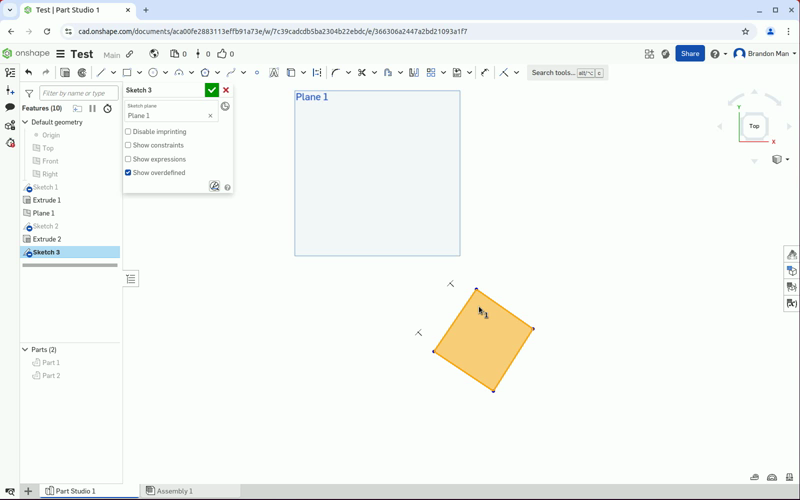
scroll(-6)
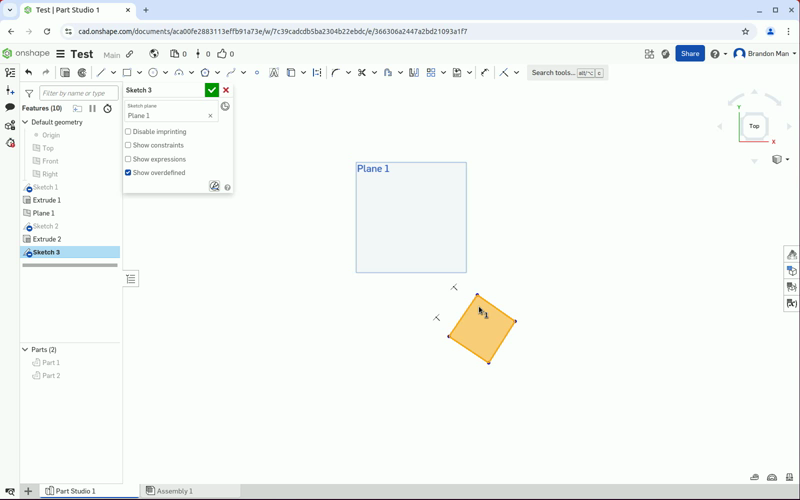
scroll(-6)
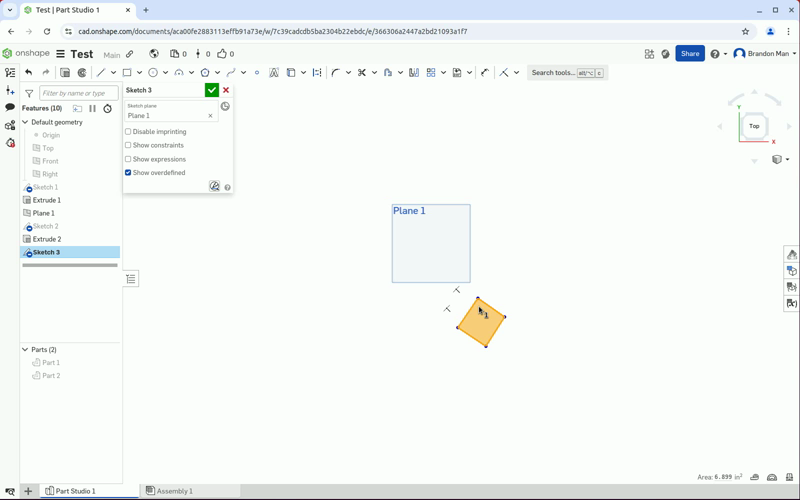
scroll(-6)
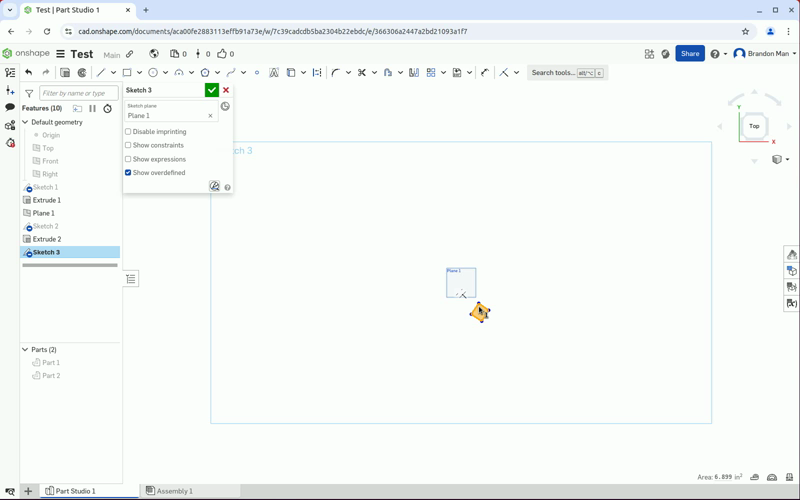
mouse_move(73, 352)
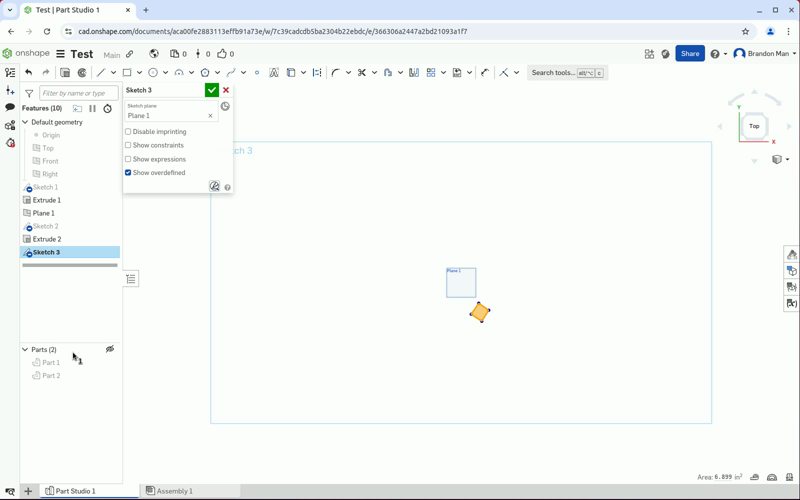
key(shift+y)
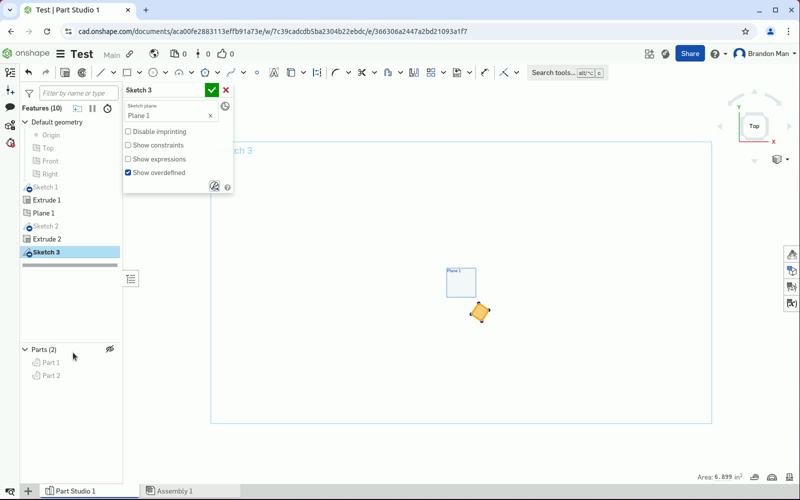
key(shift+e)
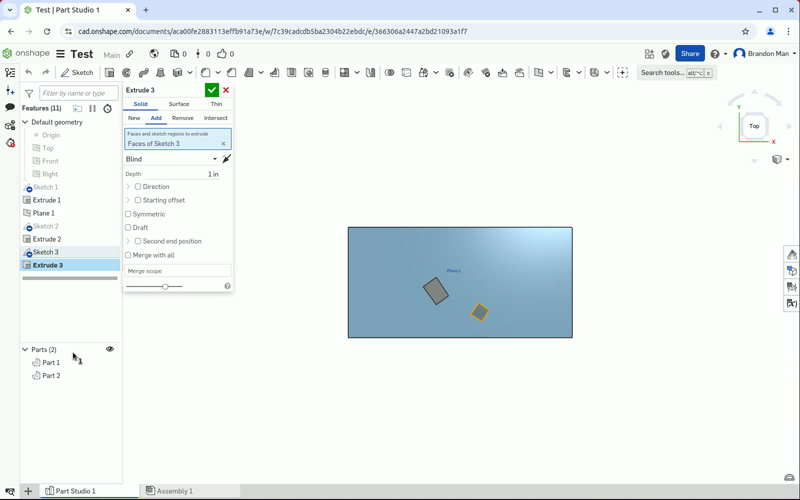
mouse_move(143, 106)
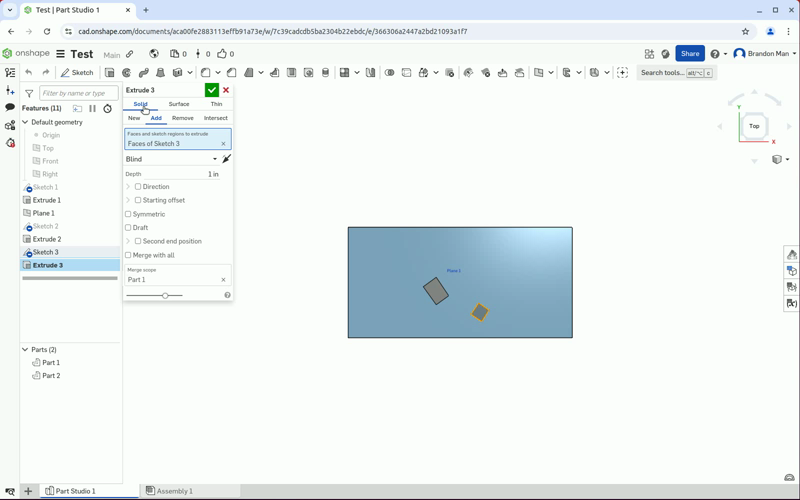
click(143, 106)
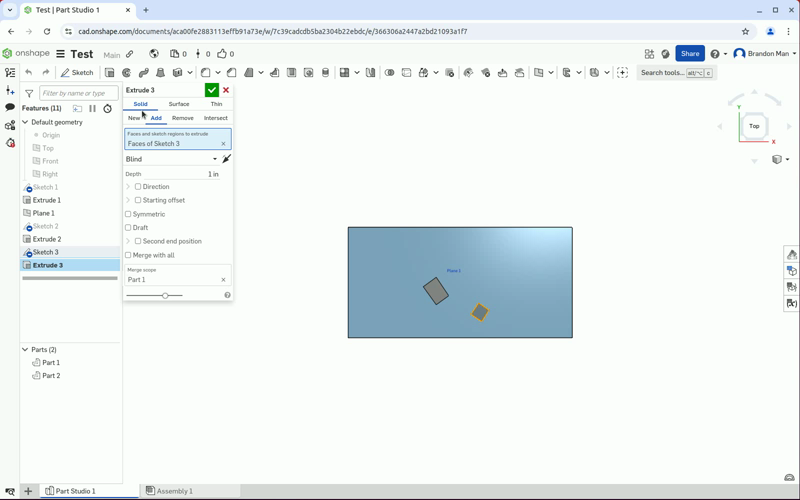
mouse_move(137, 120)
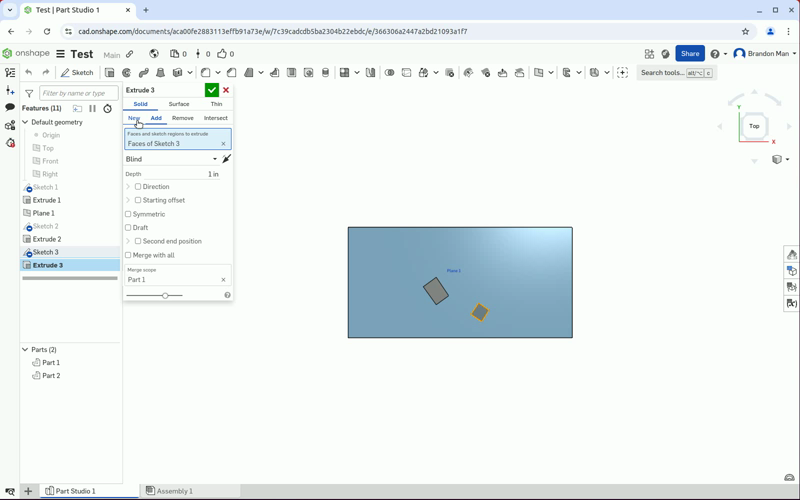
click(137, 120)
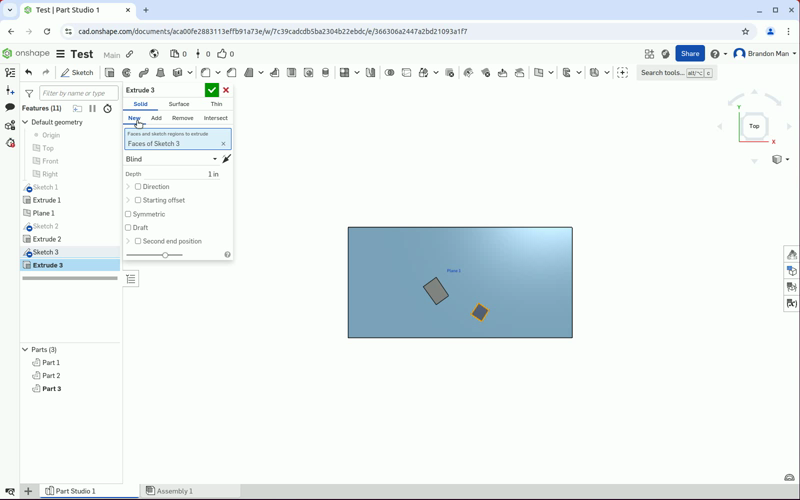
key(tab, 4)
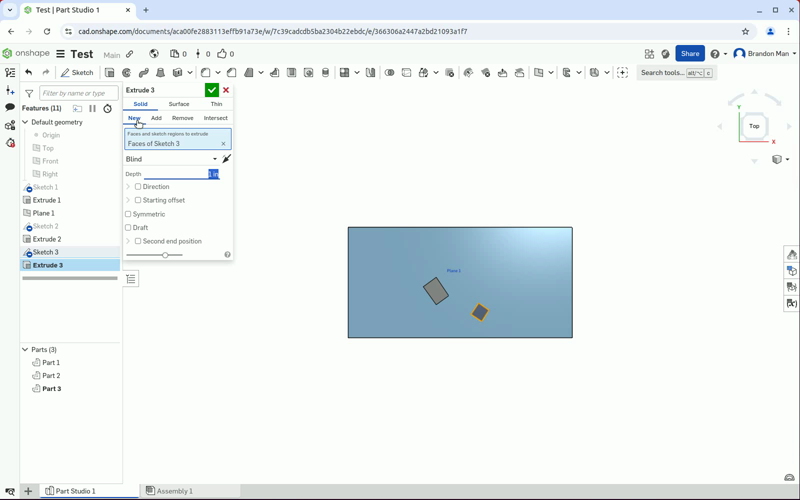
text(0.722)
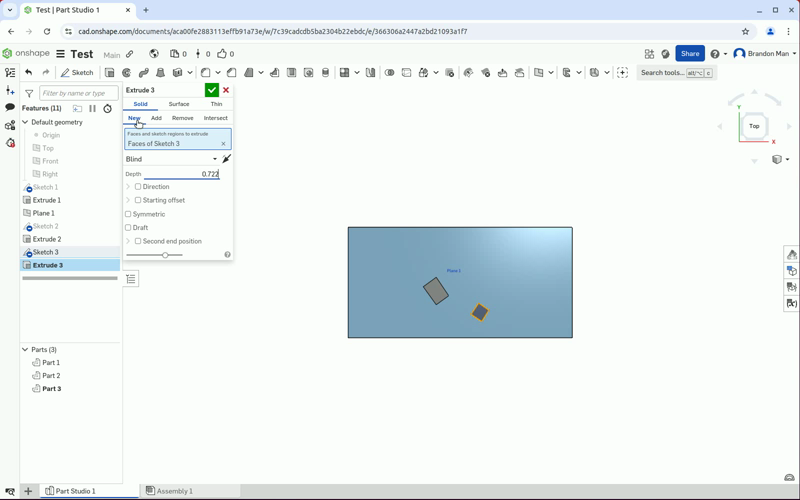
key(enter)
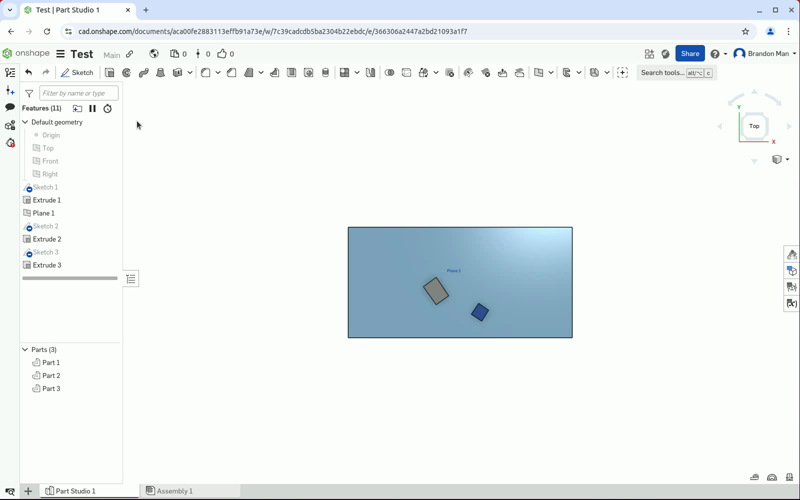
key(shift+h)
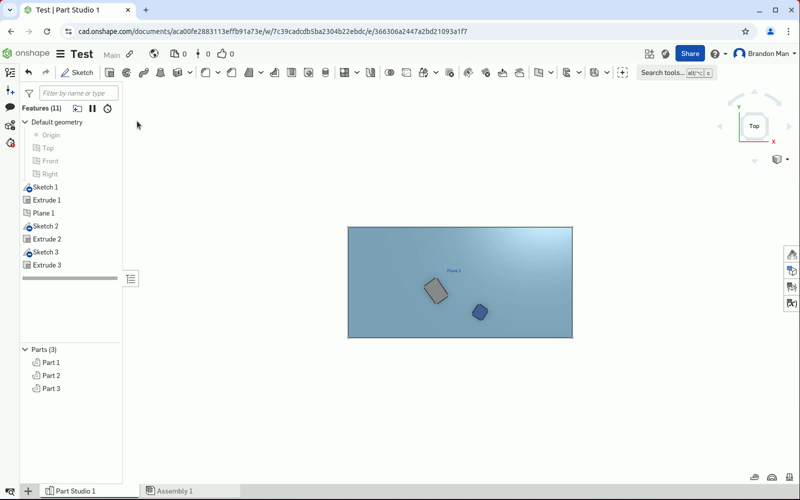
key(shift+h)
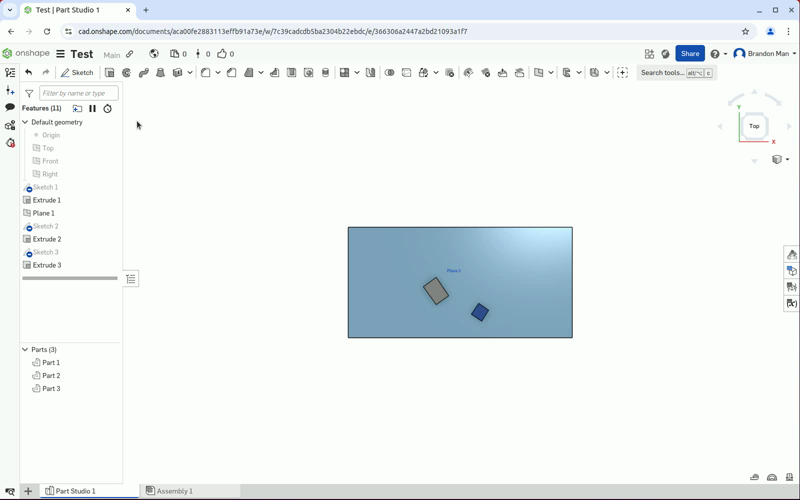
mouse_move(73, 189)
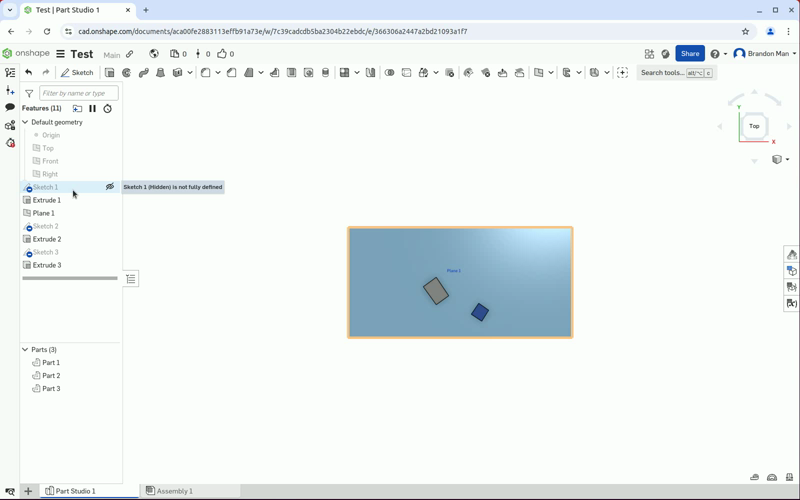
click(73, 189)
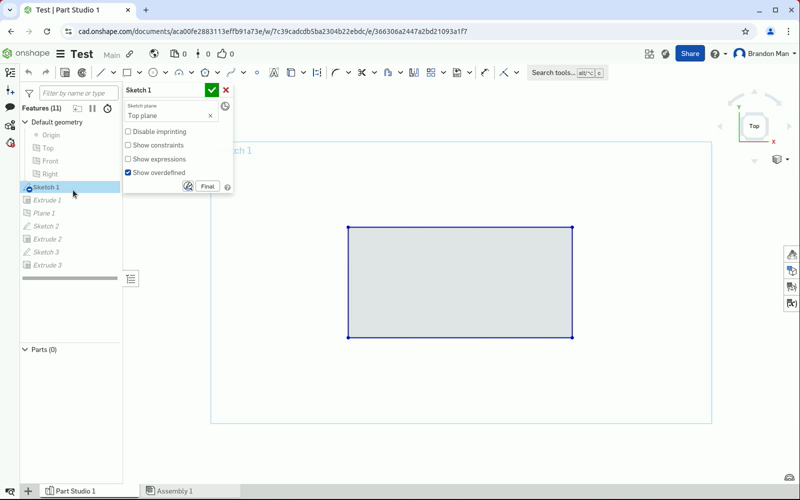
mouse_move(229, 92)
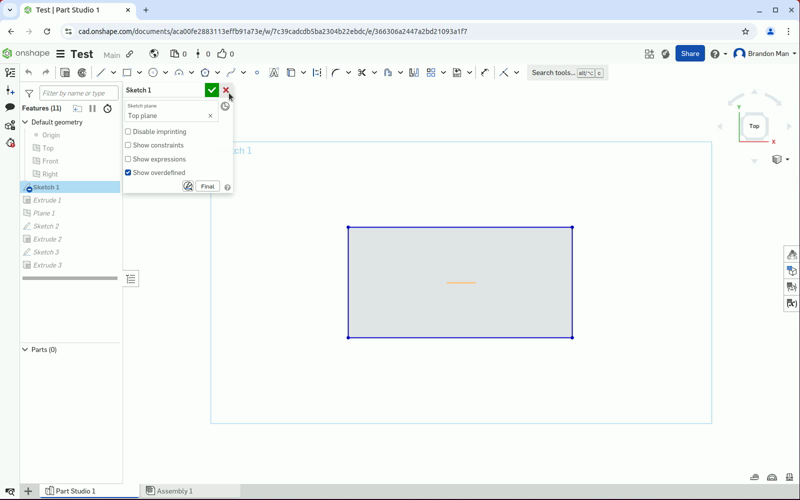
click(229, 92)
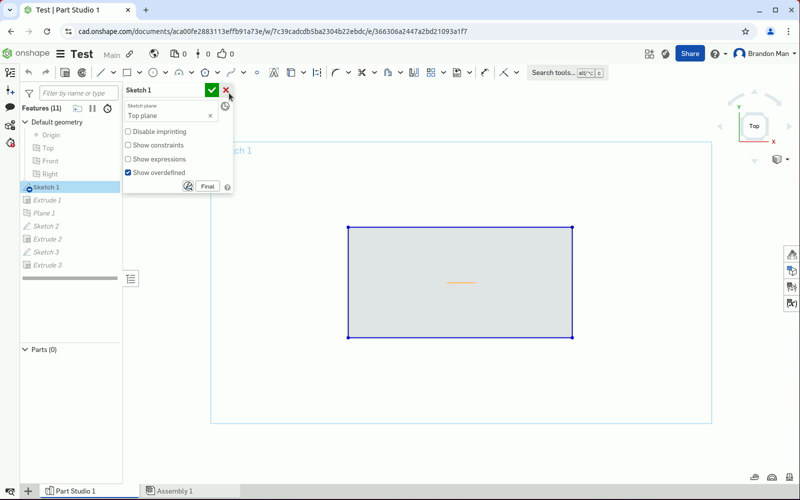
key(shift+s)
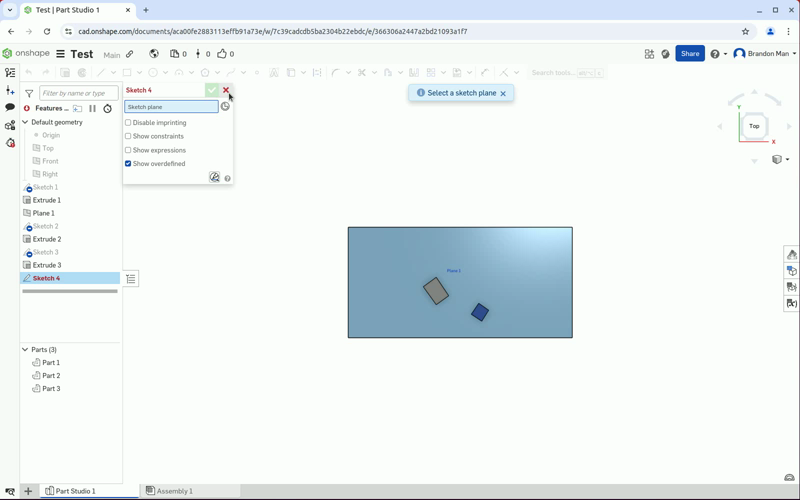
mouse_move(73, 215)
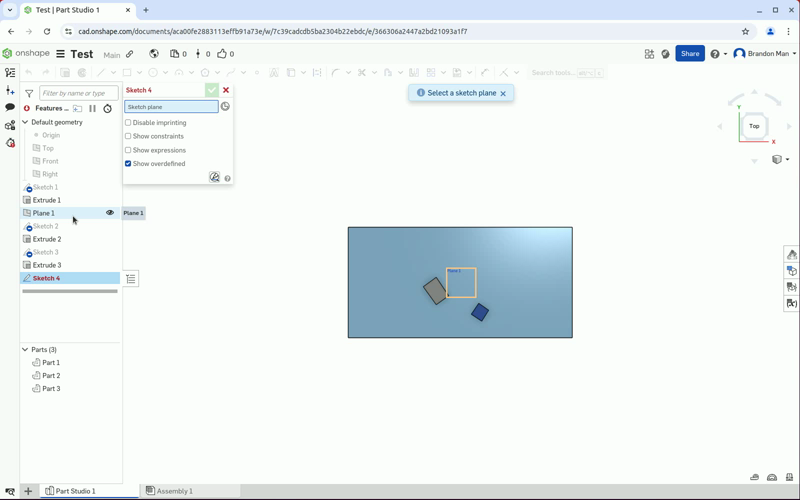
click(73, 215)
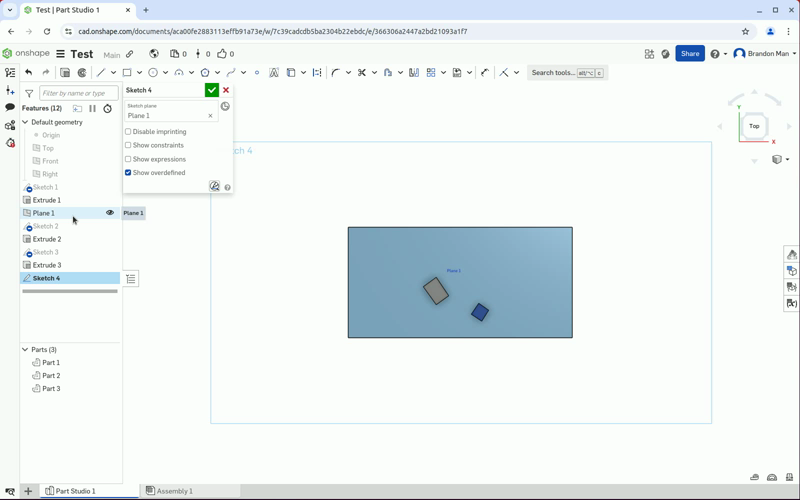
mouse_move(73, 352)
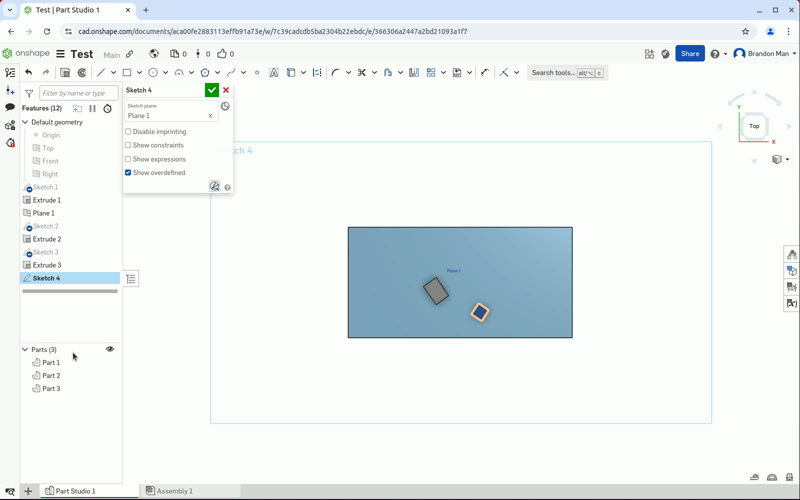
key(y)
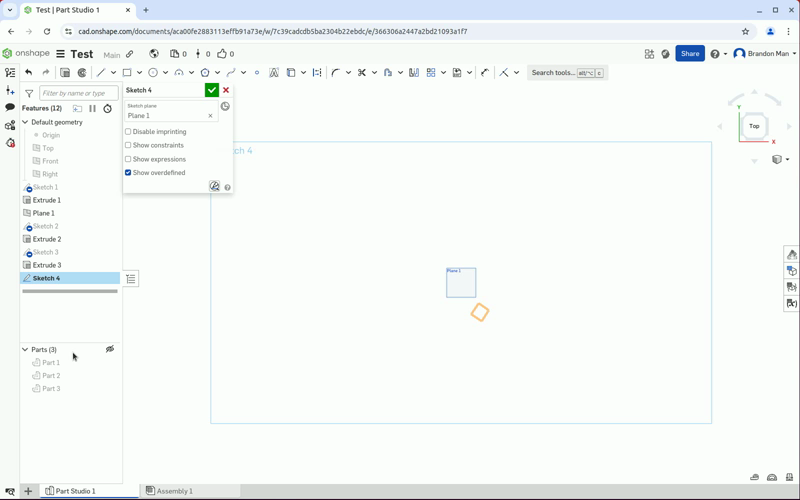
key(l)
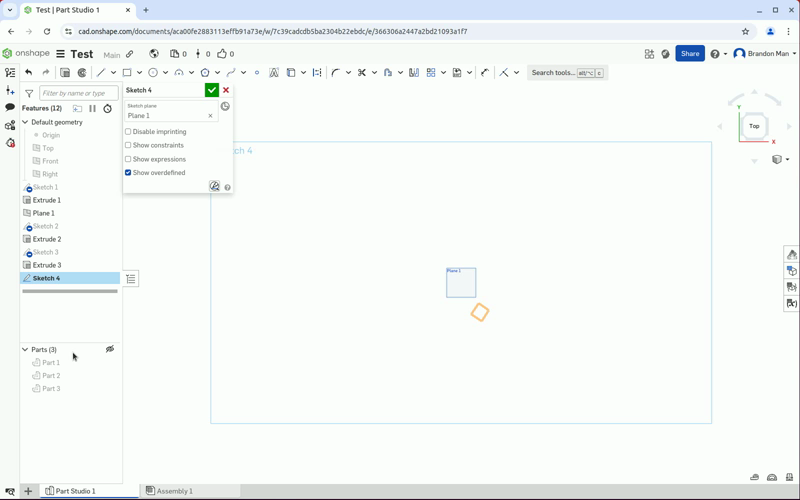
key_down(shift)
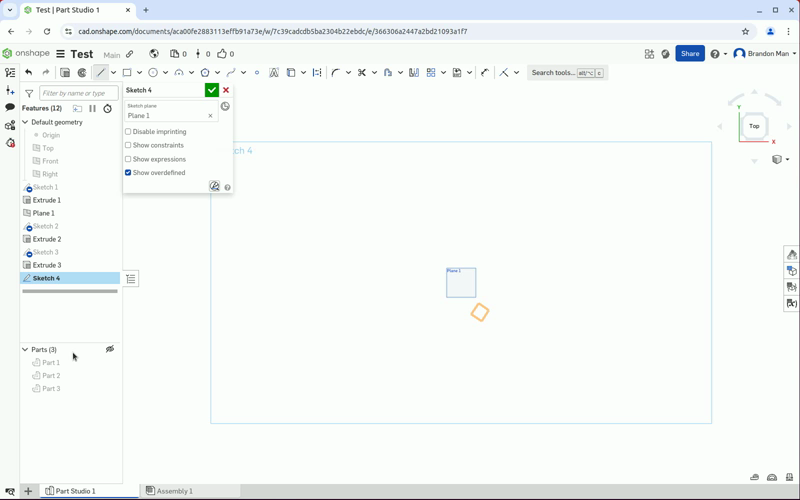
mouse_move(454, 279)
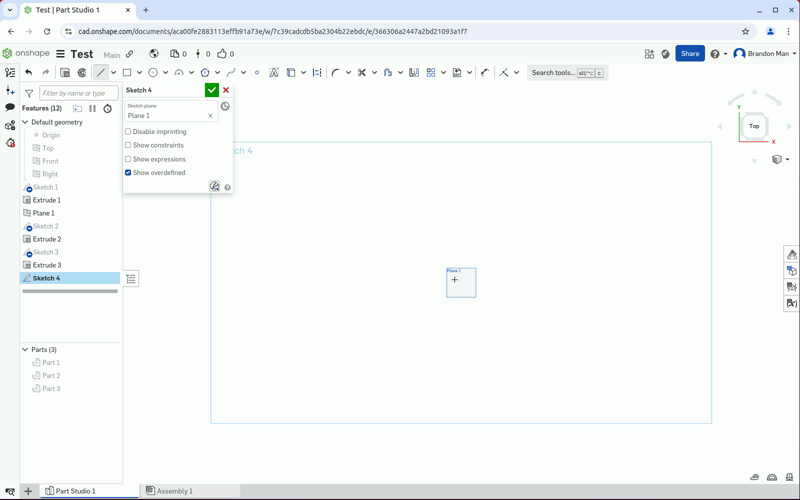
click(454, 279)
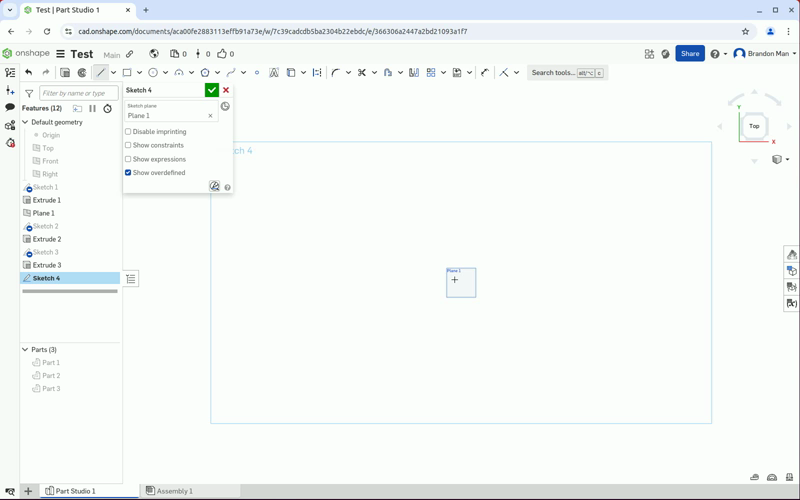
key_up(shift)
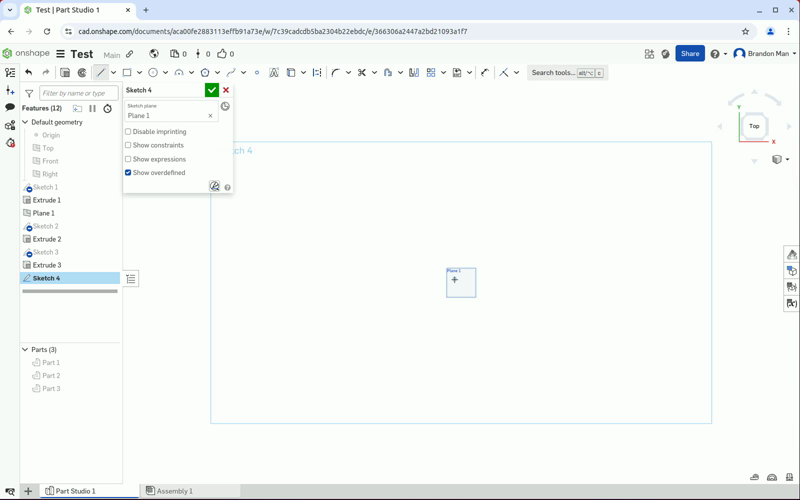
key_down(shift)
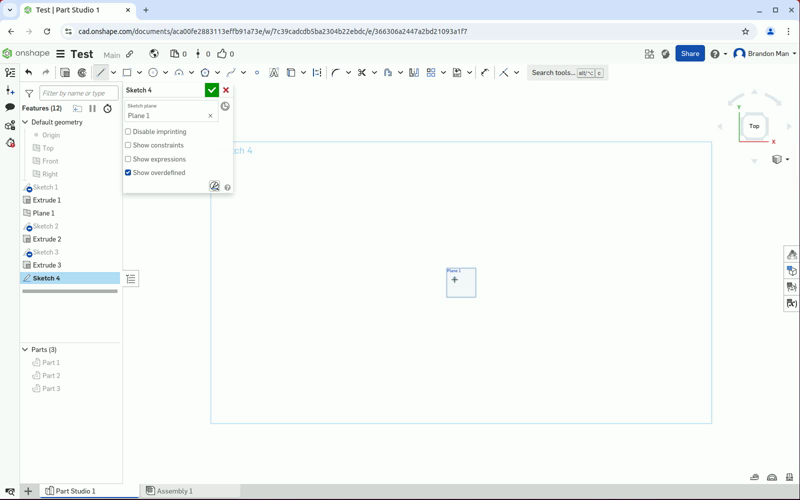
mouse_move(484, 279)
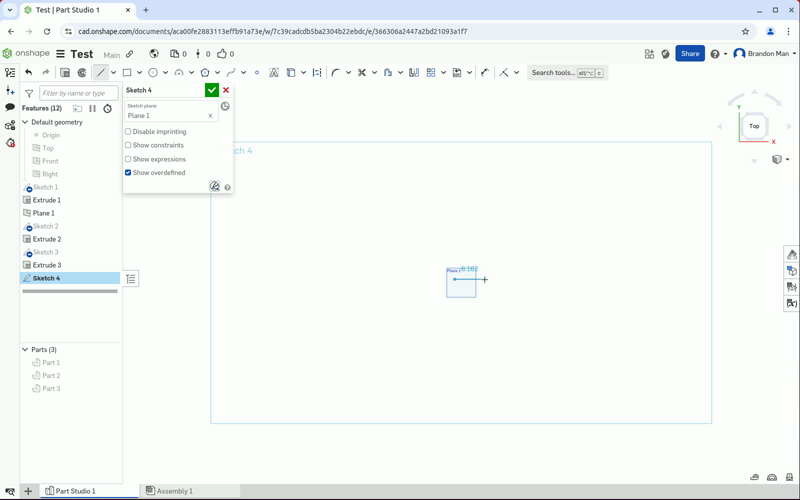
mouse_move(460, 289)
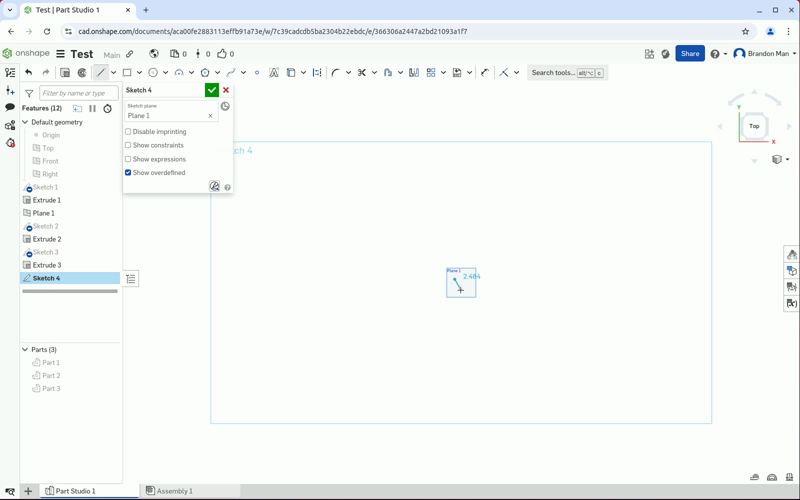
click(460, 289)
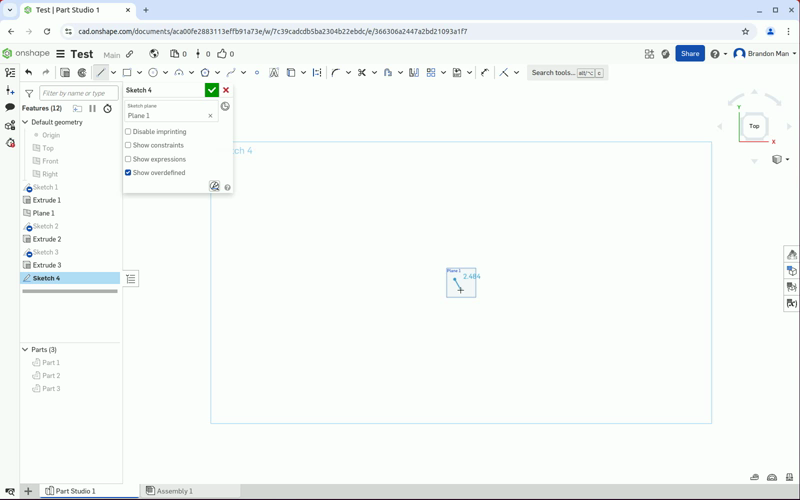
key_up(shift)
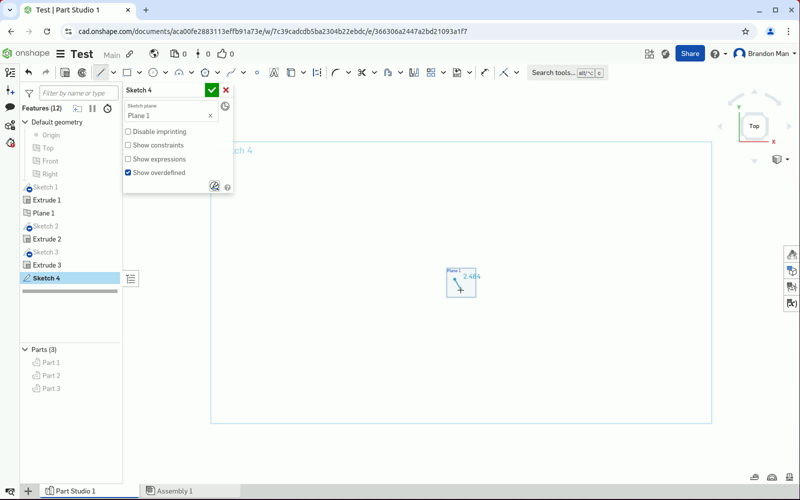
key_down(shift)
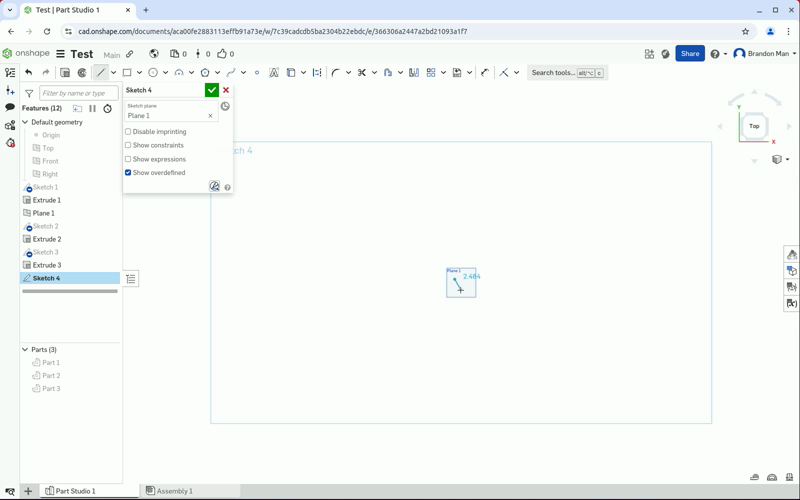
mouse_move(490, 289)
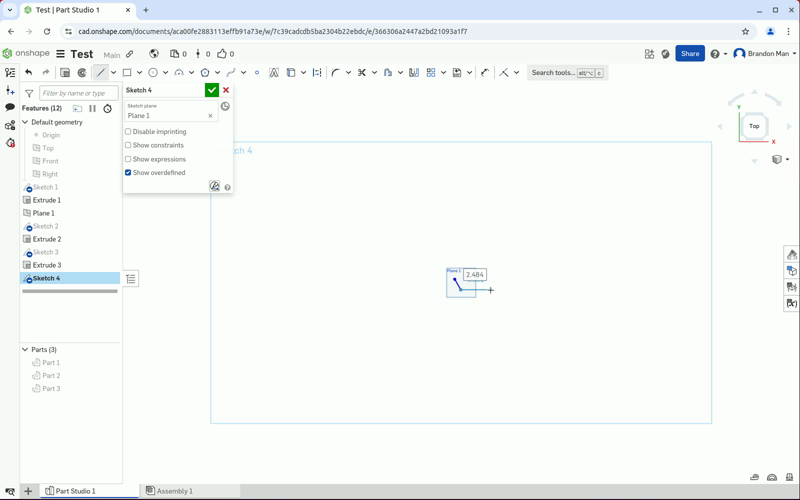
mouse_move(466, 279)
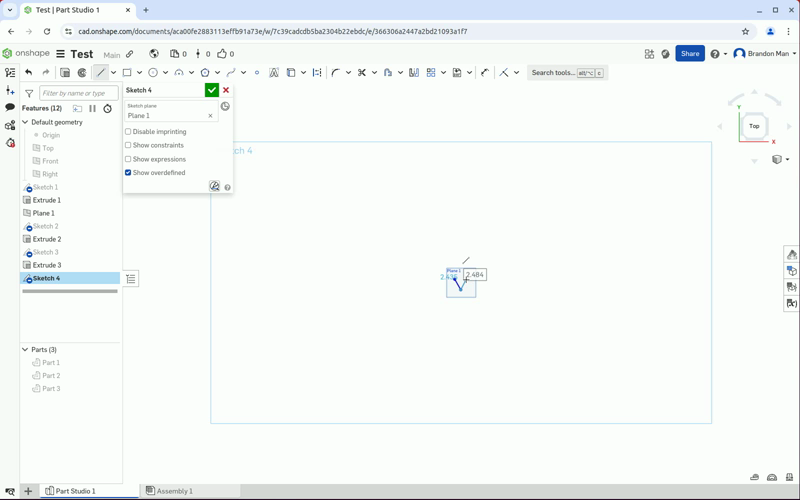
click(466, 279)
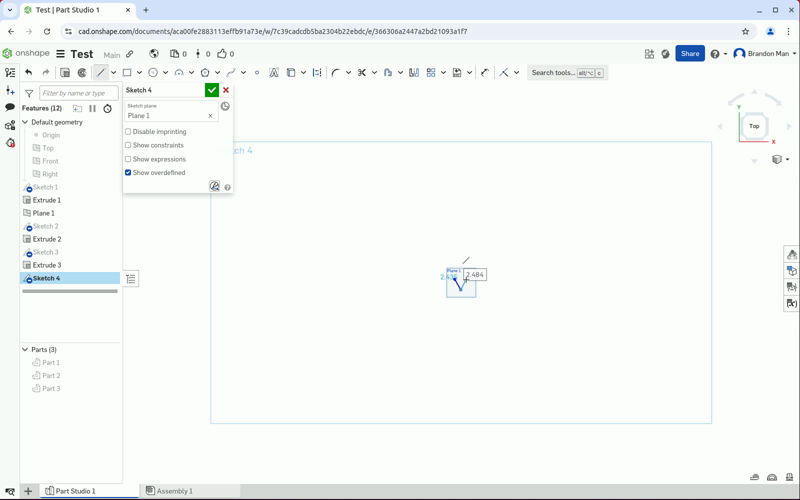
key_up(shift)
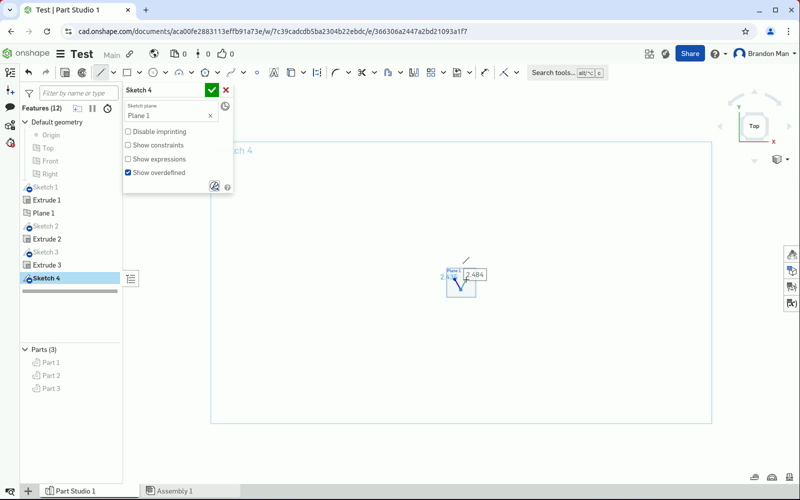
mouse_move(496, 279)
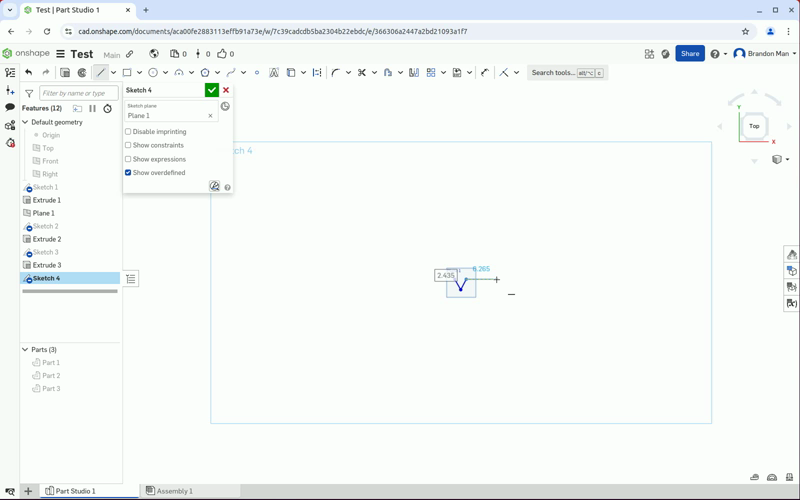
key_down(shift)
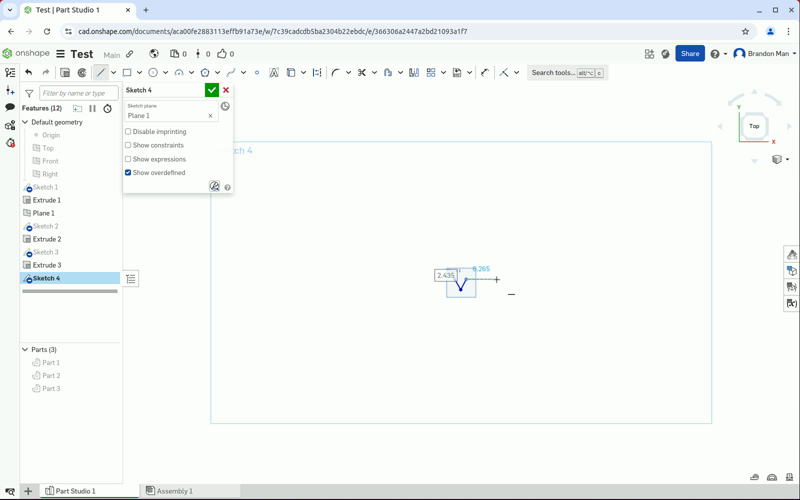
mouse_move(454, 279)
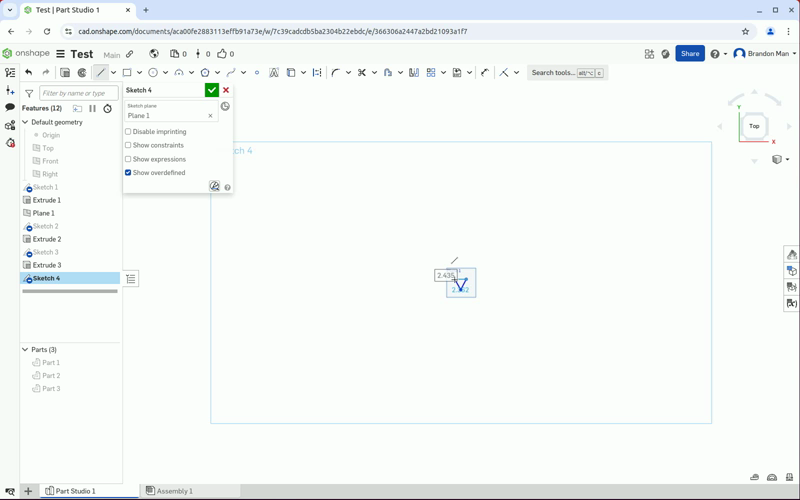
key_up(shift)
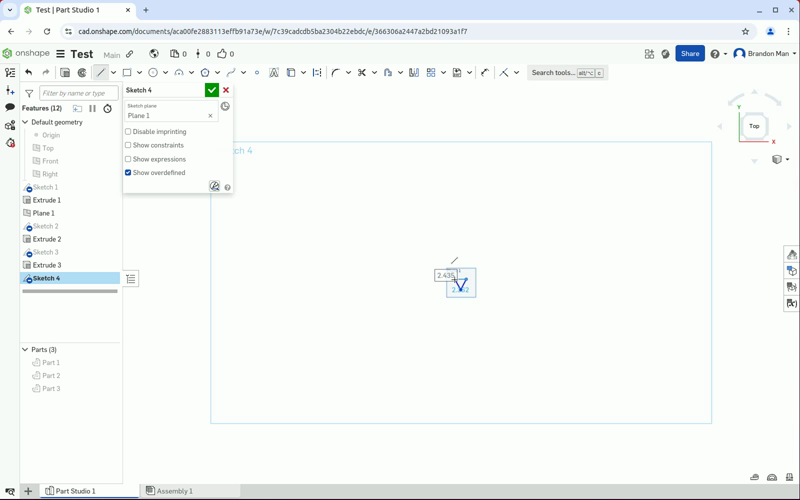
click(454, 279)
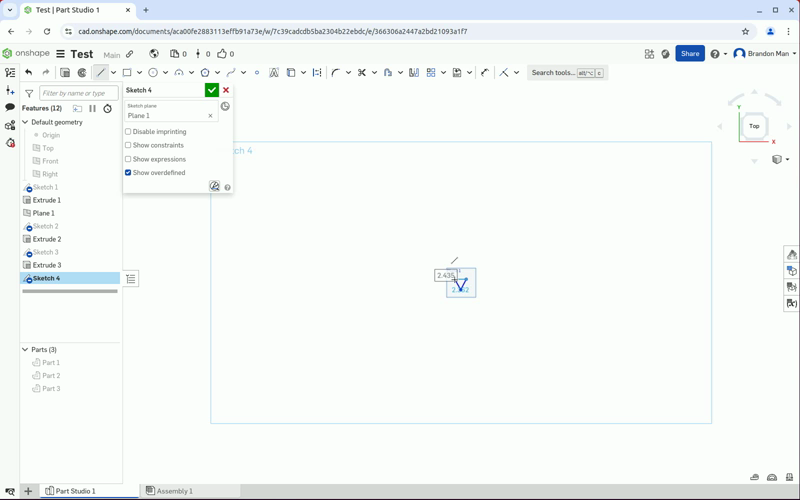
key(esc)
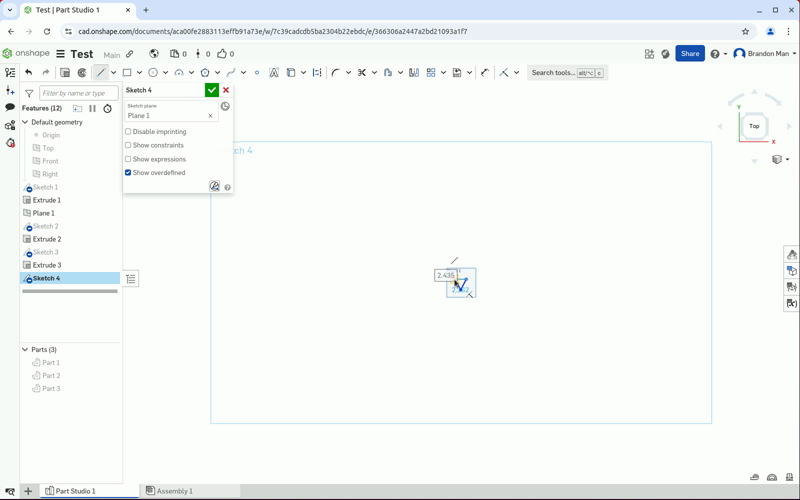
mouse_move(461, 282)
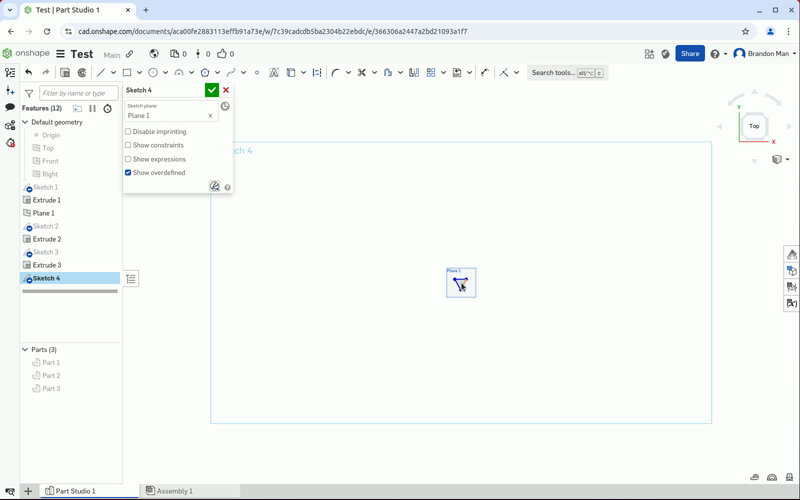
scroll(6)
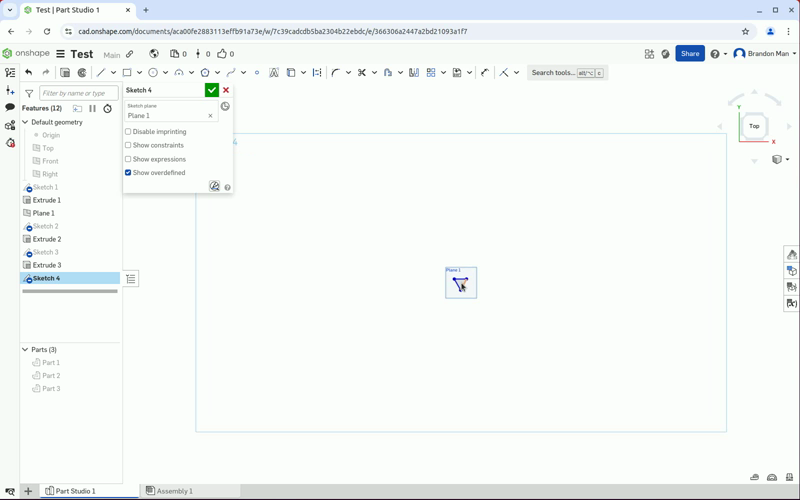
scroll(6)
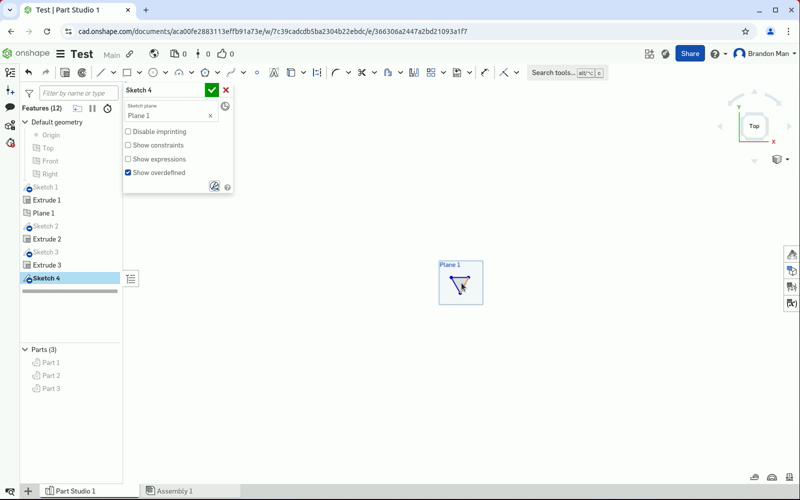
scroll(6)
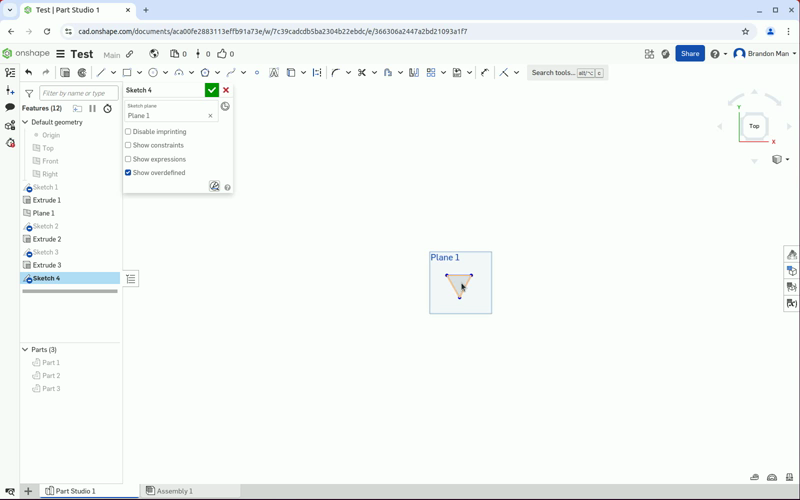
scroll(6)
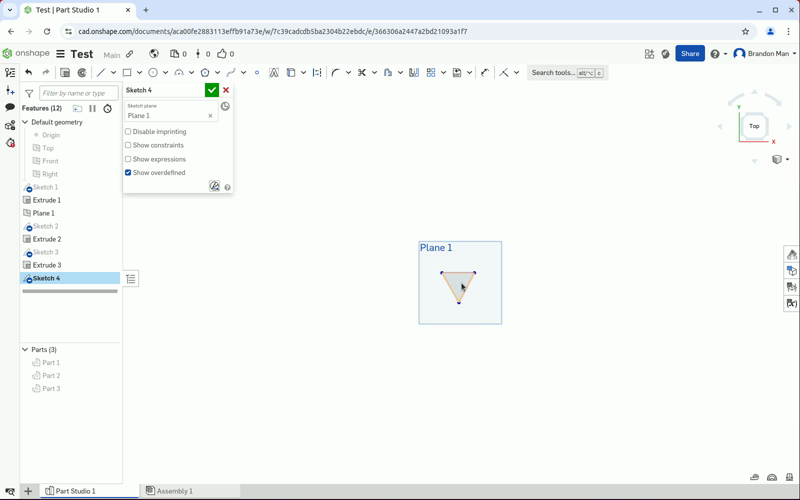
scroll(6)
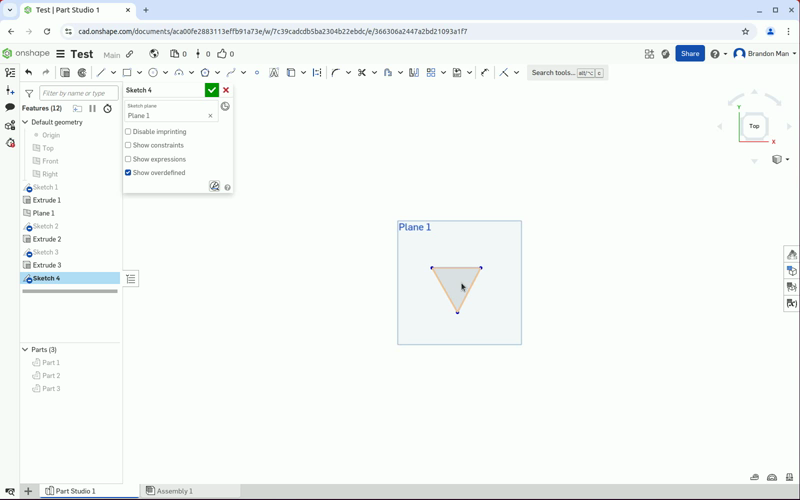
scroll(6)
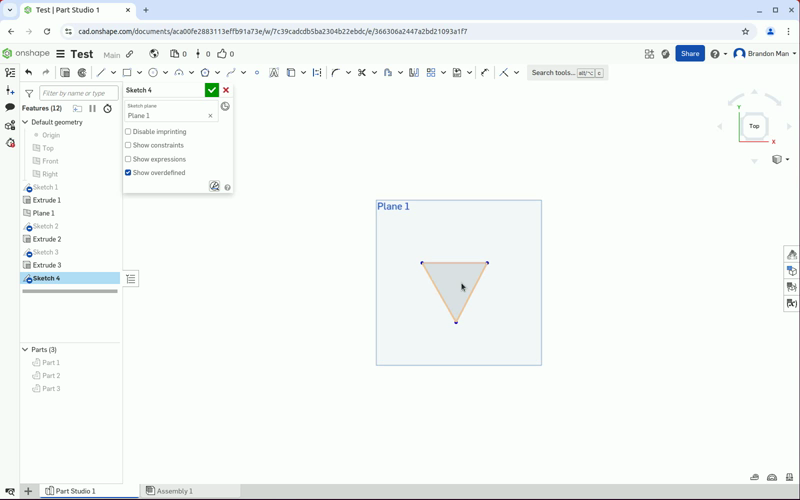
scroll(6)
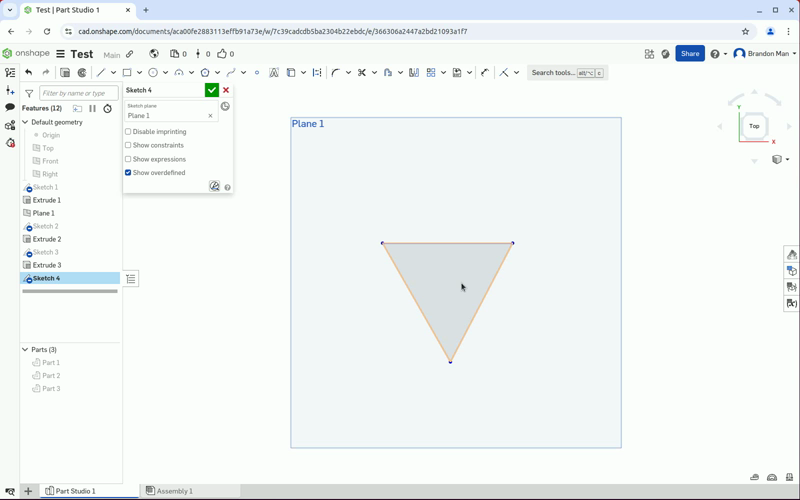
click(461, 282)
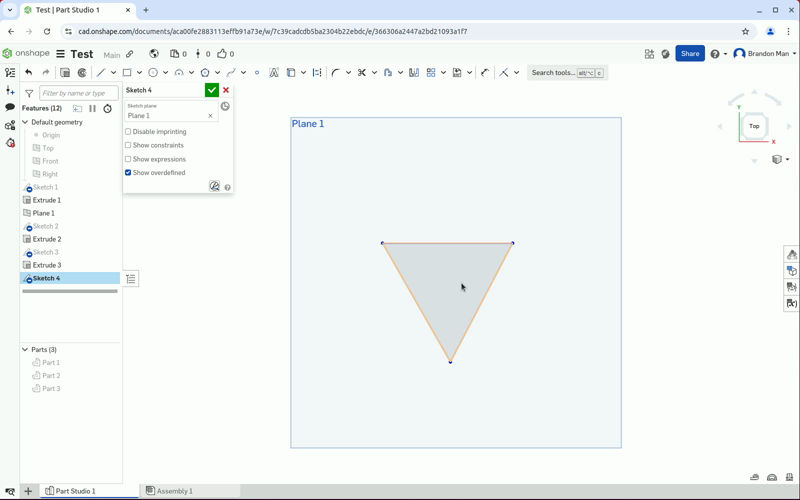
scroll(-6)
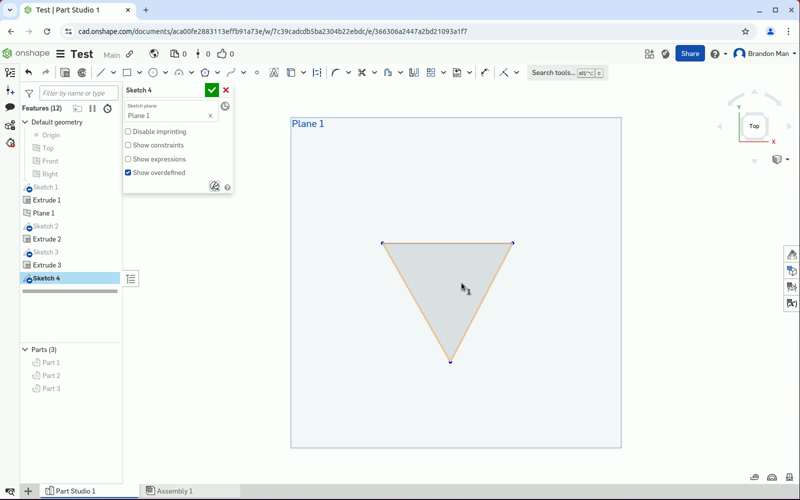
scroll(-6)
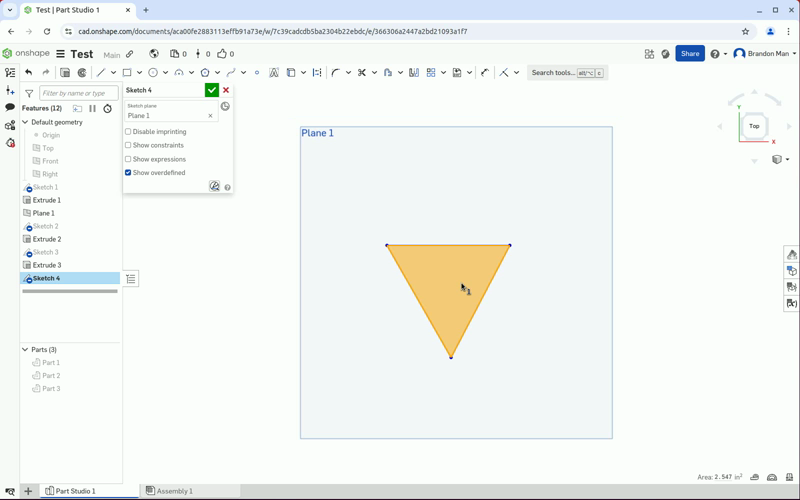
scroll(-6)
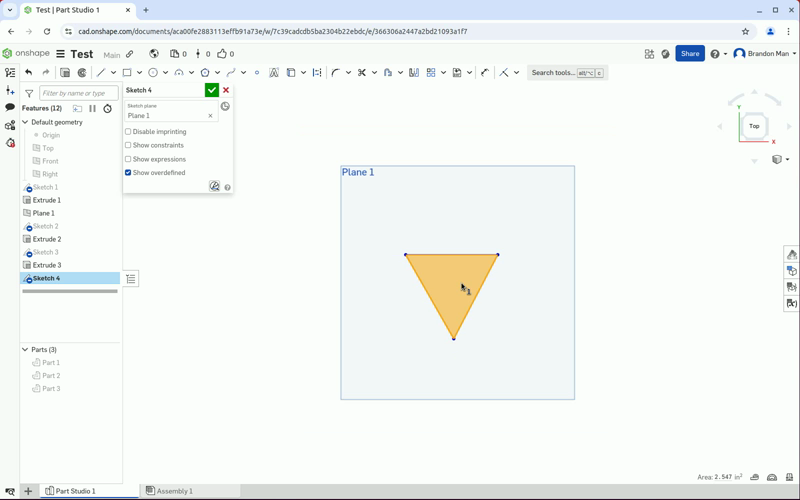
scroll(-6)
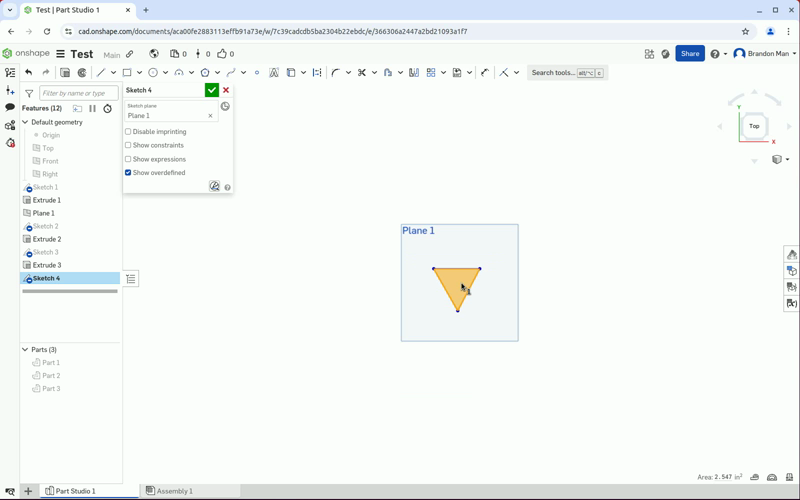
scroll(-6)
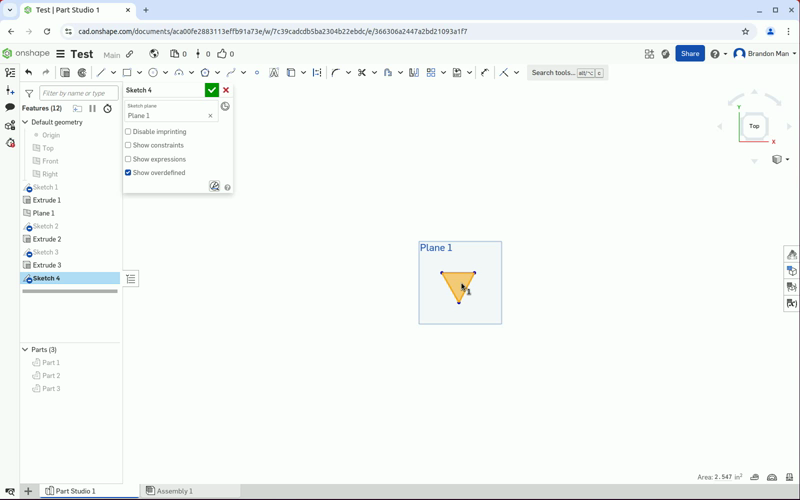
scroll(-6)
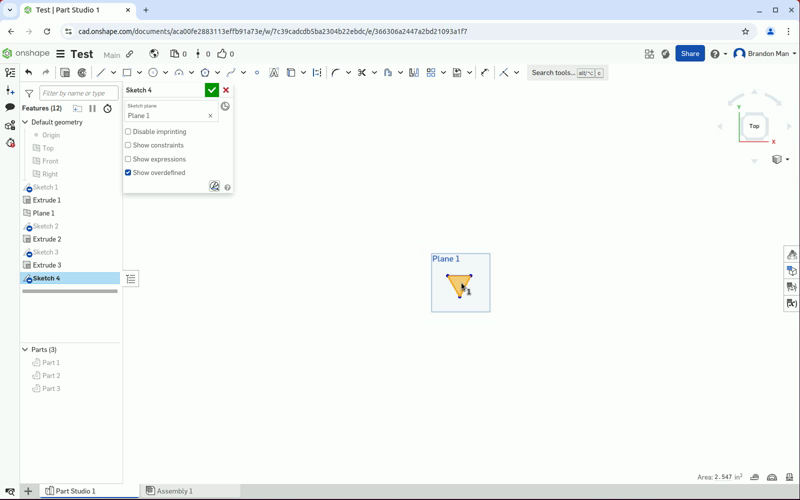
scroll(-6)
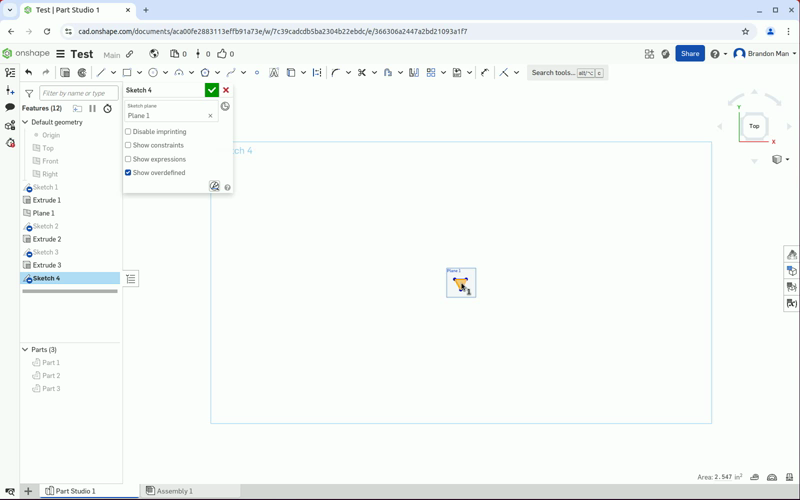
mouse_move(73, 352)
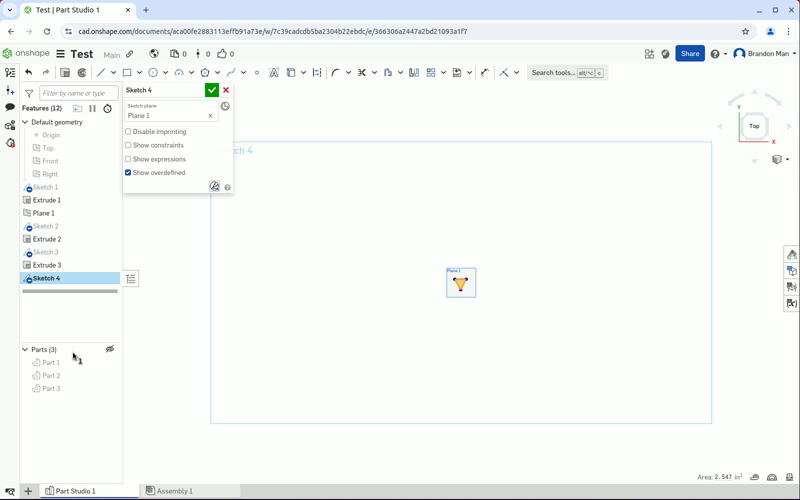
key(shift+y)
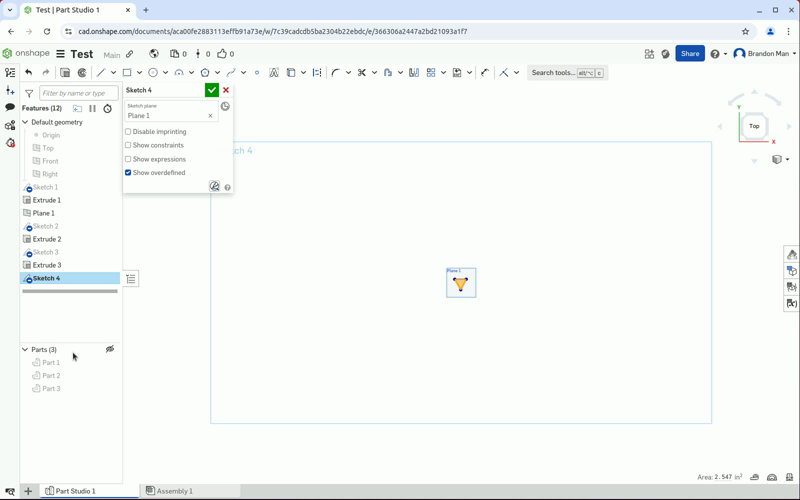
key(shift+e)
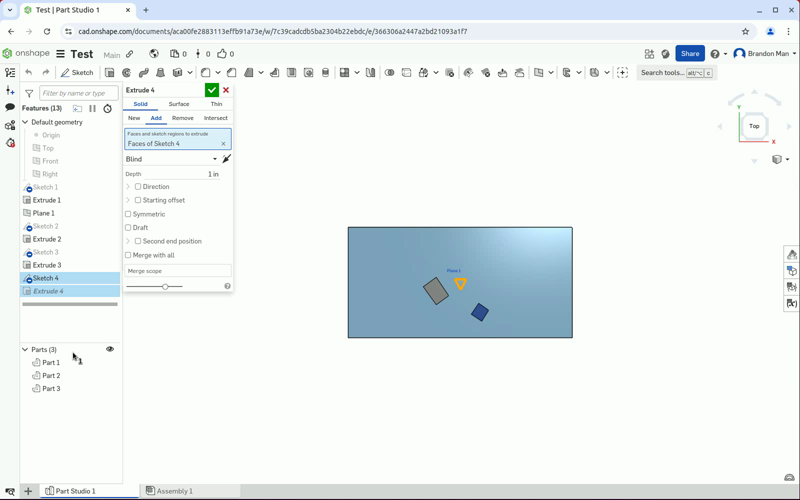
mouse_move(143, 106)
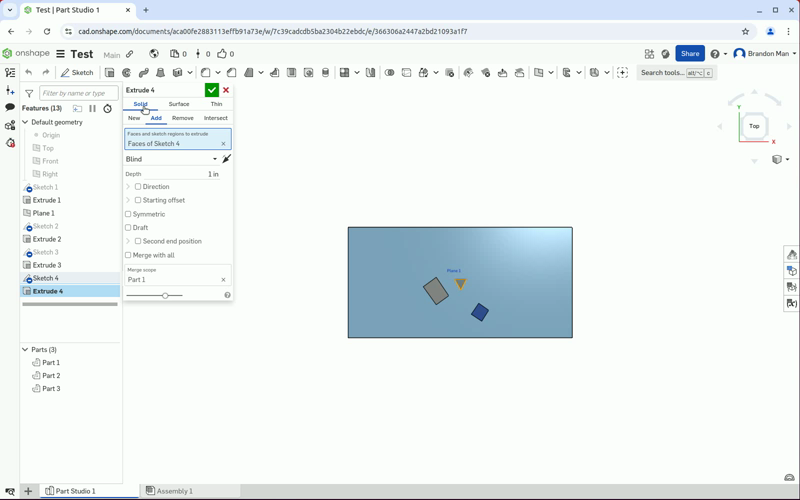
click(143, 106)
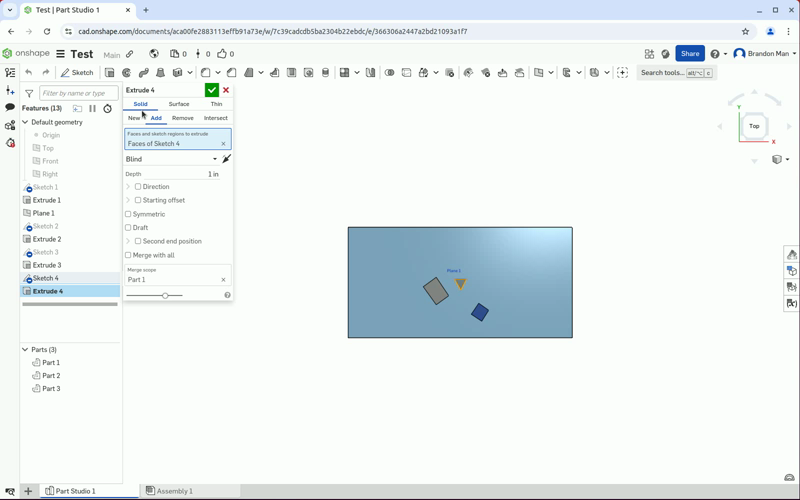
mouse_move(137, 120)
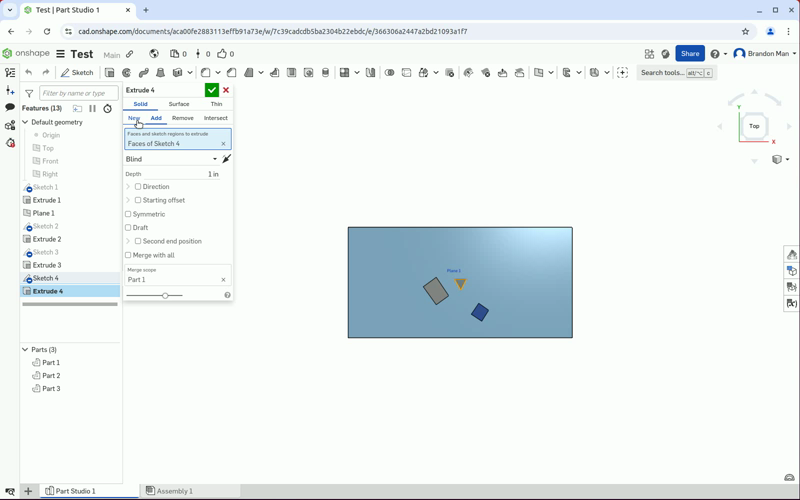
click(137, 120)
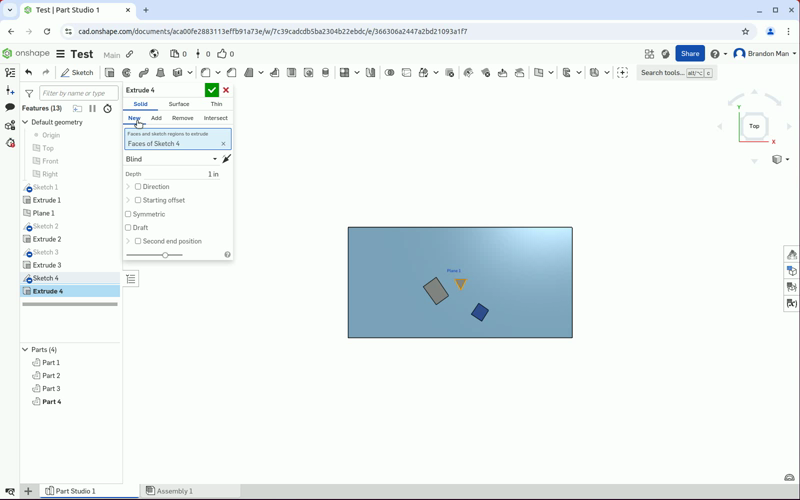
key(tab, 4)
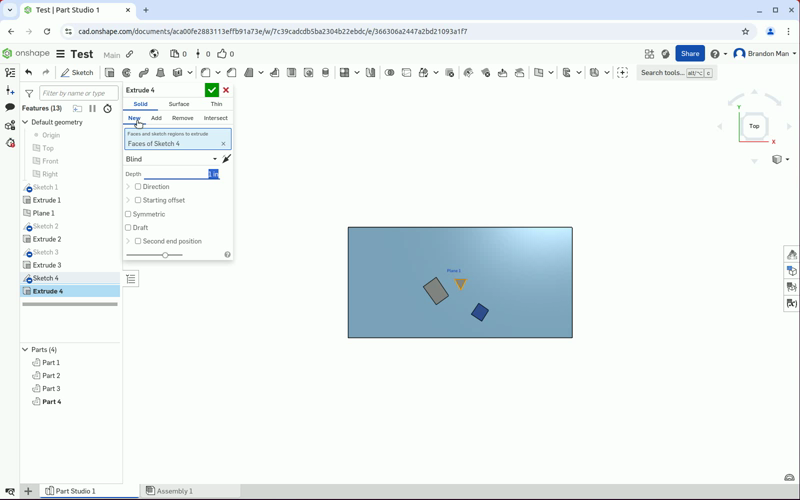
text(0.722)
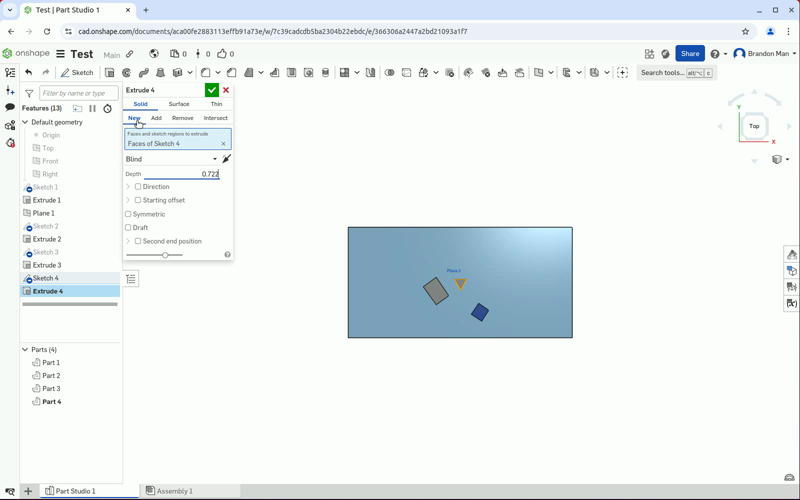
key(enter)
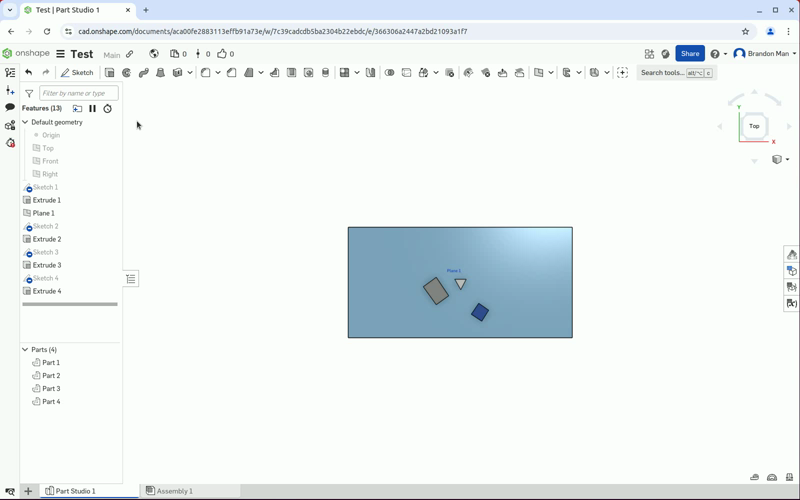
key(shift+h)
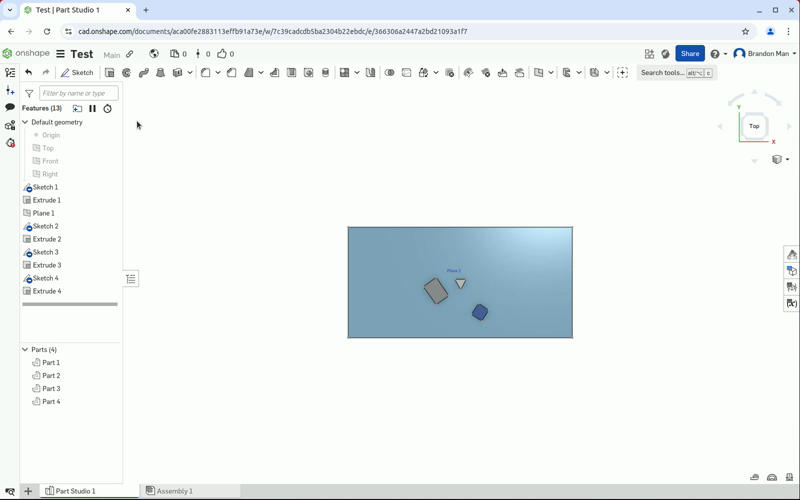
key(shift+h)
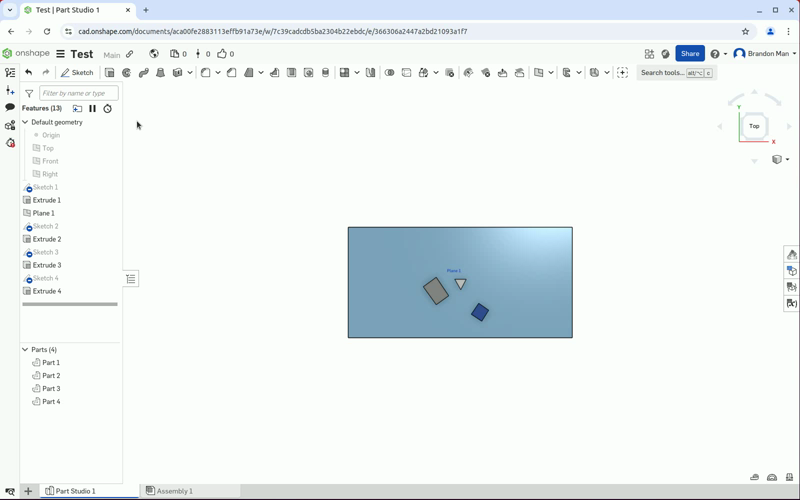
mouse_move(73, 189)
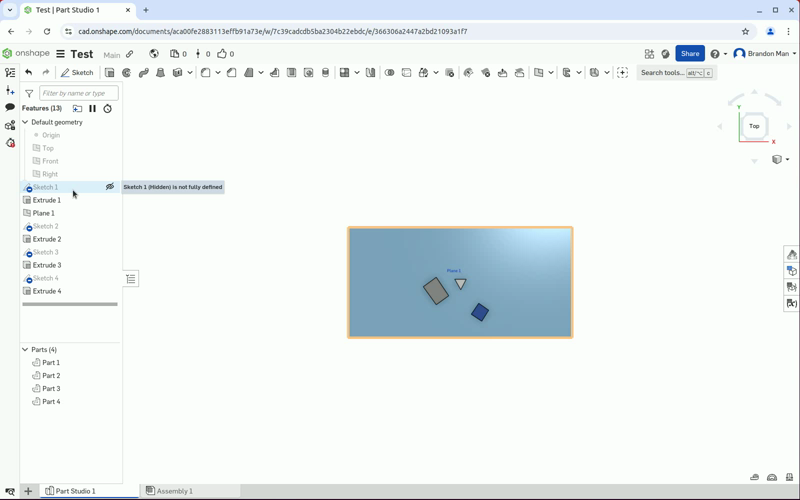
click(73, 189)
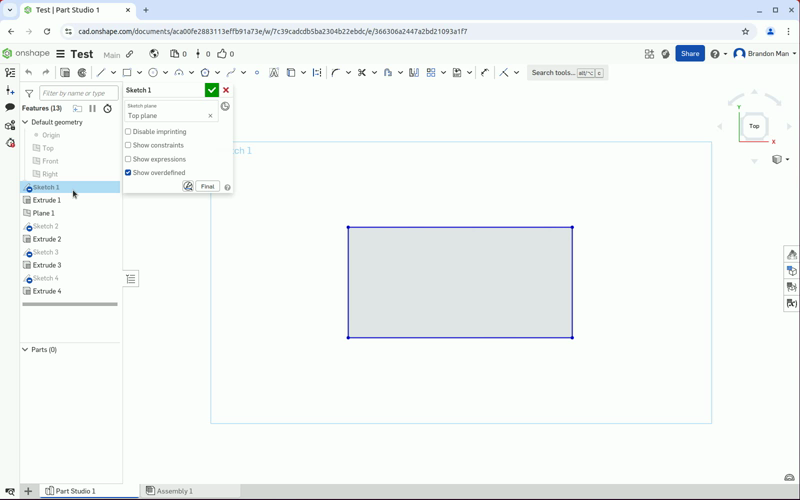
mouse_move(229, 92)
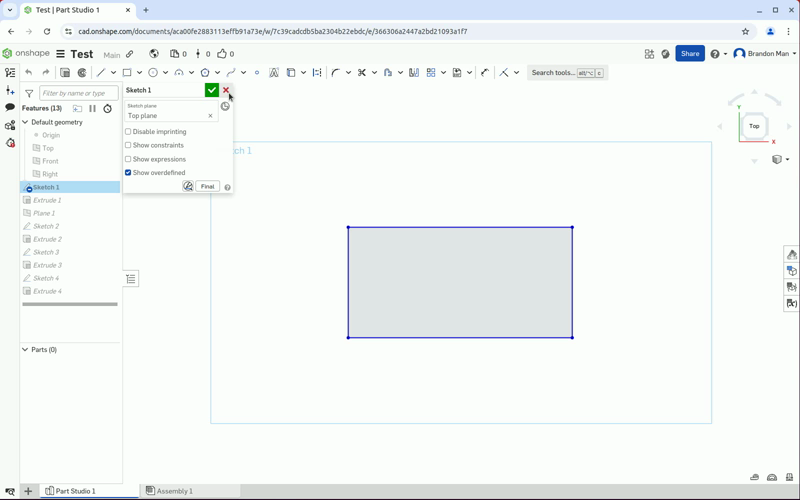
click(229, 92)
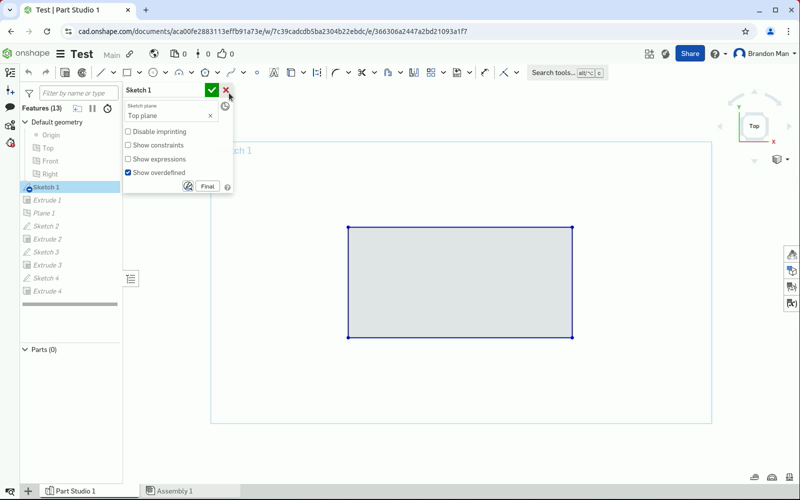
key(shift+s)
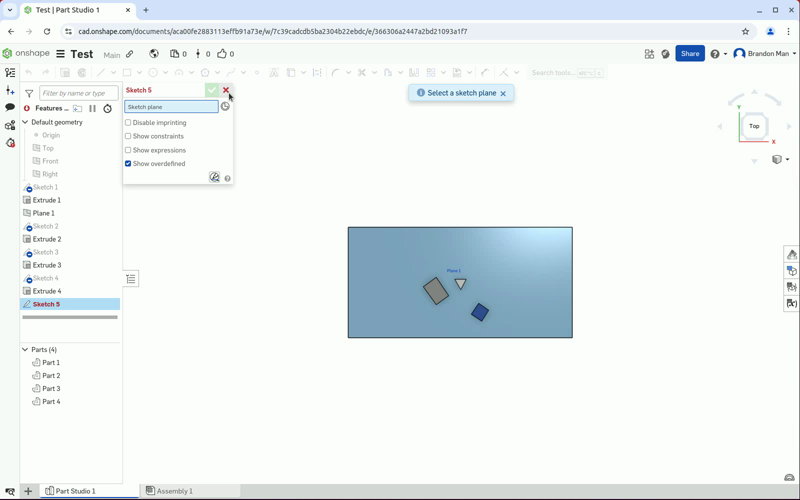
mouse_move(73, 215)
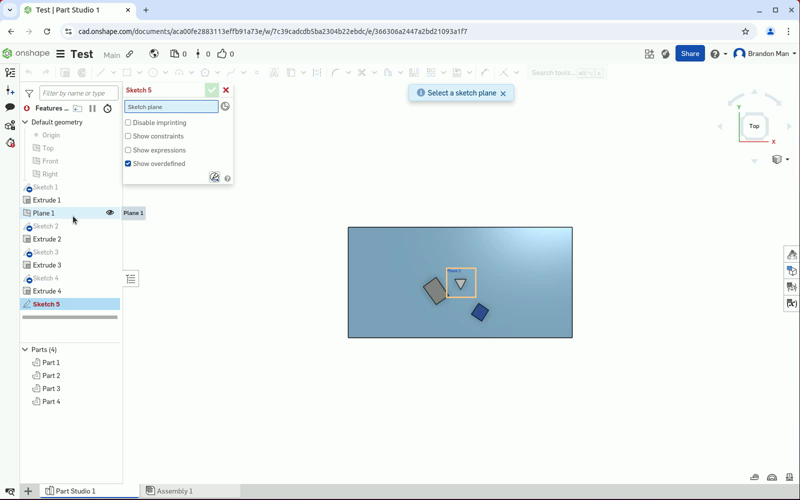
click(73, 215)
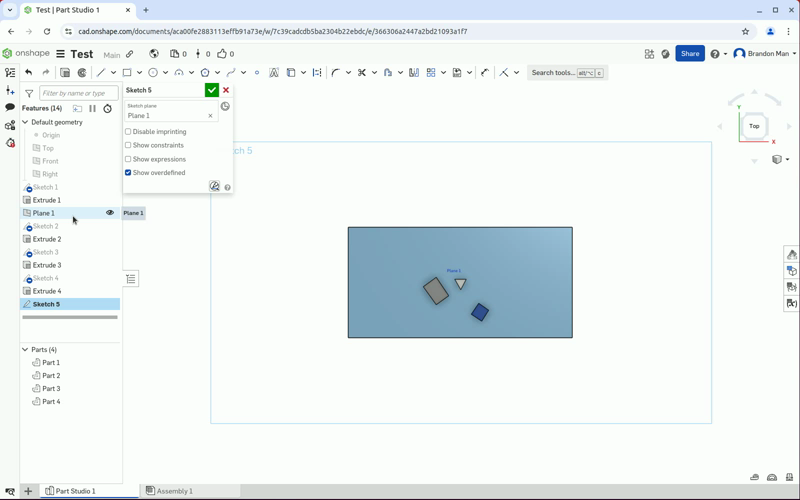
mouse_move(73, 352)
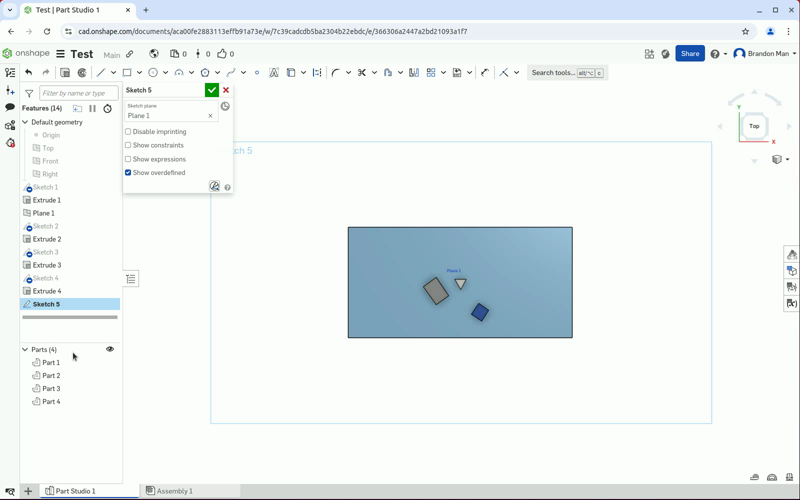
key(y)
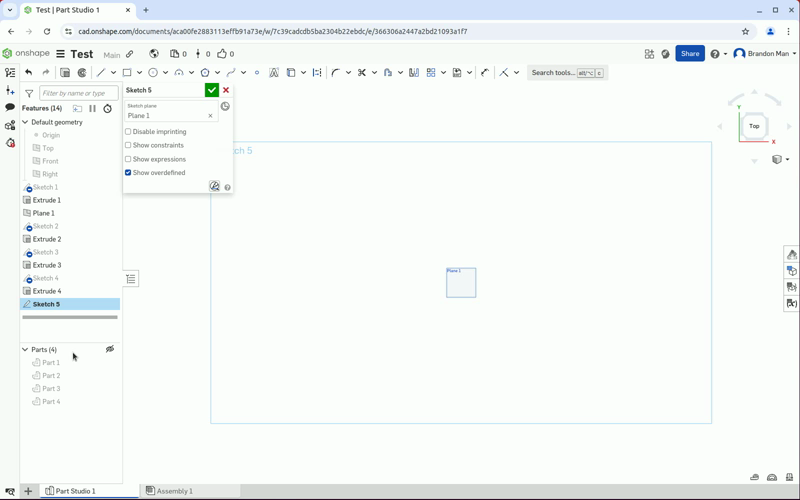
key(l)
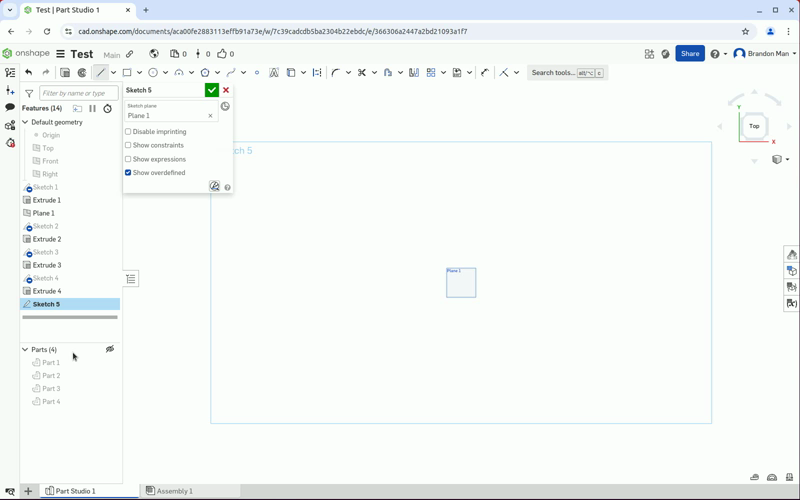
key_down(shift)
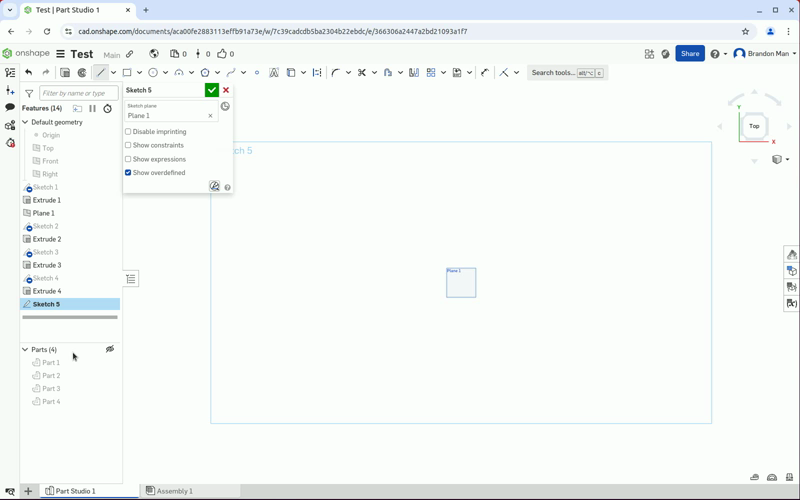
mouse_move(444, 285)
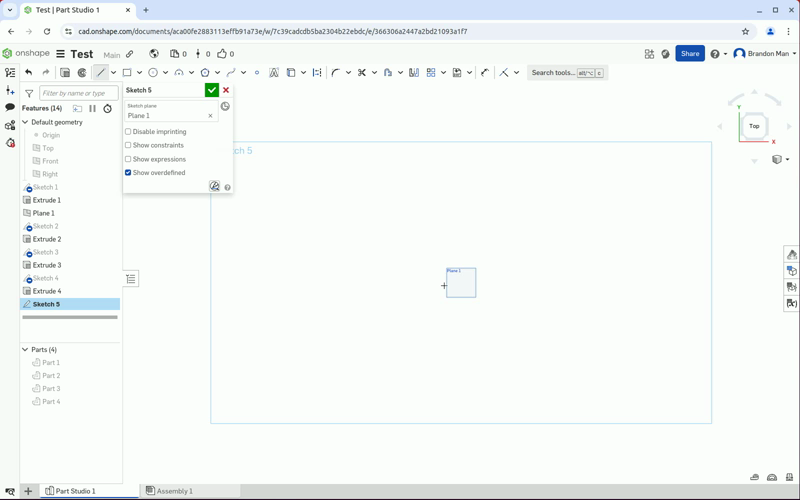
click(444, 285)
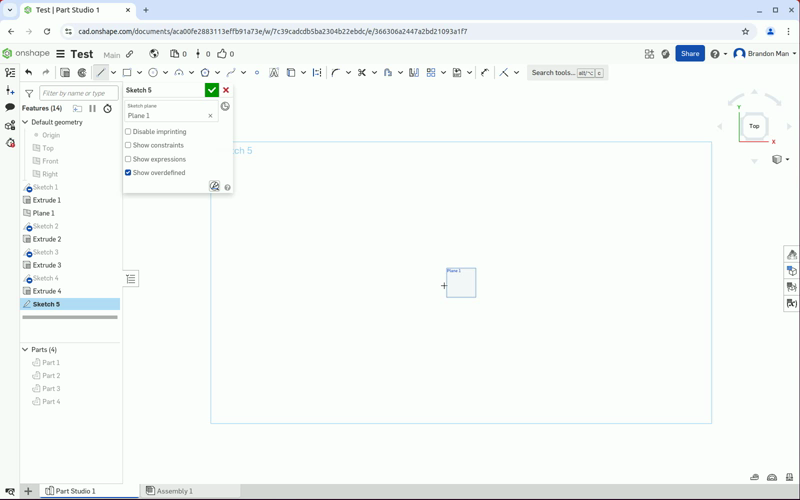
key_up(shift)
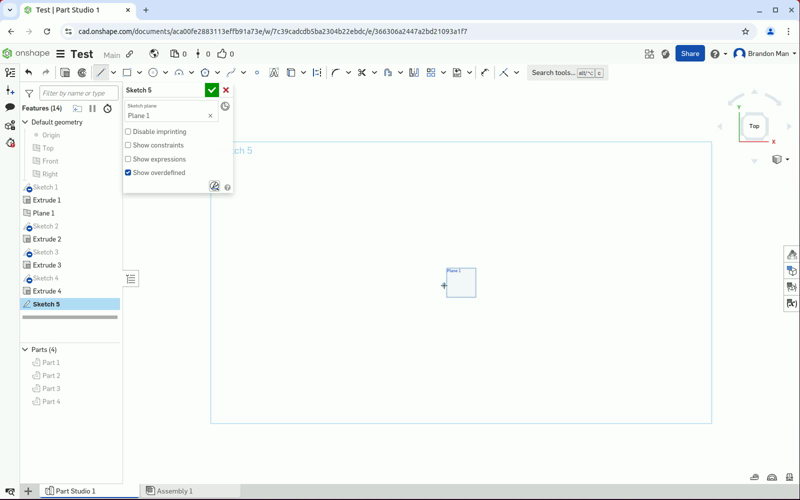
key_down(shift)
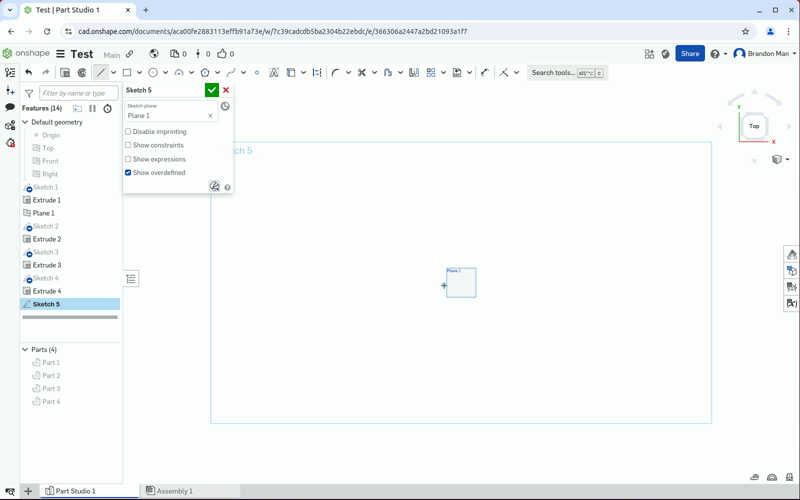
mouse_move(474, 285)
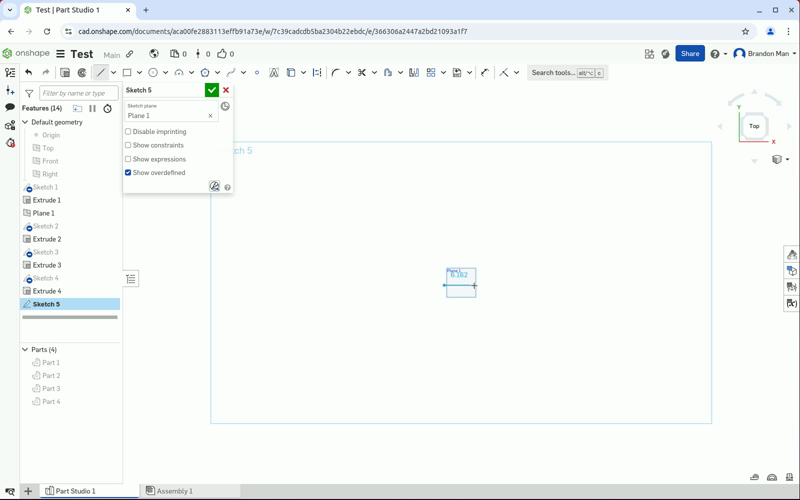
mouse_move(449, 288)
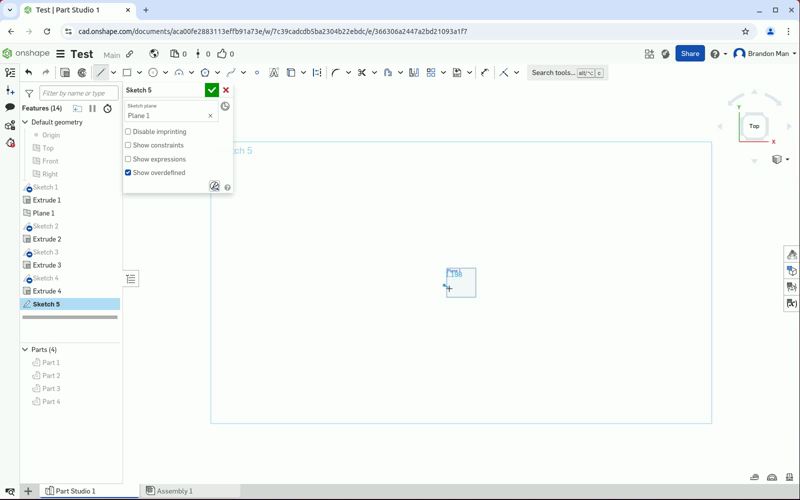
scroll(6)
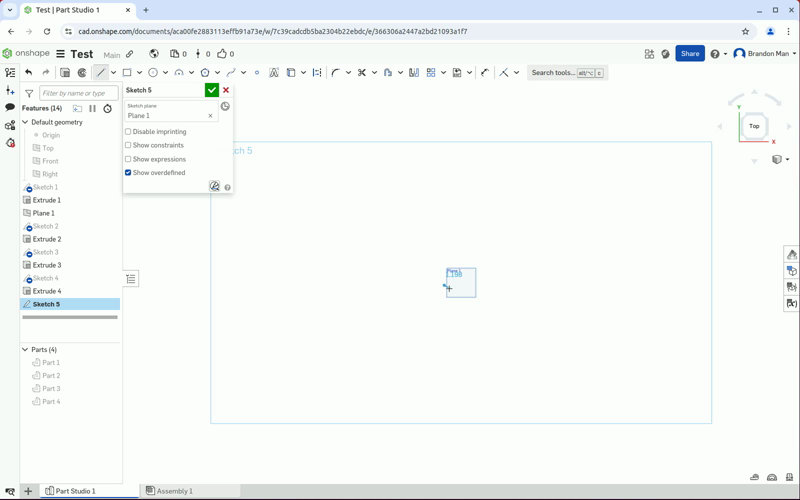
scroll(6)
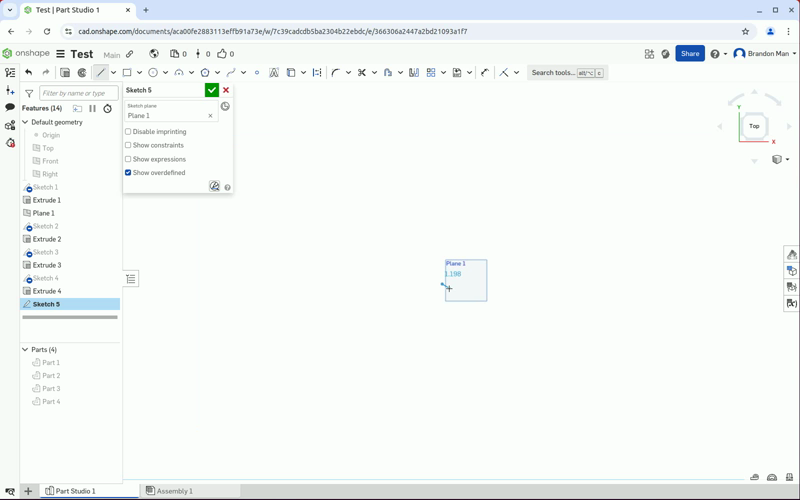
scroll(6)
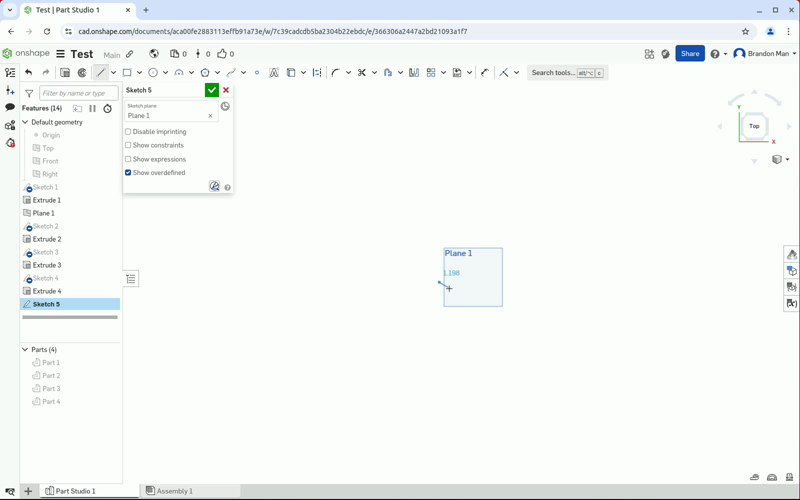
scroll(6)
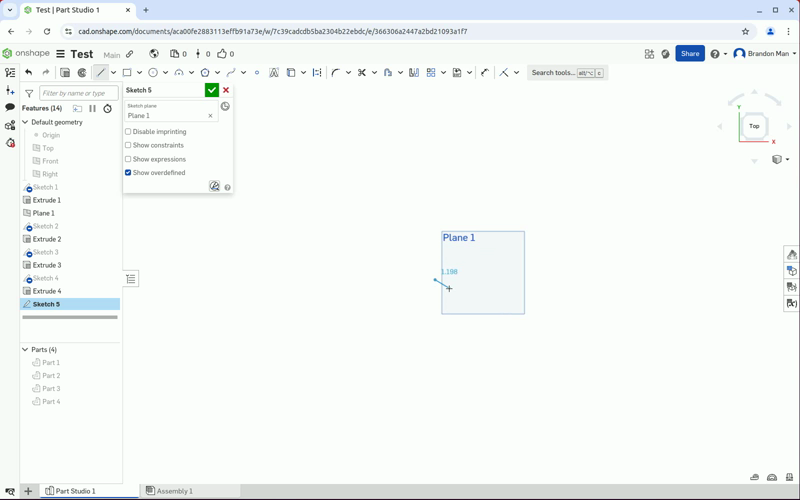
scroll(6)
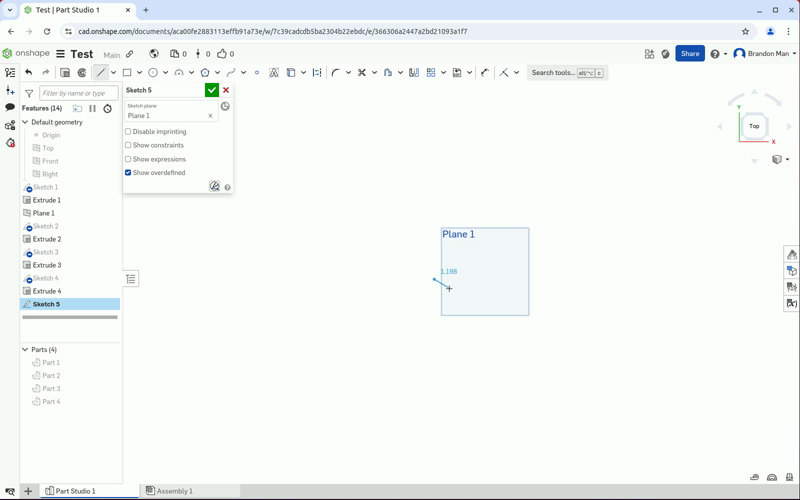
scroll(6)
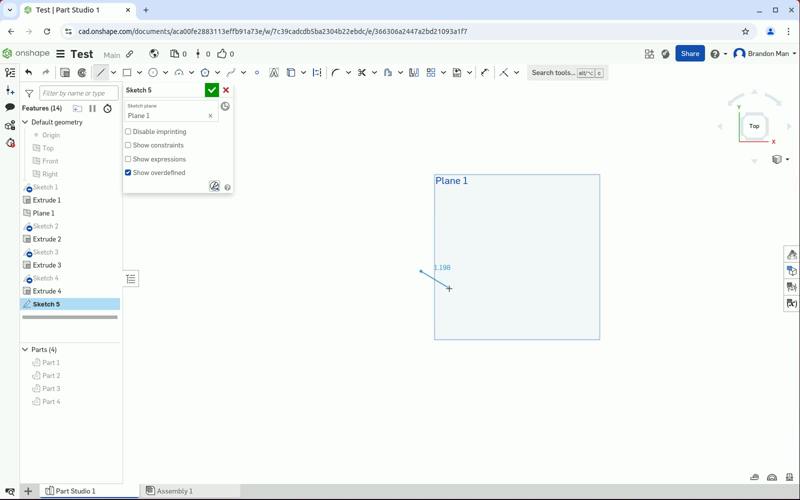
scroll(6)
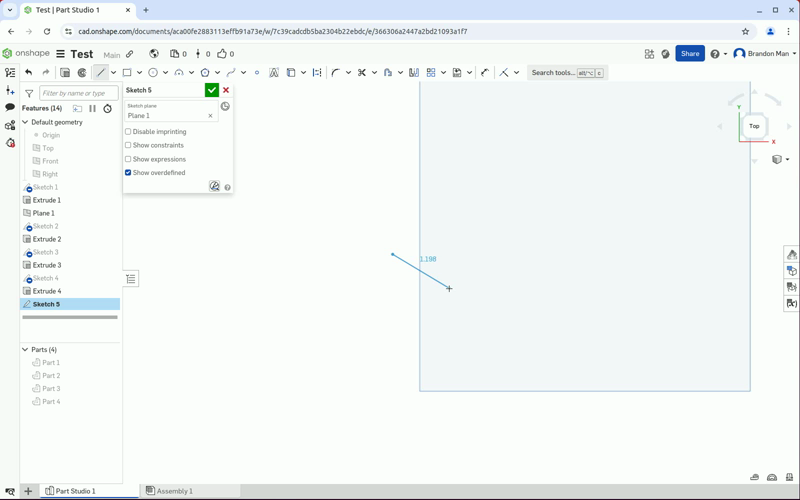
click(449, 288)
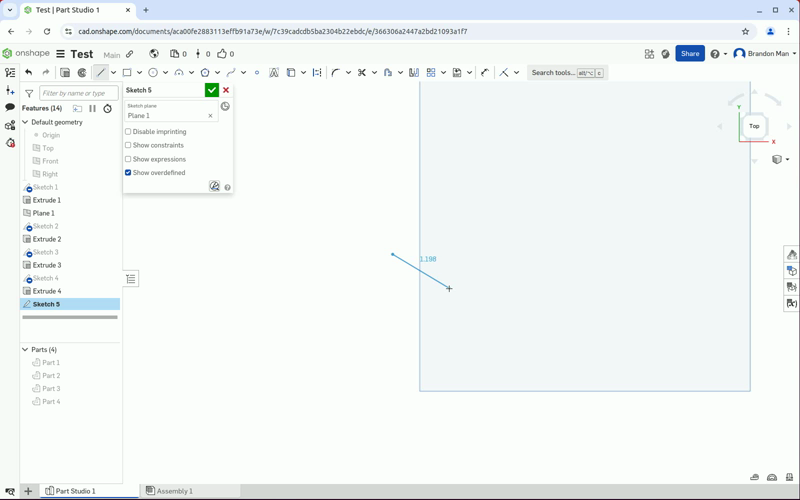
scroll(-6)
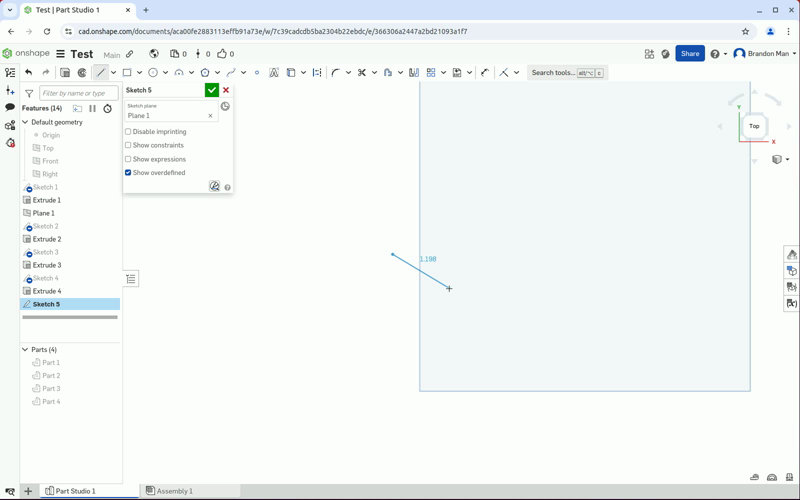
scroll(-6)
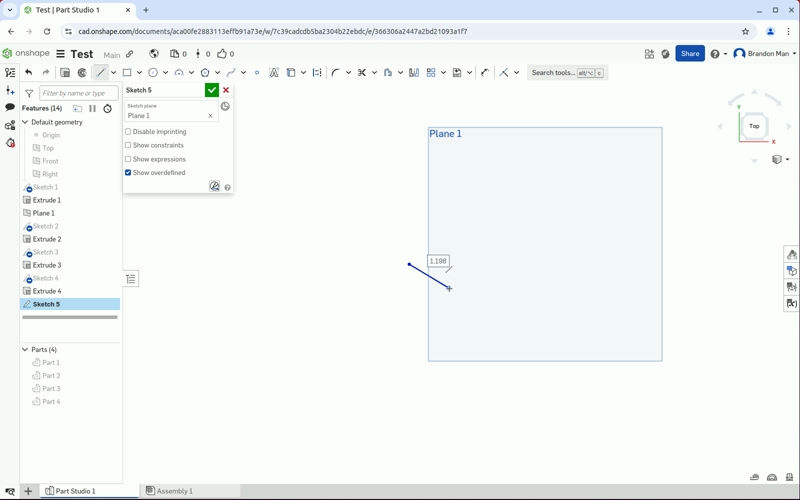
scroll(-6)
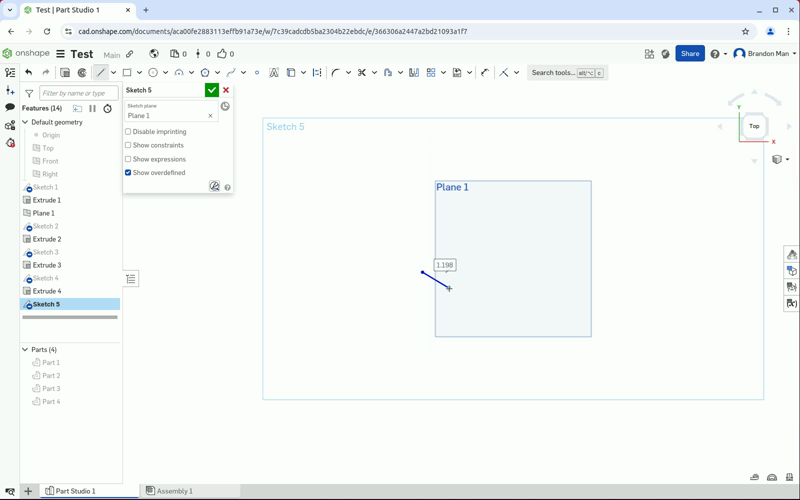
scroll(-6)
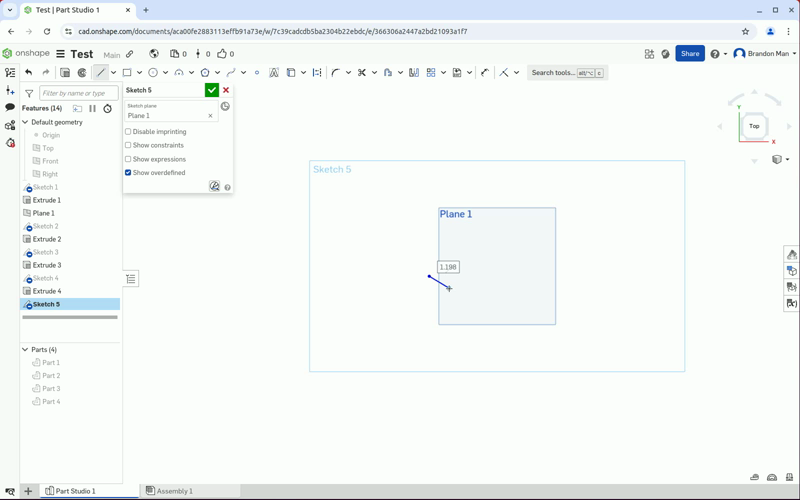
scroll(-6)
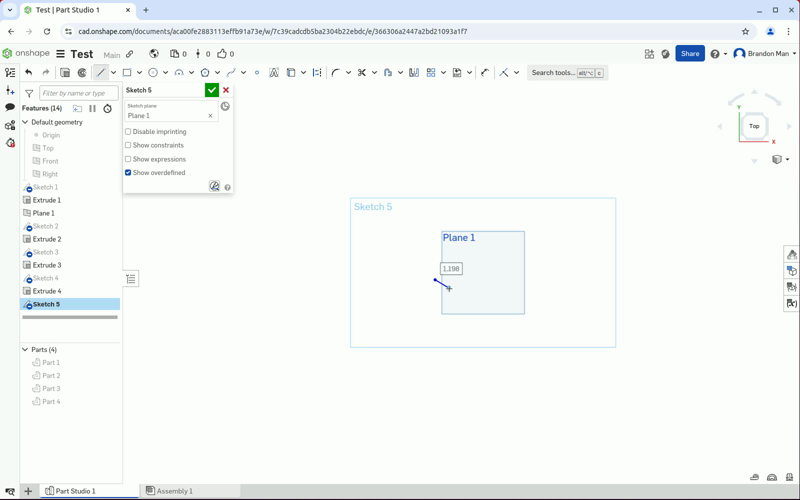
scroll(-6)
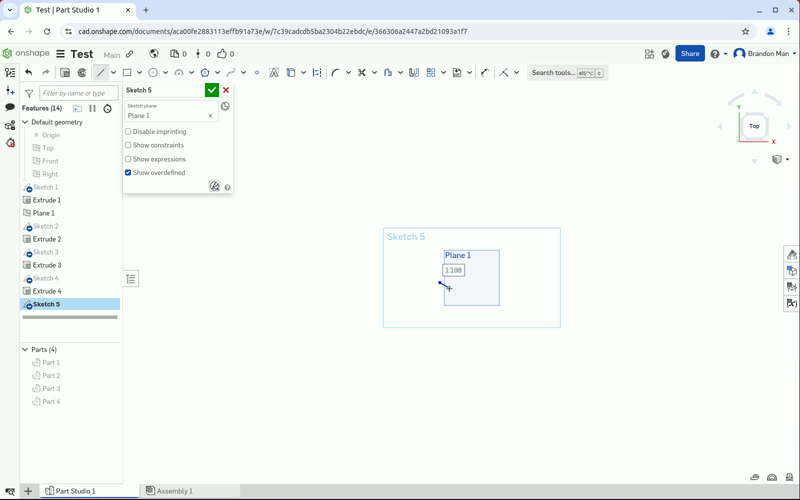
scroll(-6)
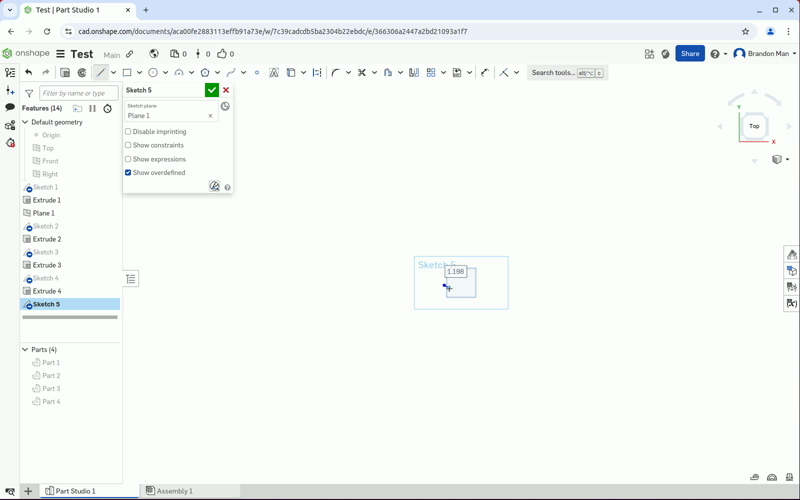
key_up(shift)
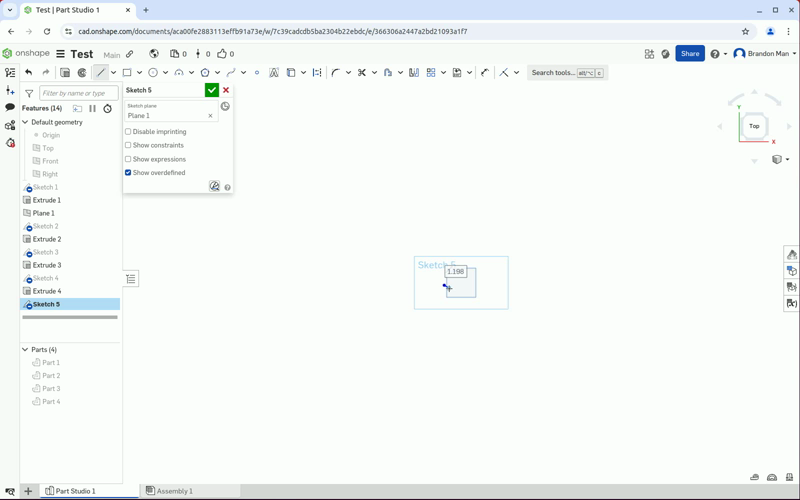
key_down(shift)
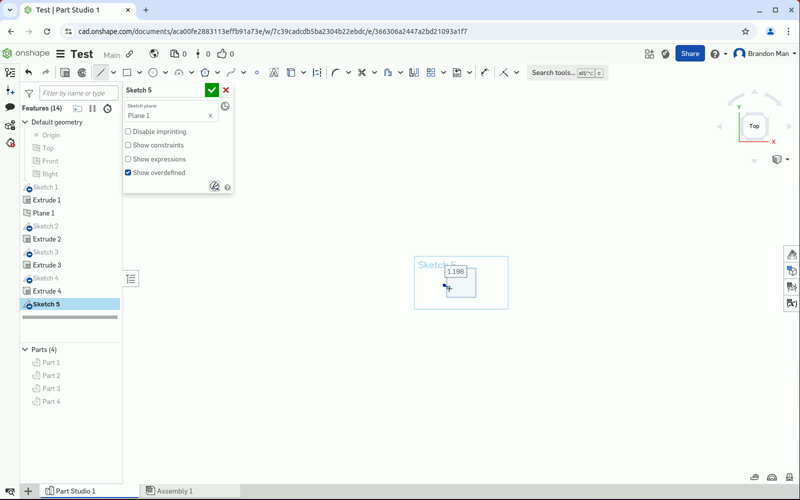
mouse_move(479, 288)
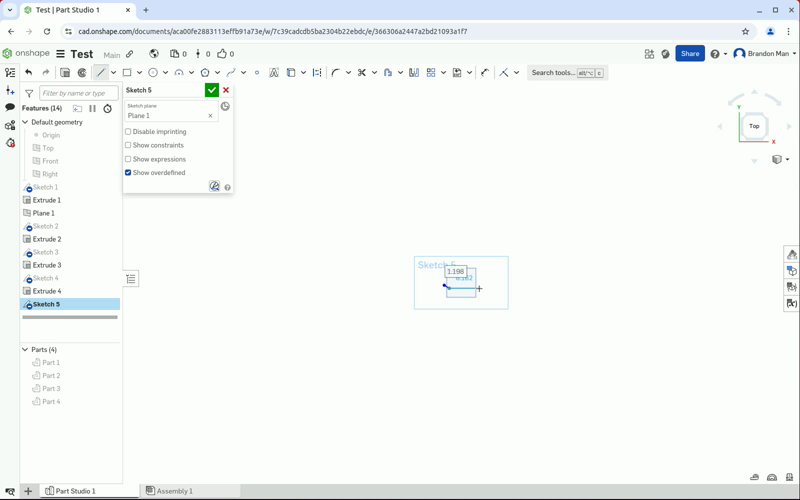
mouse_move(453, 285)
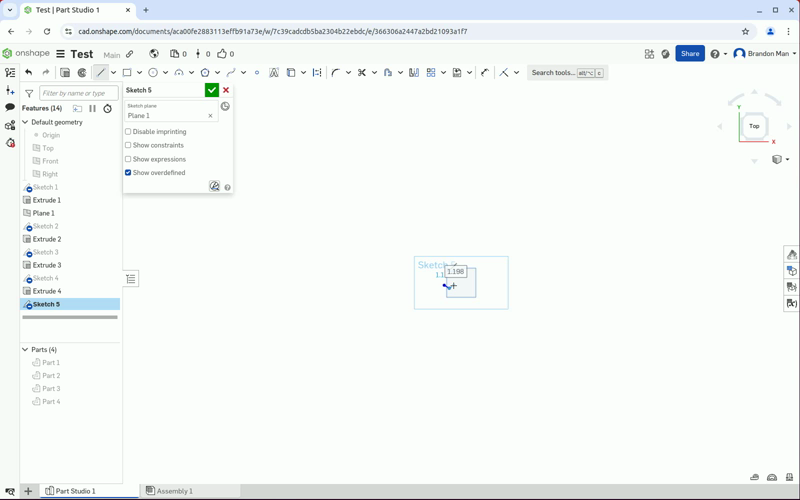
scroll(6)
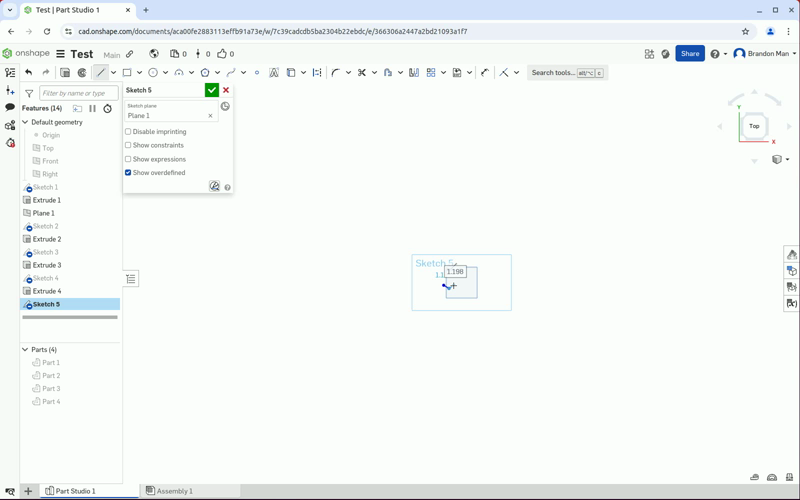
scroll(6)
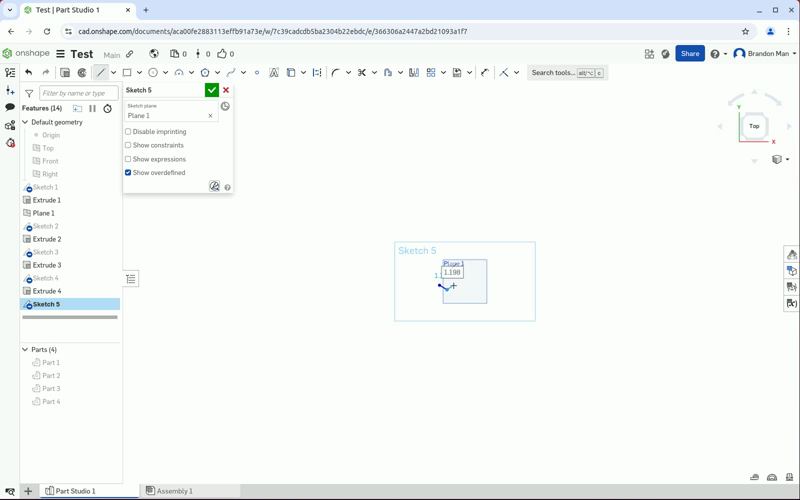
scroll(6)
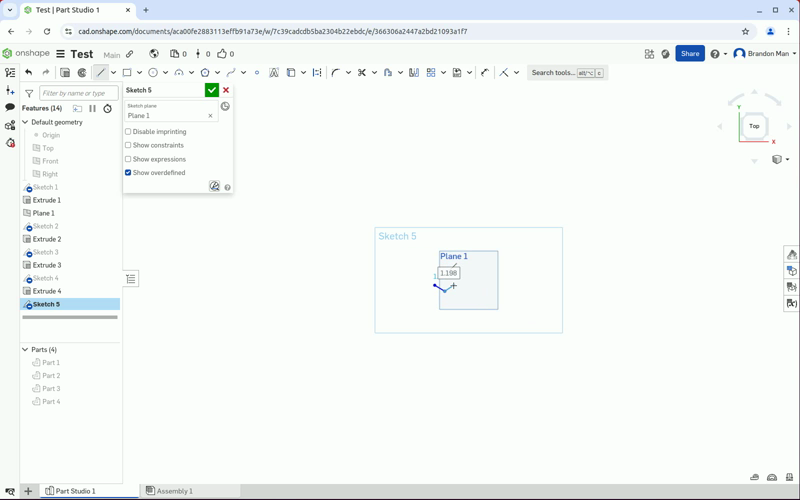
scroll(6)
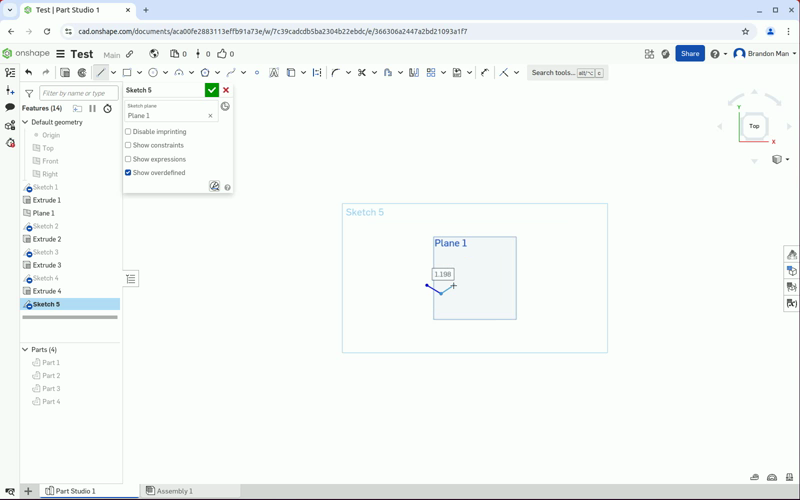
scroll(6)
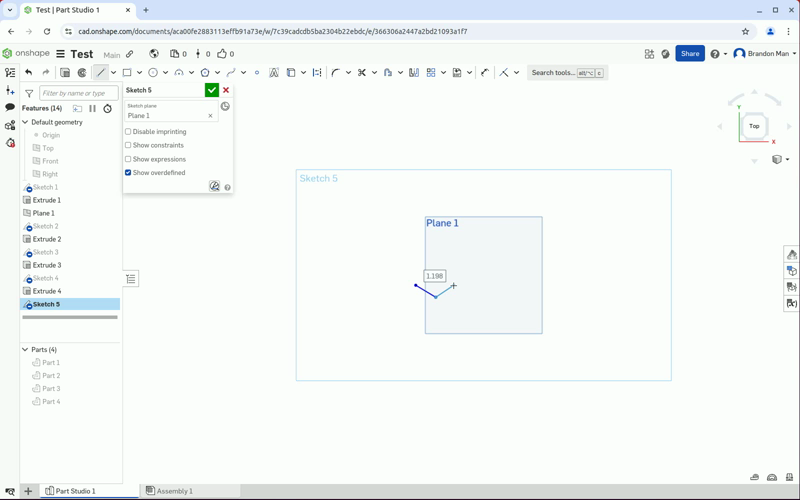
scroll(6)
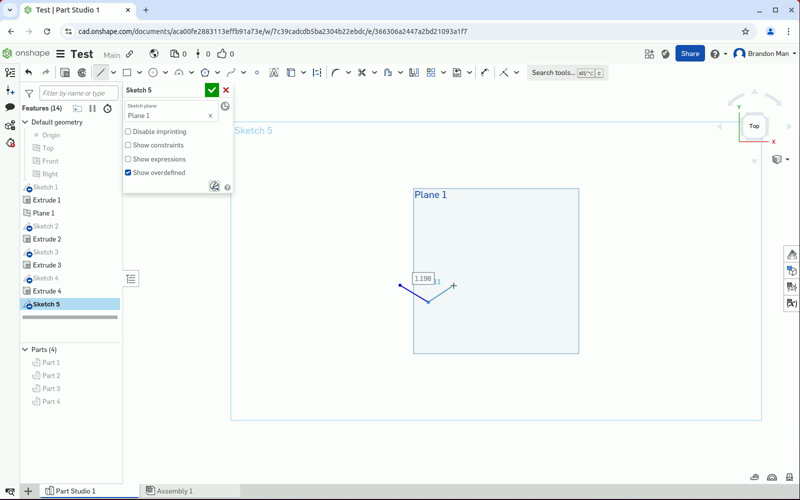
scroll(6)
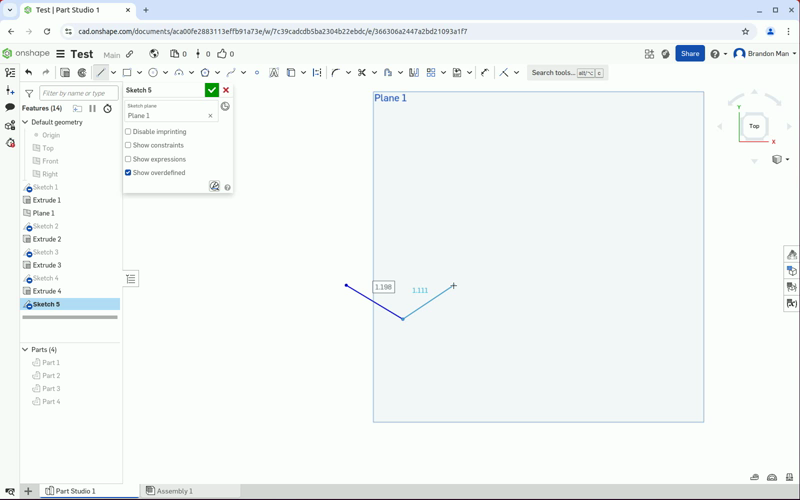
click(453, 285)
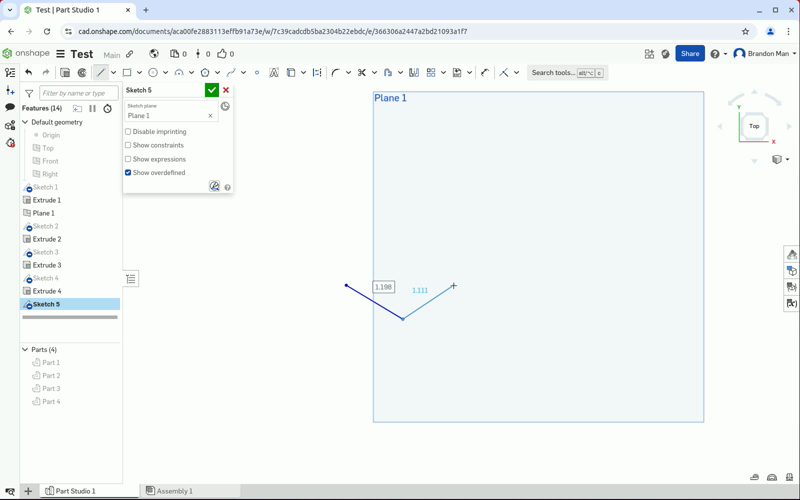
scroll(-6)
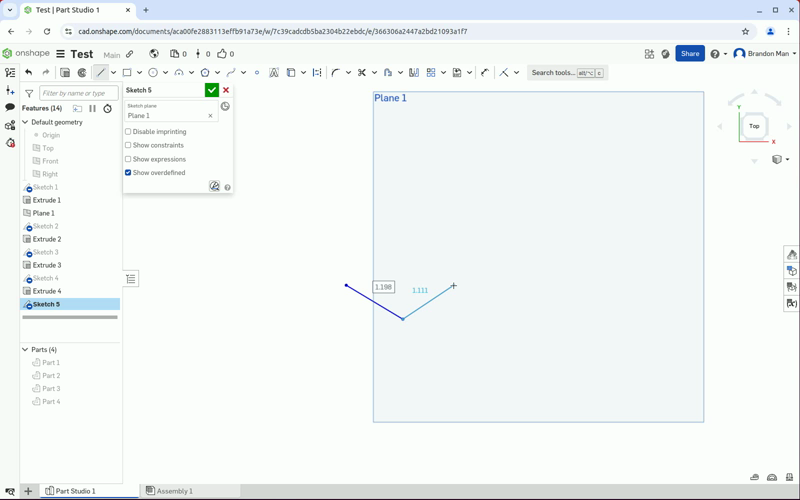
scroll(-6)
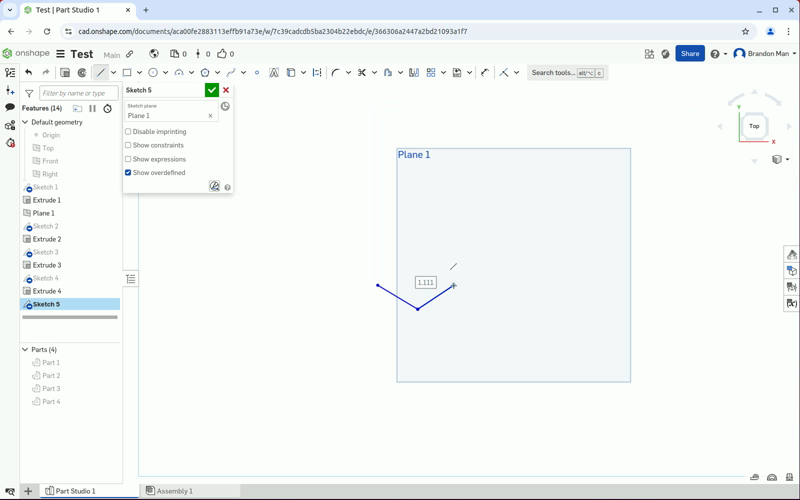
scroll(-6)
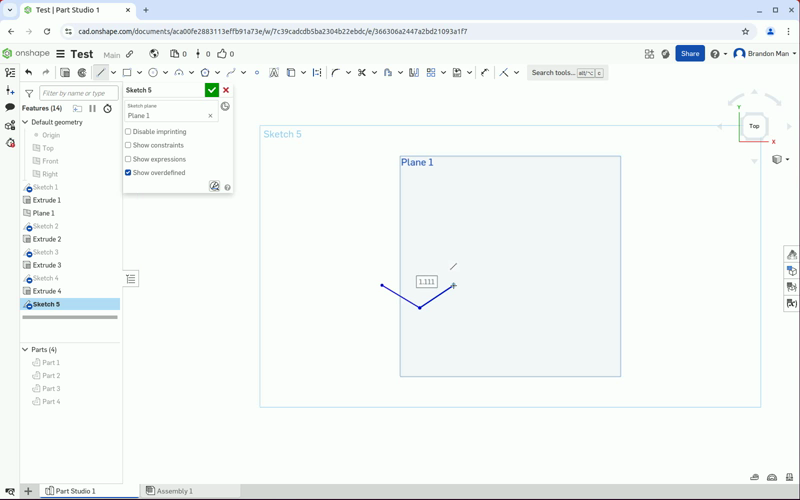
scroll(-6)
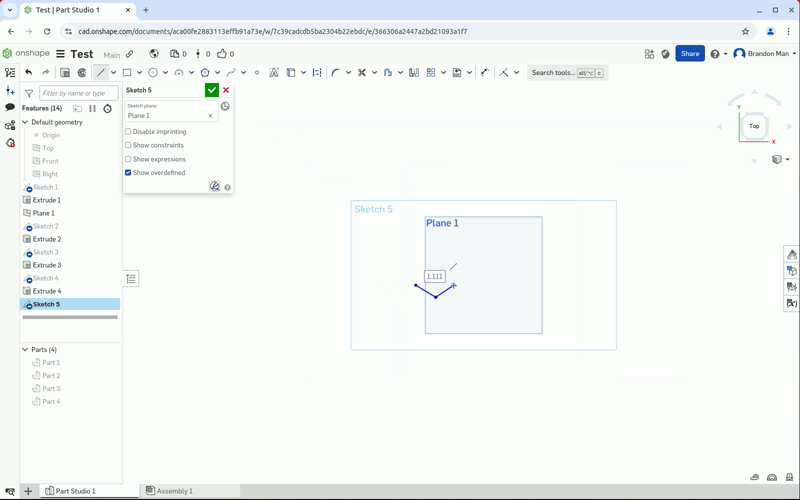
scroll(-6)
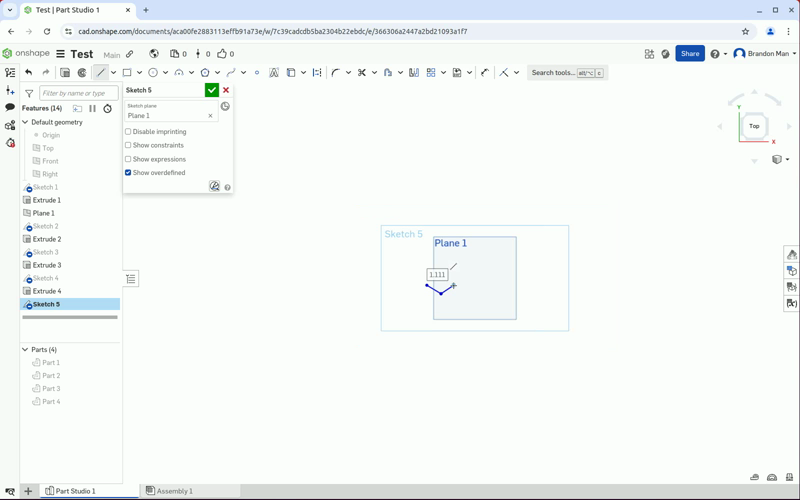
scroll(-6)
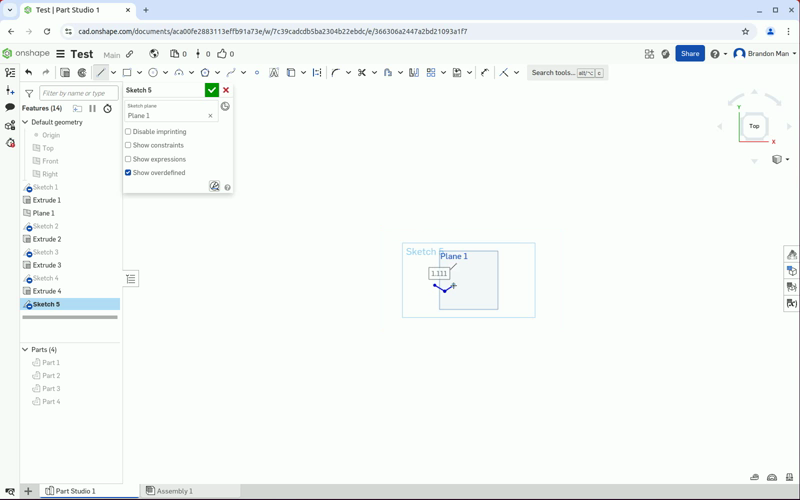
scroll(-6)
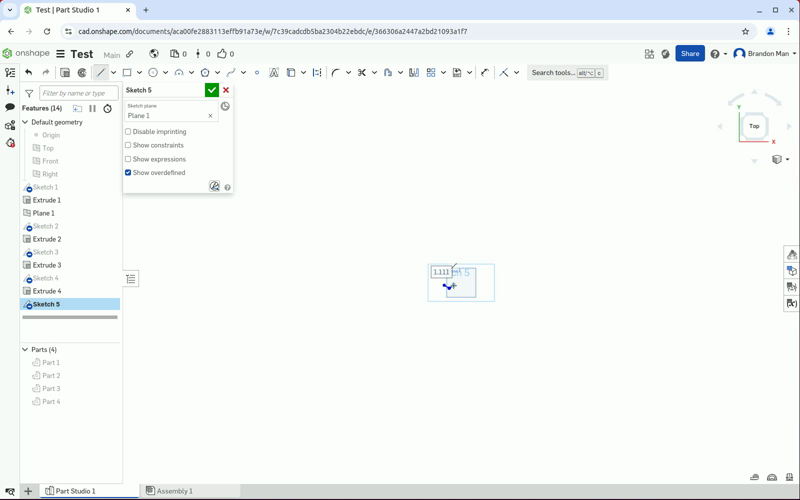
key_up(shift)
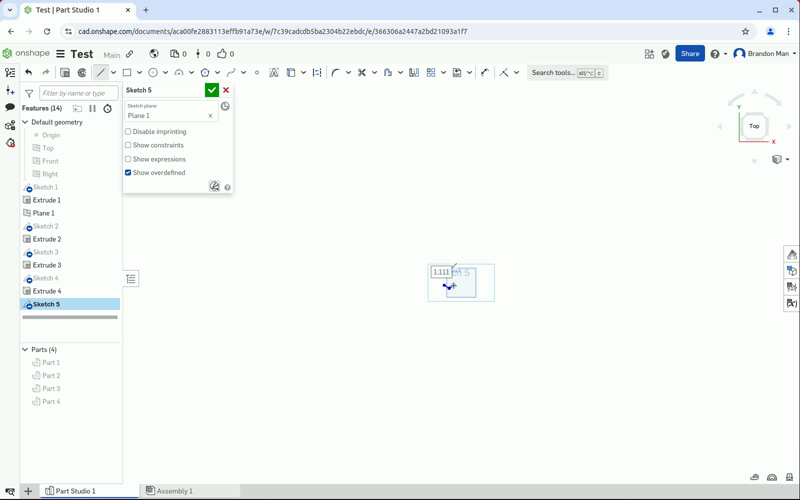
key_down(shift)
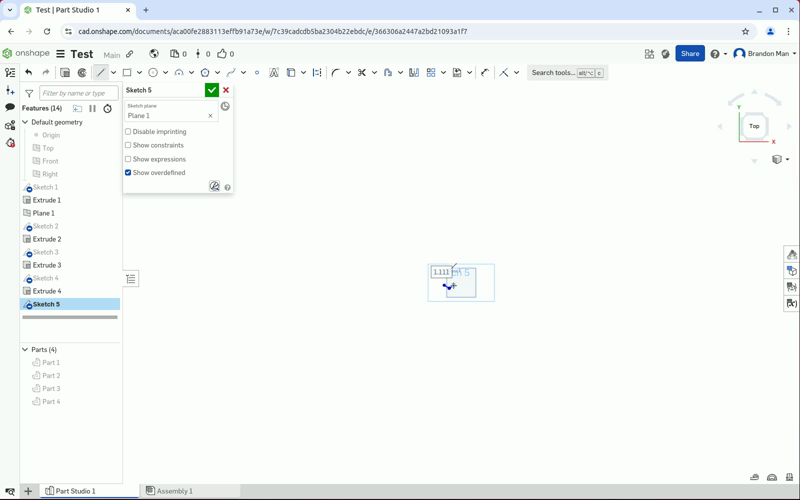
mouse_move(483, 285)
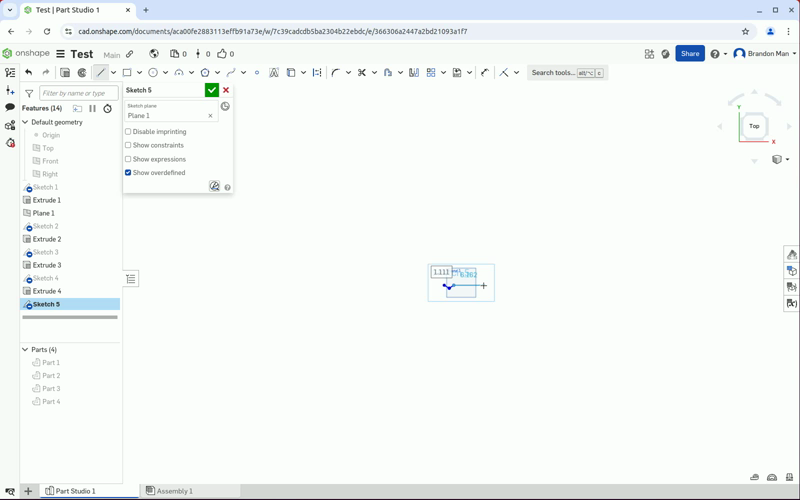
mouse_move(453, 279)
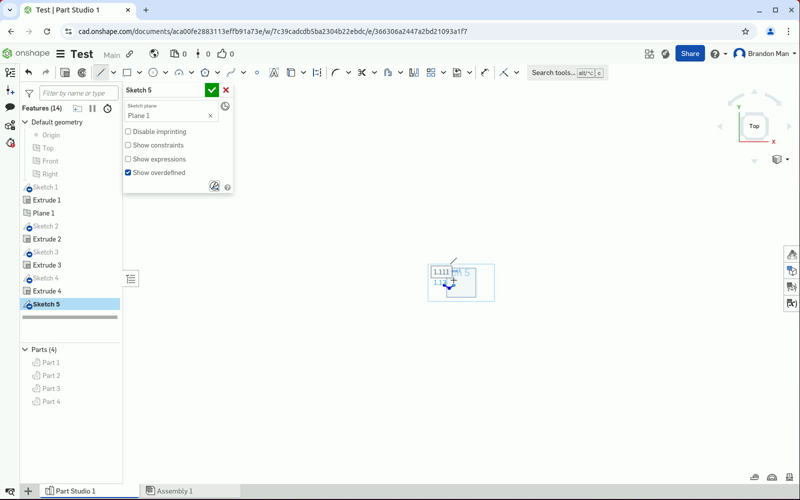
scroll(6)
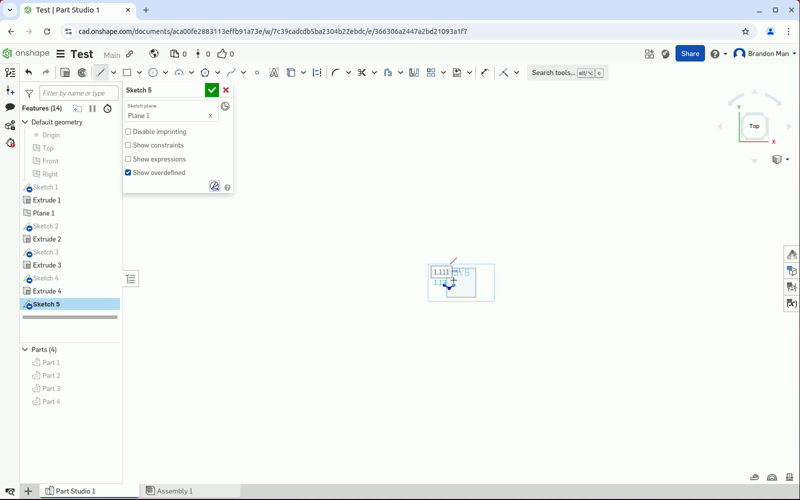
scroll(6)
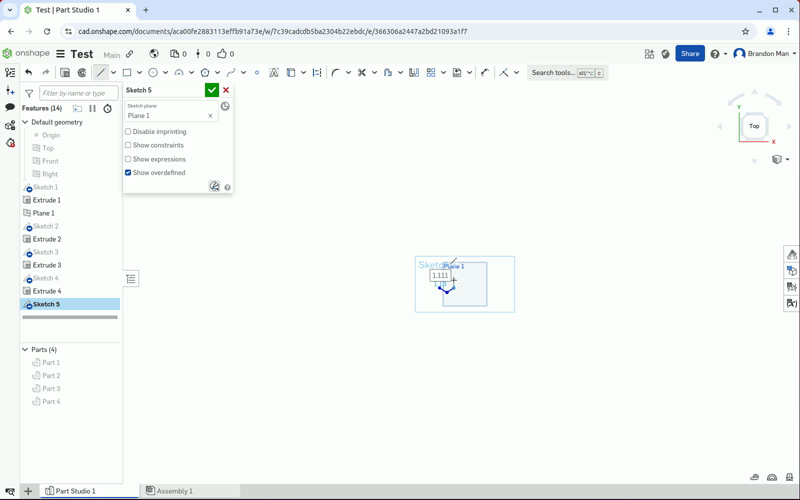
scroll(6)
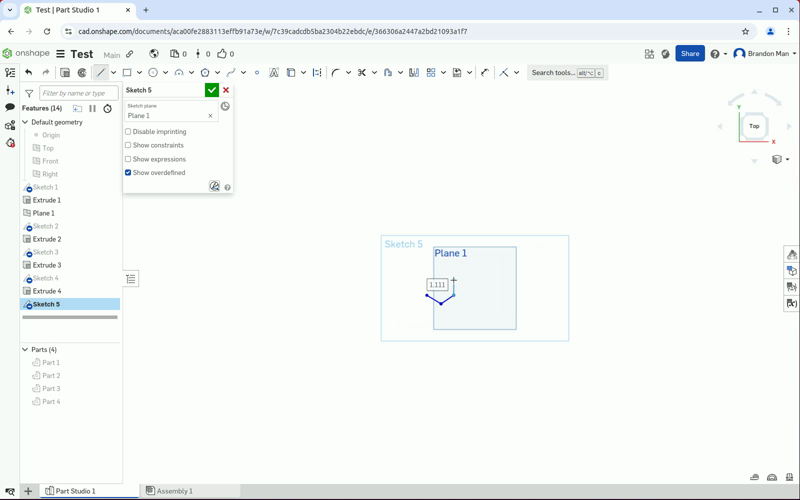
scroll(6)
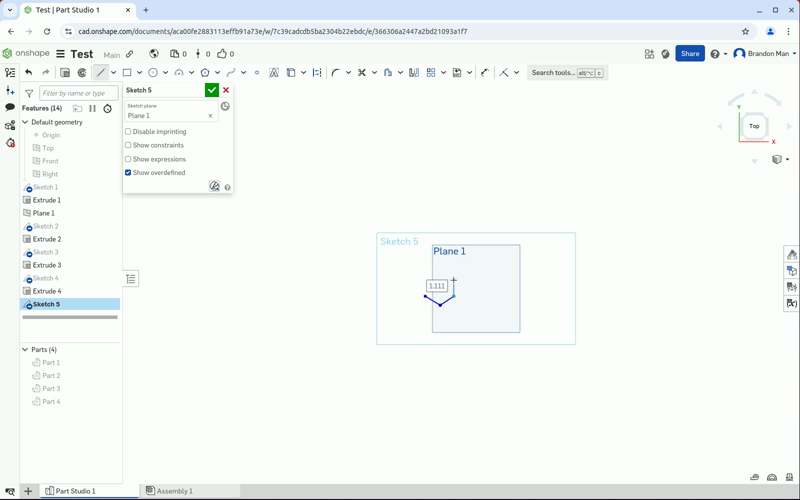
scroll(6)
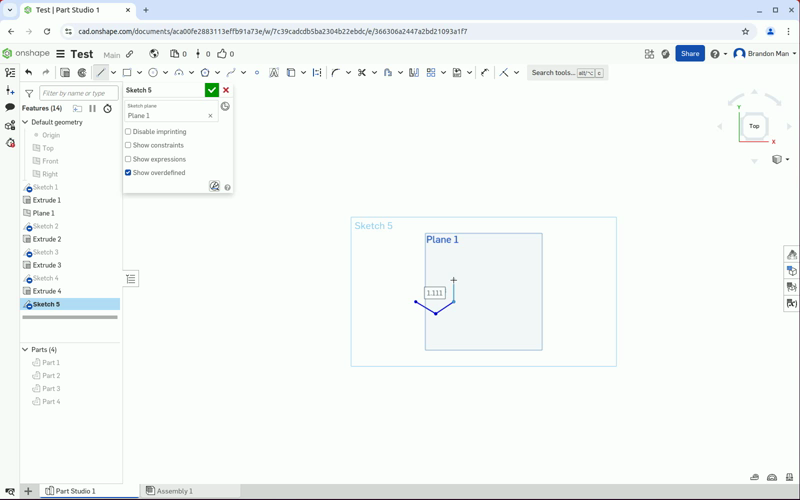
scroll(6)
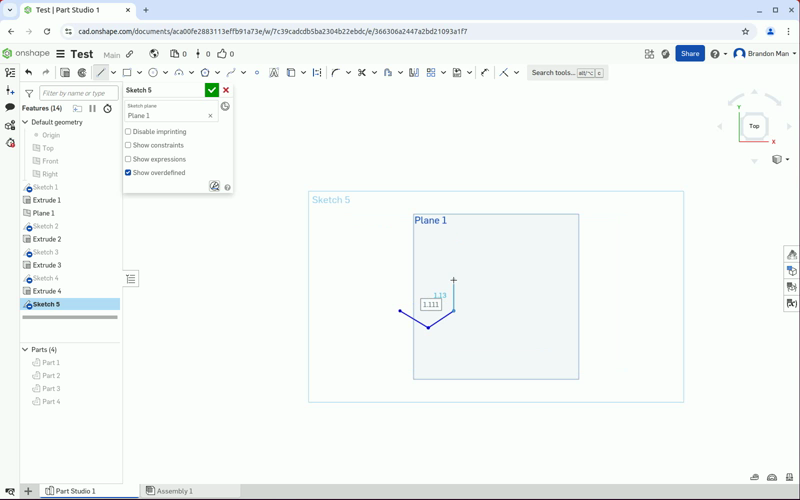
scroll(6)
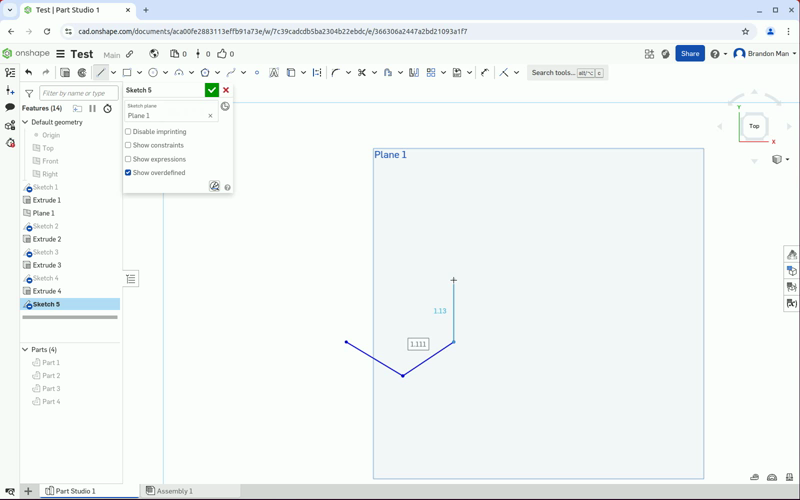
click(453, 279)
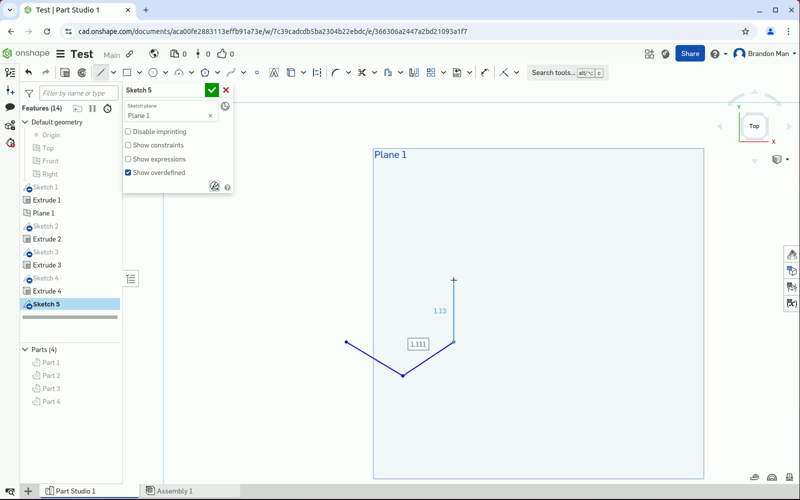
scroll(-6)
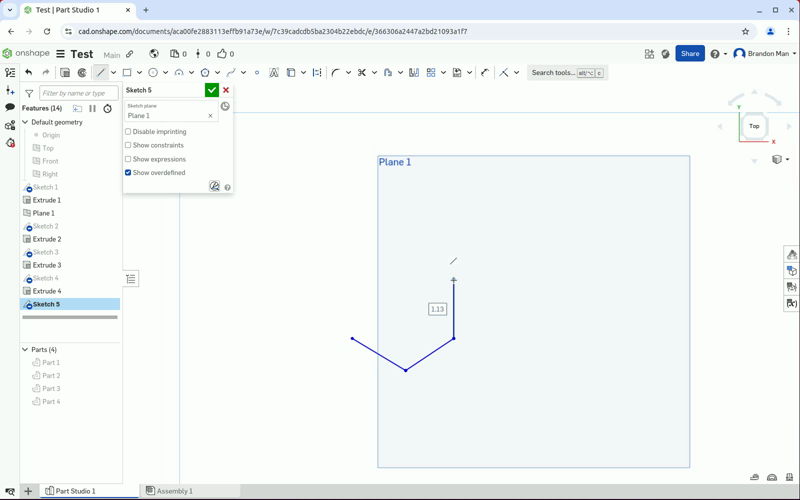
scroll(-6)
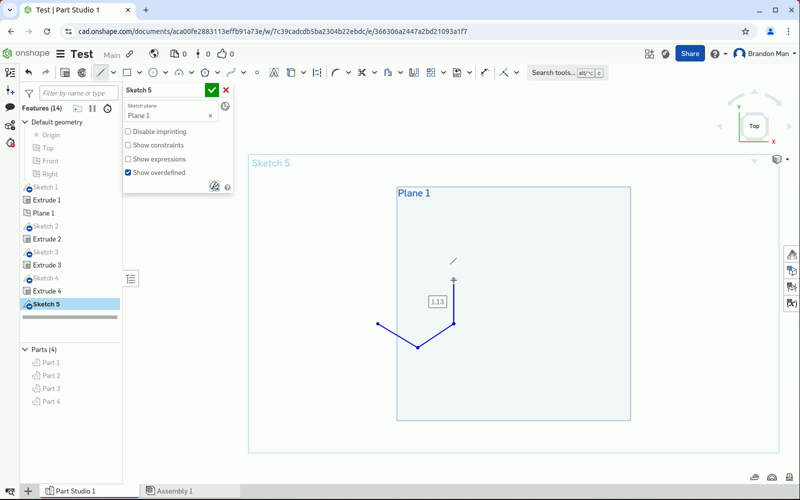
scroll(-6)
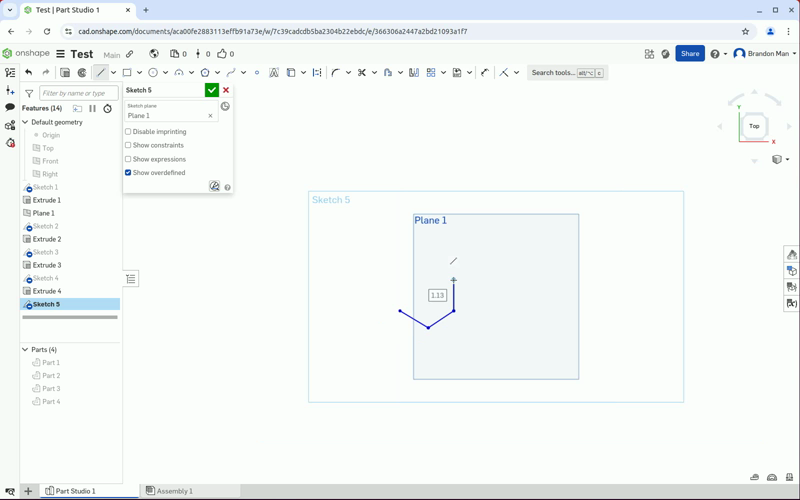
scroll(-6)
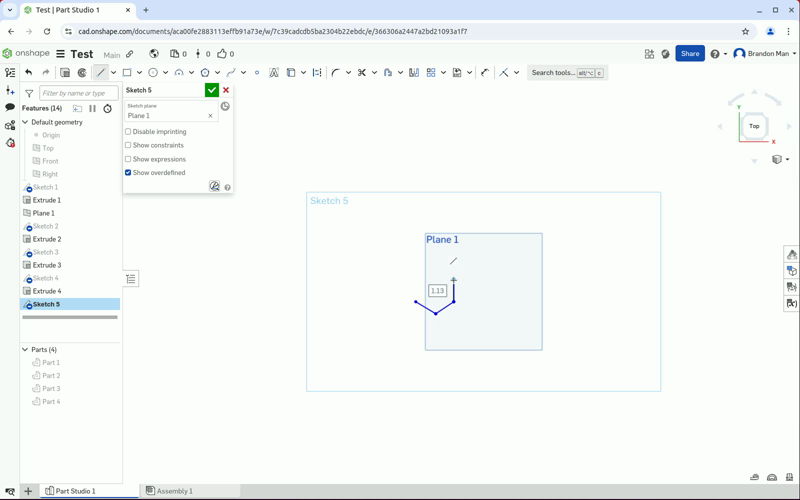
scroll(-6)
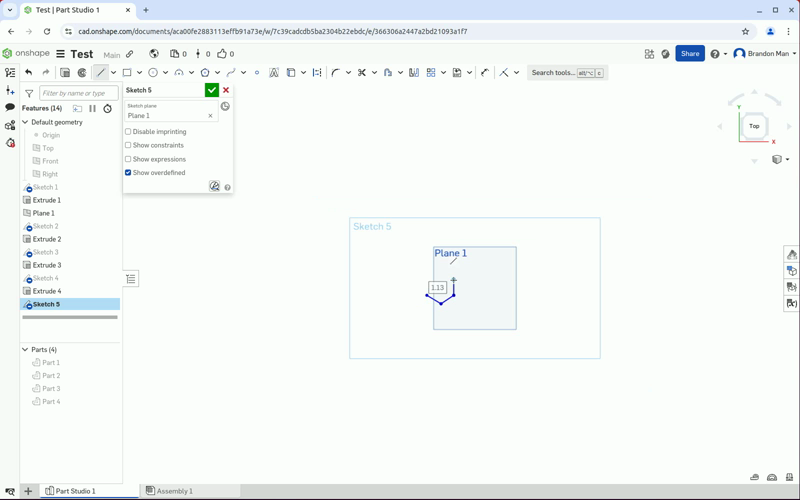
scroll(-6)
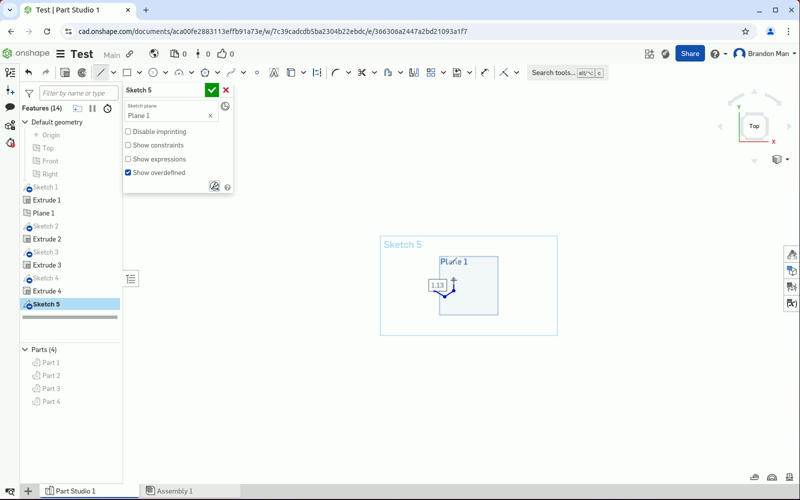
scroll(-6)
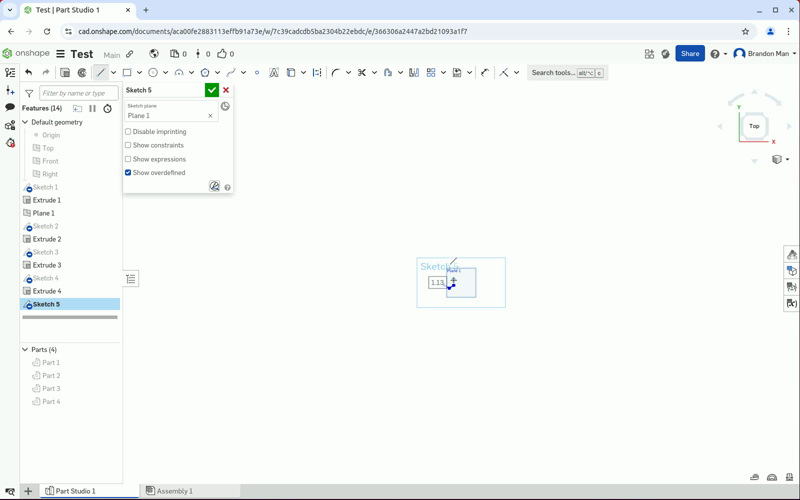
key_up(shift)
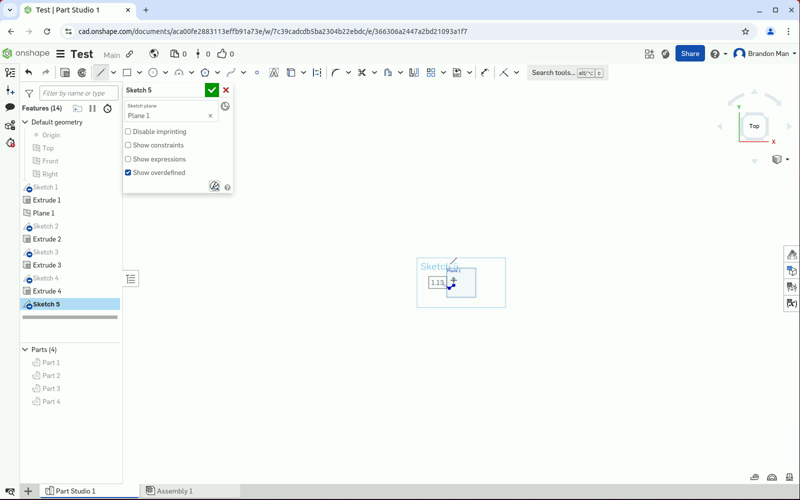
key_down(shift)
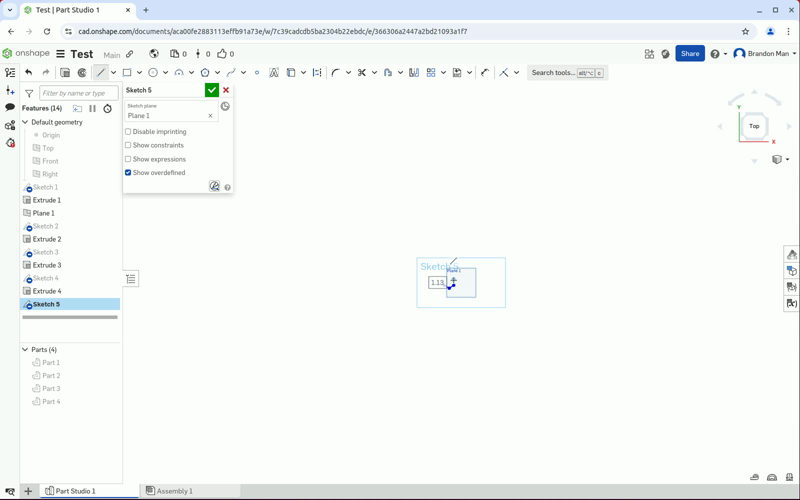
mouse_move(483, 279)
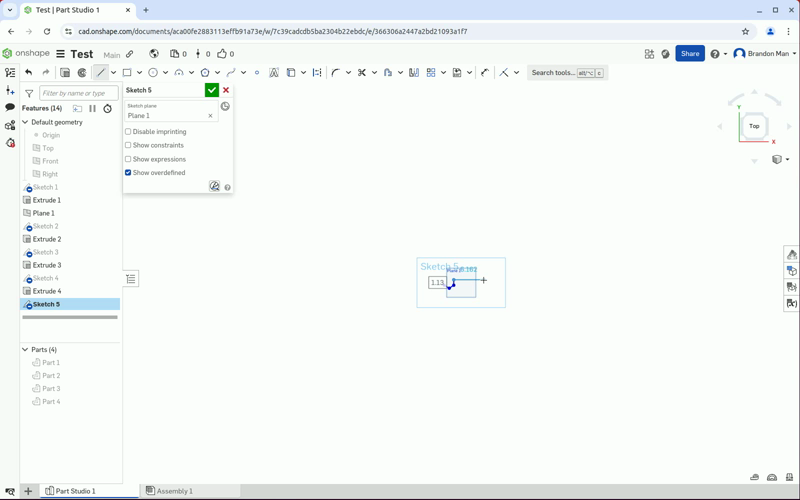
mouse_move(449, 277)
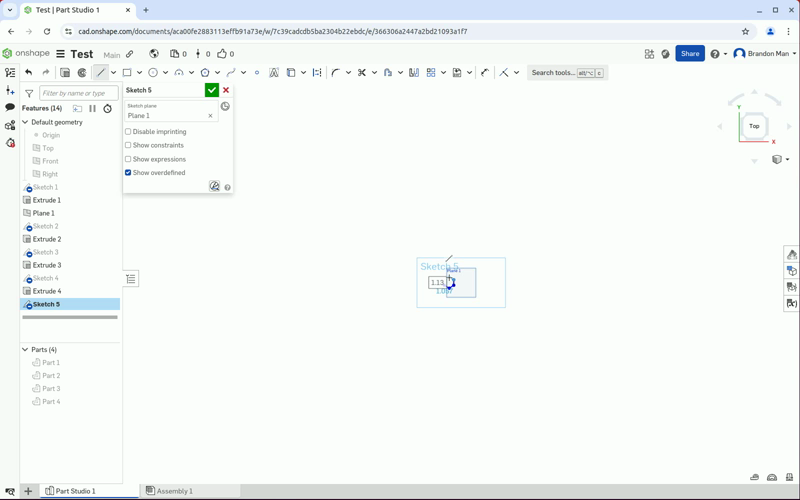
scroll(6)
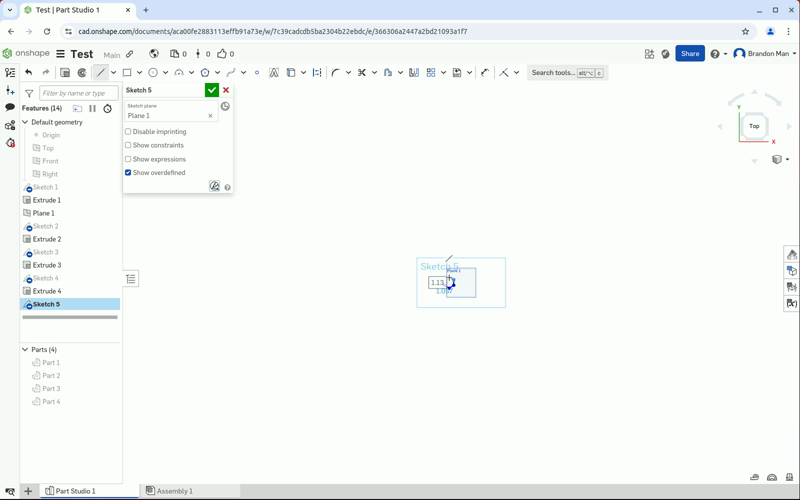
scroll(6)
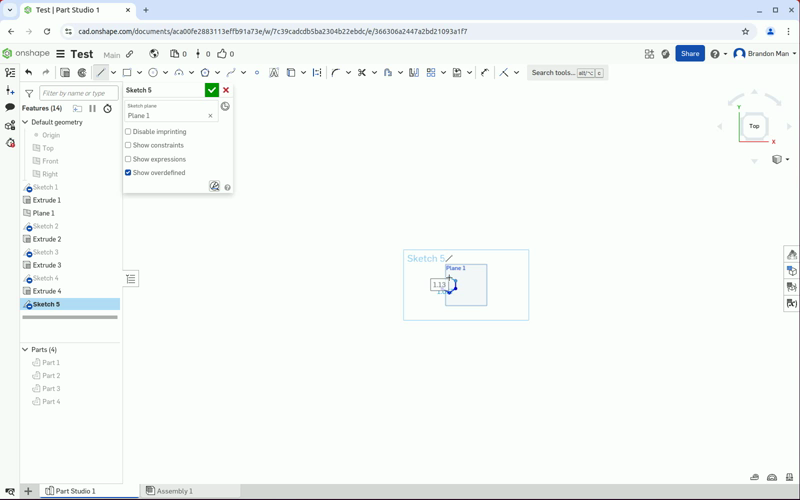
scroll(6)
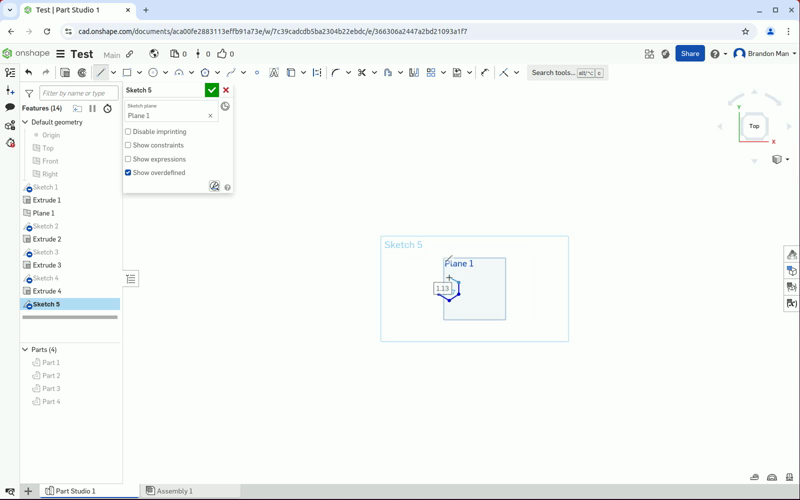
scroll(6)
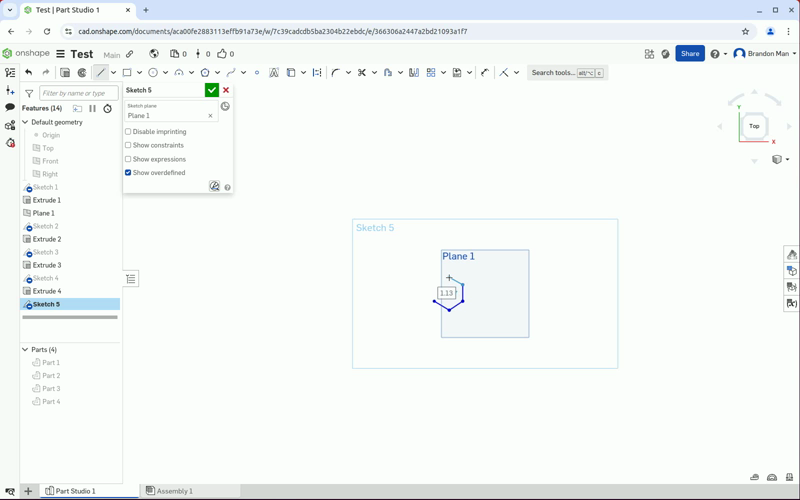
scroll(6)
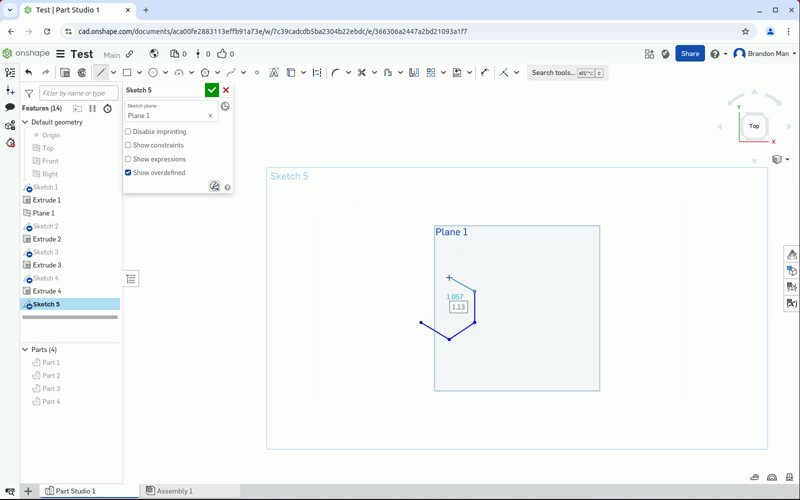
scroll(6)
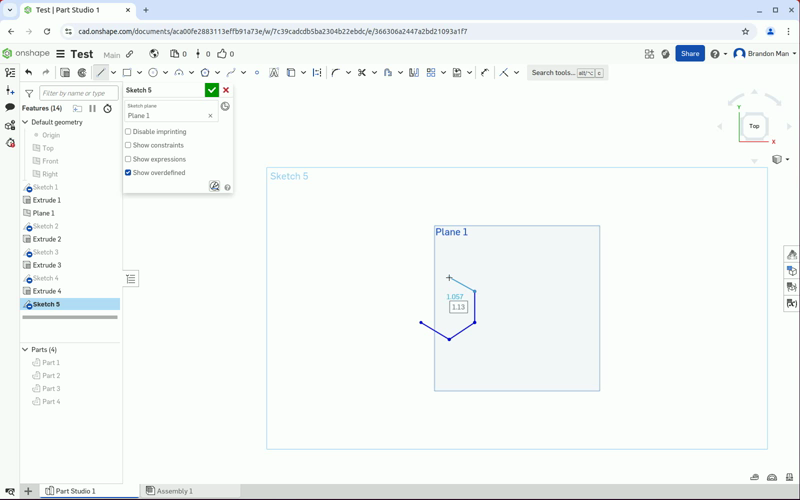
scroll(6)
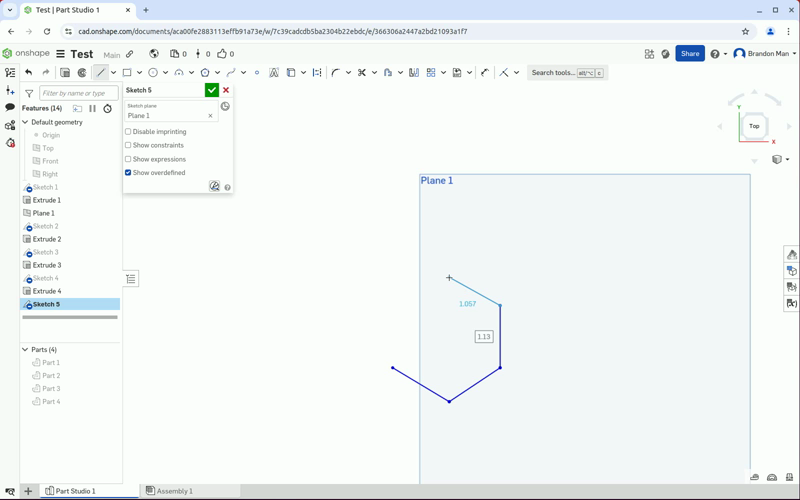
click(449, 277)
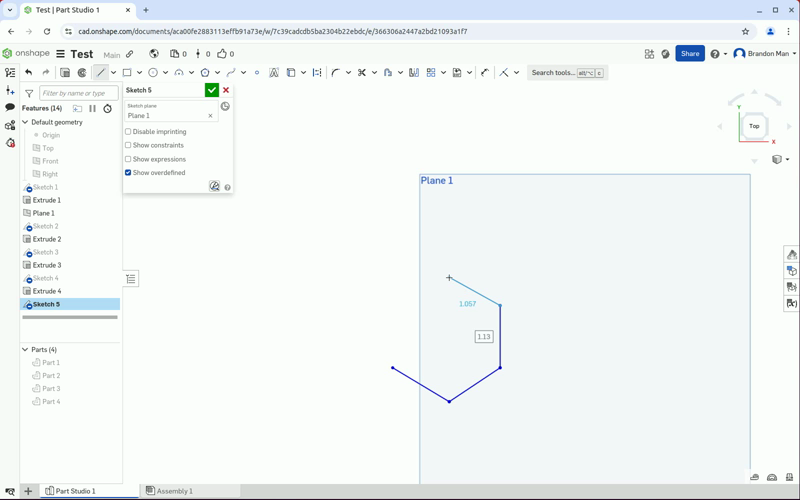
scroll(-6)
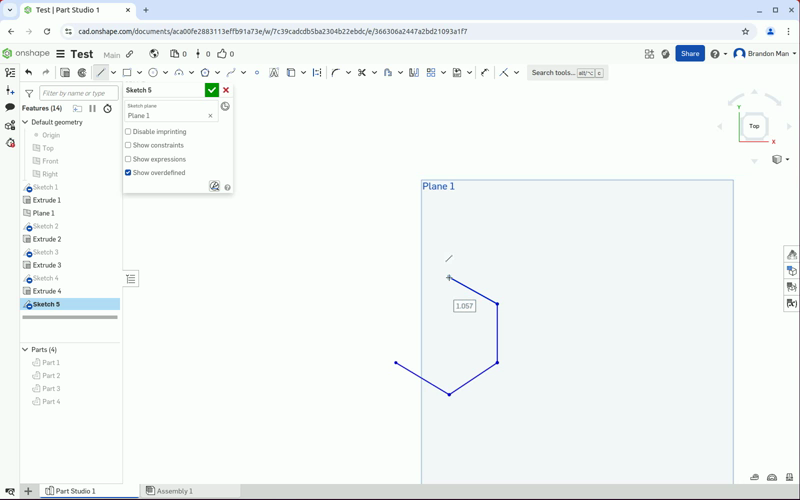
scroll(-6)
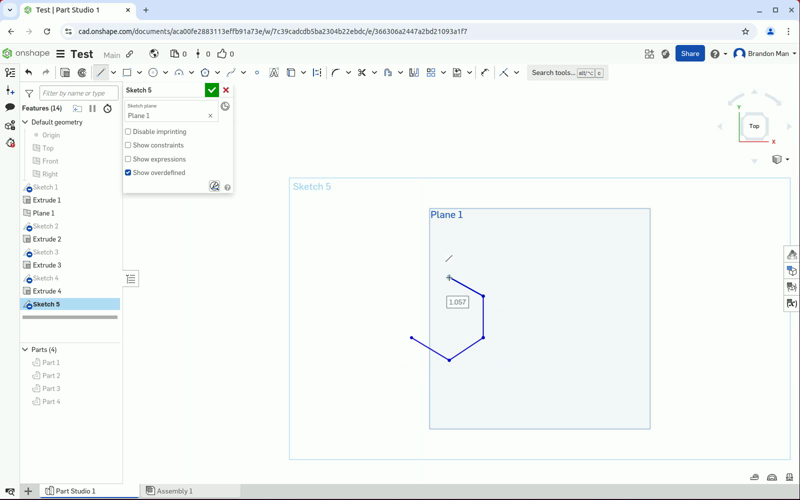
scroll(-6)
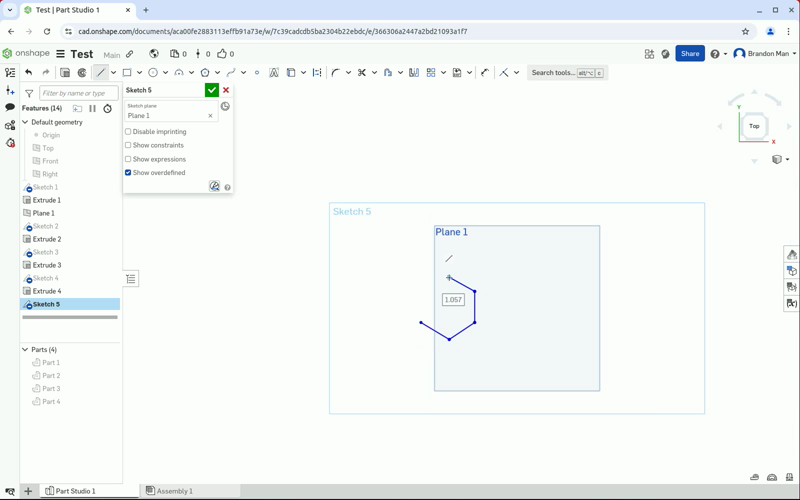
scroll(-6)
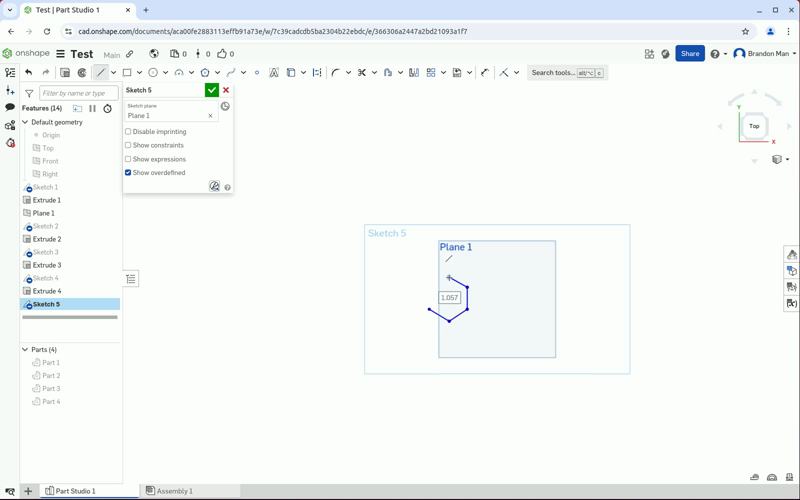
scroll(-6)
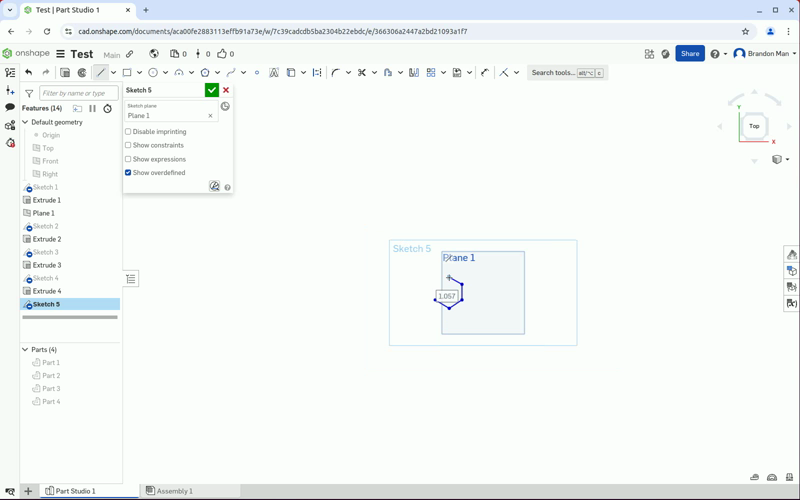
scroll(-6)
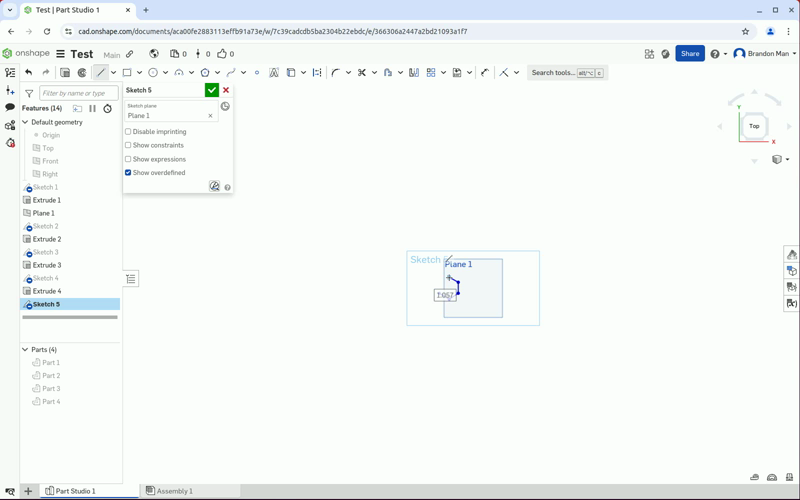
scroll(-6)
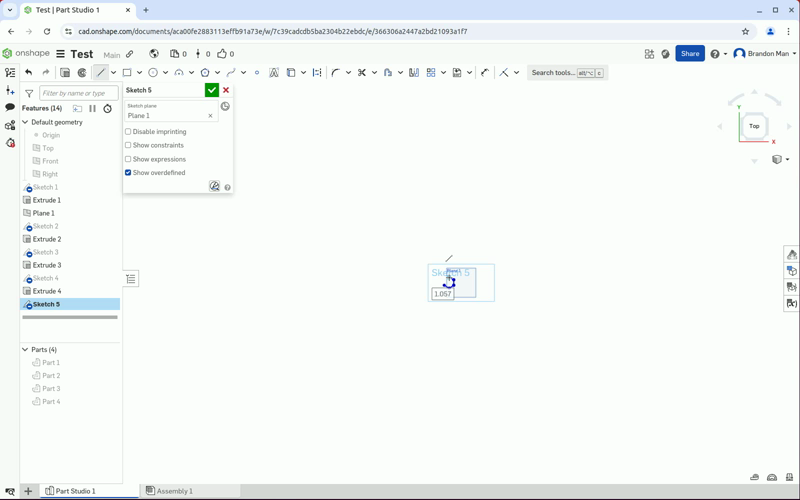
key_up(shift)
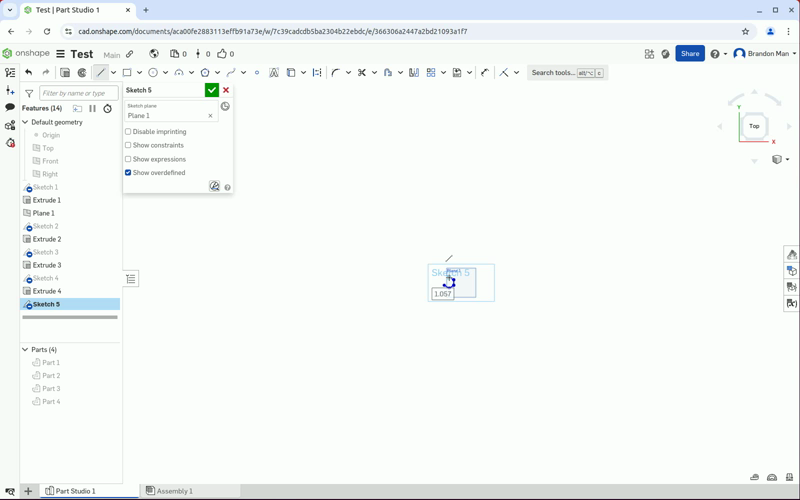
key_down(shift)
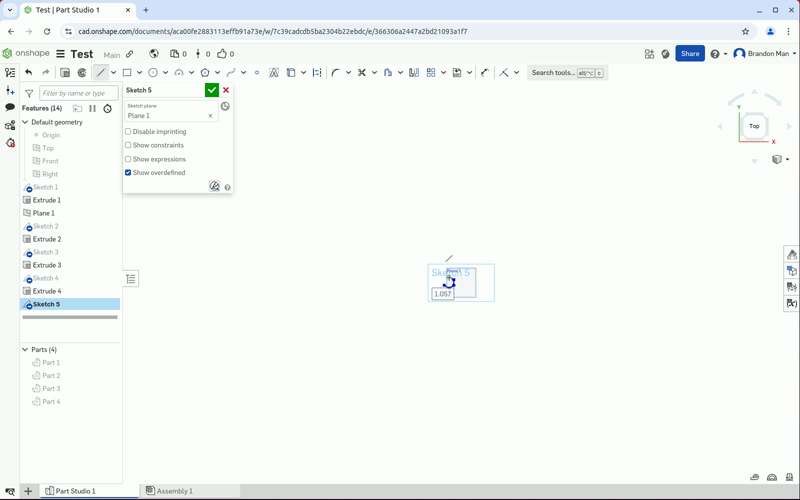
mouse_move(479, 277)
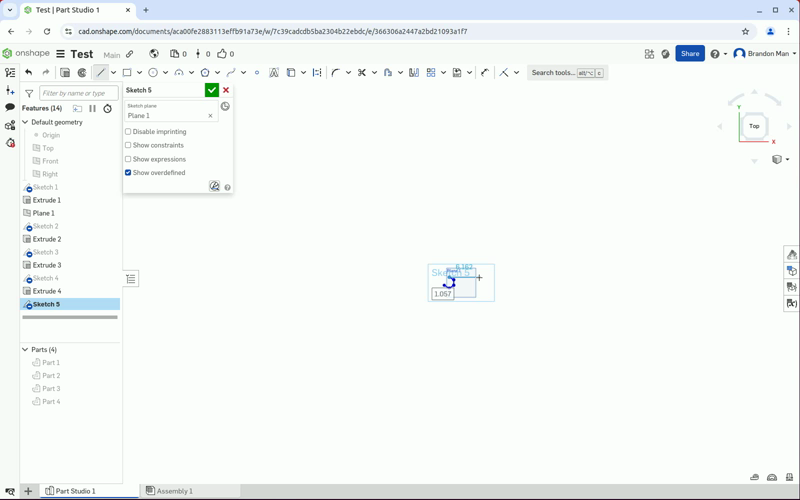
mouse_move(444, 279)
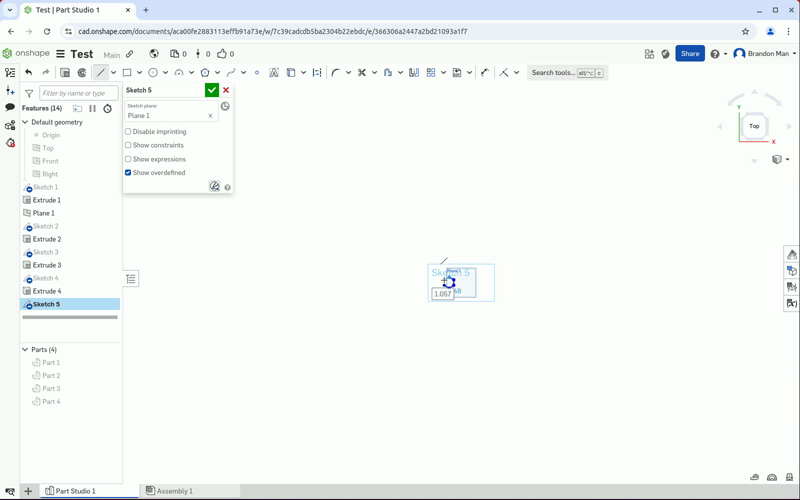
scroll(6)
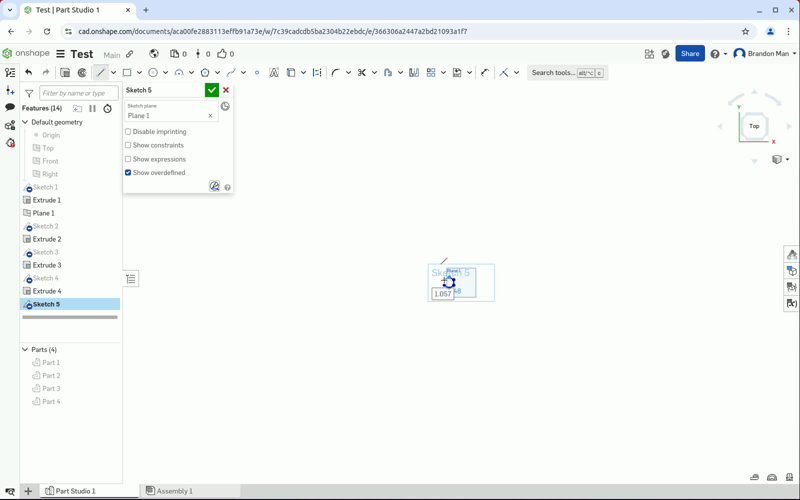
scroll(6)
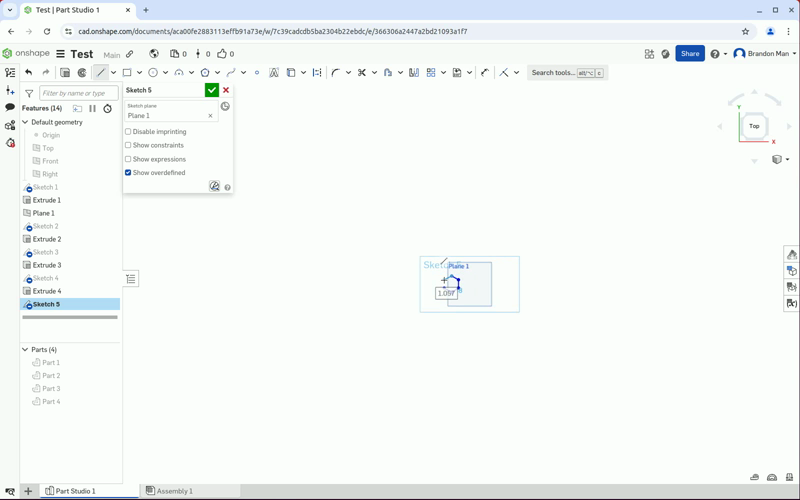
scroll(6)
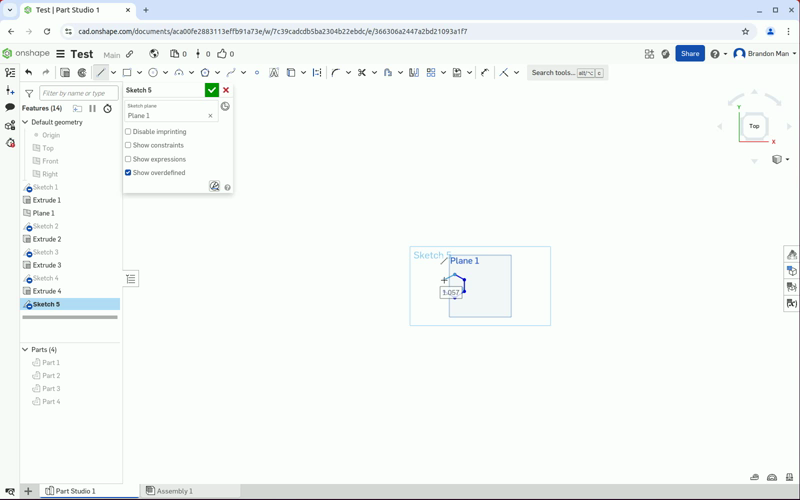
scroll(6)
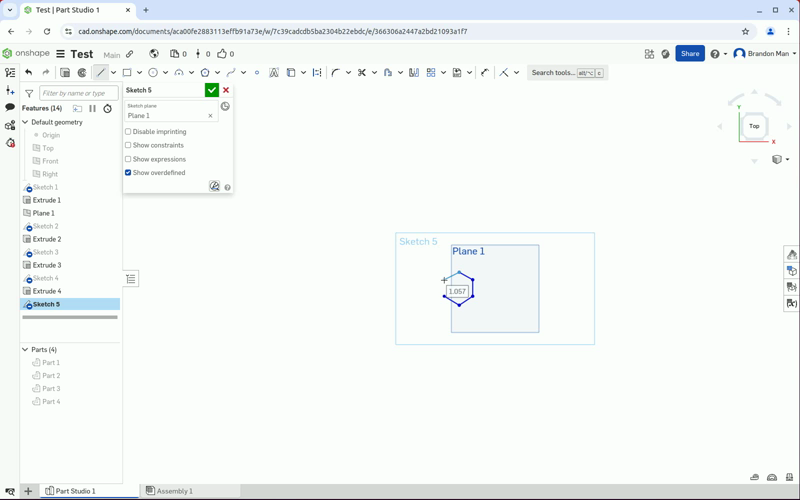
scroll(6)
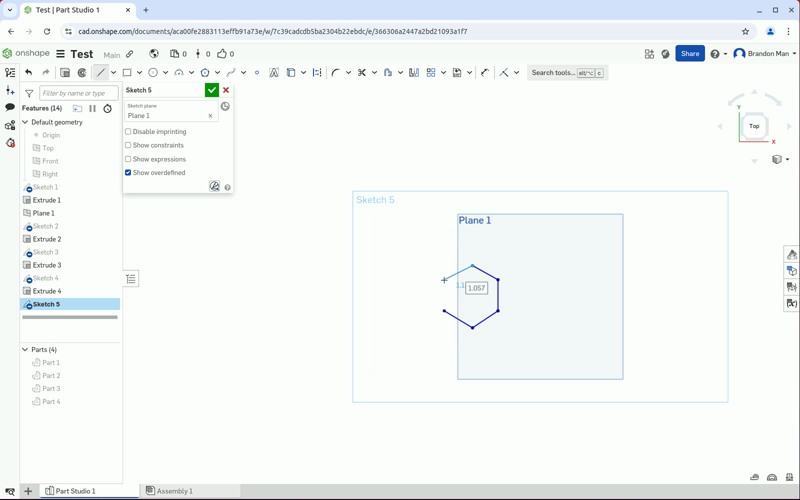
scroll(6)
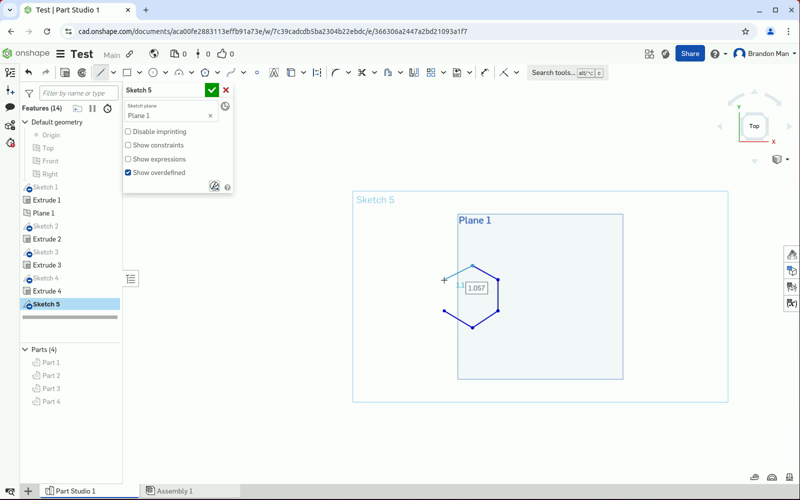
scroll(6)
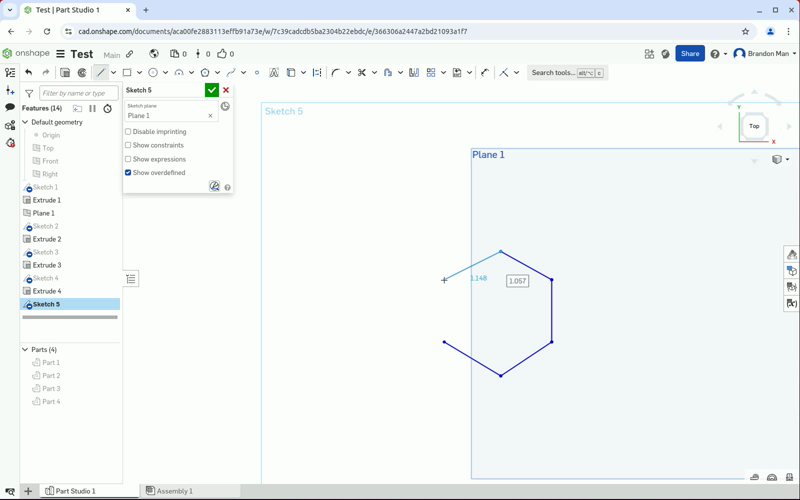
click(444, 279)
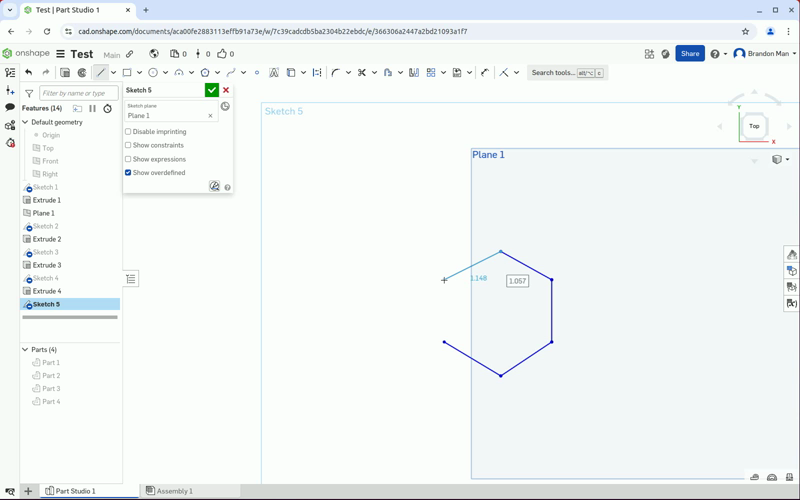
scroll(-6)
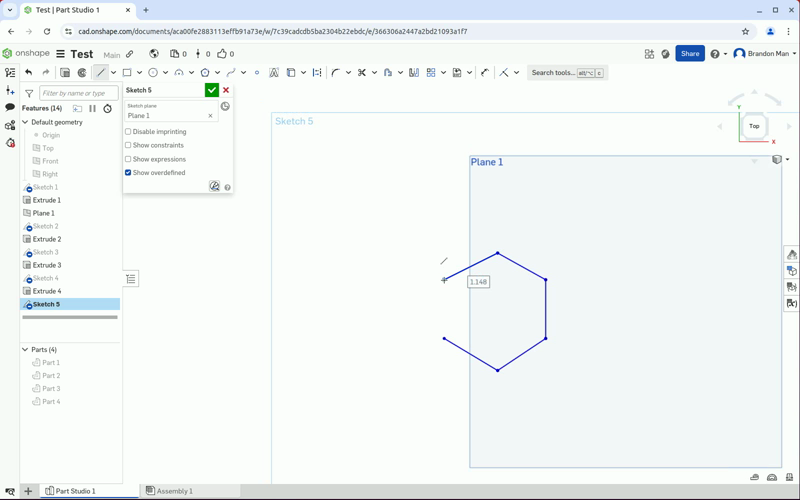
scroll(-6)
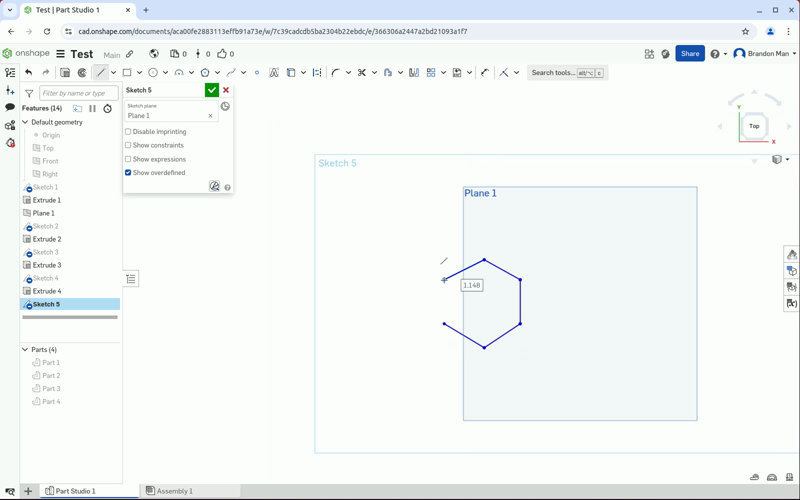
scroll(-6)
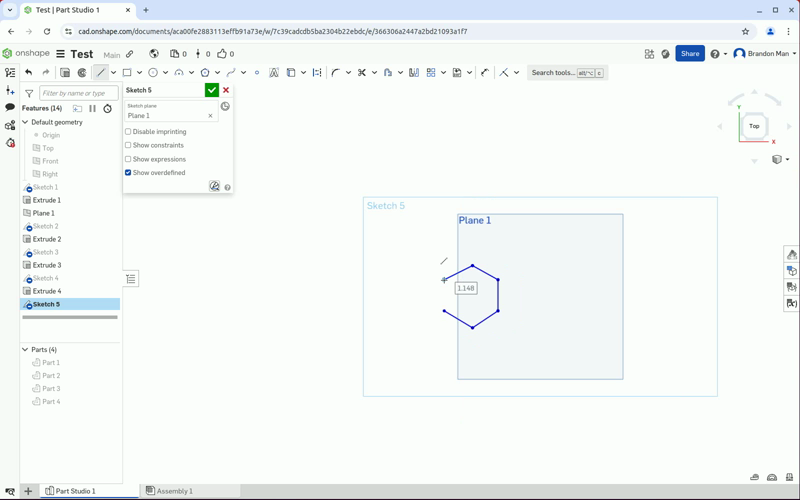
scroll(-6)
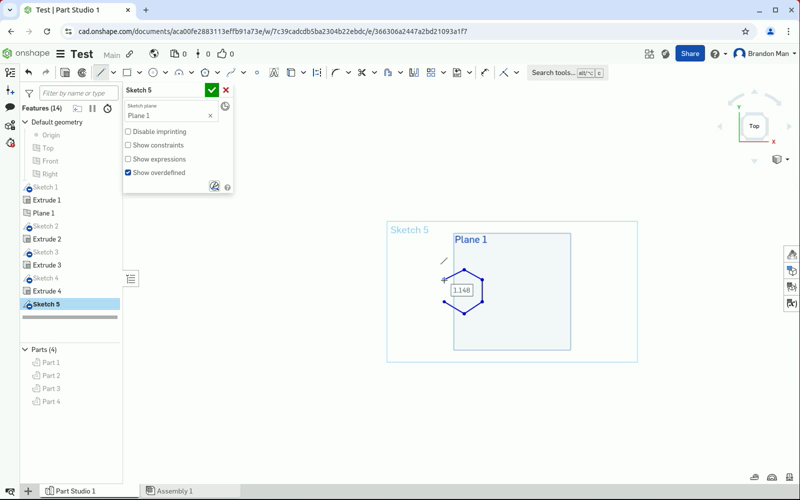
scroll(-6)
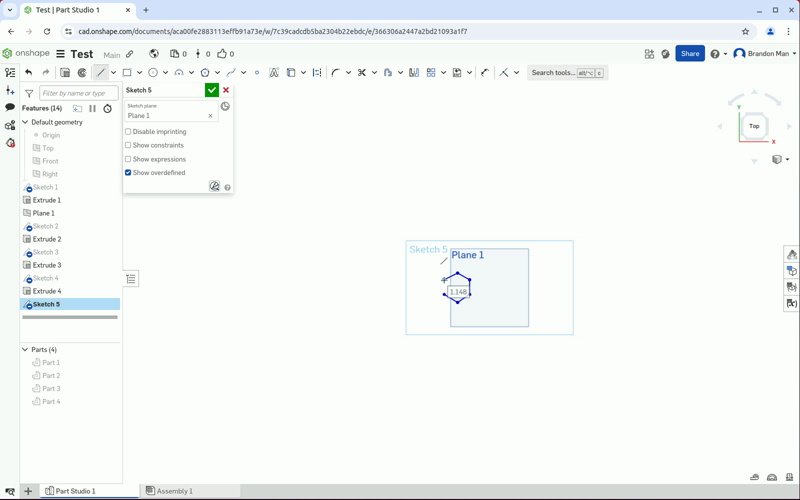
scroll(-6)
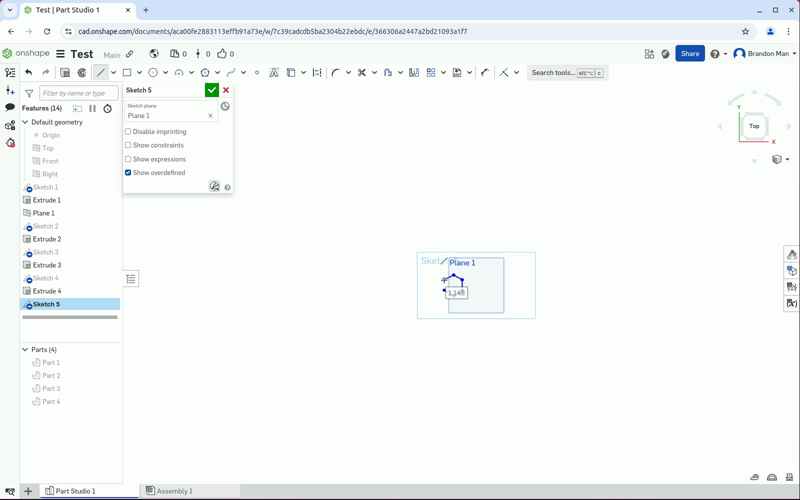
scroll(-6)
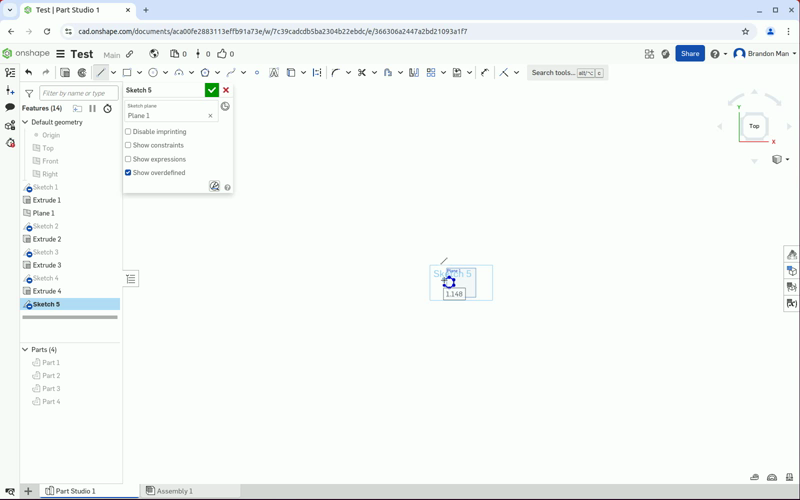
key_up(shift)
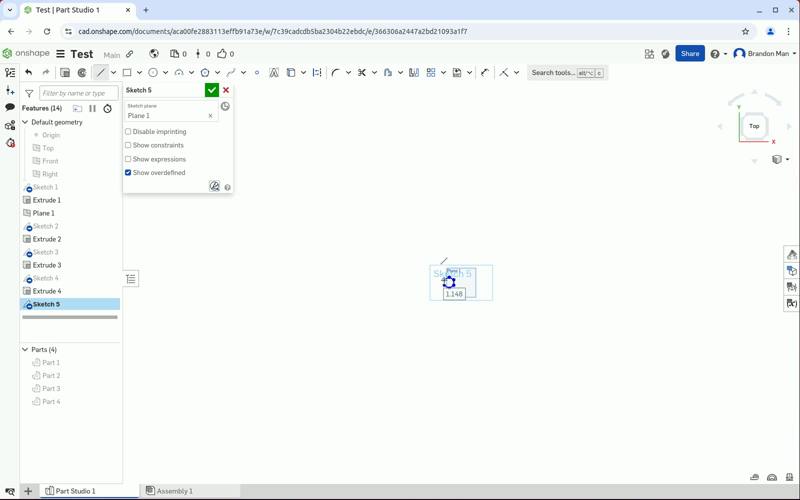
mouse_move(474, 279)
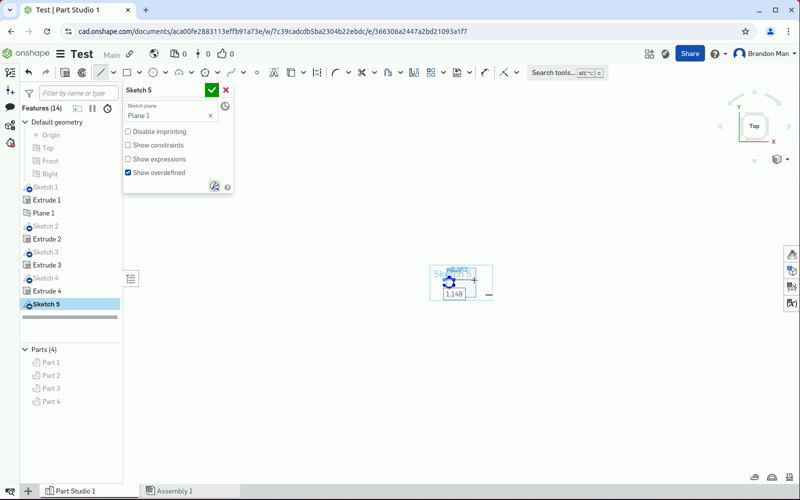
key_down(shift)
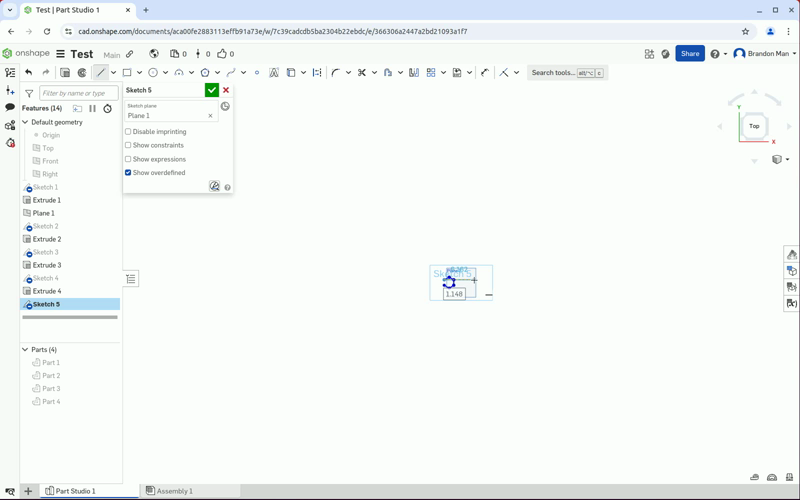
mouse_move(444, 285)
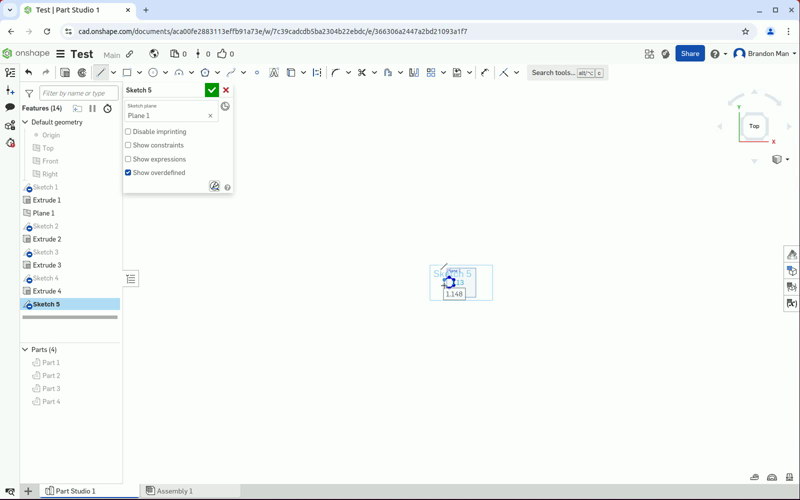
scroll(6)
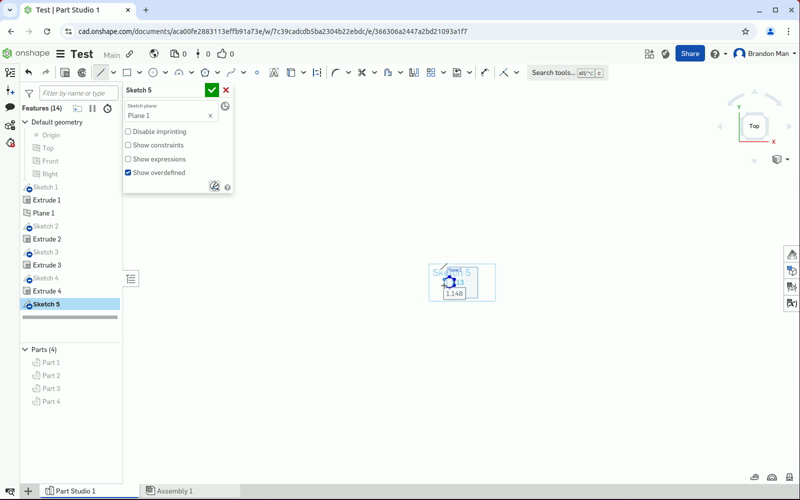
scroll(6)
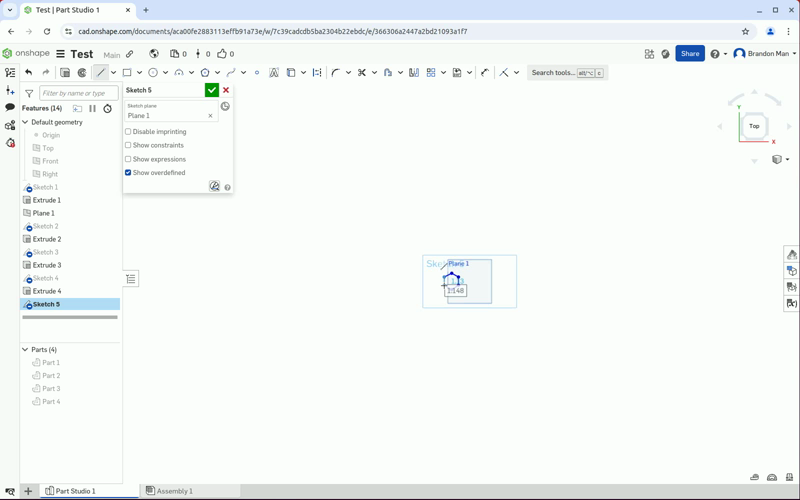
scroll(6)
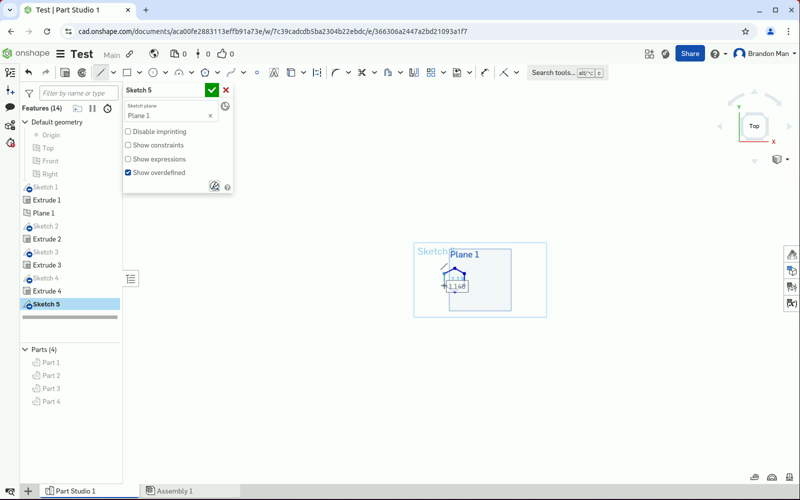
scroll(6)
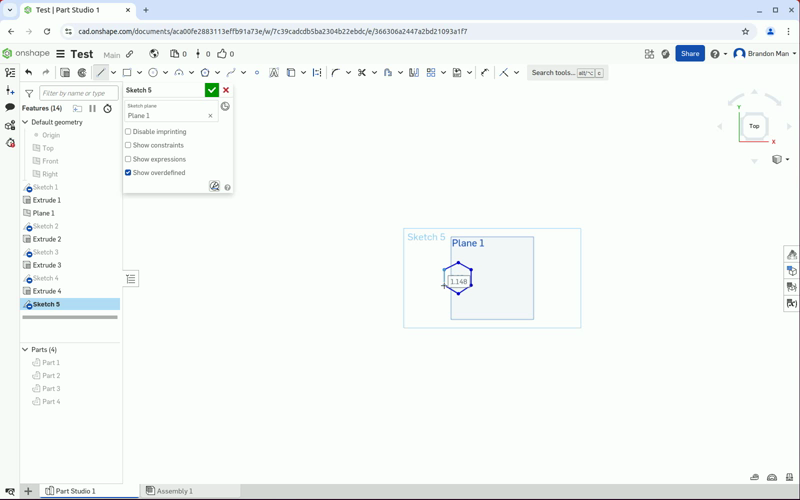
scroll(6)
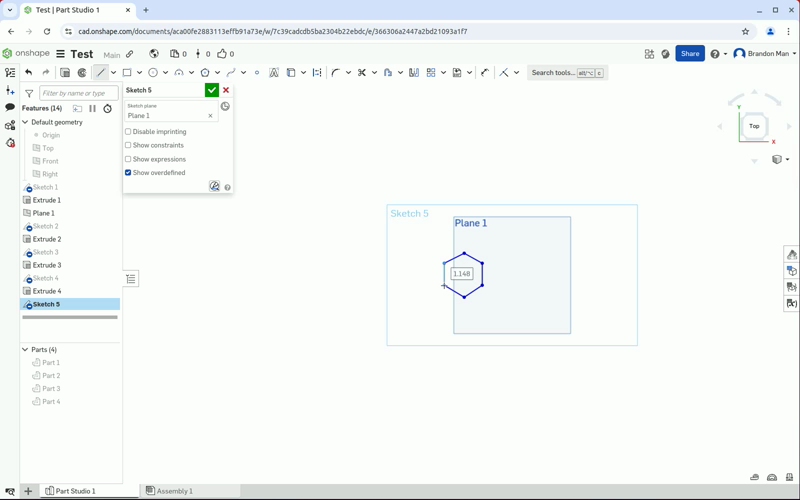
scroll(6)
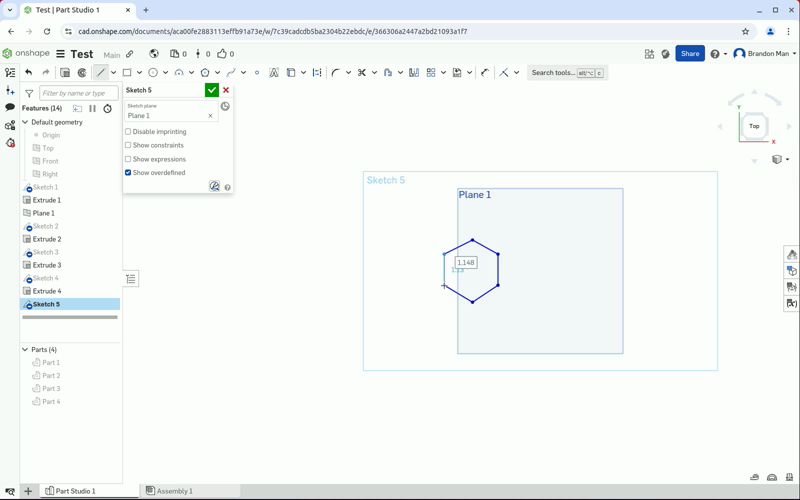
scroll(6)
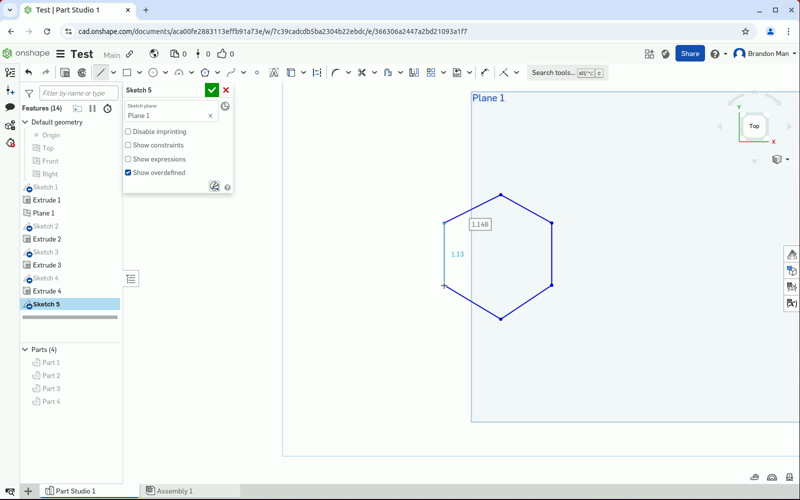
key_up(shift)
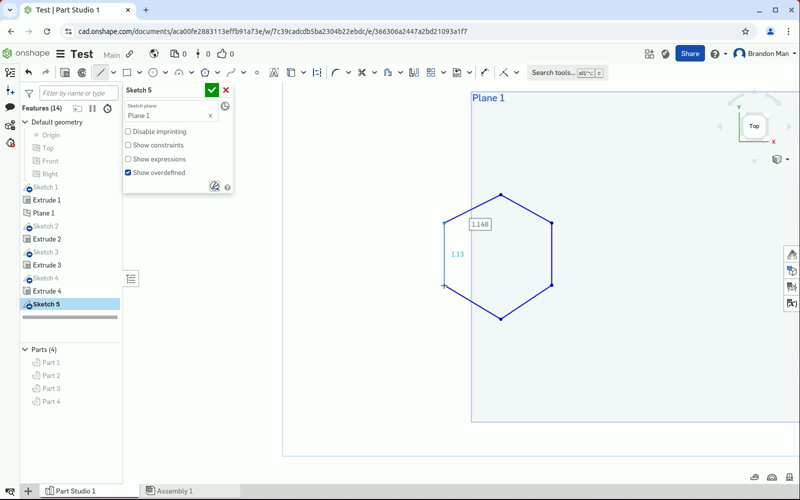
click(444, 285)
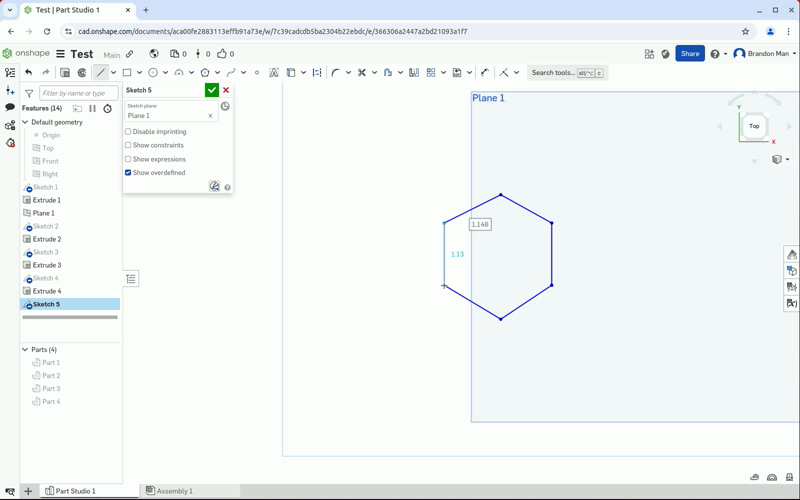
scroll(-6)
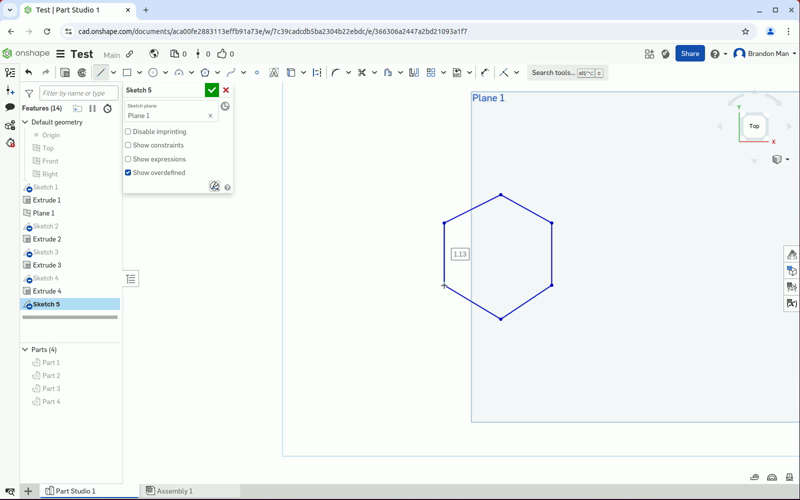
scroll(-6)
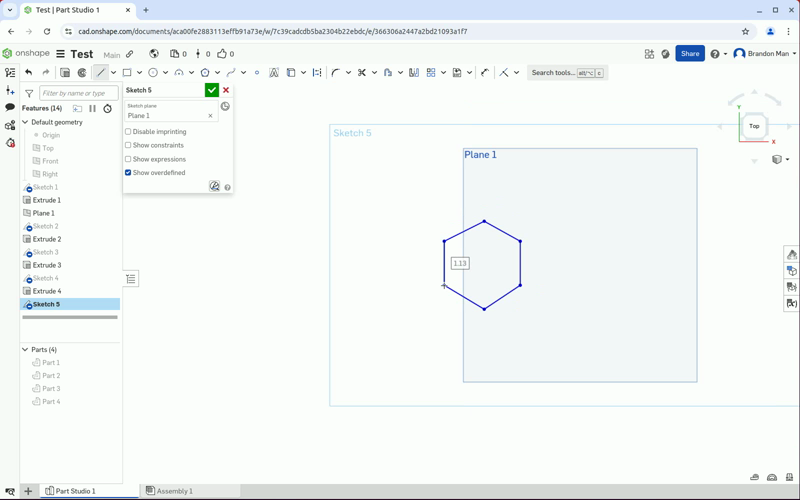
scroll(-6)
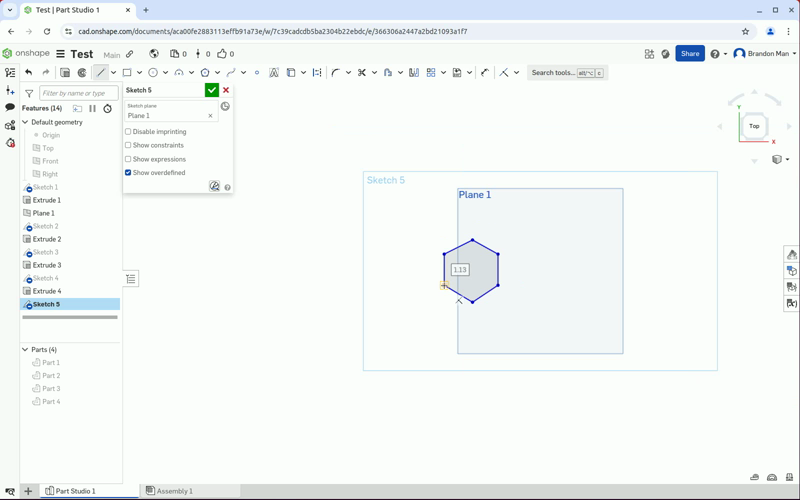
scroll(-6)
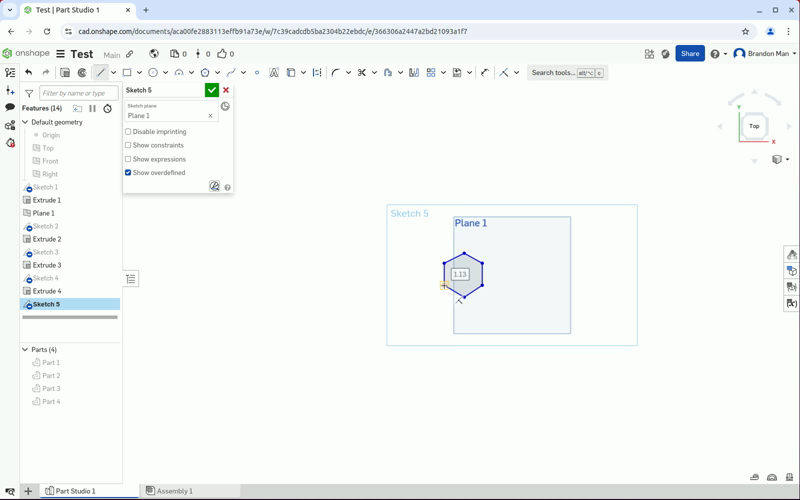
scroll(-6)
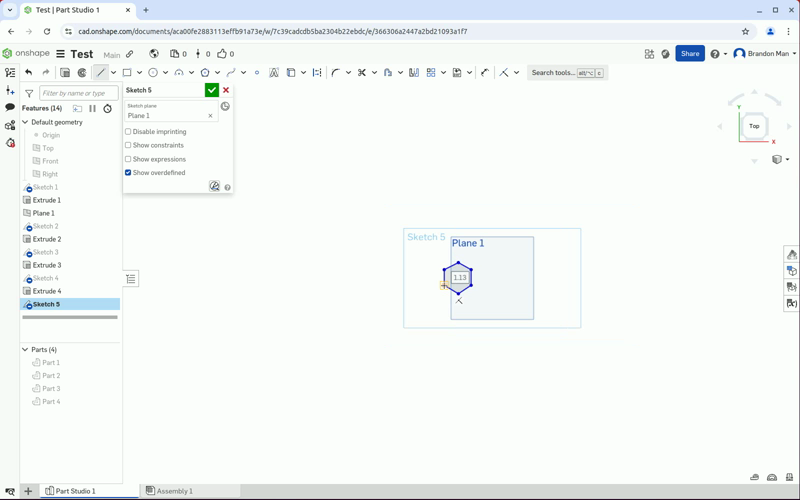
scroll(-6)
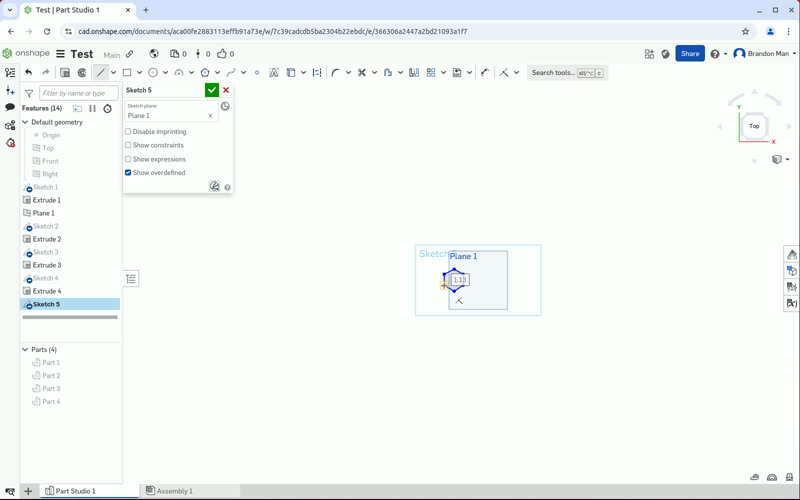
scroll(-6)
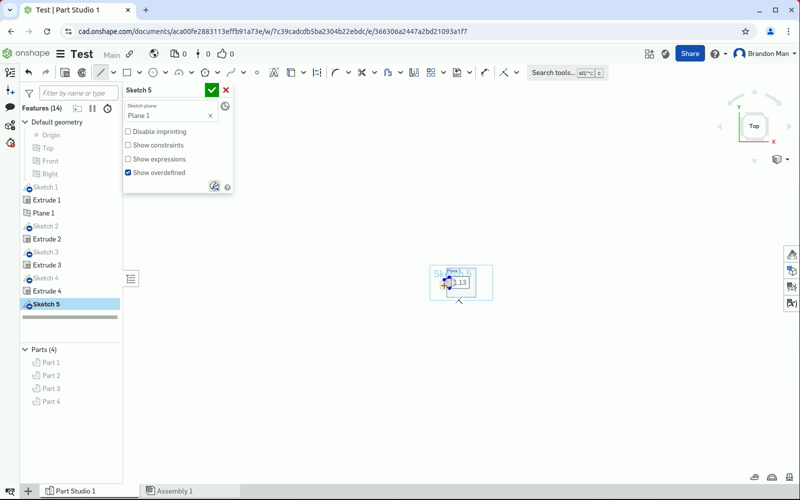
key(esc)
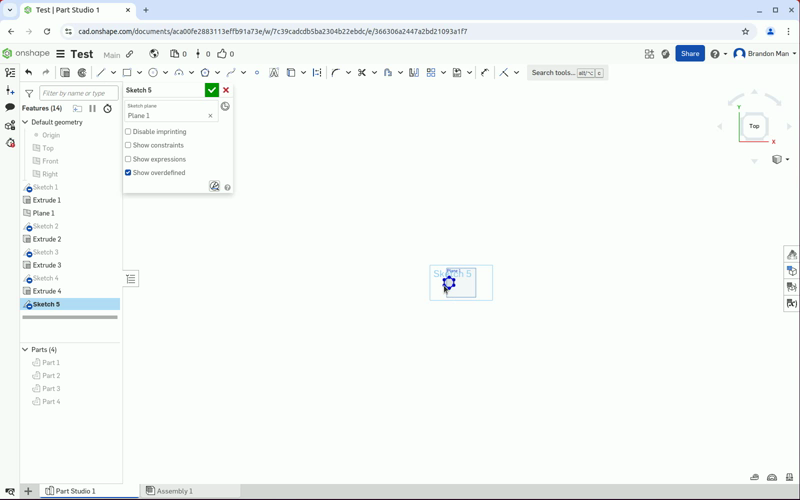
mouse_move(448, 283)
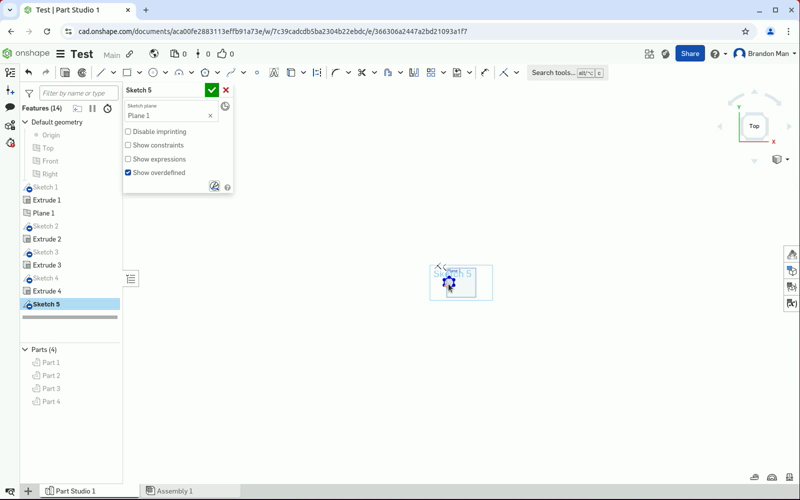
scroll(6)
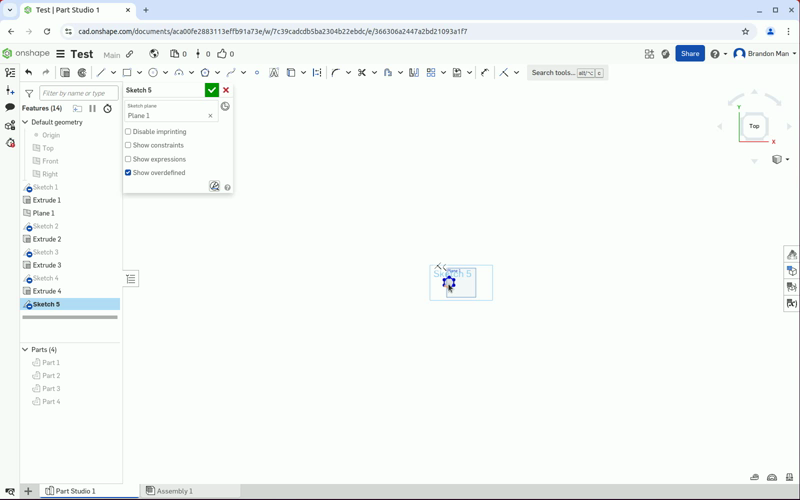
scroll(6)
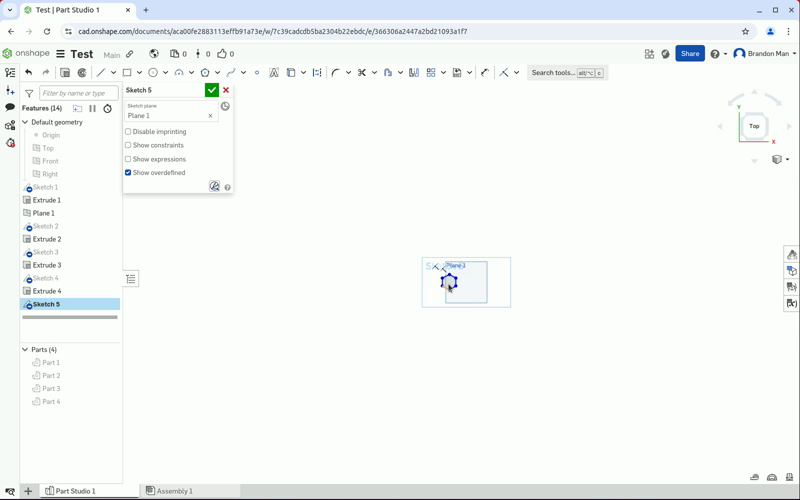
scroll(6)
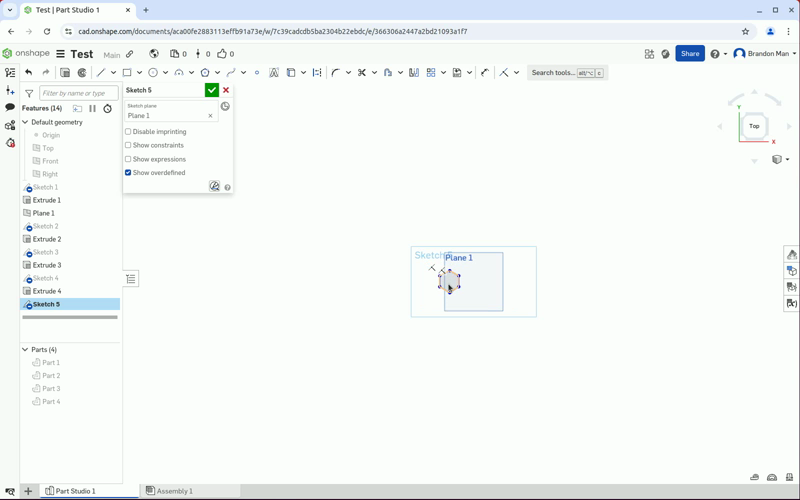
scroll(6)
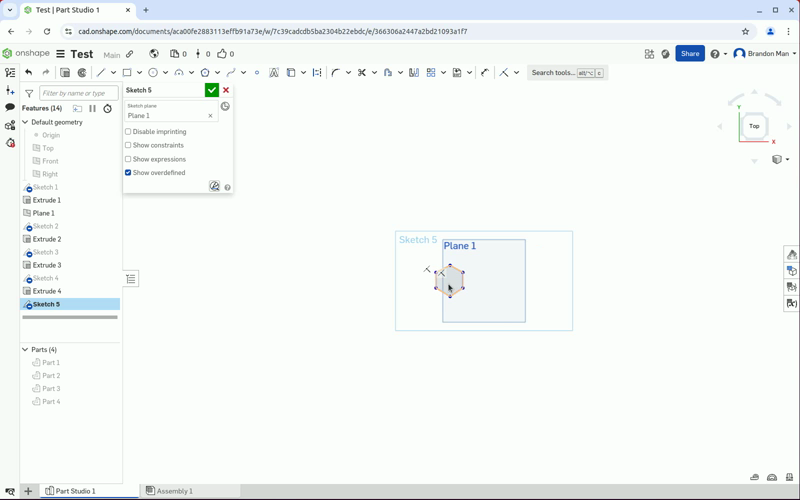
scroll(6)
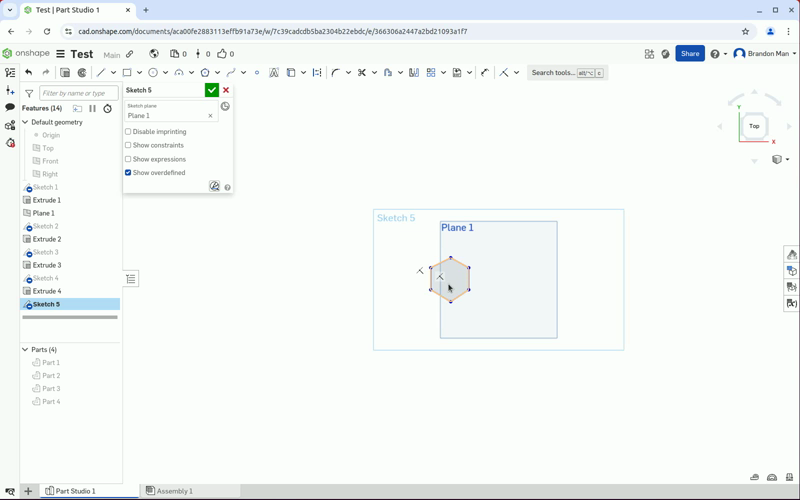
scroll(6)
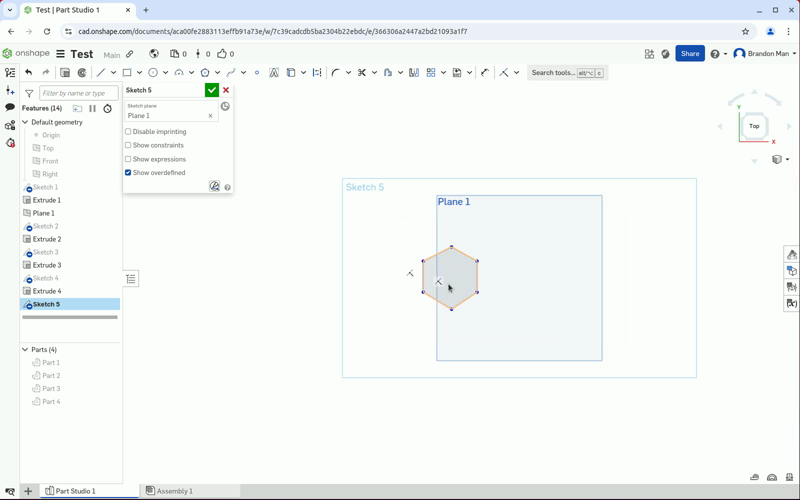
scroll(6)
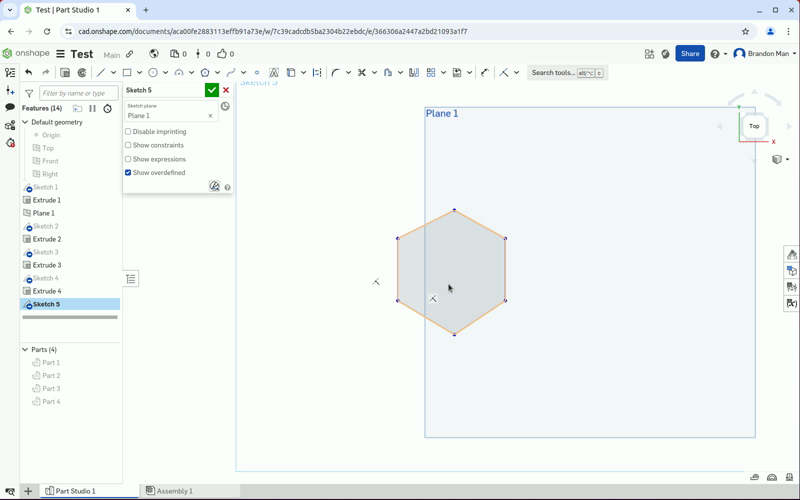
click(448, 283)
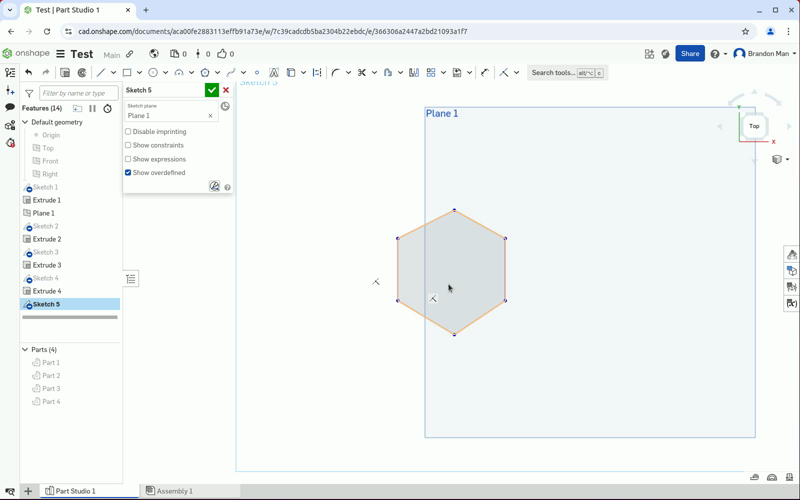
scroll(-6)
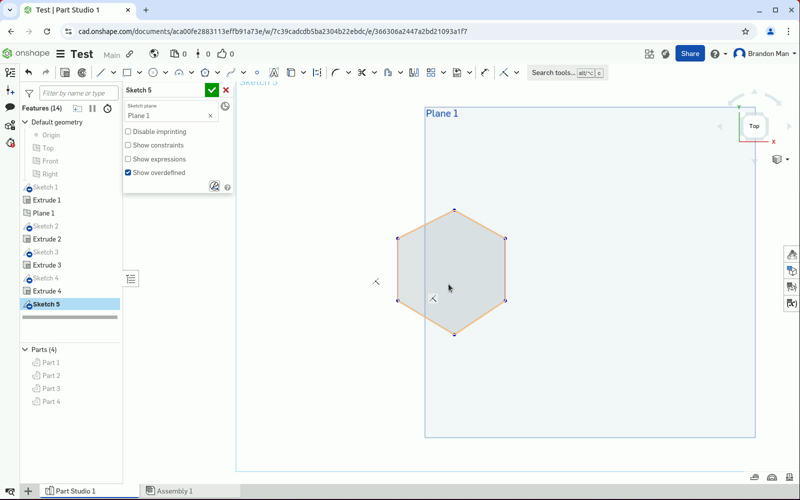
scroll(-6)
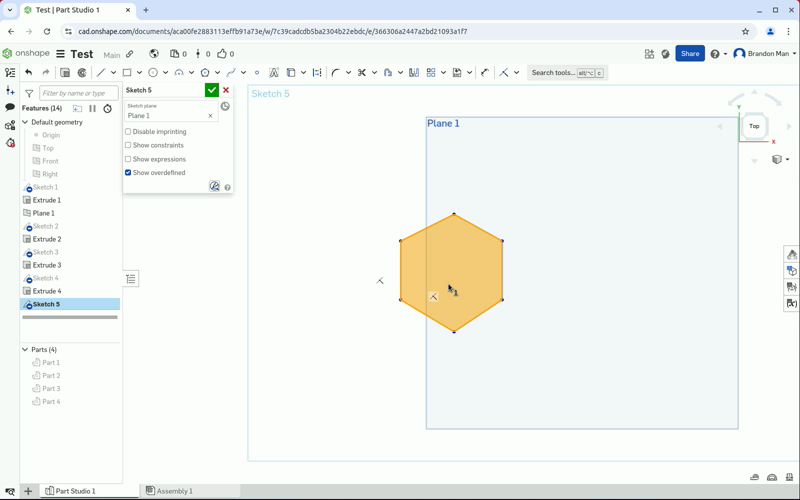
scroll(-6)
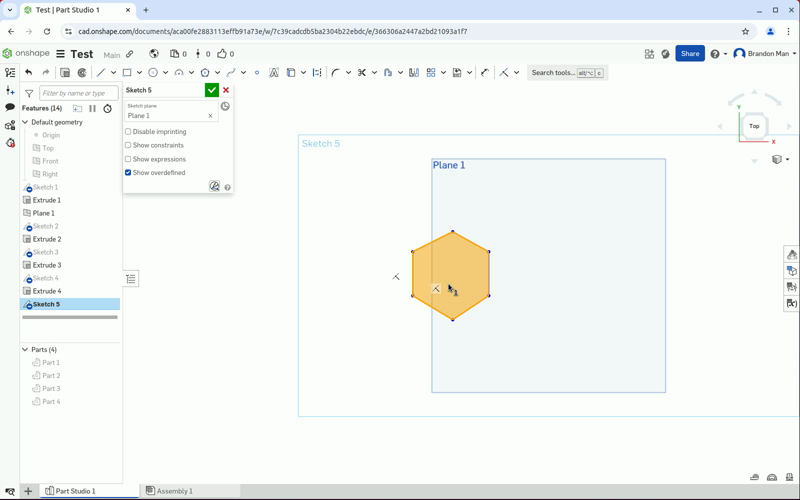
scroll(-6)
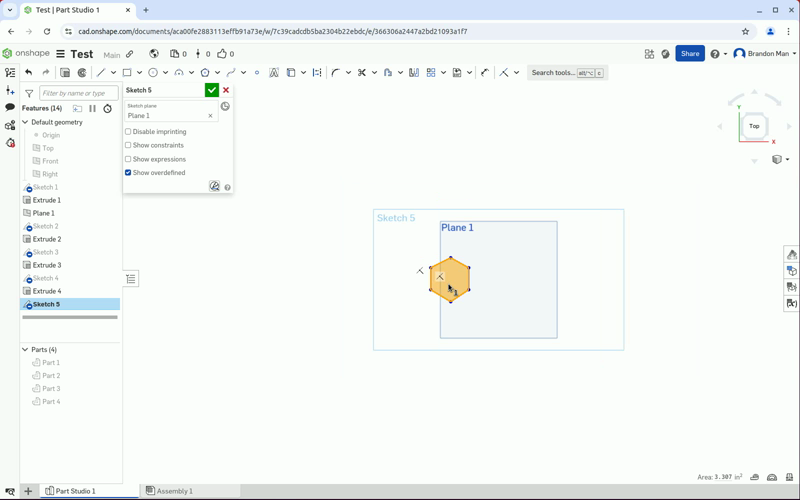
scroll(-6)
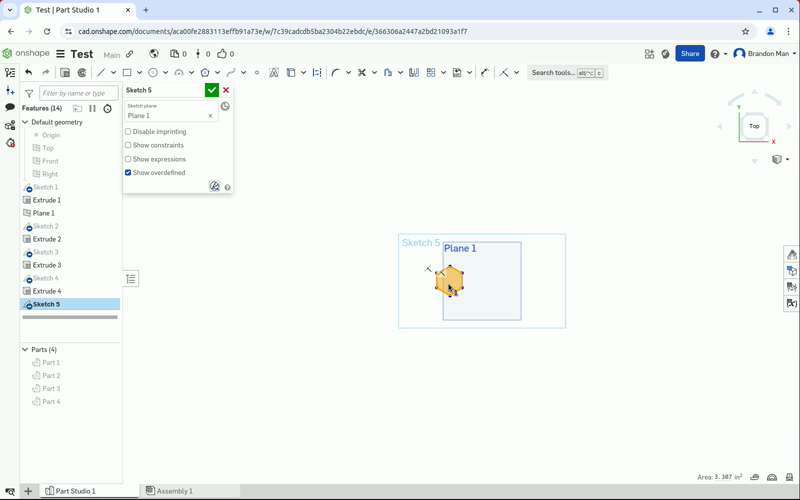
scroll(-6)
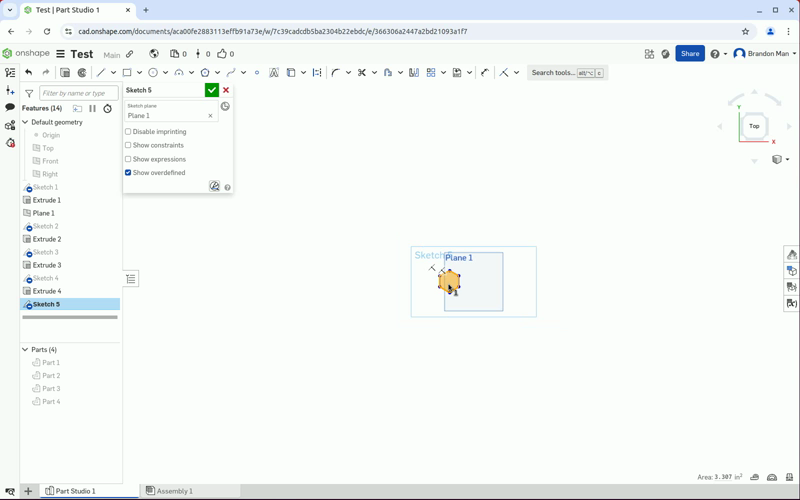
scroll(-6)
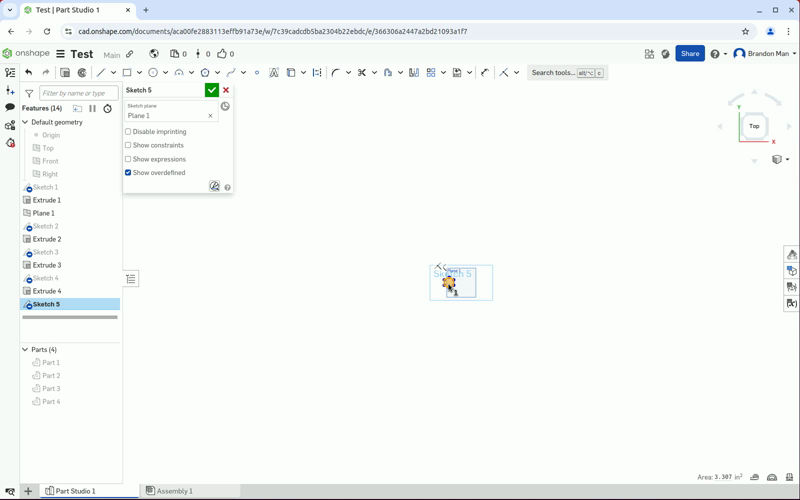
mouse_move(73, 352)
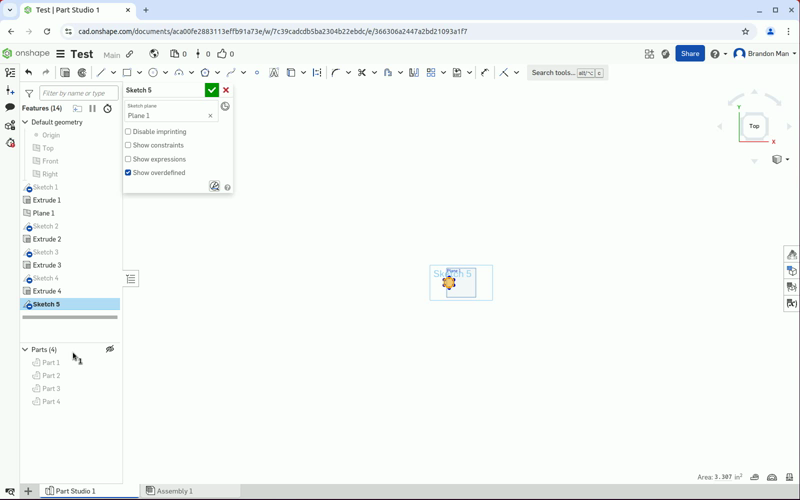
key(shift+y)
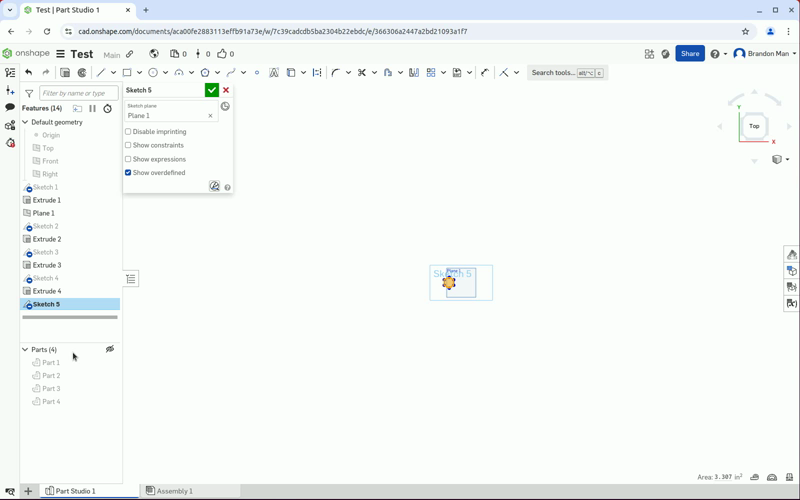
key(shift+e)
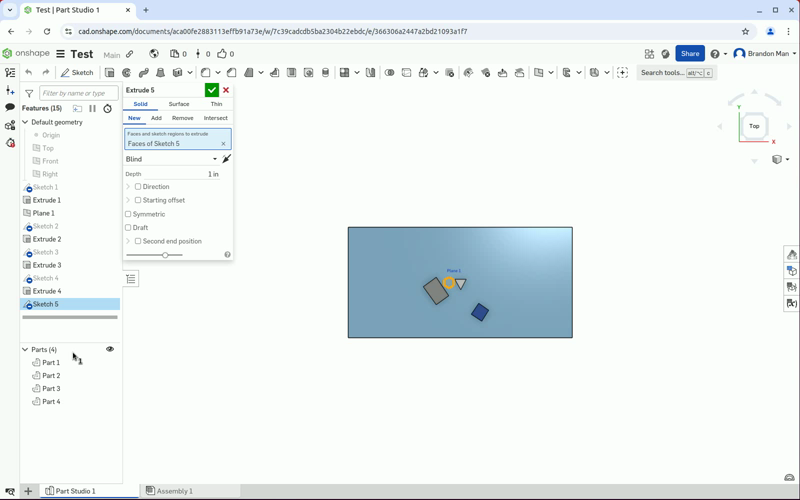
mouse_move(143, 106)
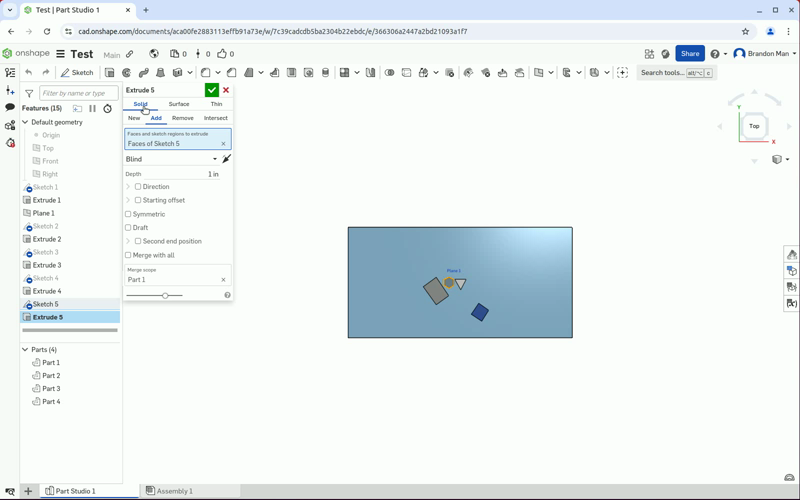
click(143, 106)
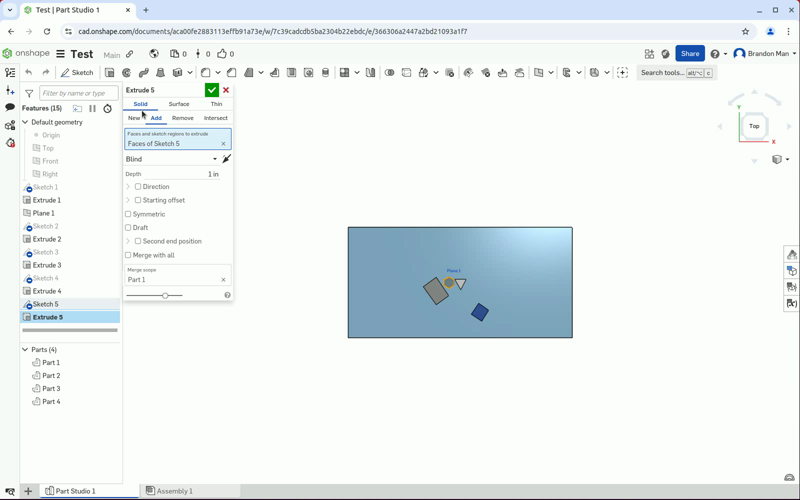
mouse_move(137, 120)
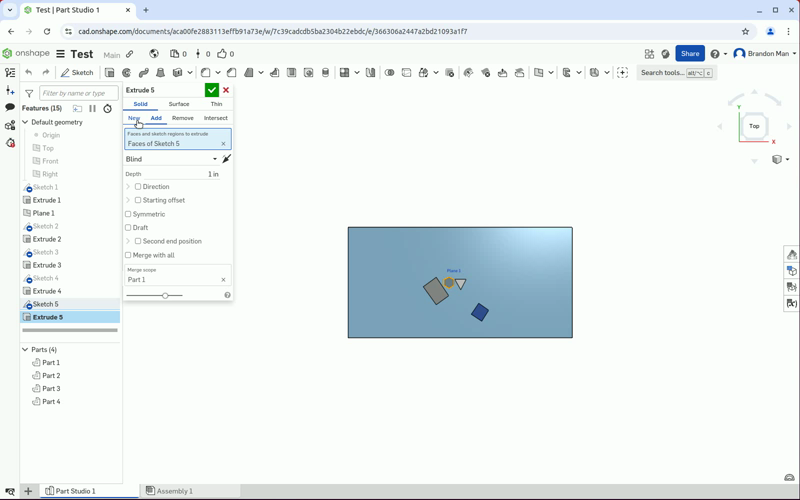
click(137, 120)
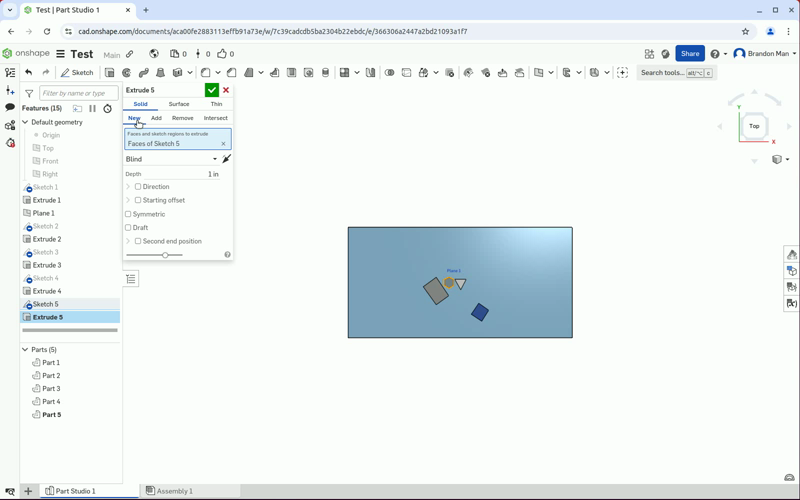
key(tab, 4)
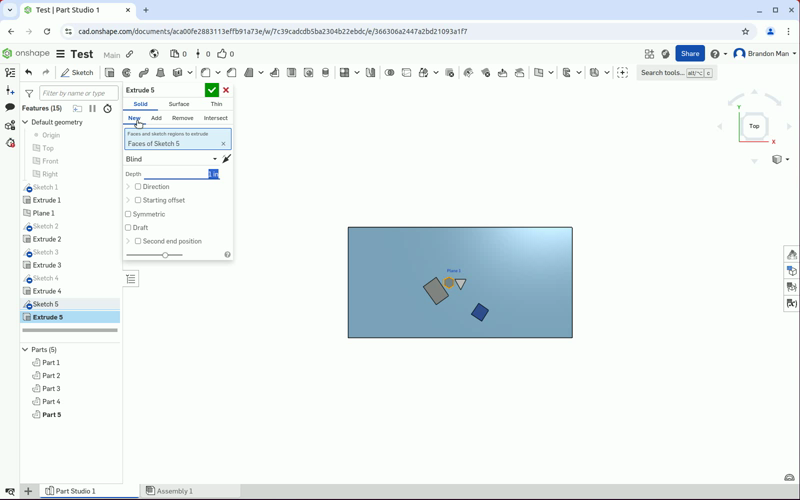
text(0.722)
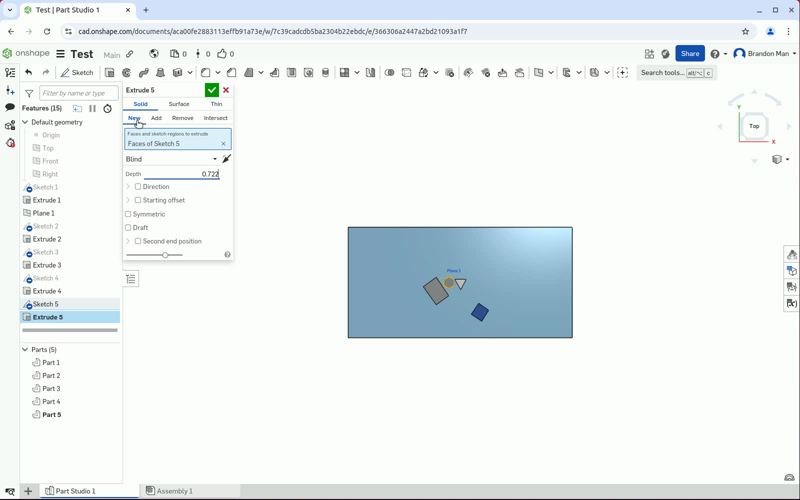
key(enter)
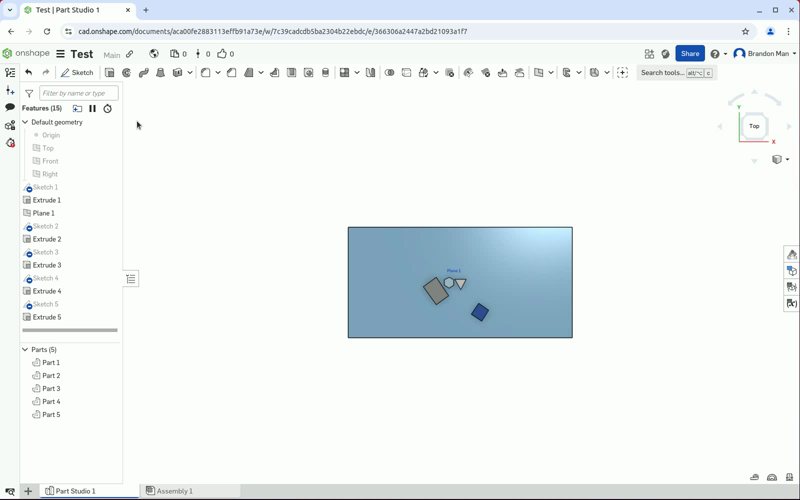
key(shift+h)
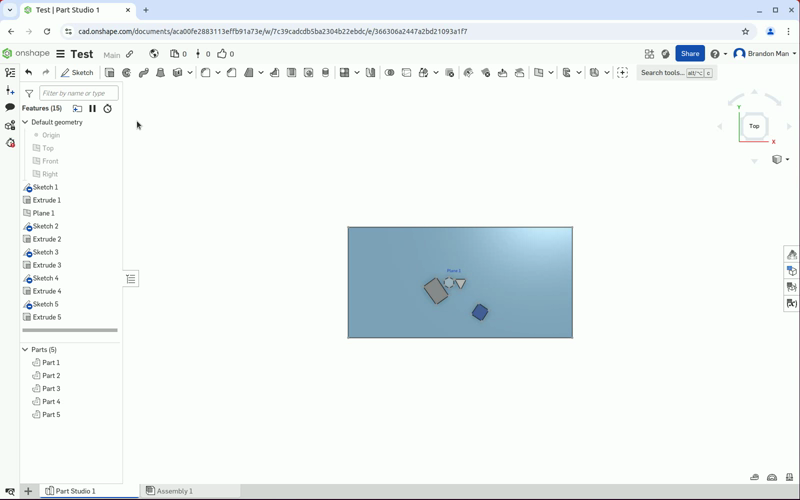
key(shift+h)
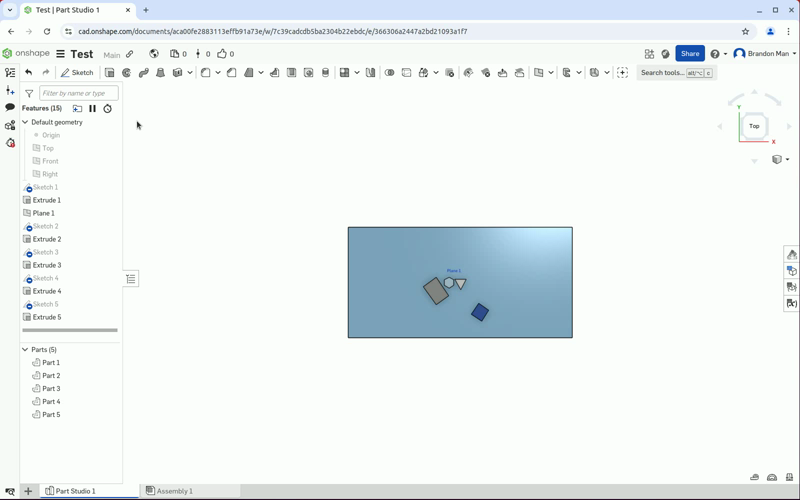
mouse_move(73, 189)
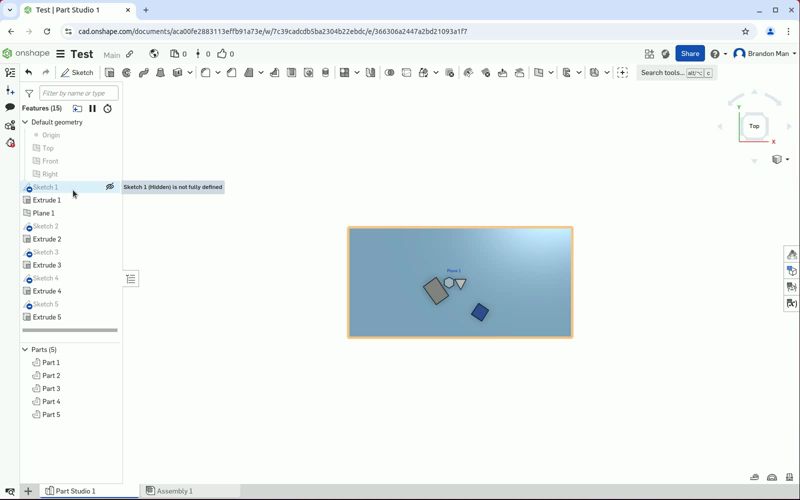
click(73, 189)
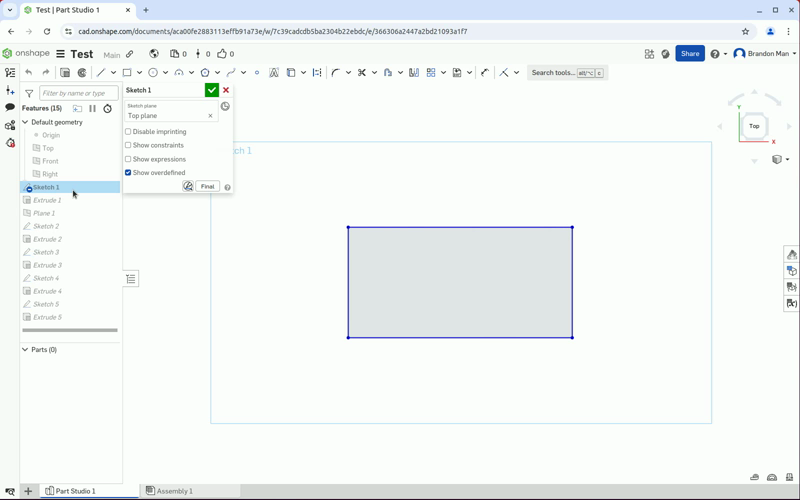
mouse_move(229, 92)
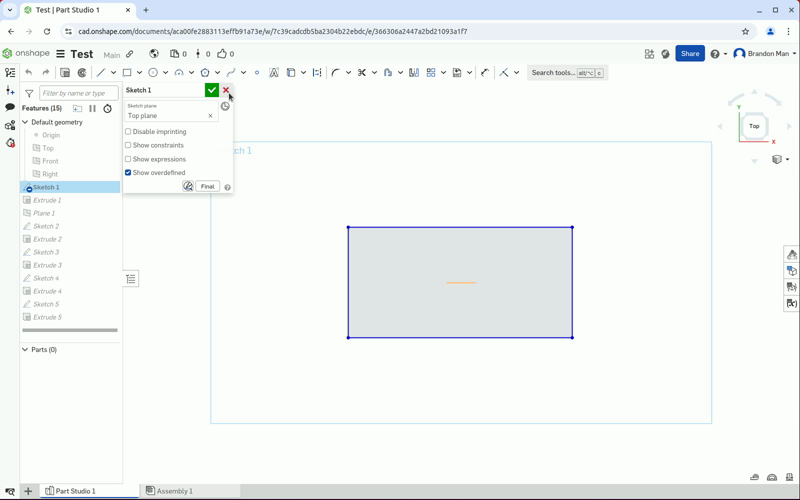
click(229, 92)
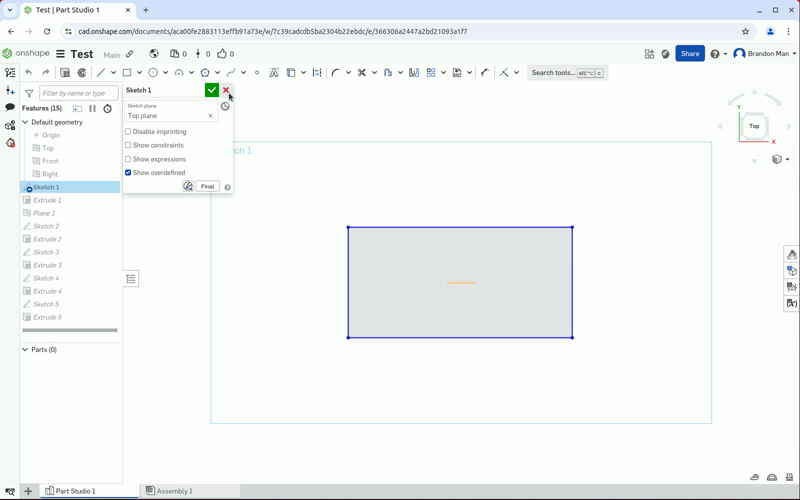
key(shift+s)
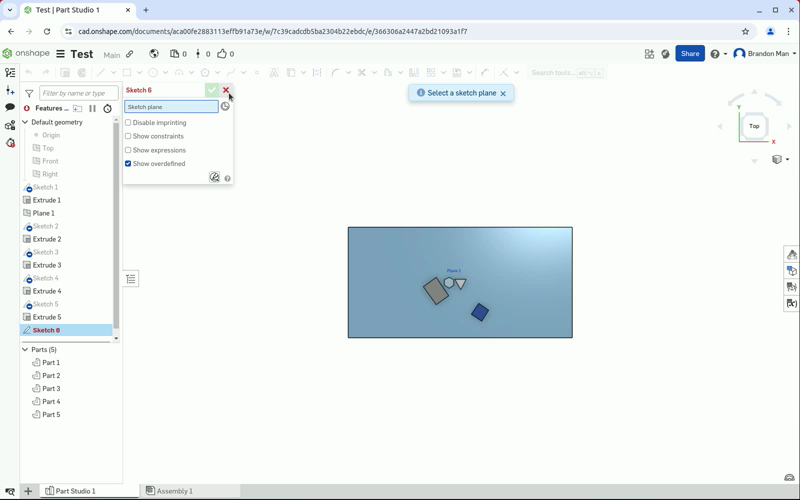
mouse_move(69, 215)
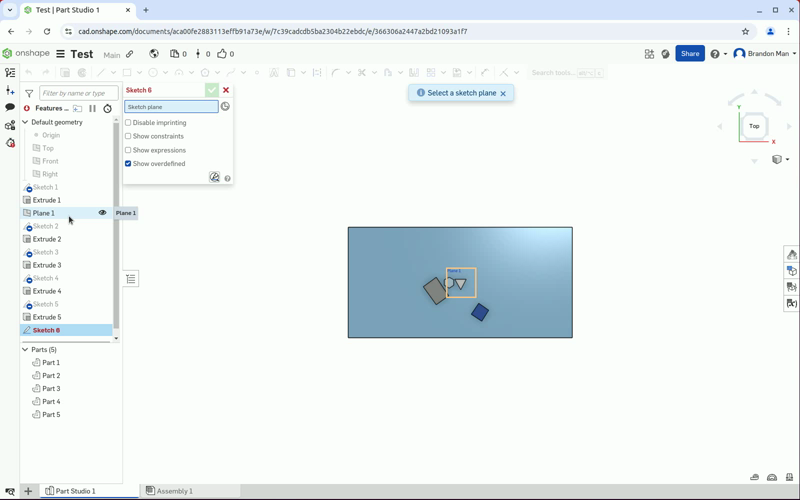
click(69, 215)
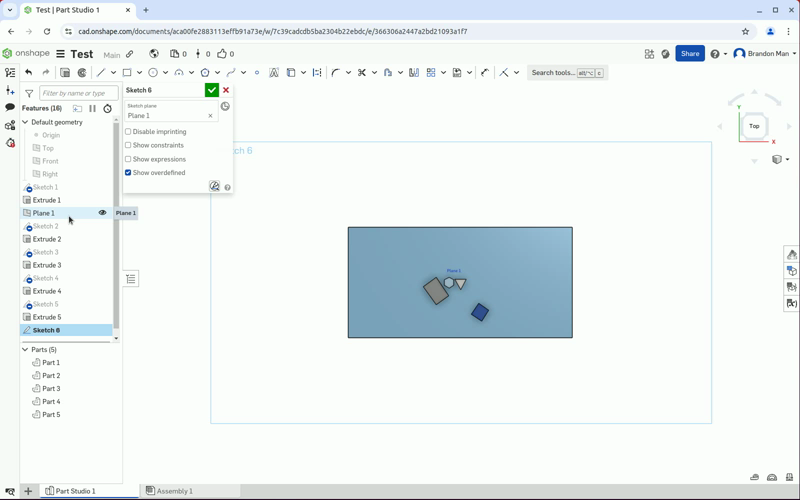
mouse_move(73, 352)
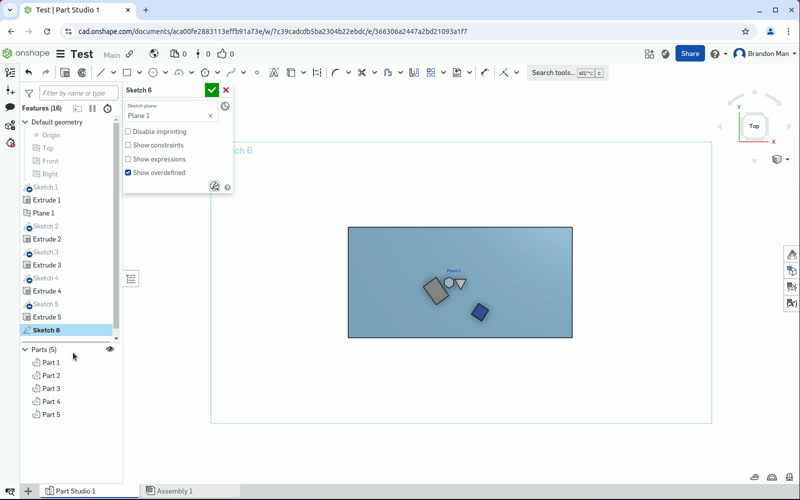
key(y)
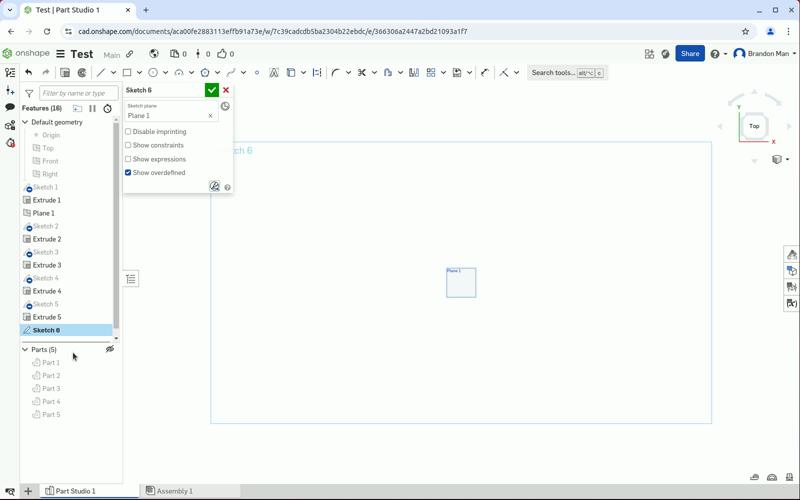
key(l)
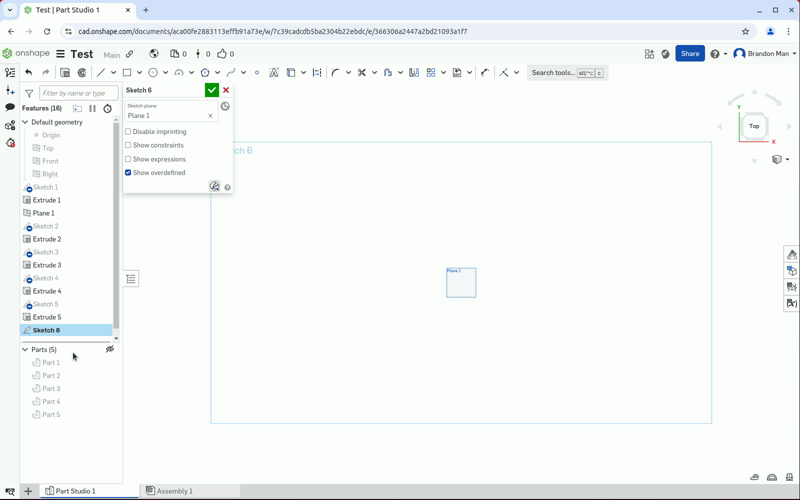
key_down(shift)
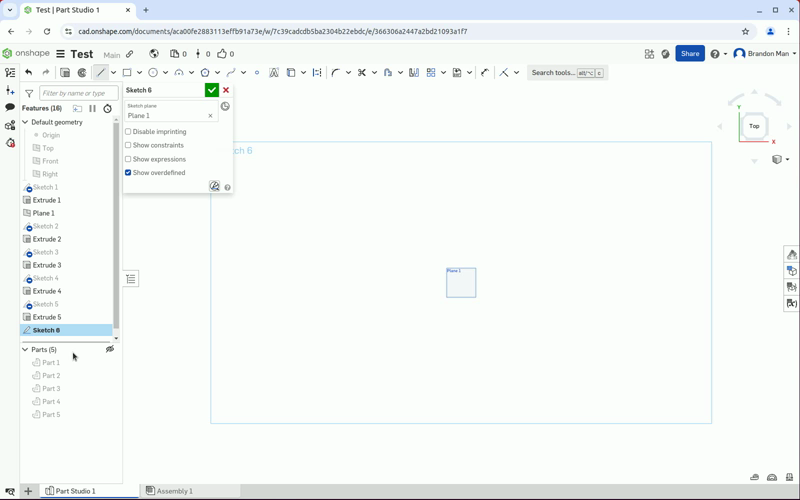
mouse_move(471, 294)
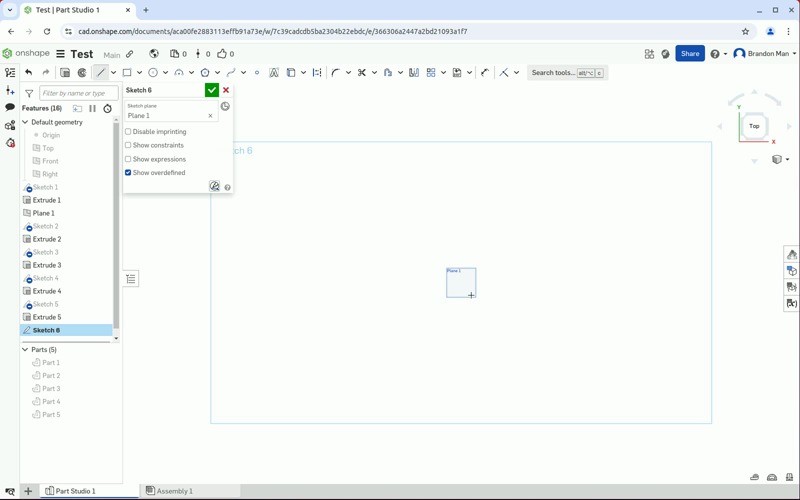
click(471, 294)
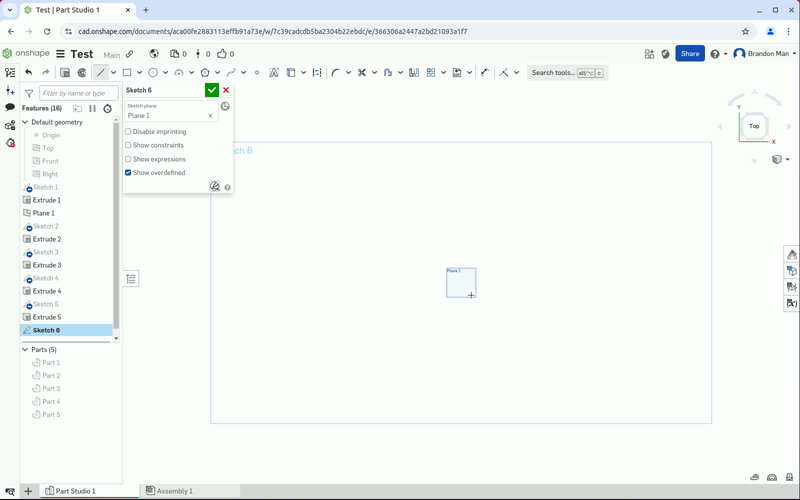
key_up(shift)
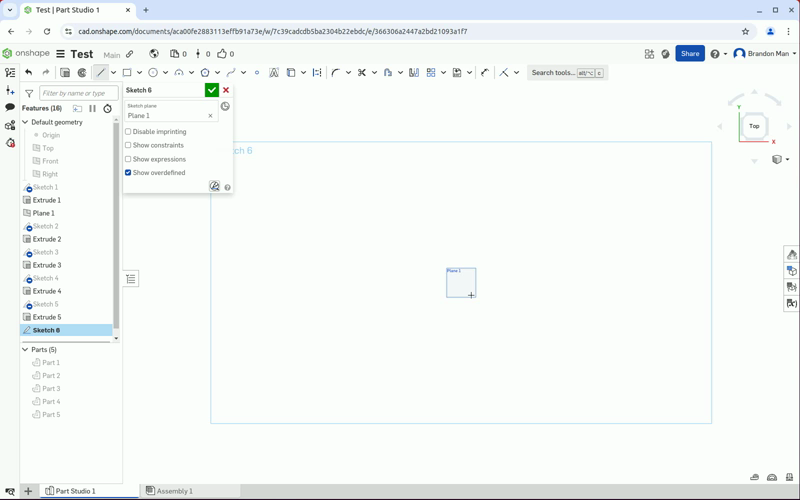
key_down(shift)
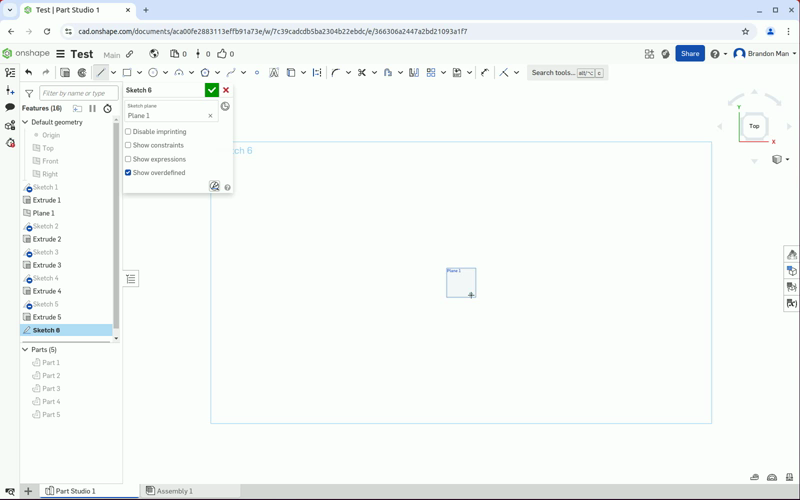
mouse_move(501, 294)
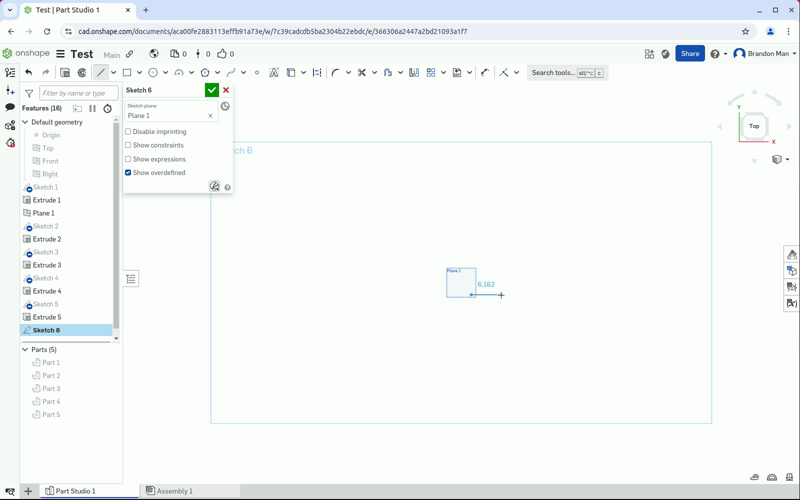
mouse_move(481, 298)
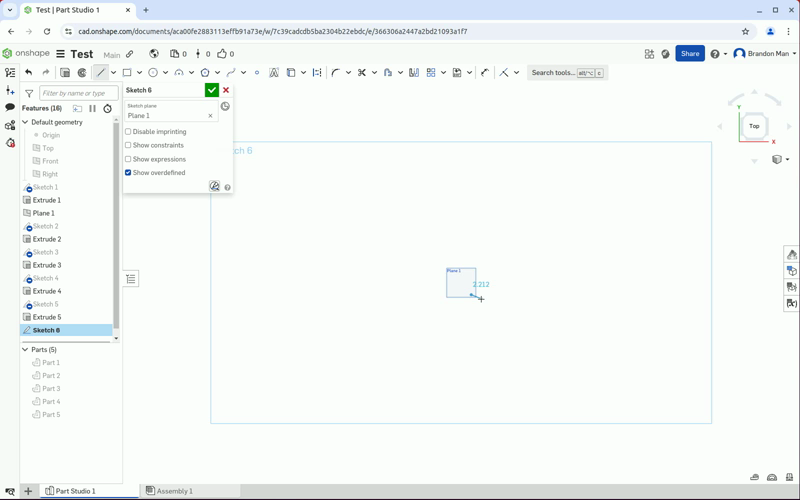
click(481, 298)
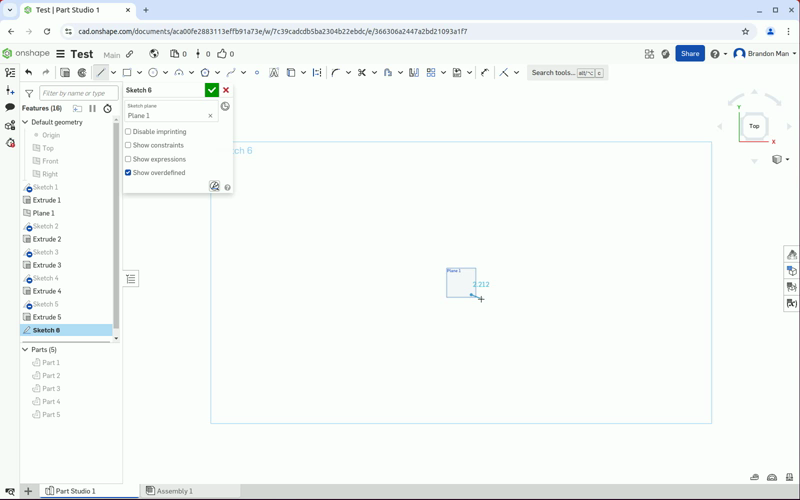
key_up(shift)
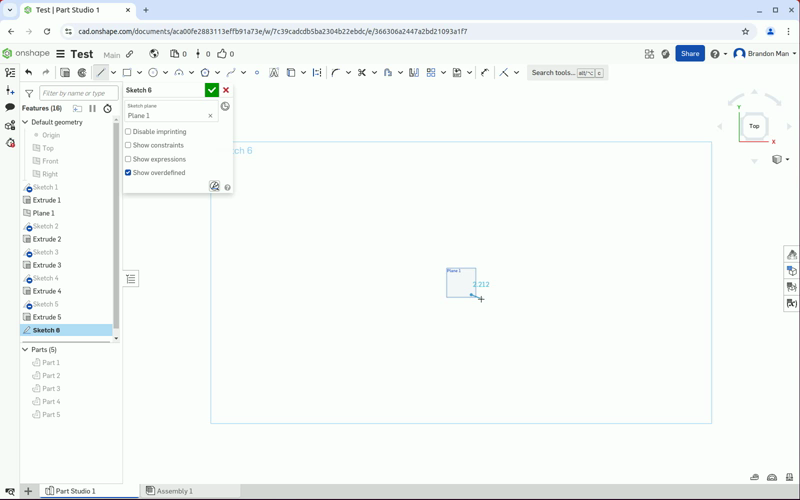
key_down(shift)
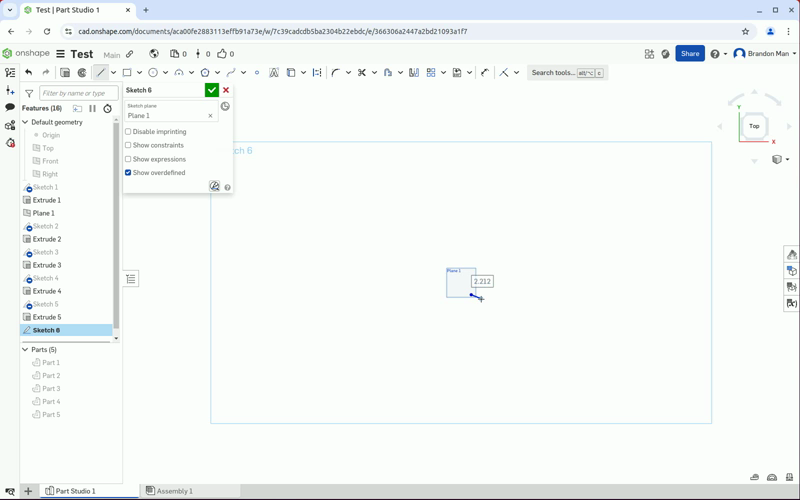
mouse_move(511, 298)
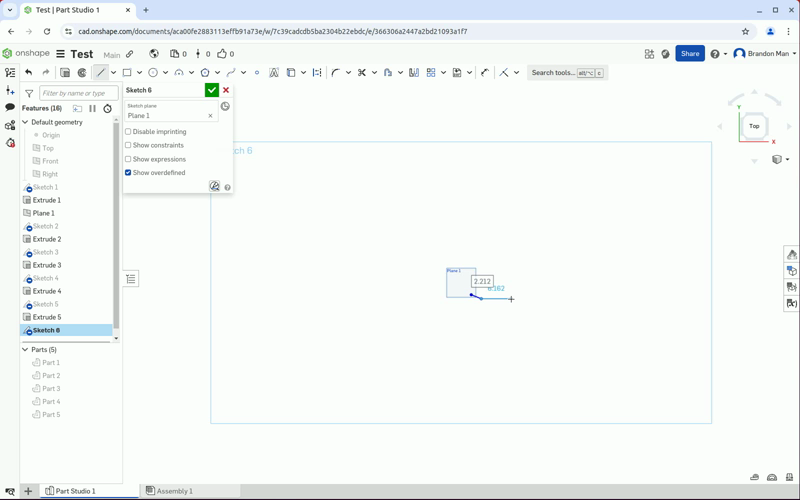
mouse_move(486, 287)
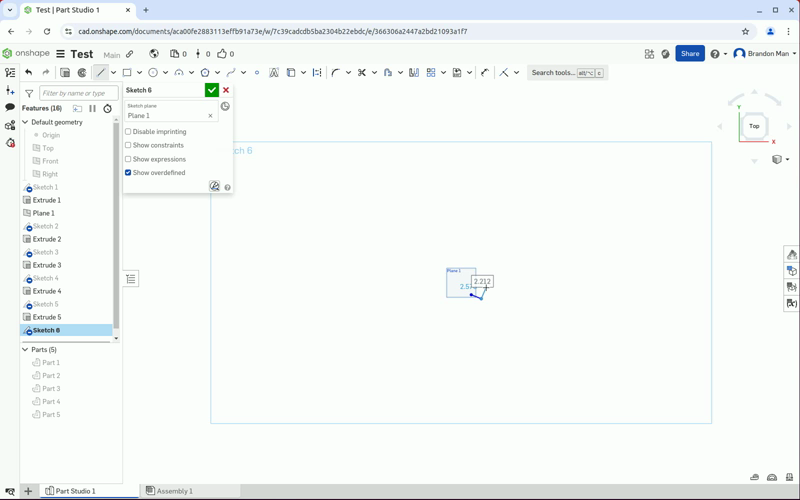
click(486, 287)
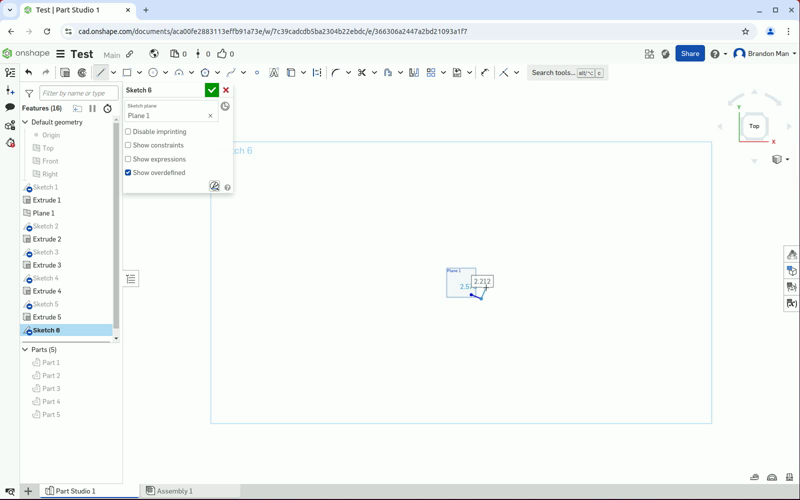
key_up(shift)
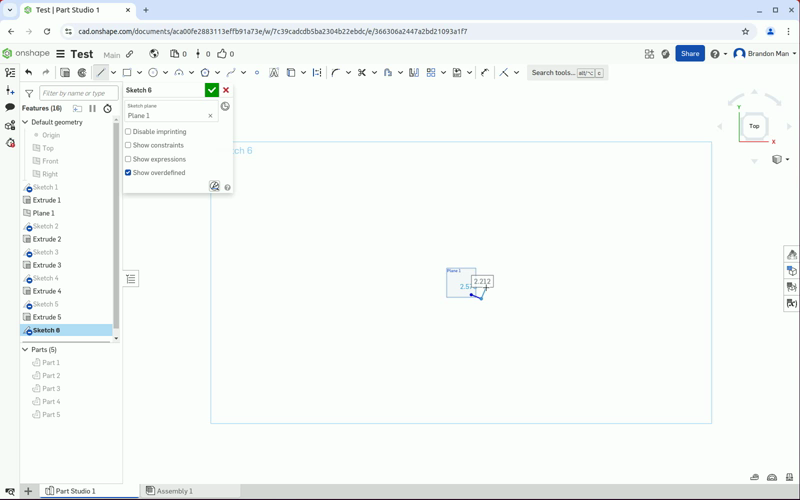
key_down(shift)
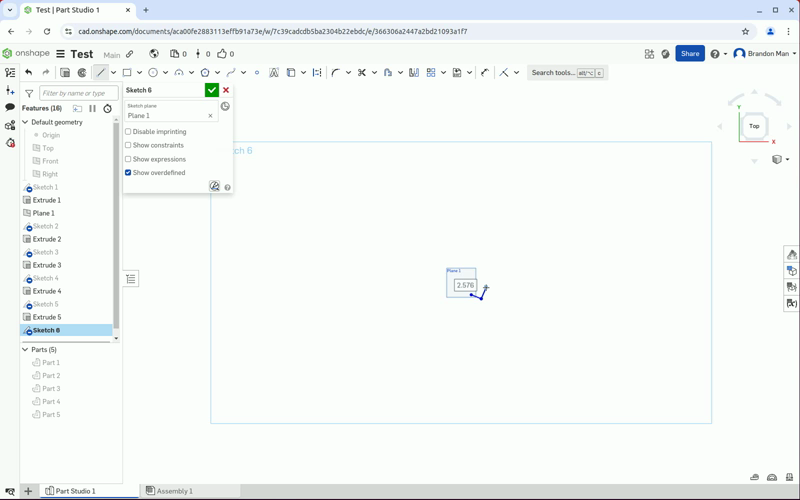
mouse_move(516, 287)
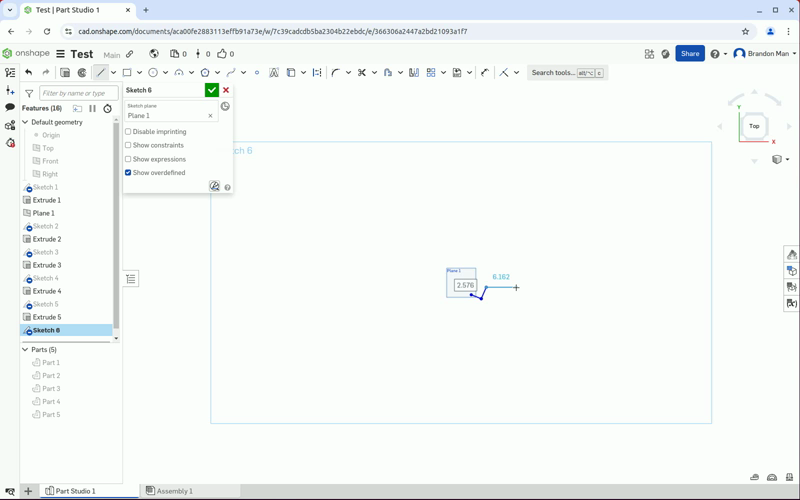
mouse_move(476, 282)
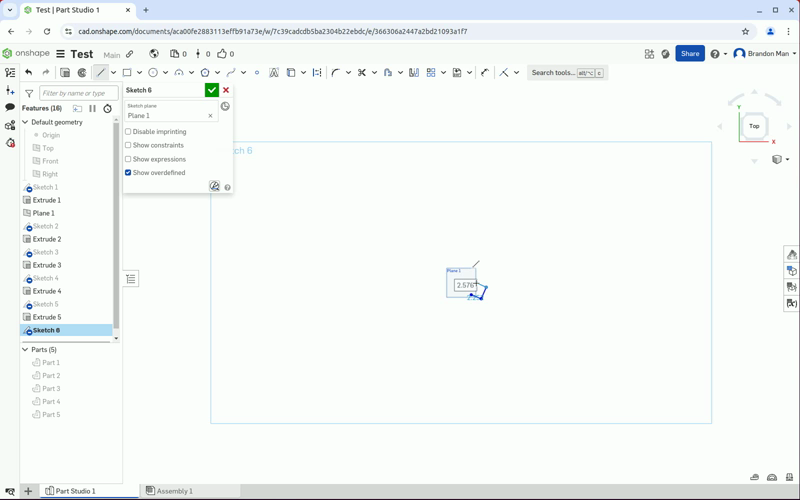
click(476, 282)
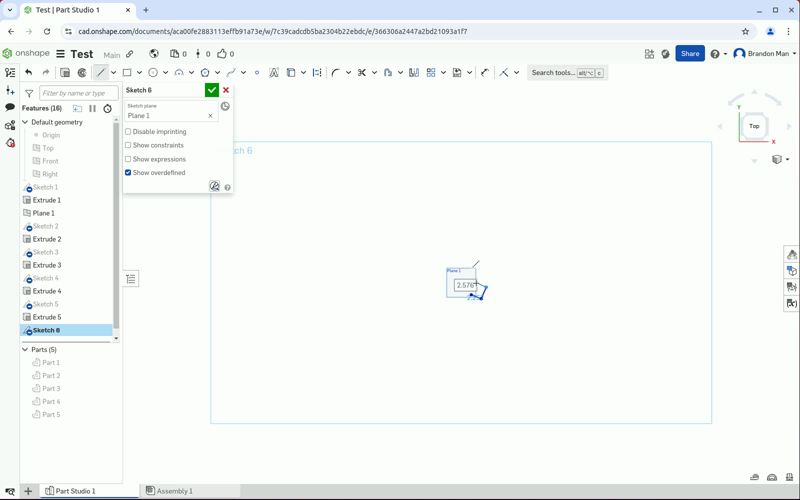
key_up(shift)
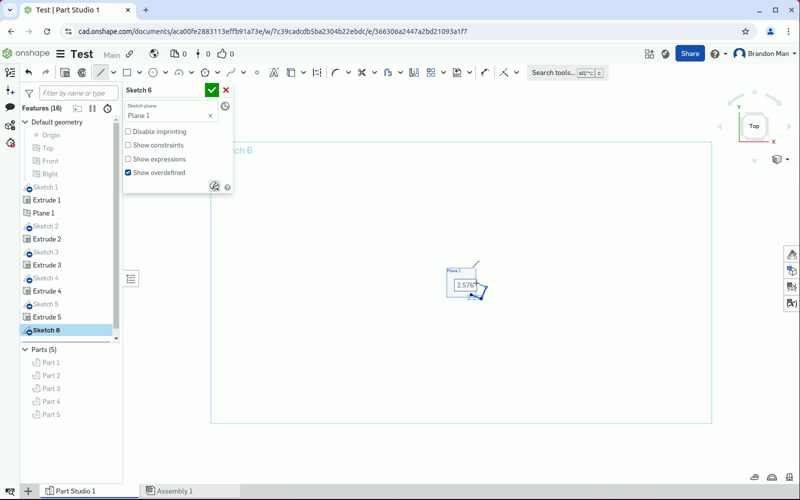
mouse_move(506, 282)
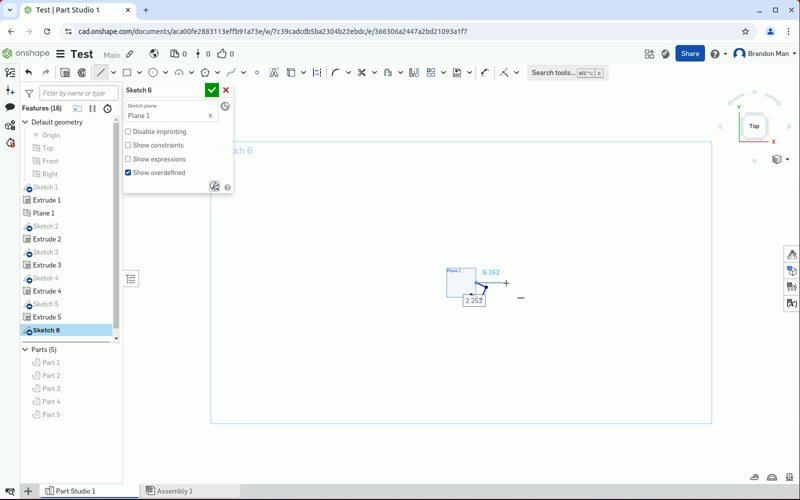
key_down(shift)
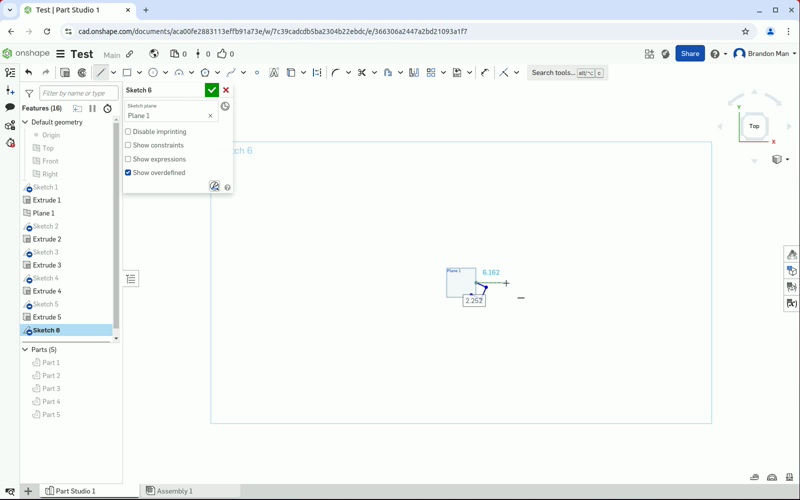
mouse_move(471, 294)
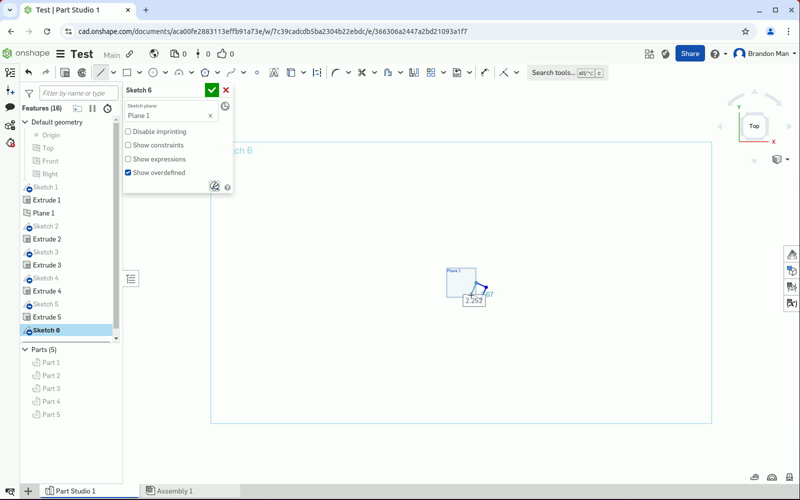
key_up(shift)
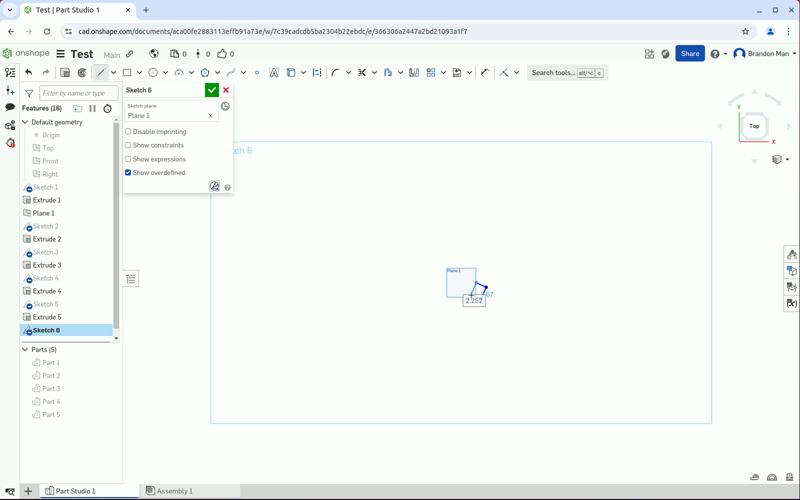
click(471, 294)
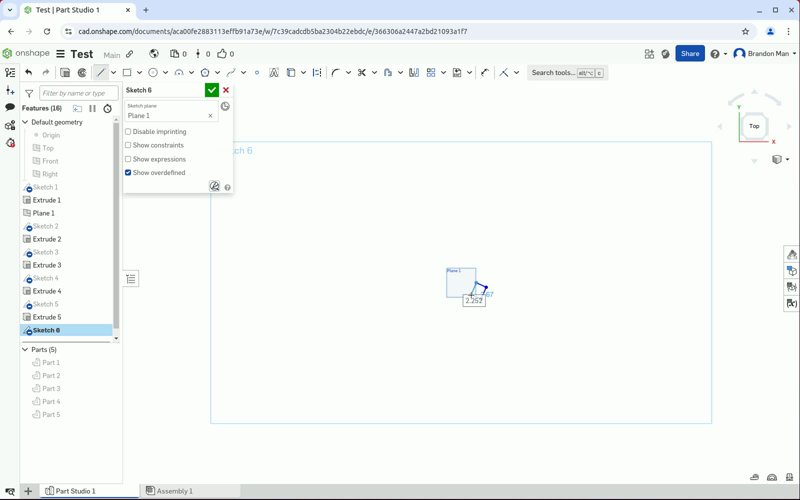
key(esc)
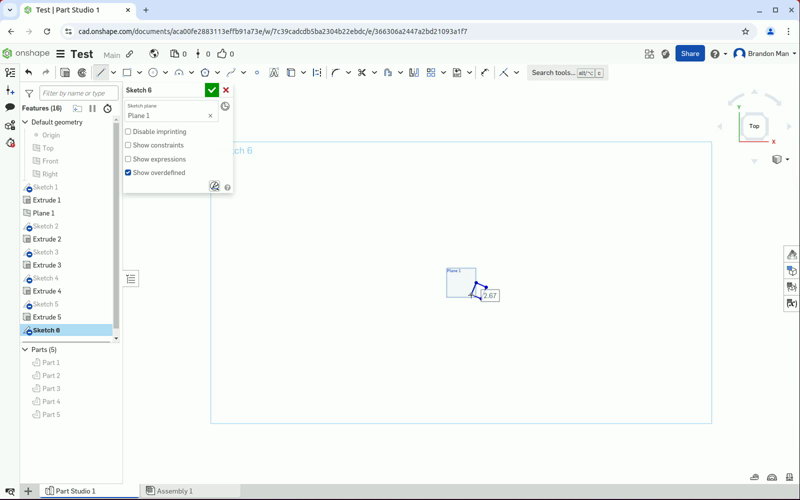
mouse_move(481, 286)
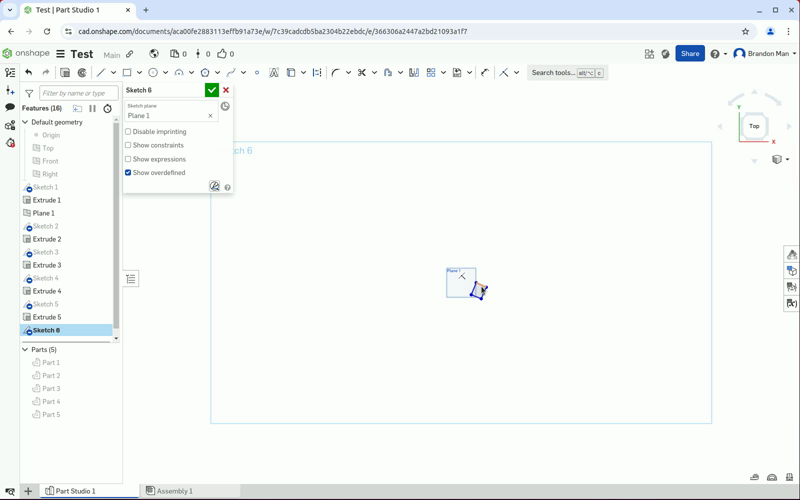
scroll(6)
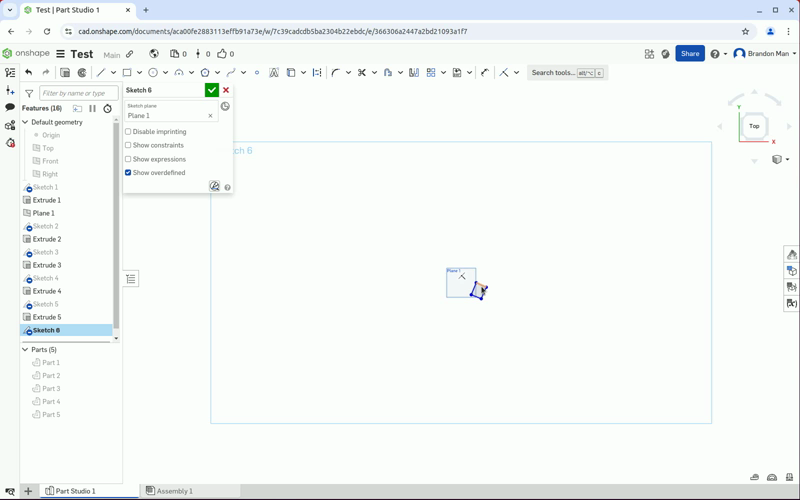
scroll(6)
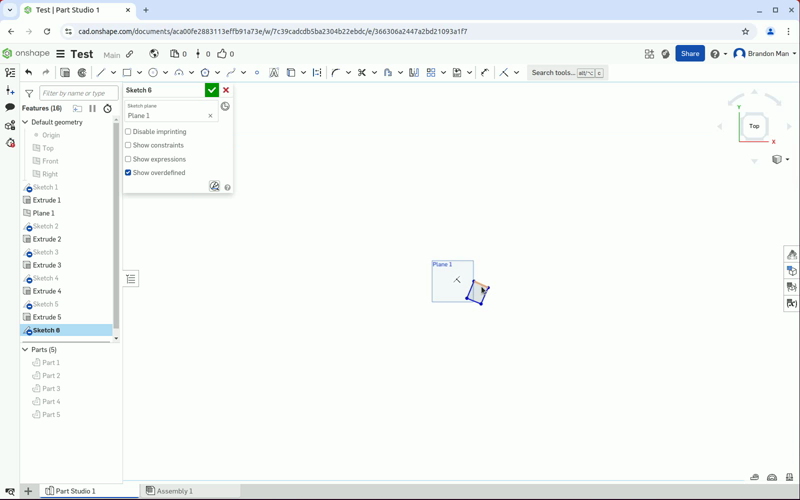
scroll(6)
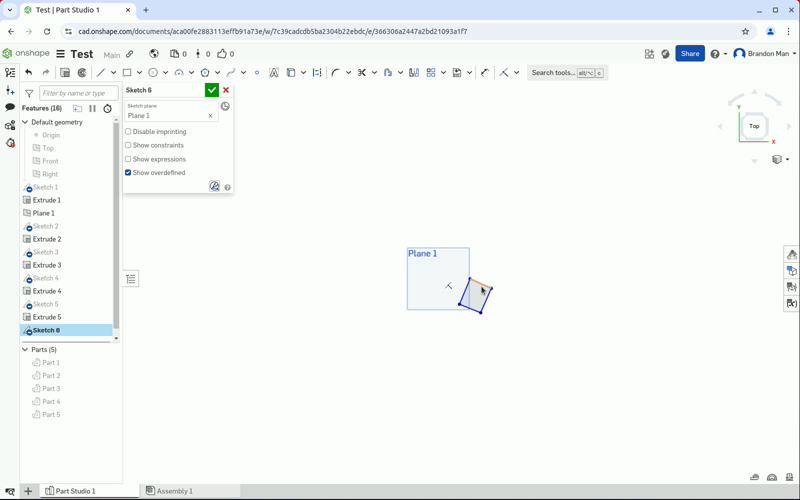
scroll(6)
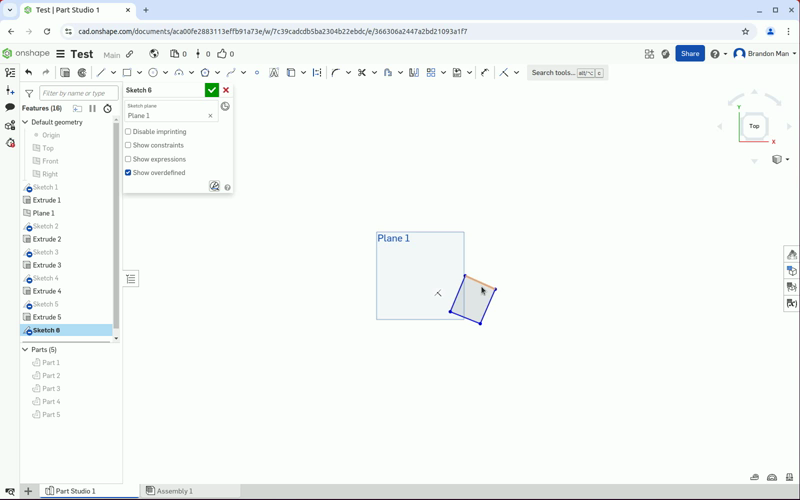
scroll(6)
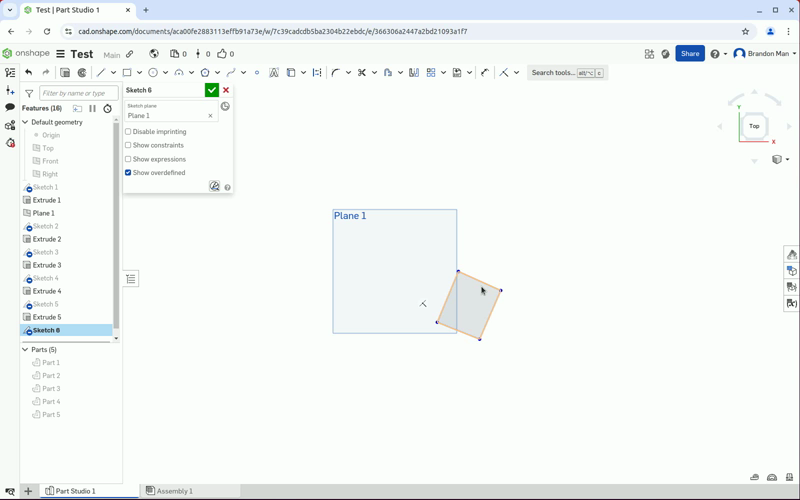
scroll(6)
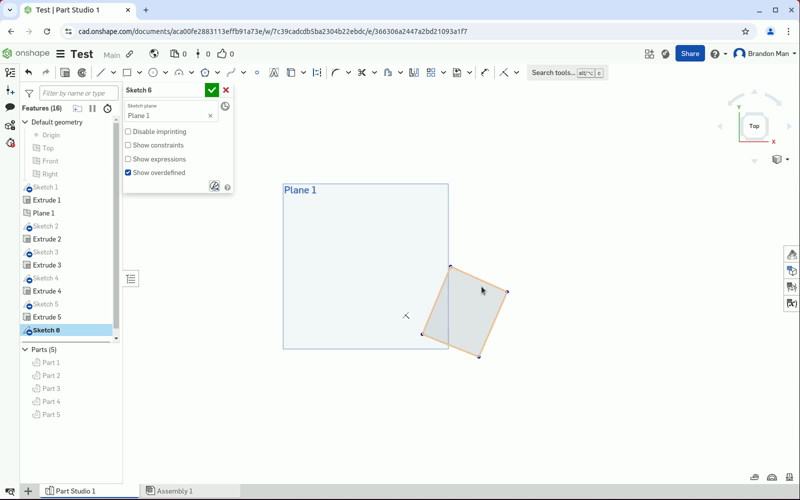
scroll(6)
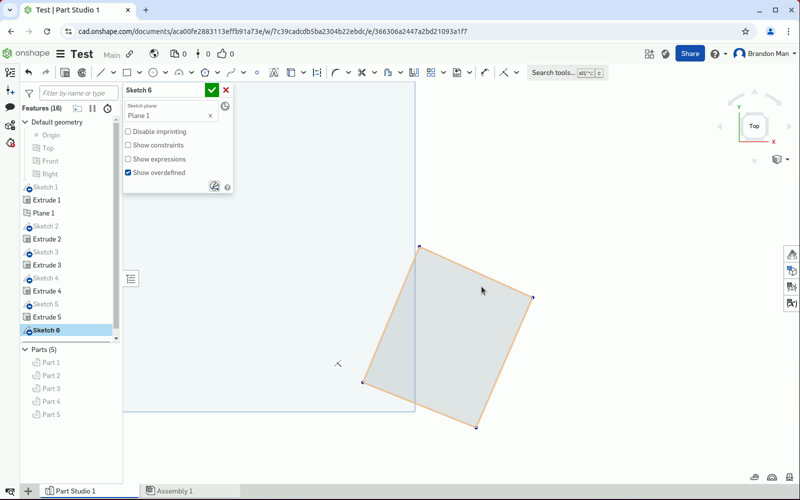
click(481, 286)
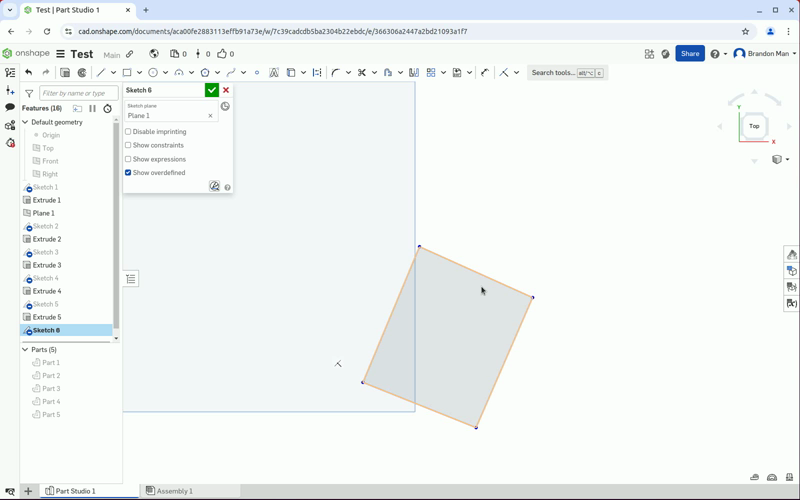
scroll(-6)
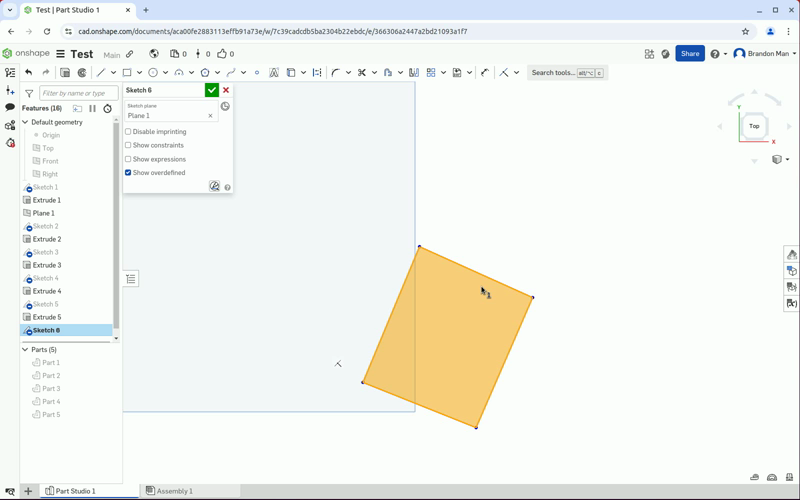
scroll(-6)
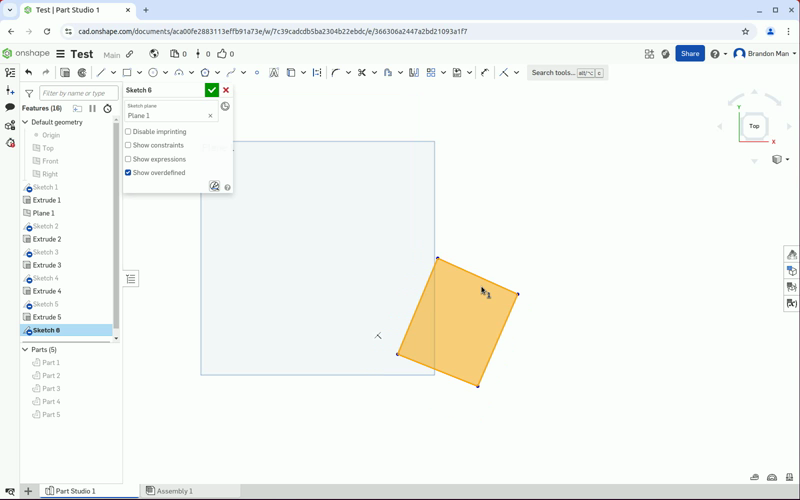
scroll(-6)
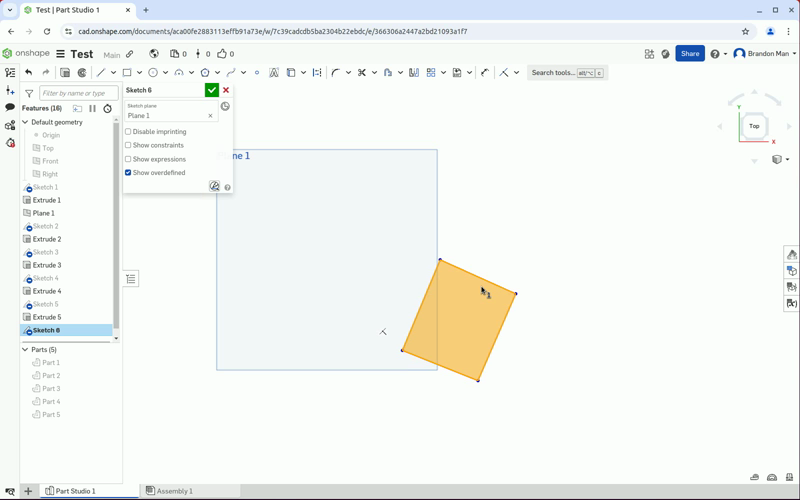
scroll(-6)
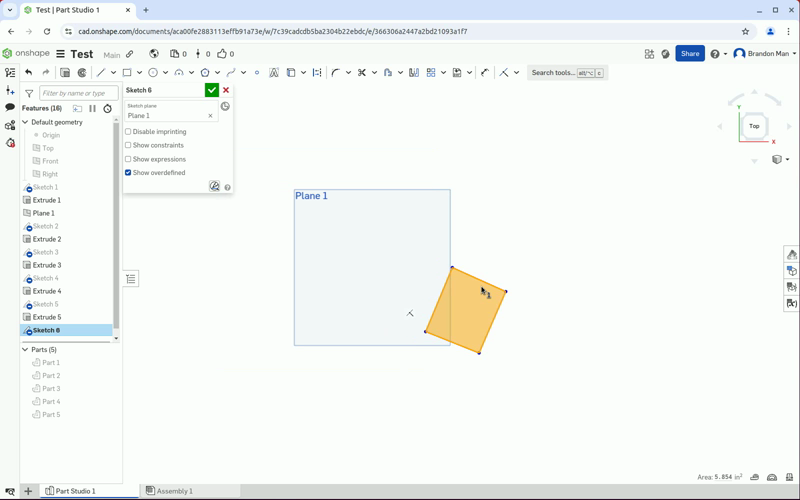
scroll(-6)
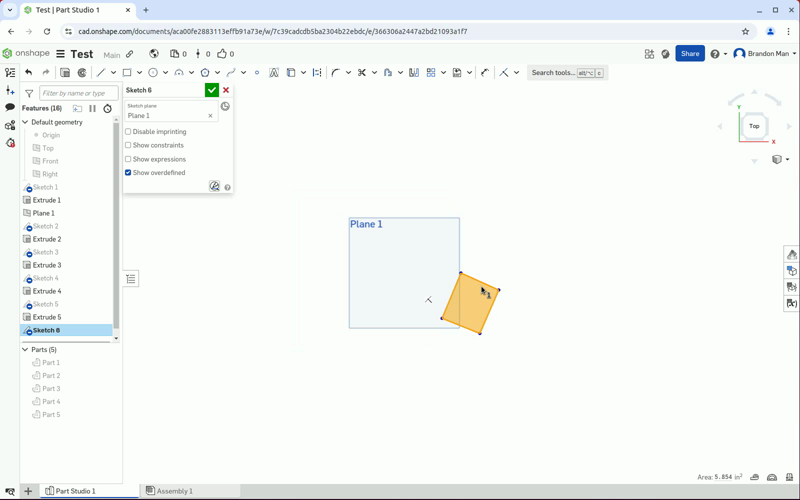
scroll(-6)
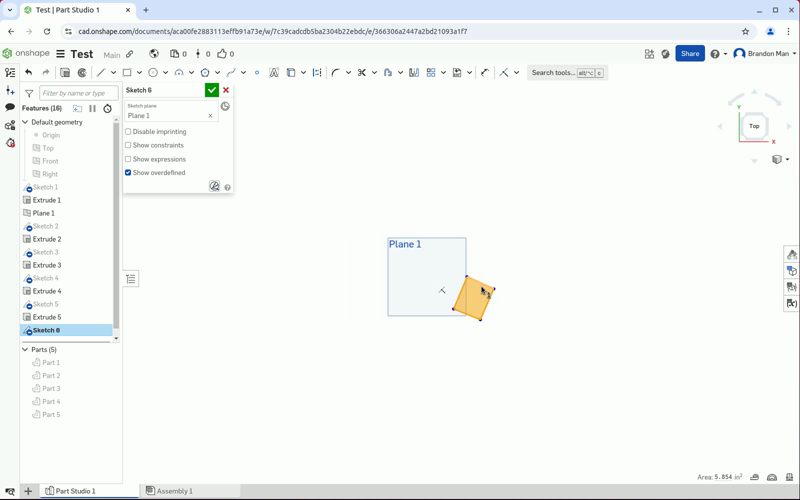
scroll(-6)
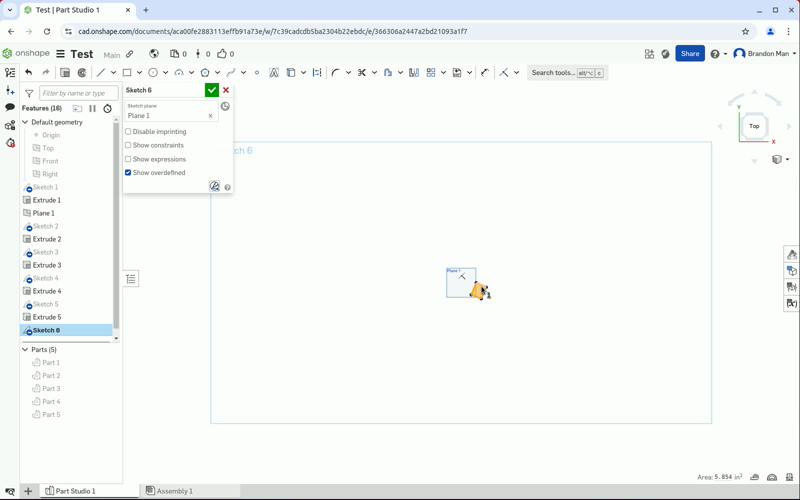
mouse_move(73, 352)
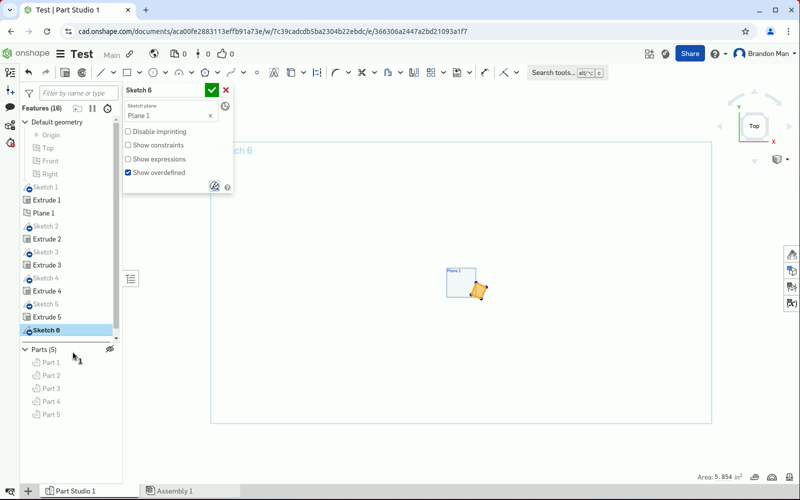
key(shift+y)
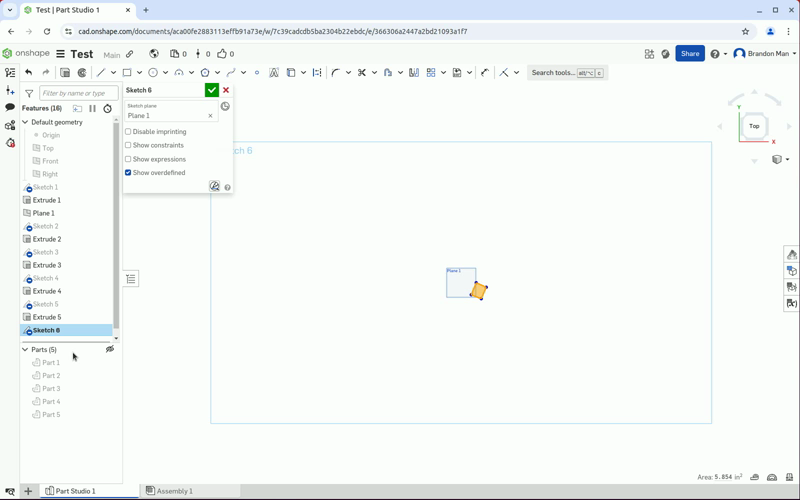
key(shift+e)
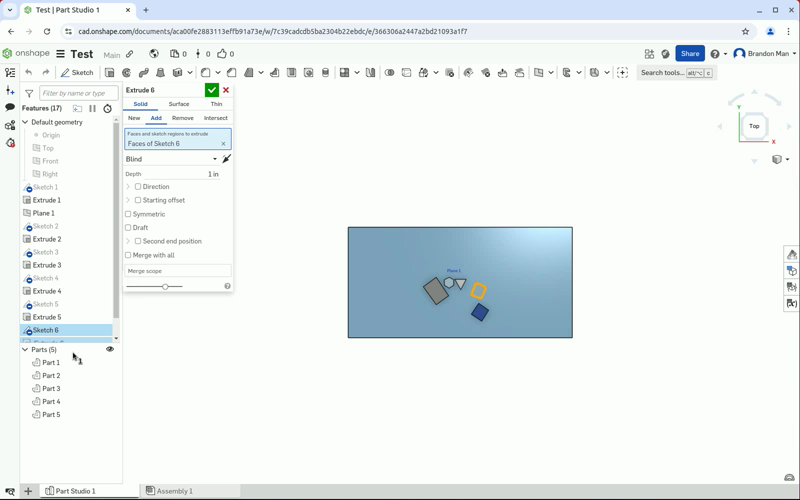
mouse_move(143, 106)
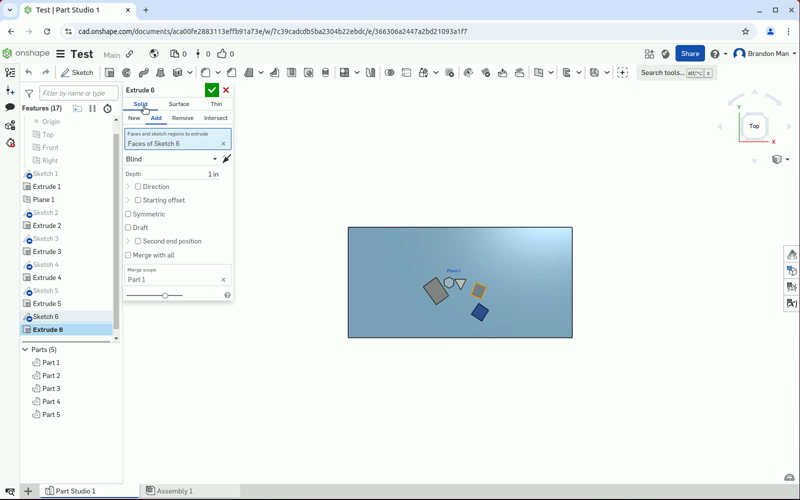
click(143, 106)
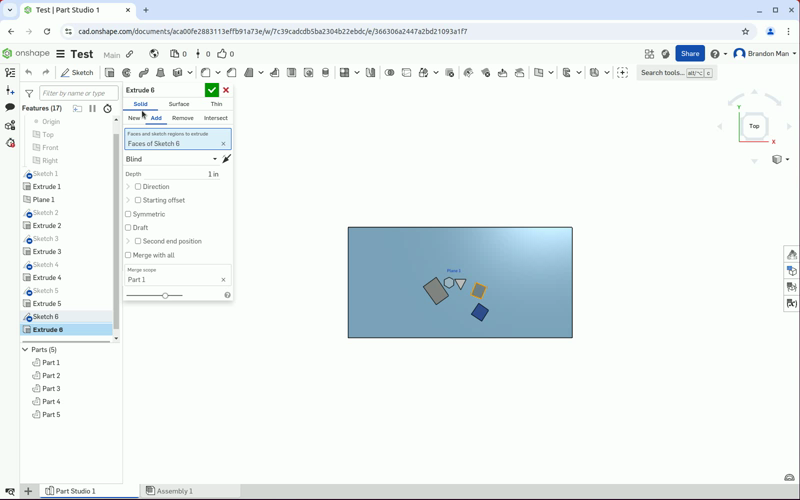
mouse_move(137, 120)
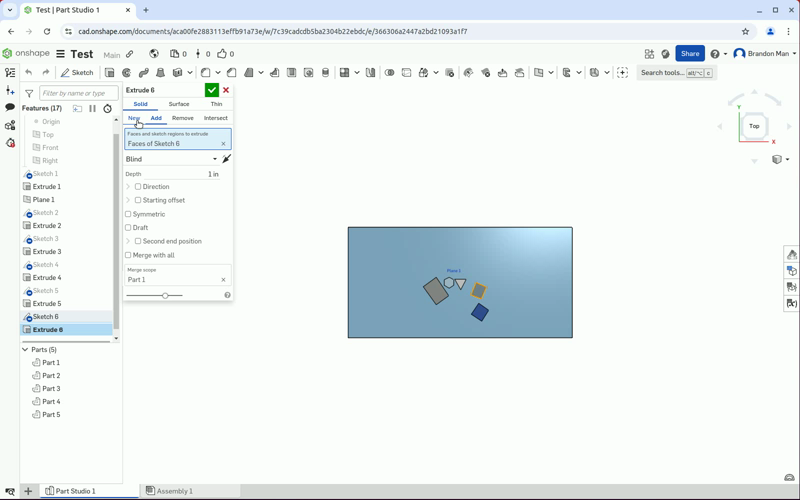
click(137, 120)
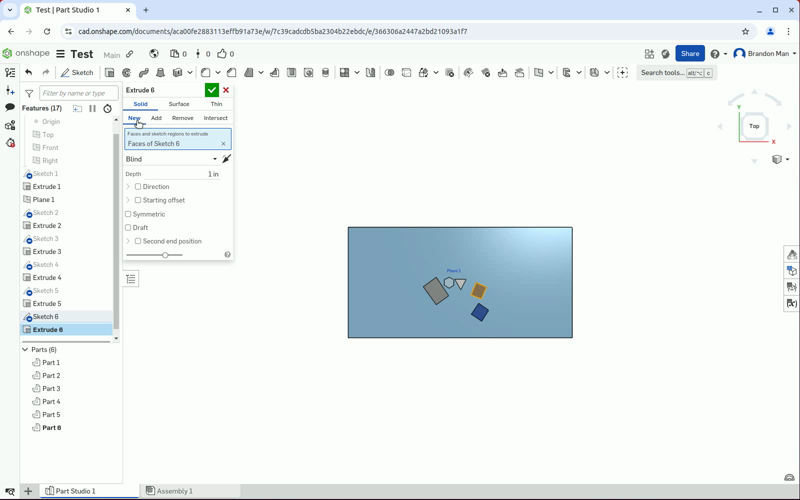
key(tab, 4)
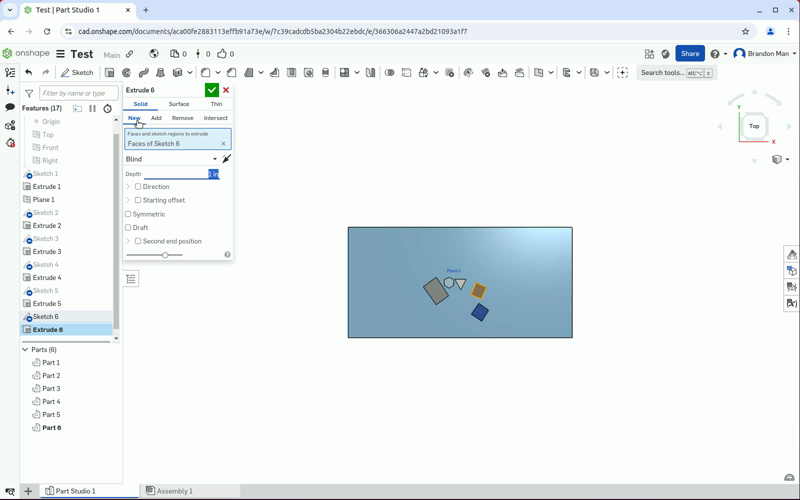
text(0.722)
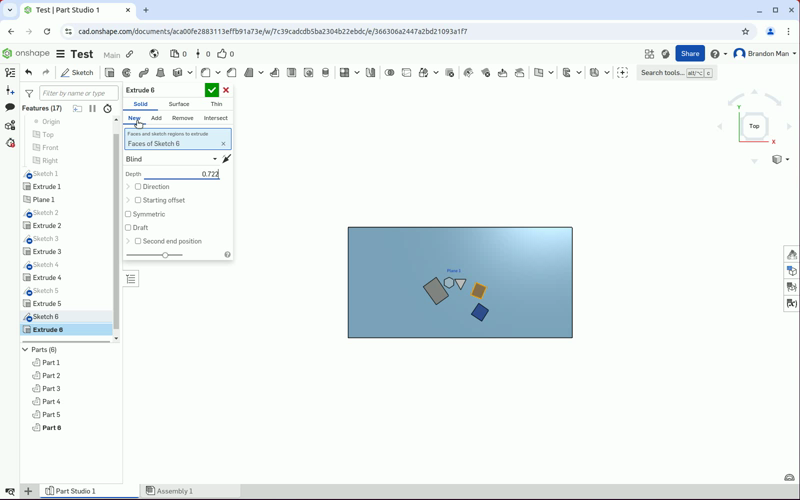
key(enter)
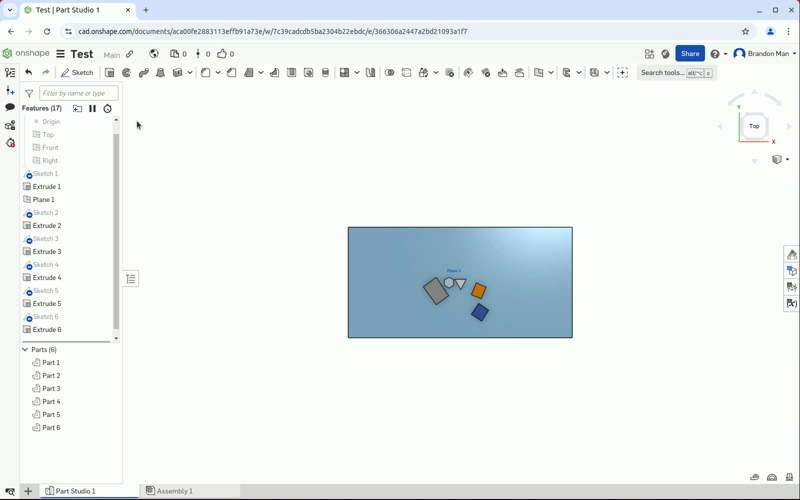
key(shift+h)
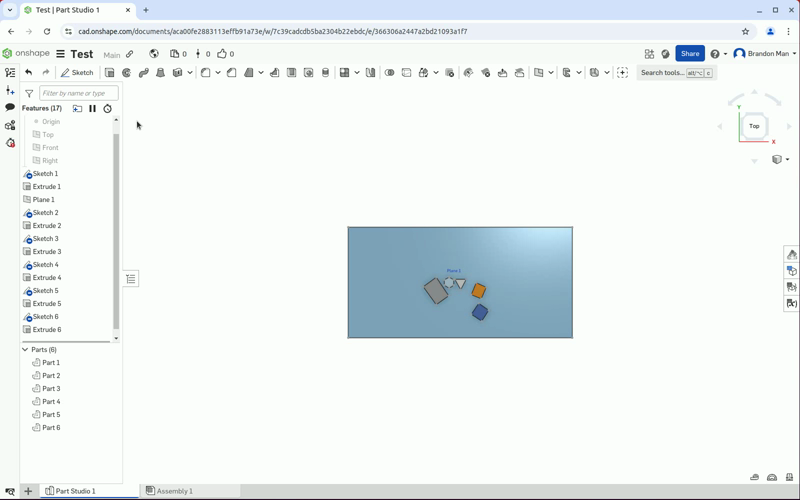
key(shift+h)
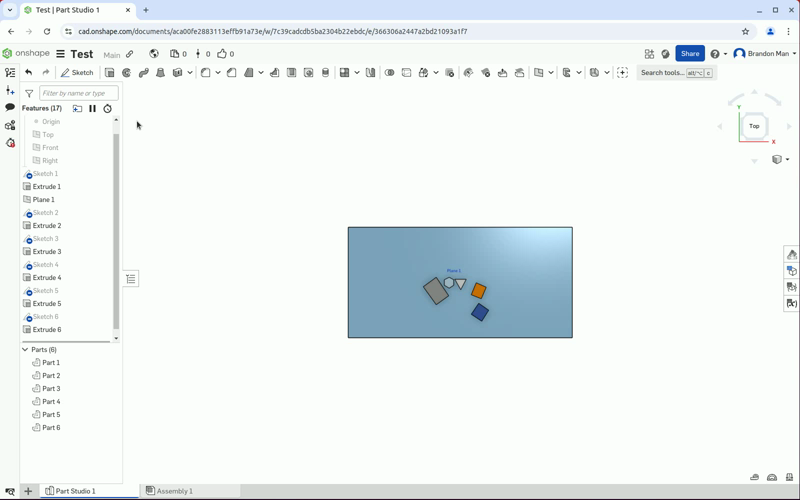
mouse_move(69, 176)
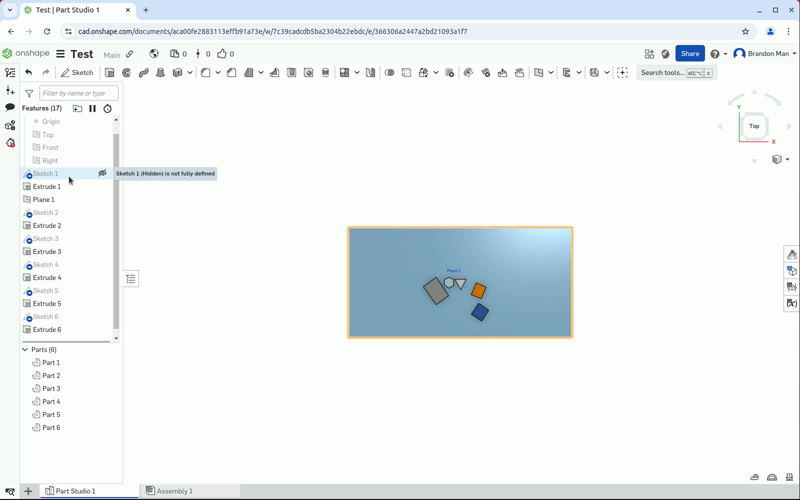
click(69, 176)
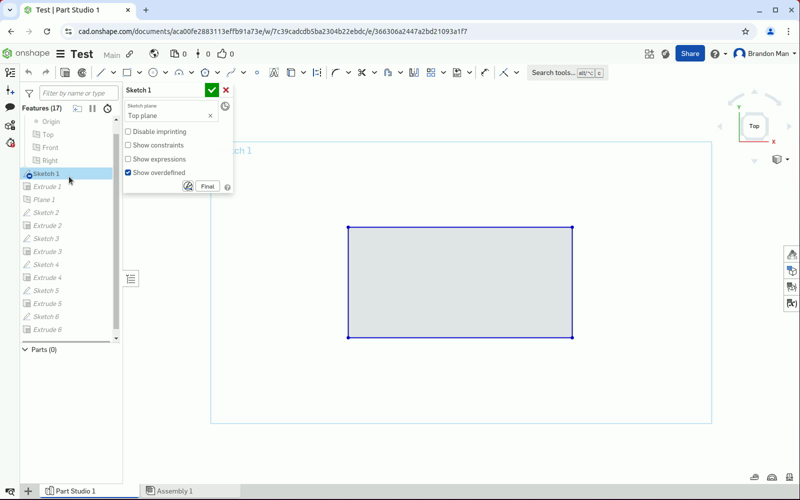
mouse_move(229, 92)
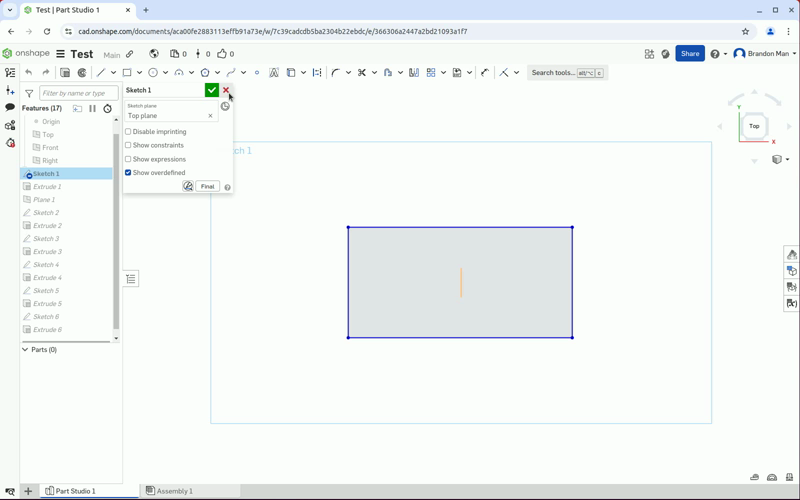
click(229, 92)
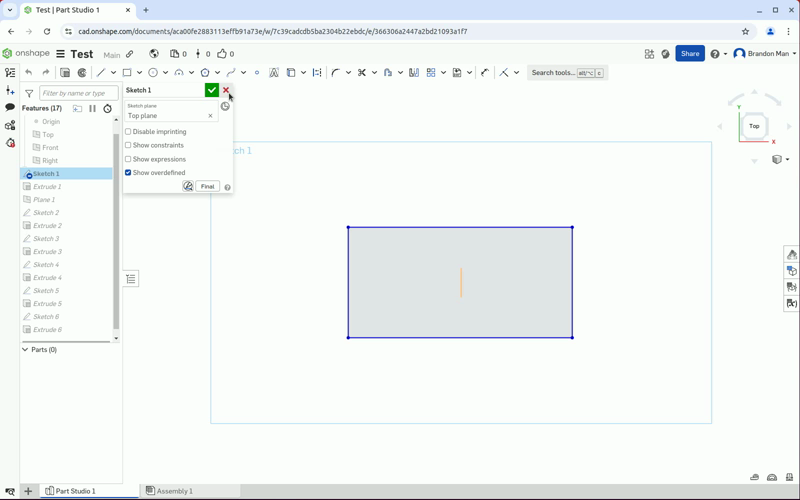
key(shift+s)
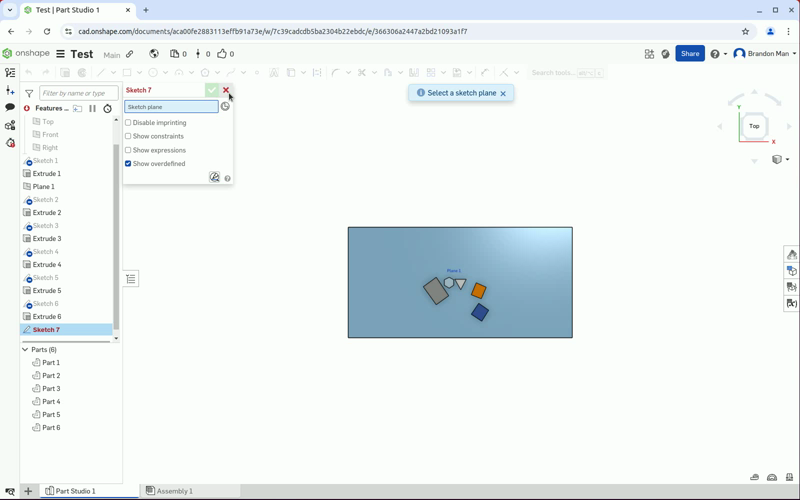
mouse_move(69, 189)
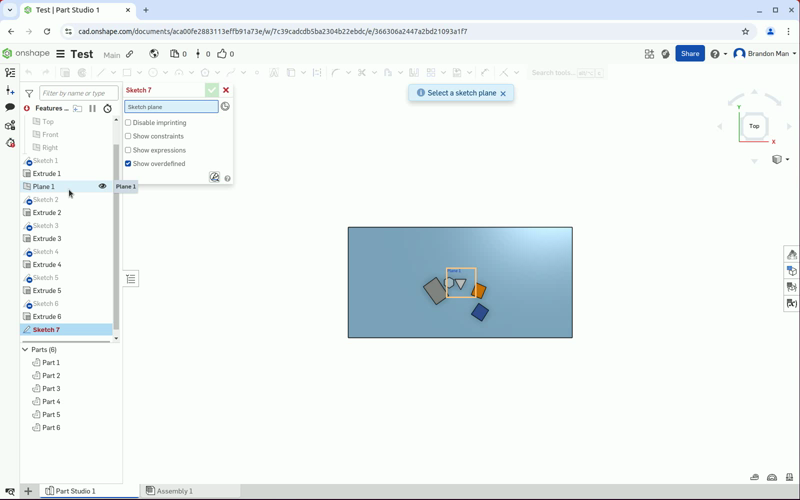
click(69, 189)
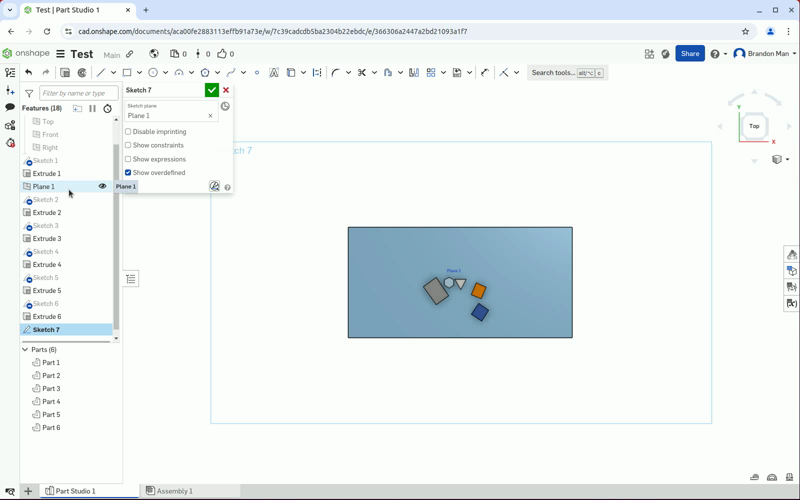
mouse_move(73, 352)
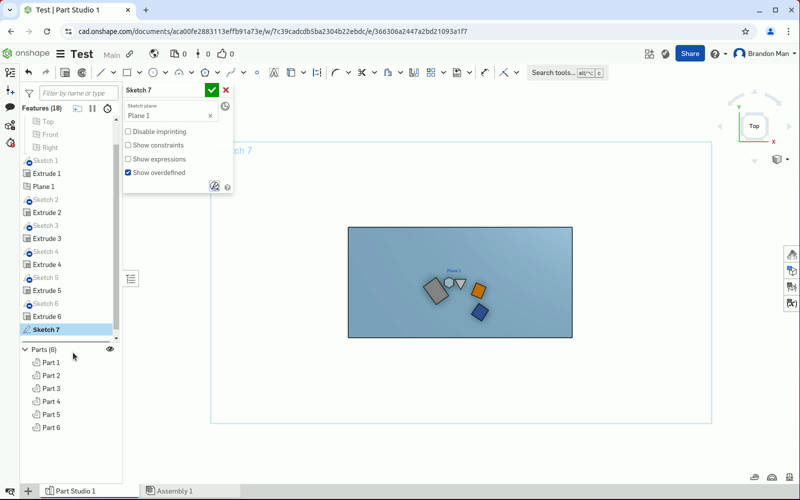
key(y)
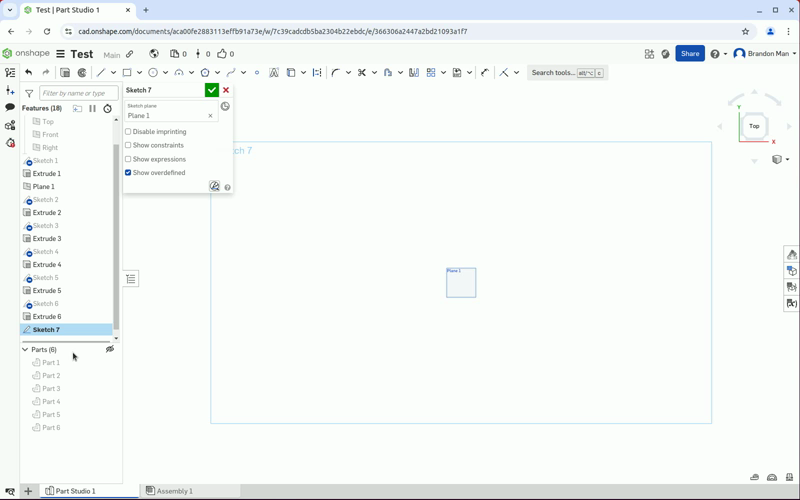
key(l)
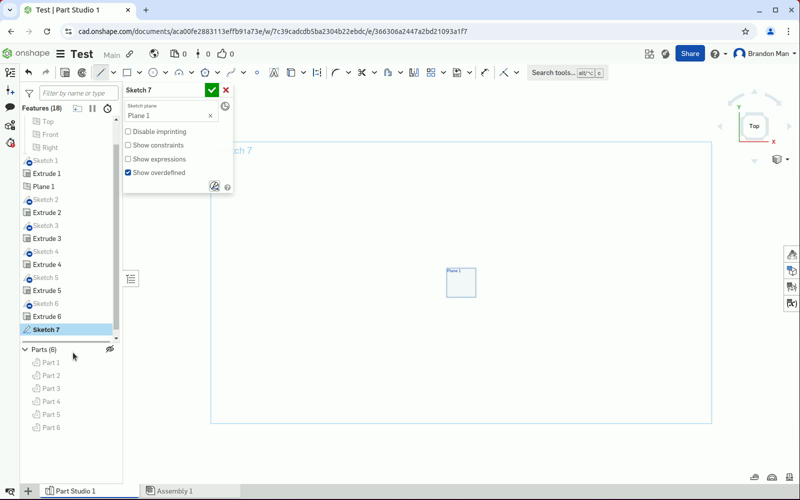
key_down(shift)
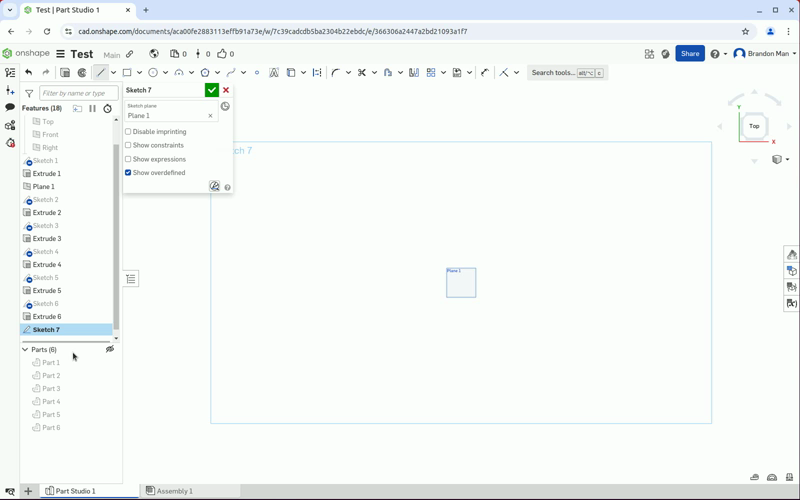
mouse_move(471, 276)
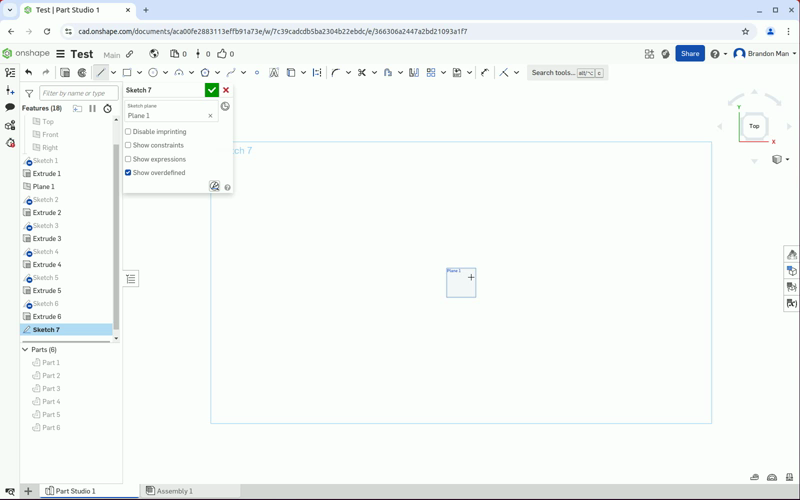
click(471, 276)
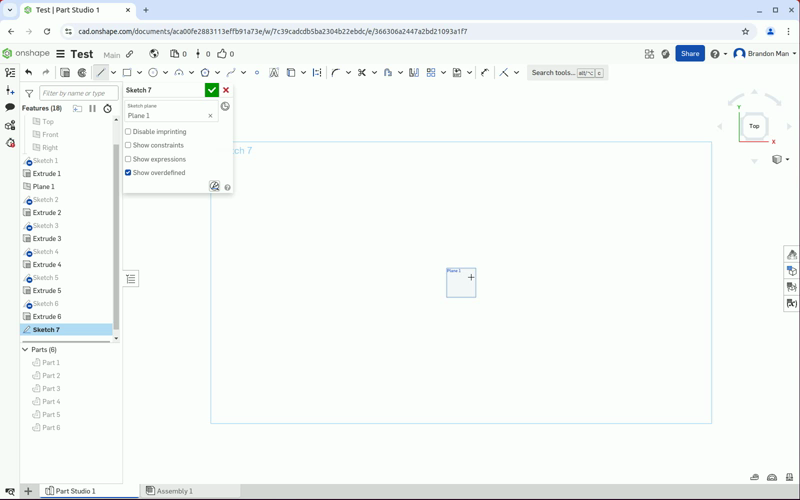
key_up(shift)
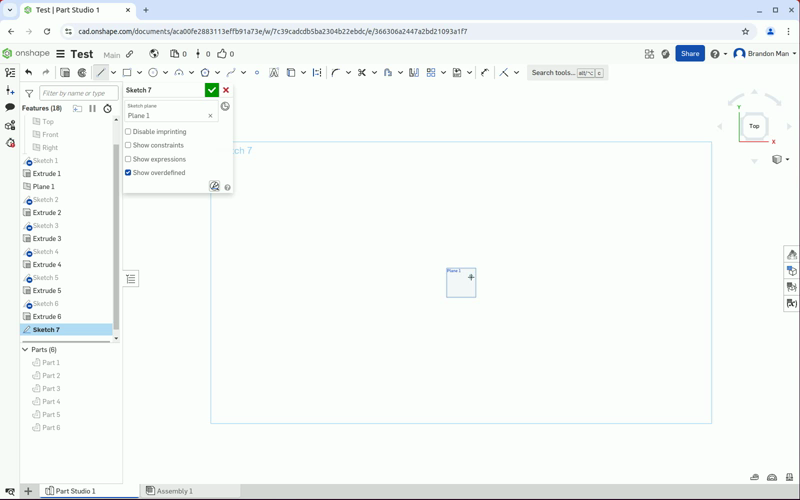
key_down(shift)
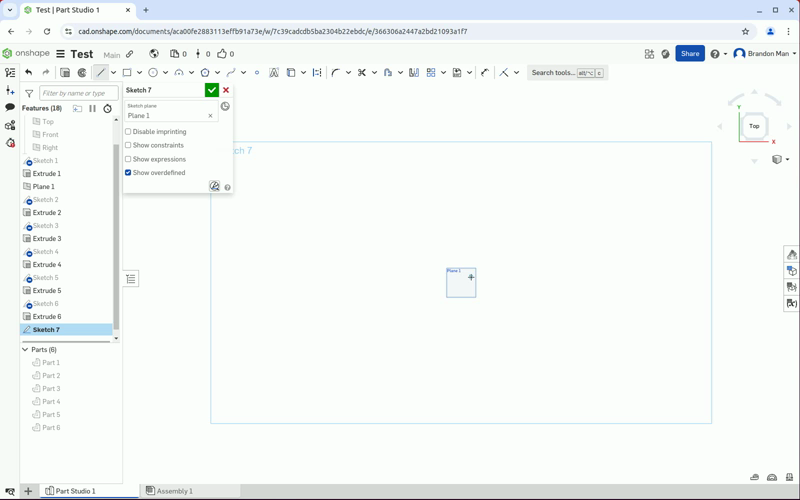
mouse_move(501, 276)
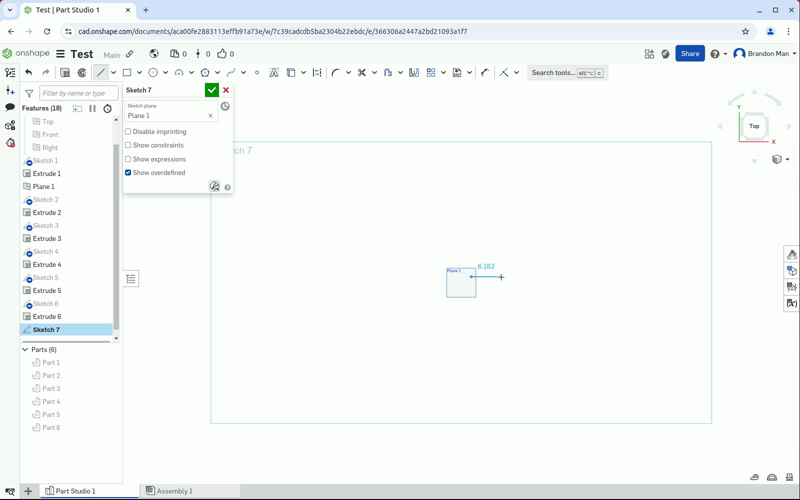
mouse_move(488, 285)
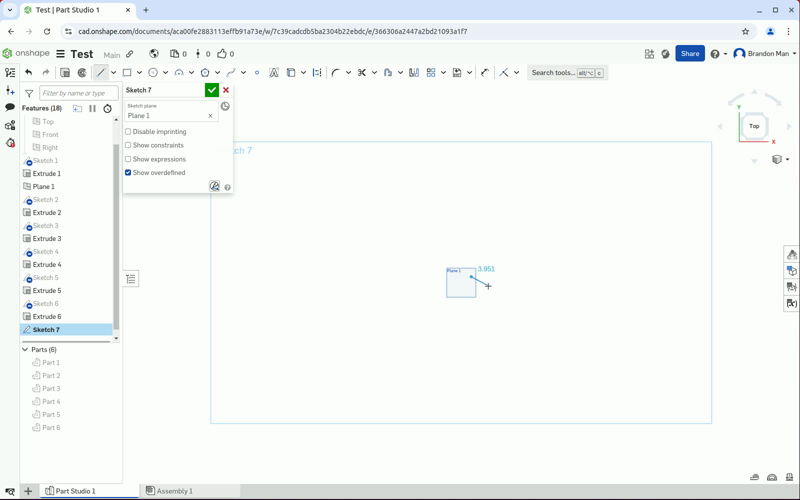
click(488, 285)
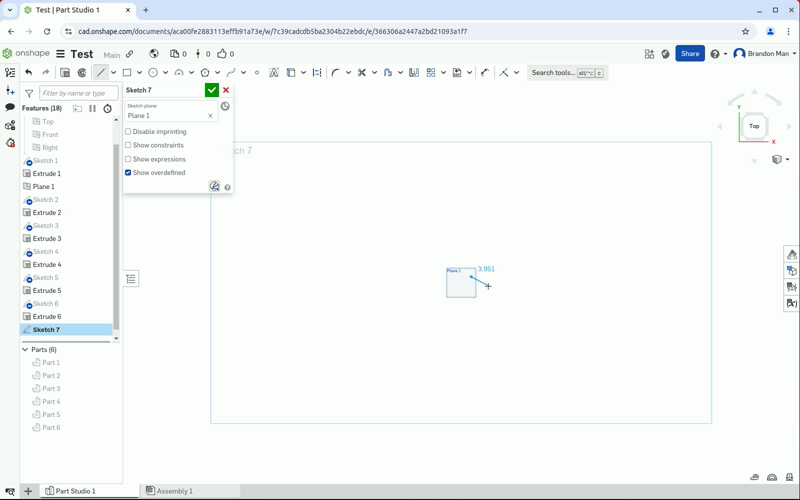
key_up(shift)
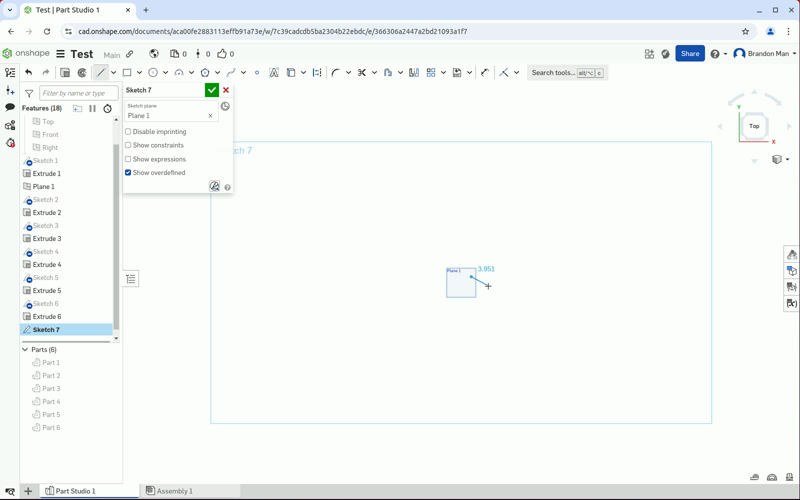
key_down(shift)
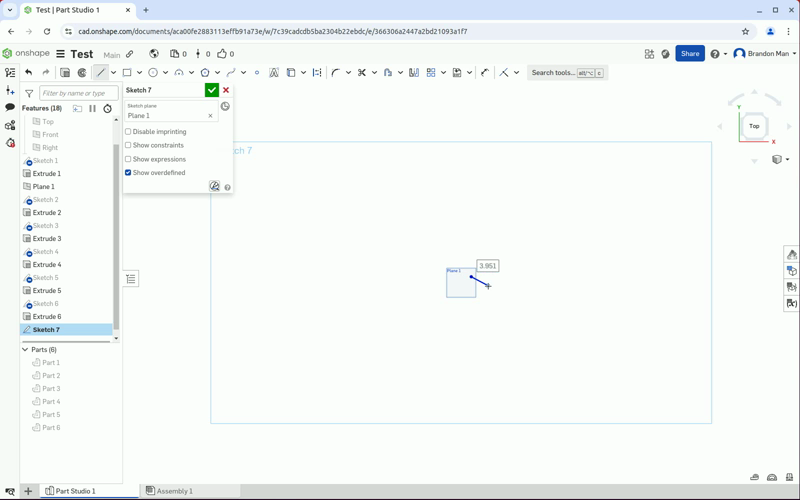
mouse_move(518, 285)
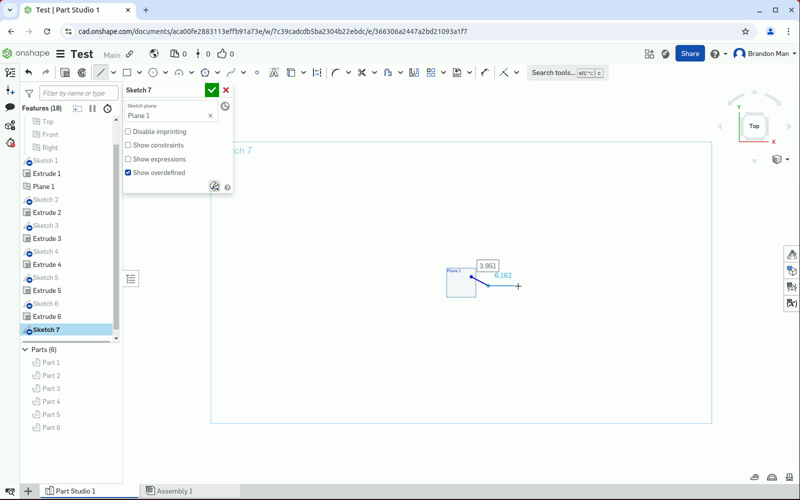
mouse_move(498, 266)
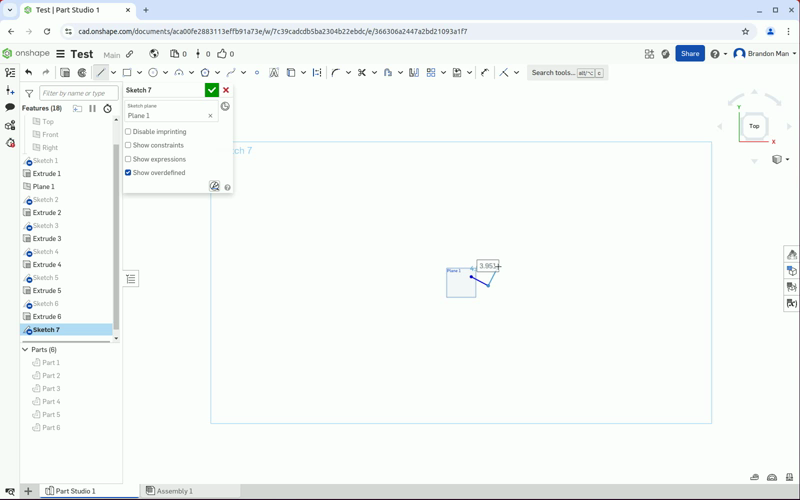
click(498, 266)
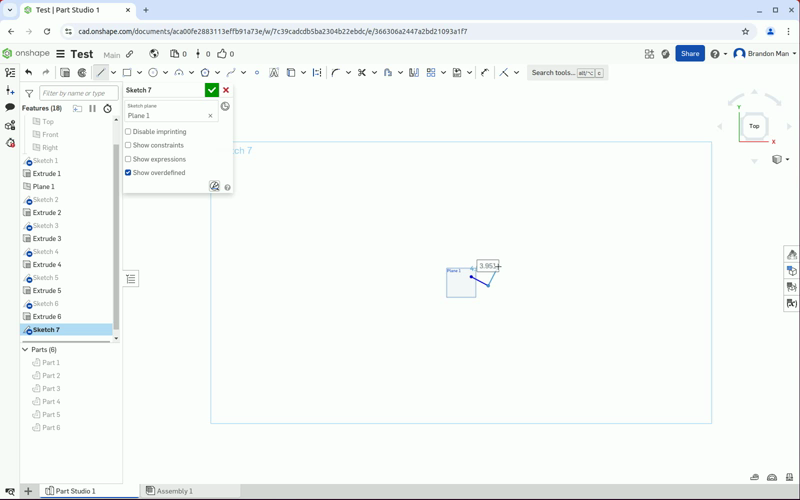
key_up(shift)
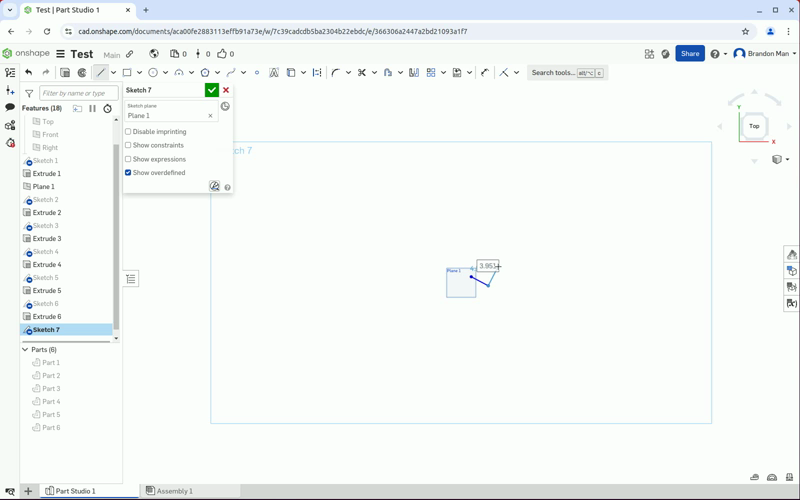
key_down(shift)
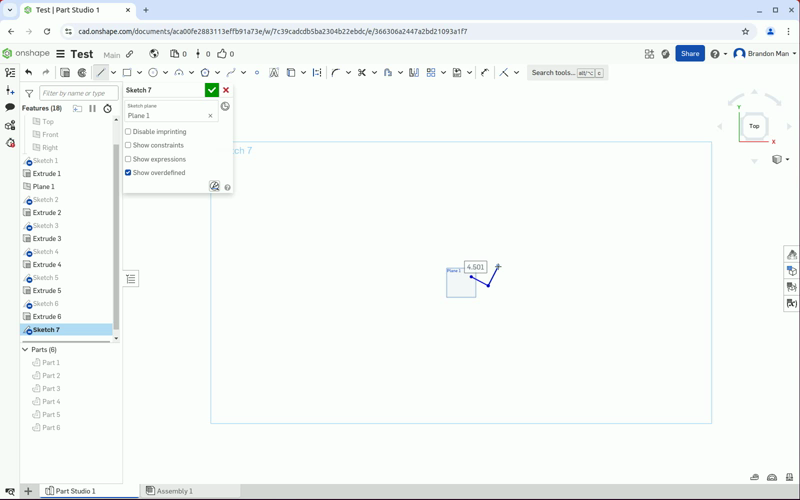
mouse_move(528, 266)
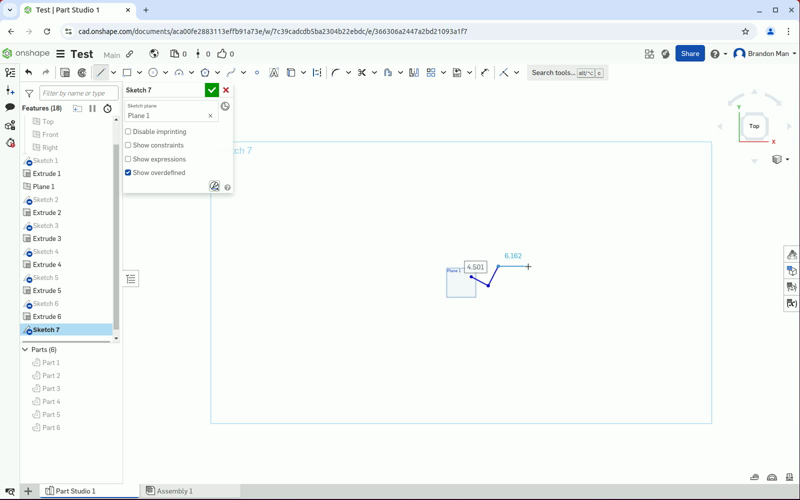
mouse_move(480, 258)
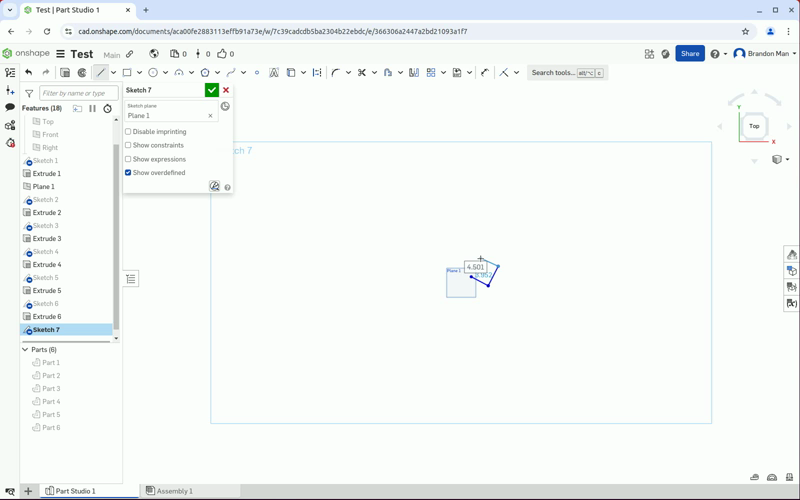
click(480, 258)
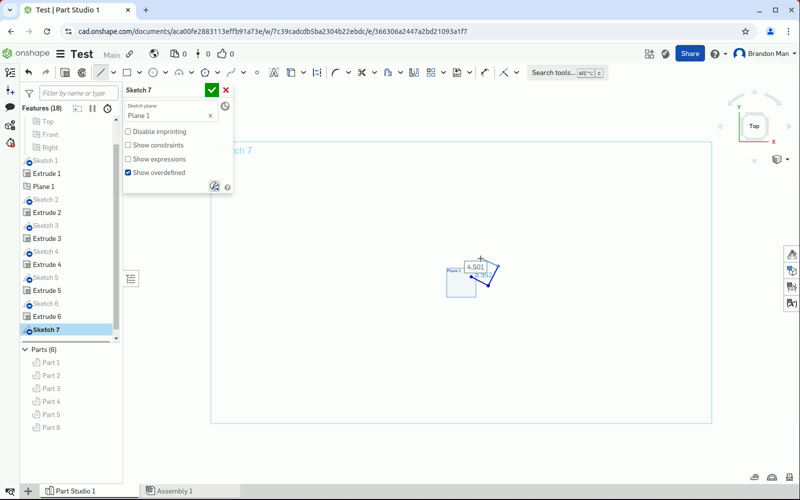
key_up(shift)
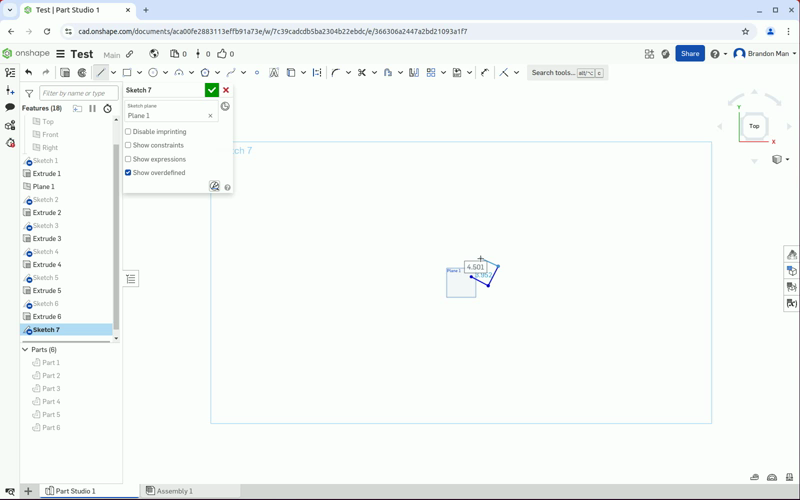
mouse_move(510, 258)
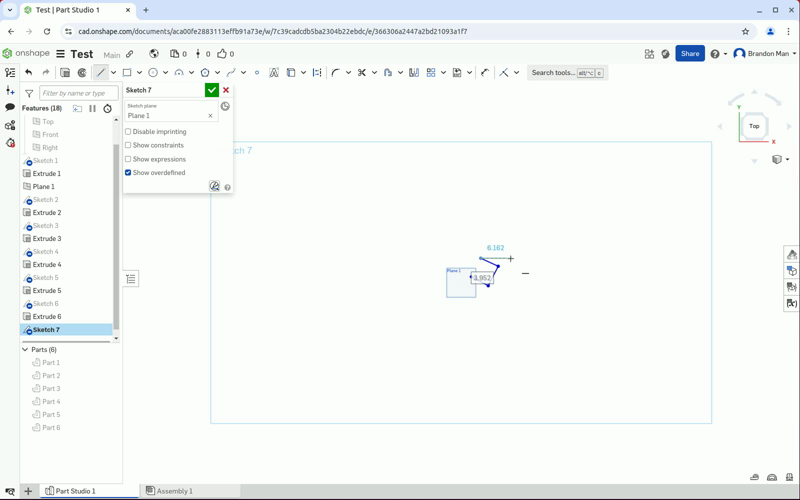
key_down(shift)
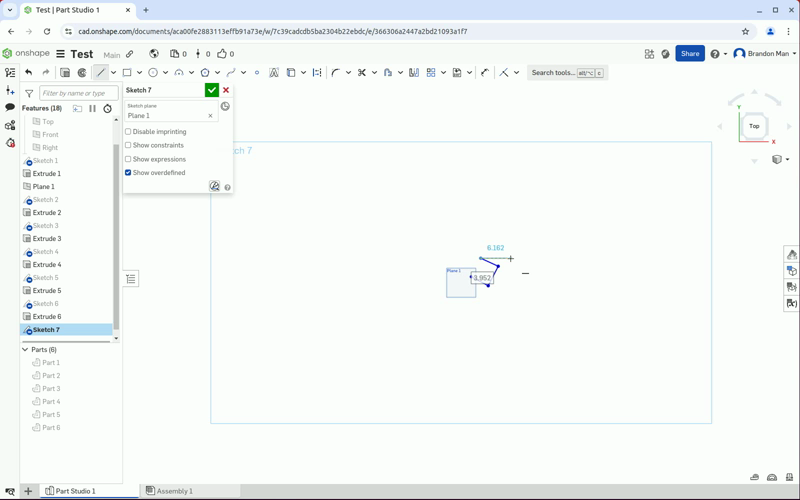
mouse_move(471, 276)
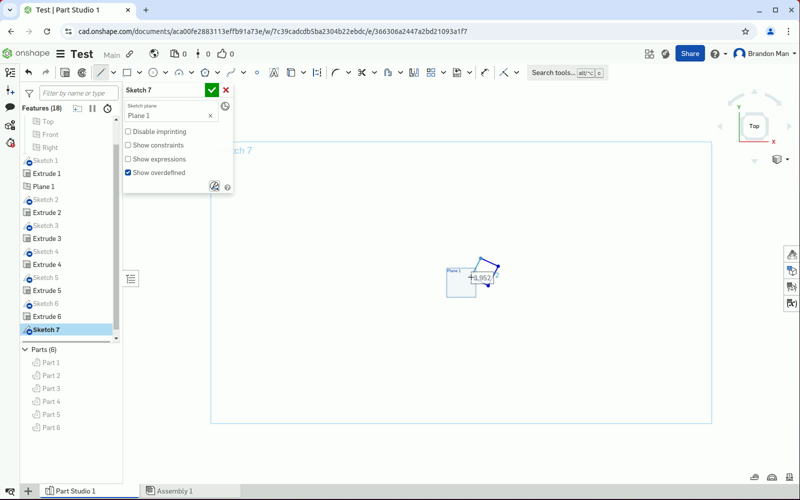
key_up(shift)
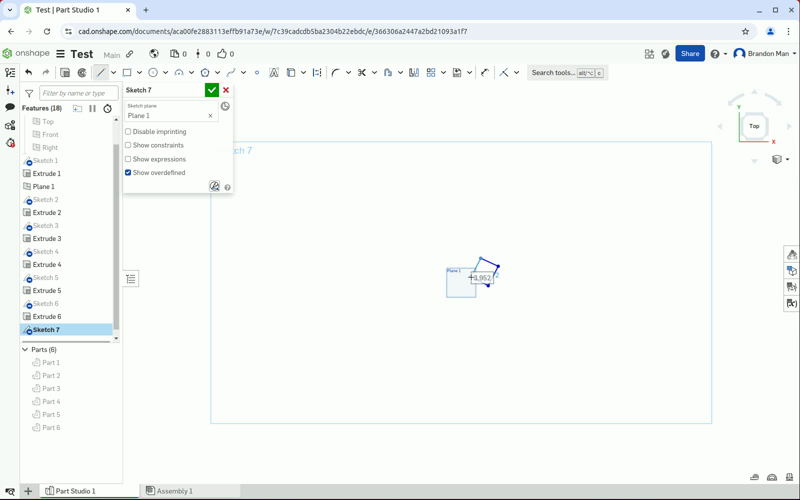
click(471, 276)
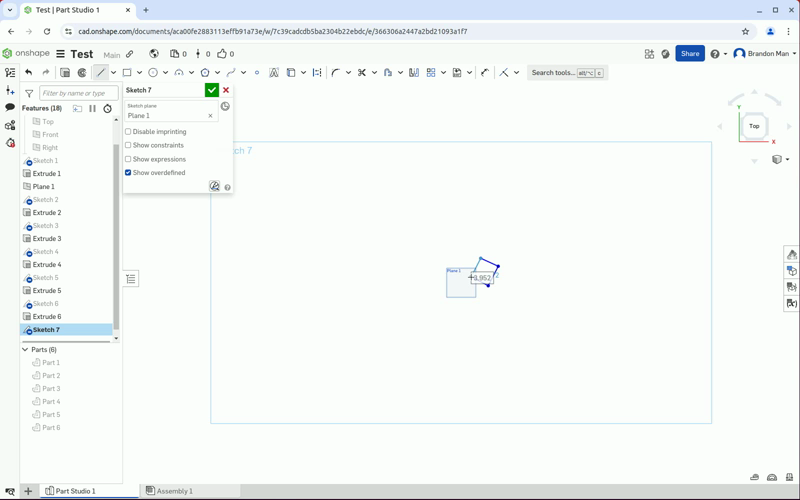
key(esc)
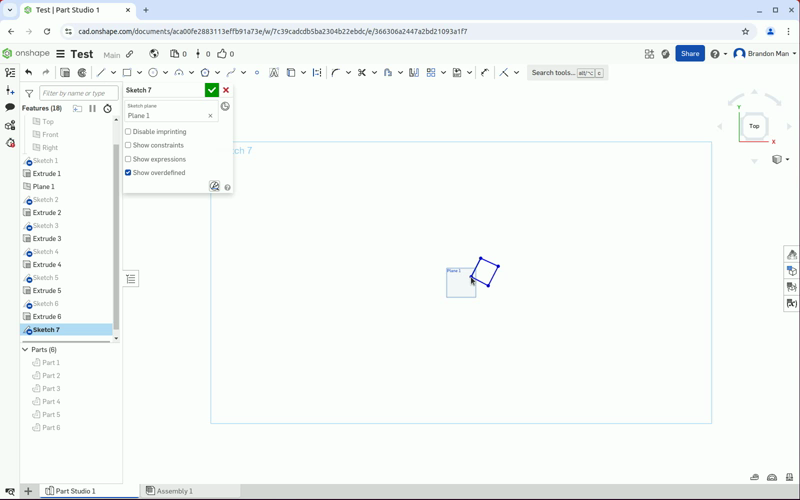
mouse_move(487, 283)
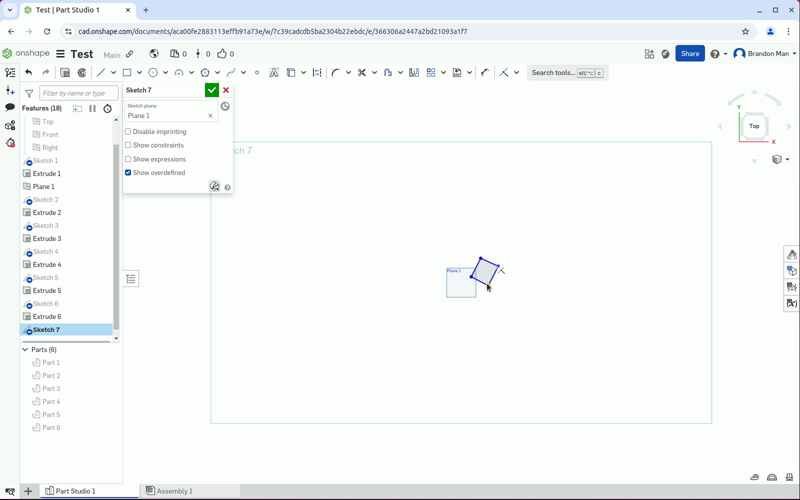
scroll(6)
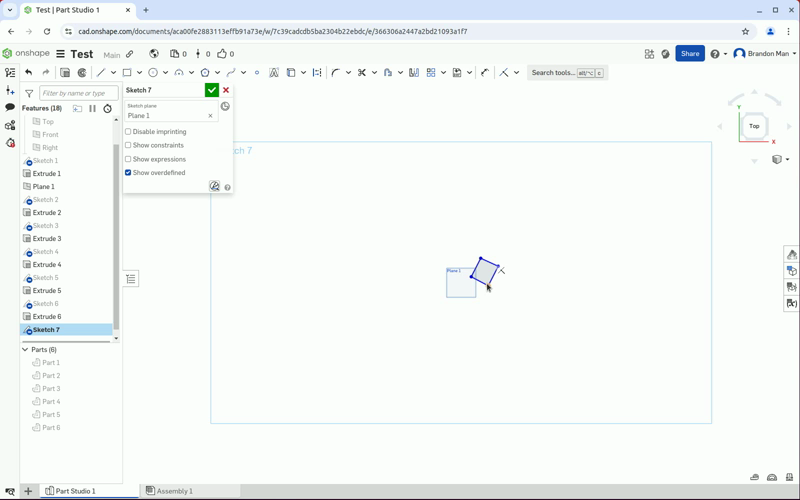
scroll(6)
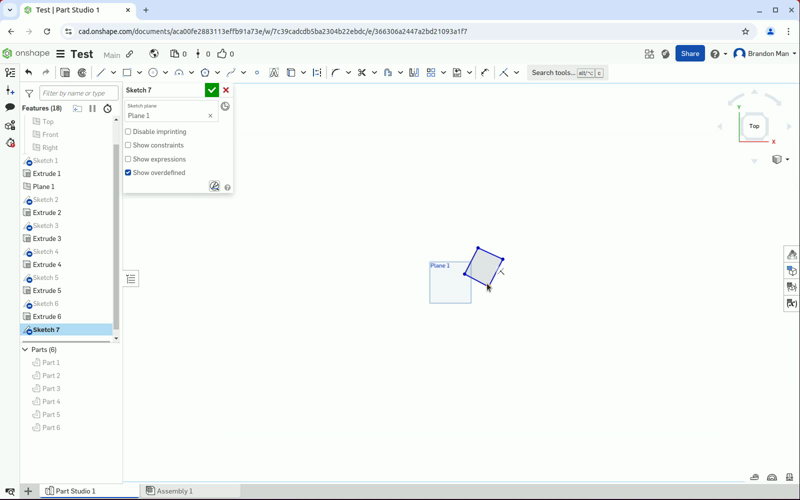
scroll(6)
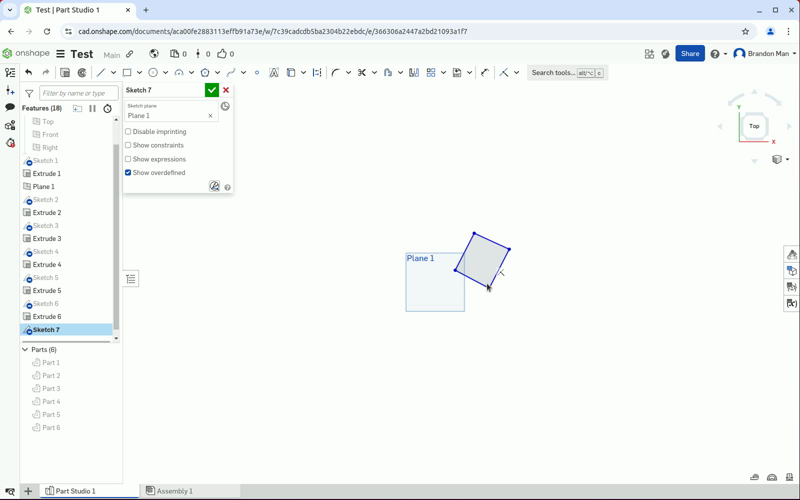
scroll(6)
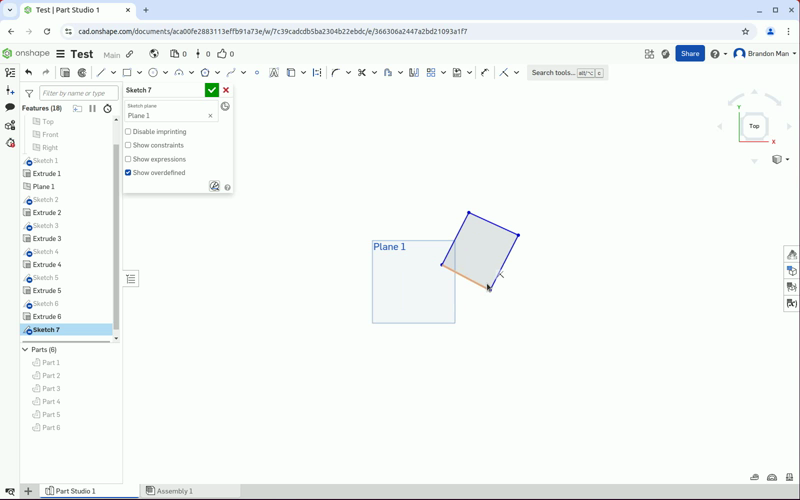
scroll(6)
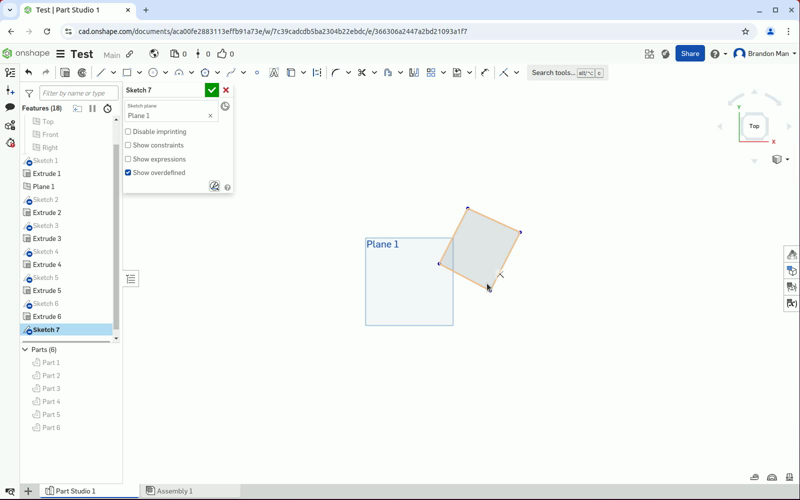
scroll(6)
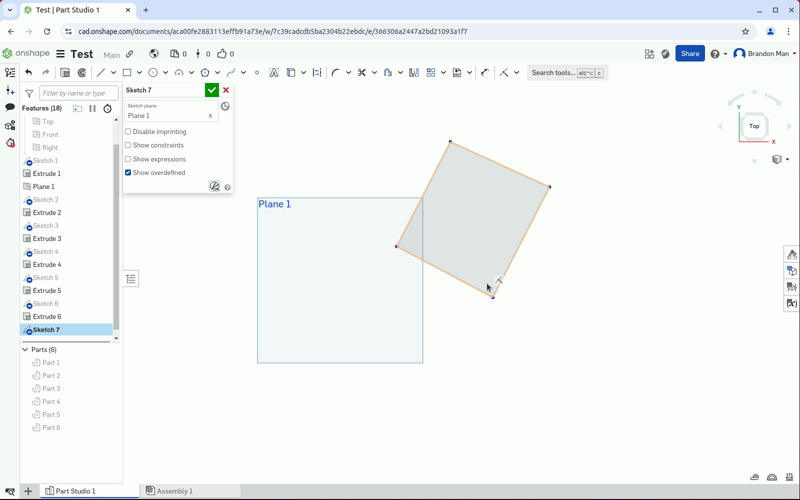
scroll(6)
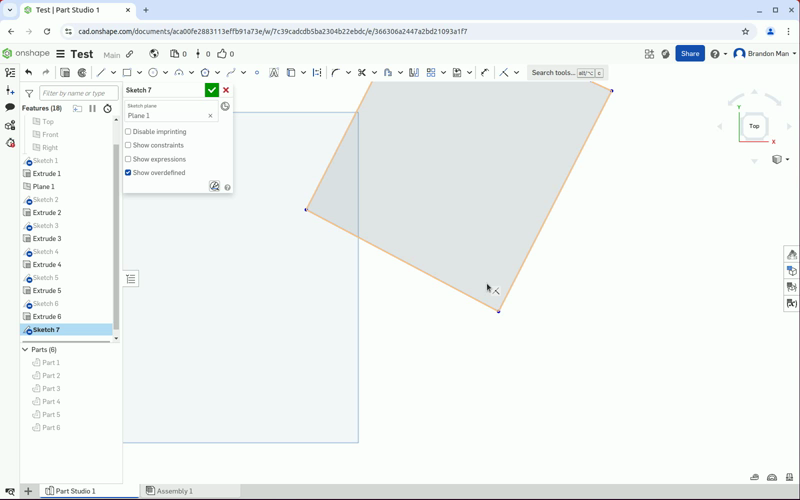
click(487, 283)
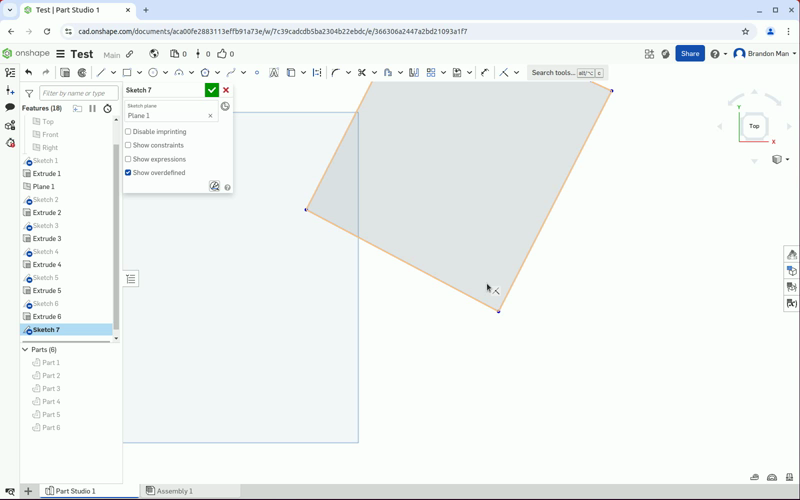
scroll(-6)
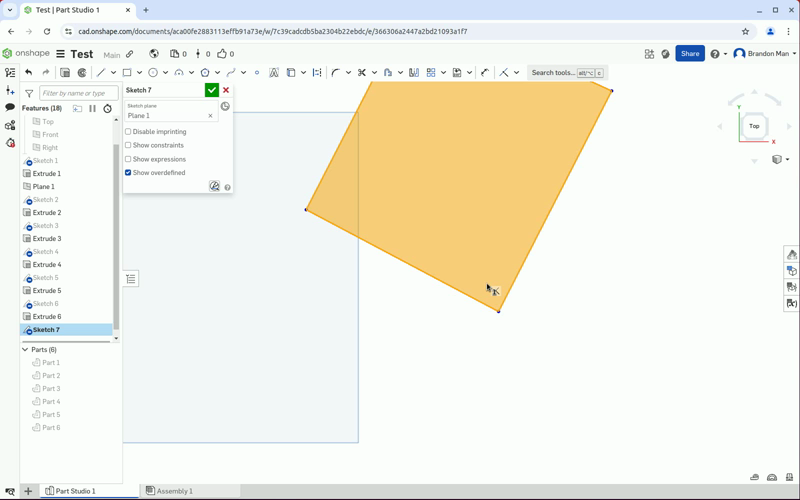
scroll(-6)
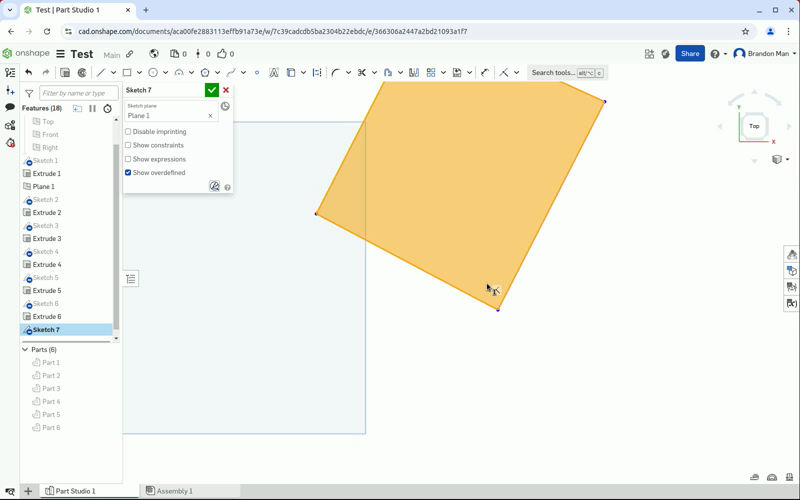
scroll(-6)
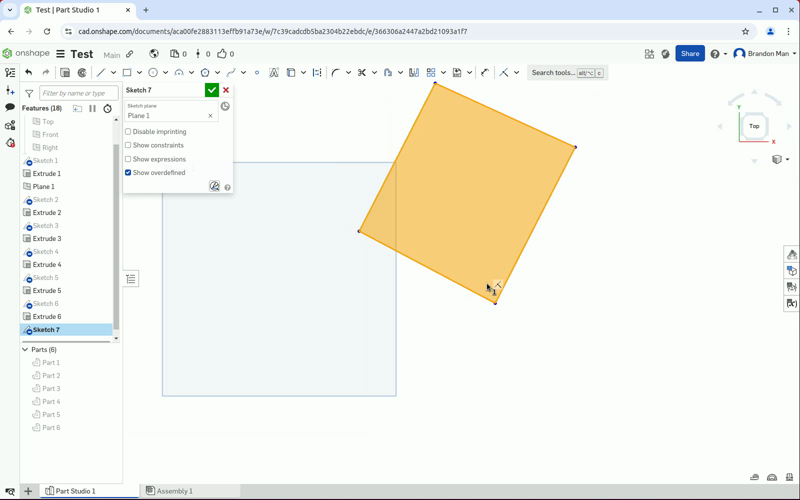
scroll(-6)
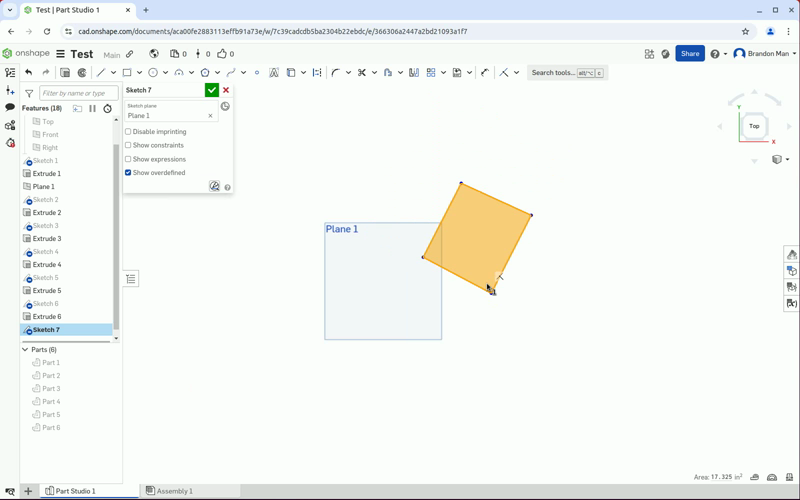
scroll(-6)
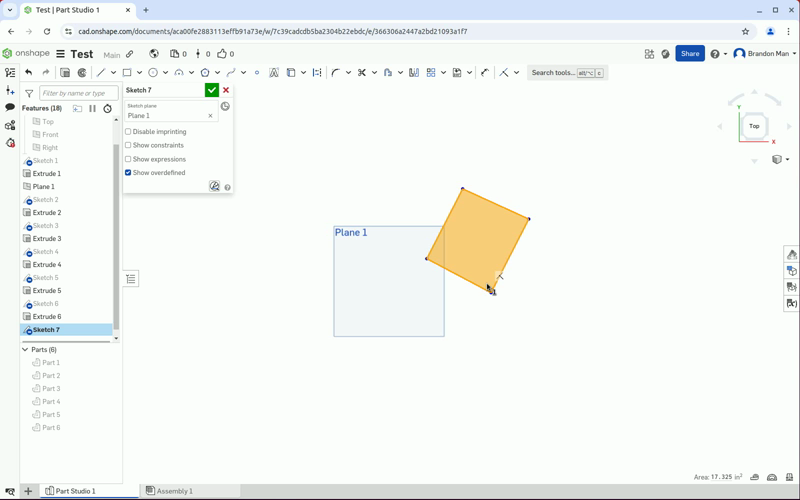
scroll(-6)
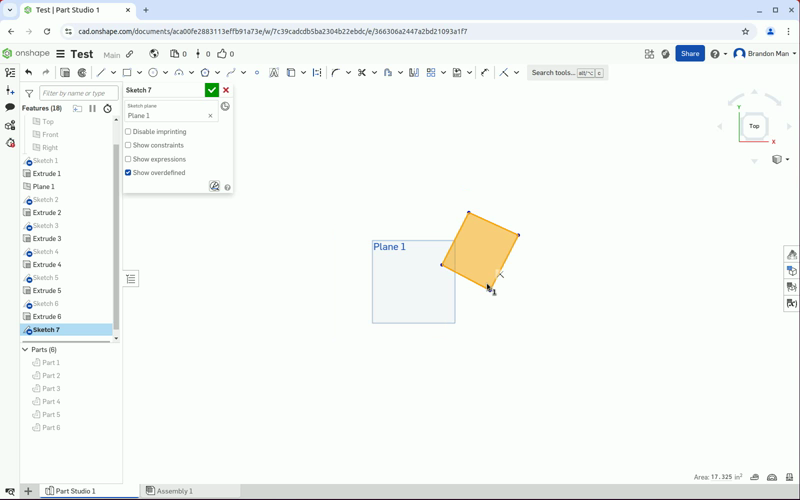
scroll(-6)
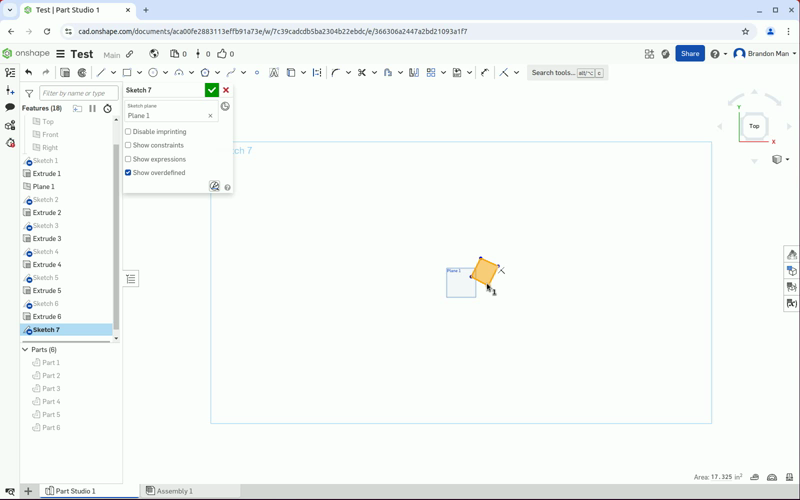
mouse_move(73, 352)
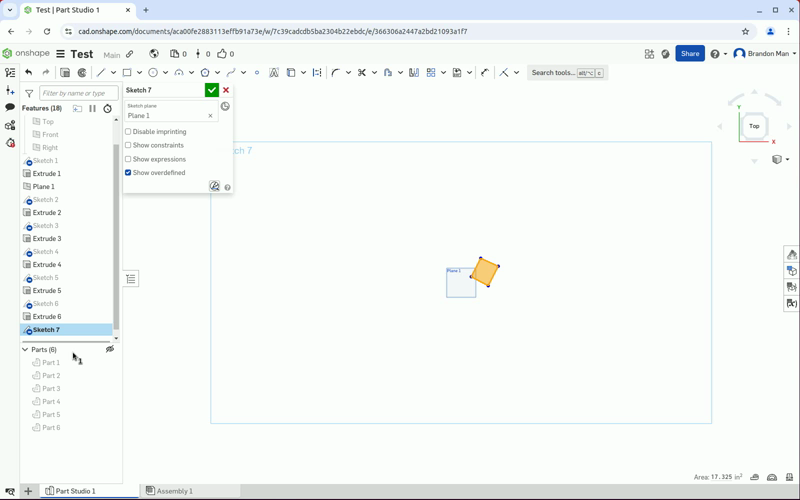
key(shift+y)
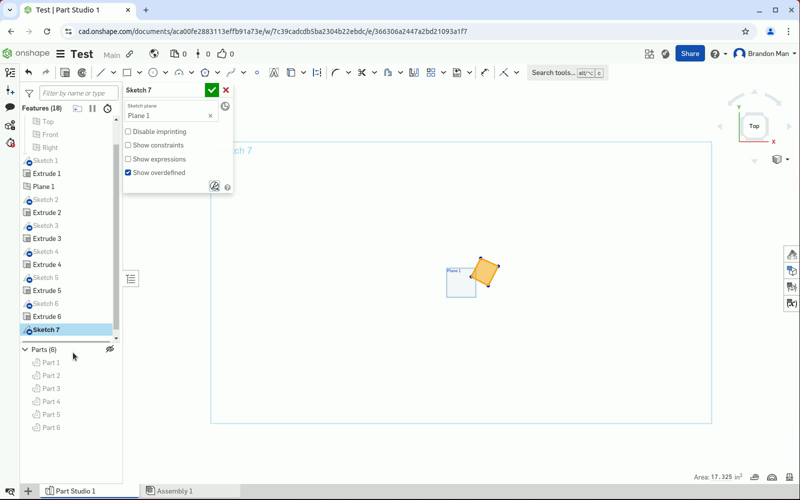
key(shift+e)
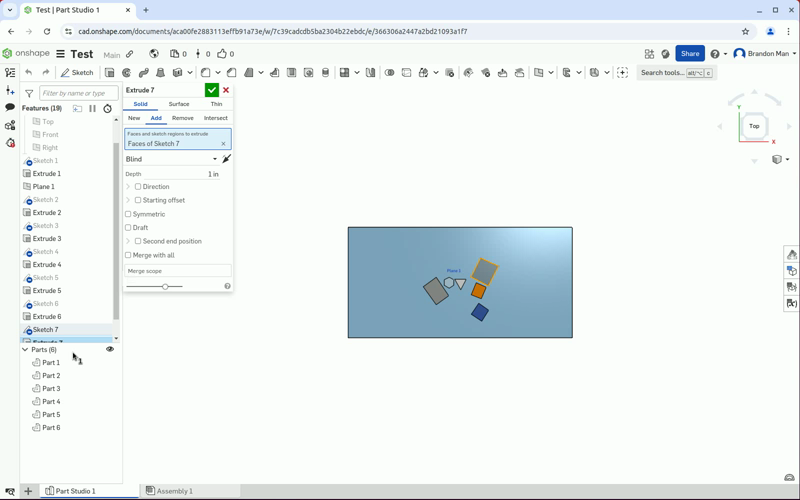
mouse_move(143, 106)
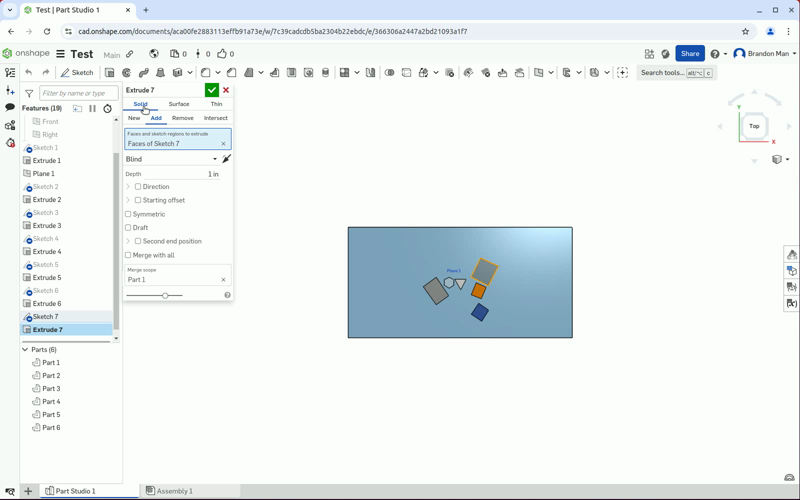
click(143, 106)
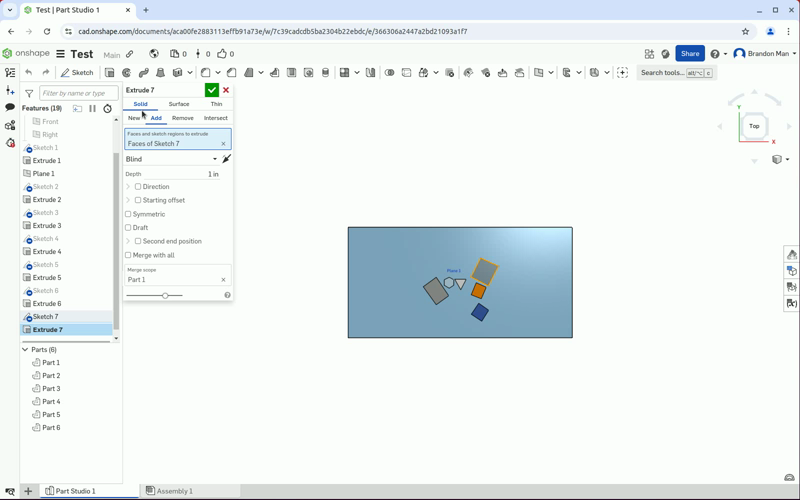
mouse_move(137, 120)
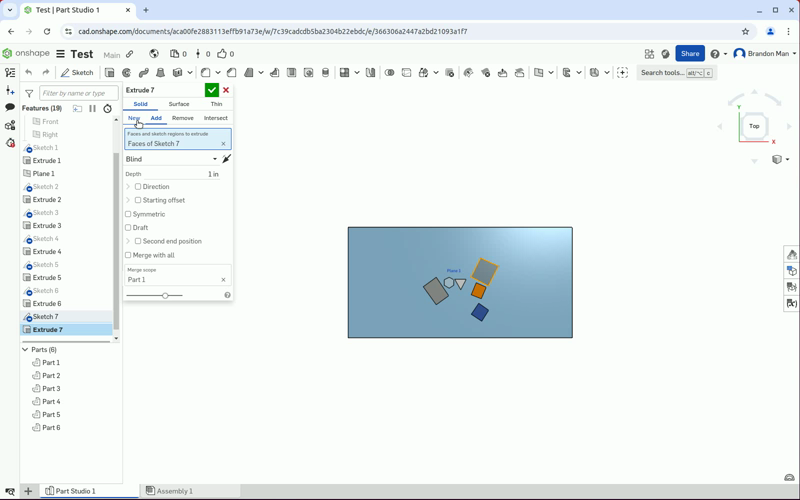
click(137, 120)
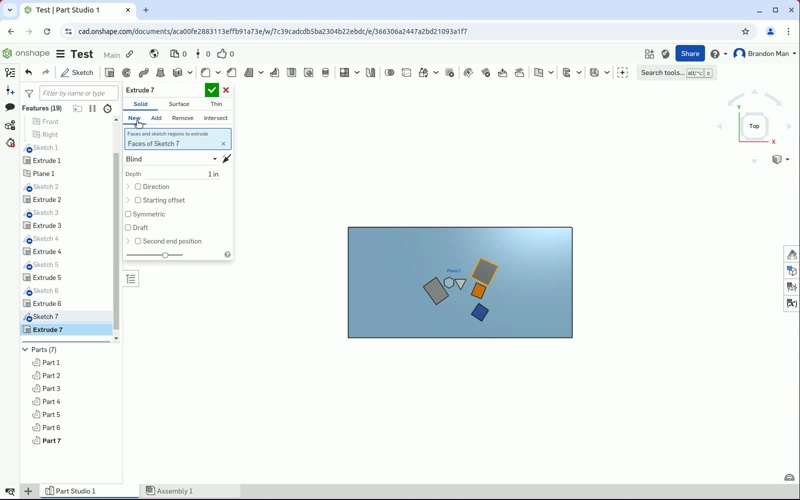
key(tab, 4)
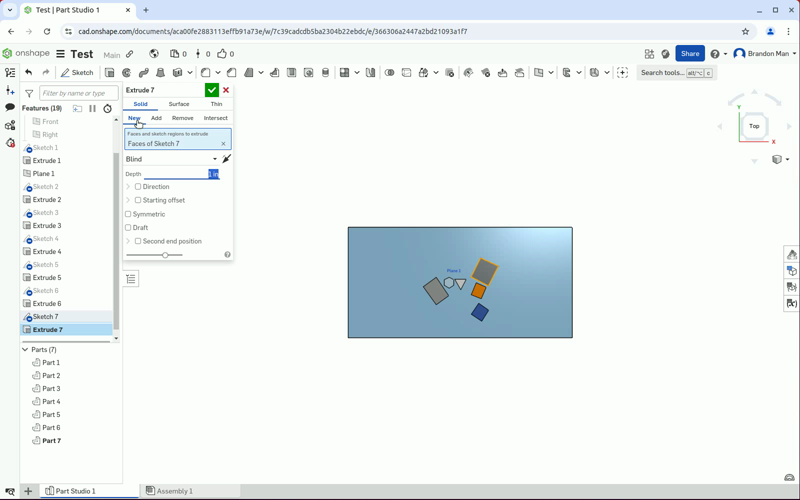
text(0.722)
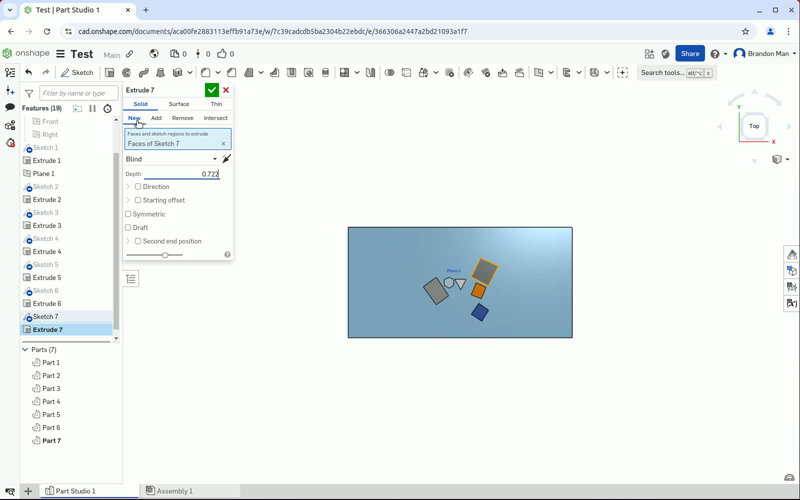
key(enter)
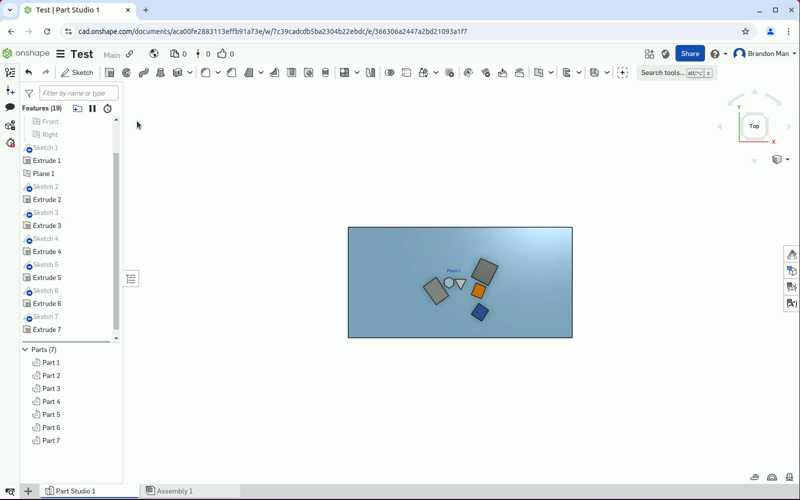
key(shift+h)
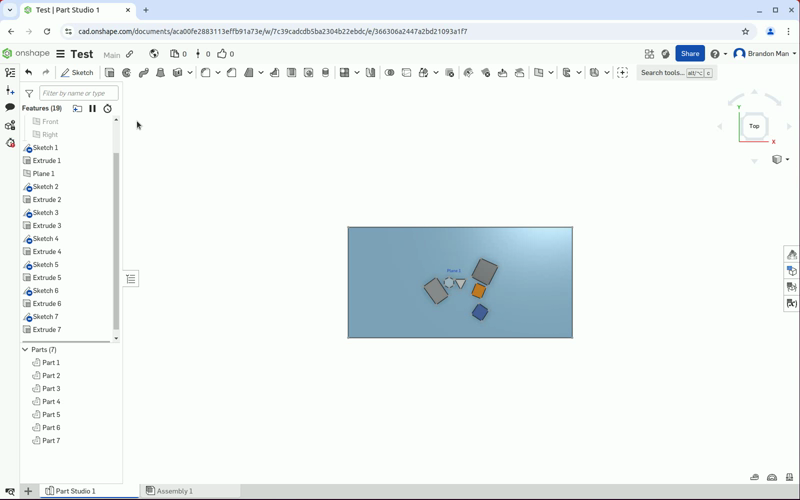
key(shift+h)
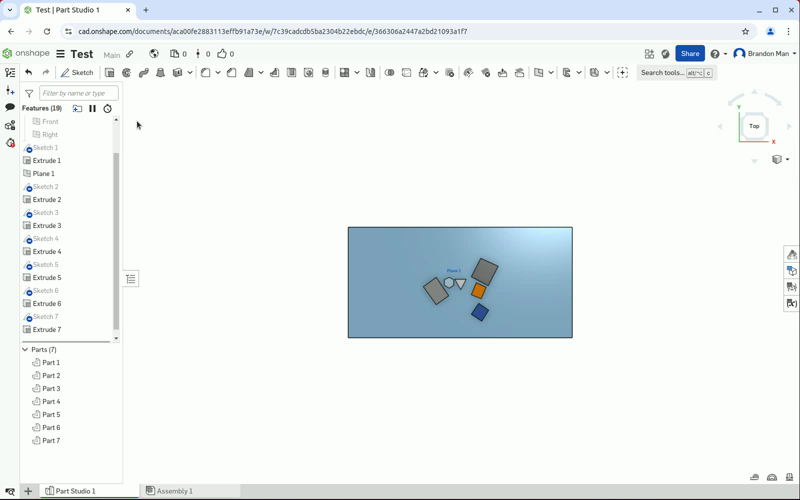
mouse_move(69, 150)
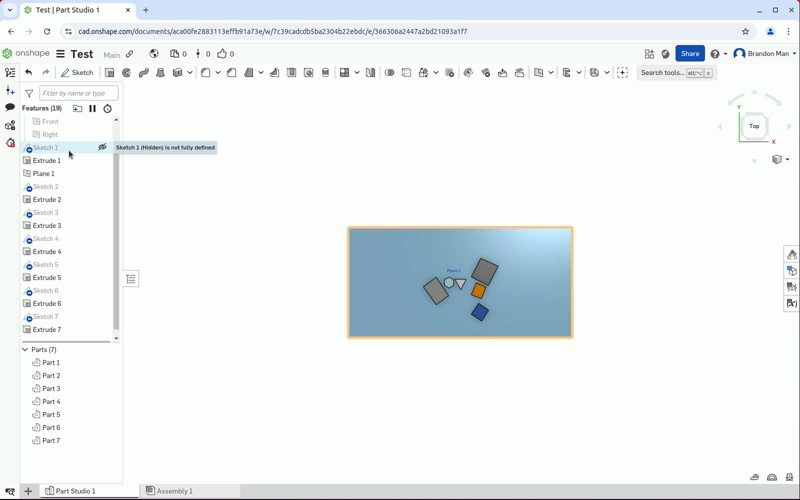
click(69, 150)
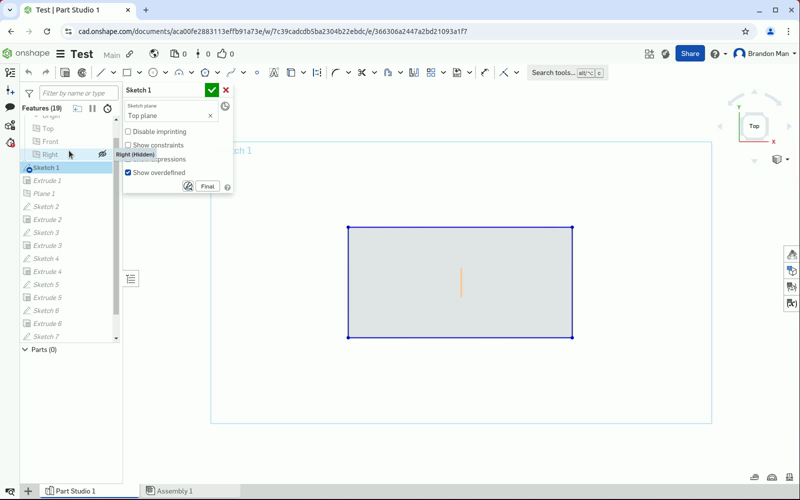
mouse_move(229, 92)
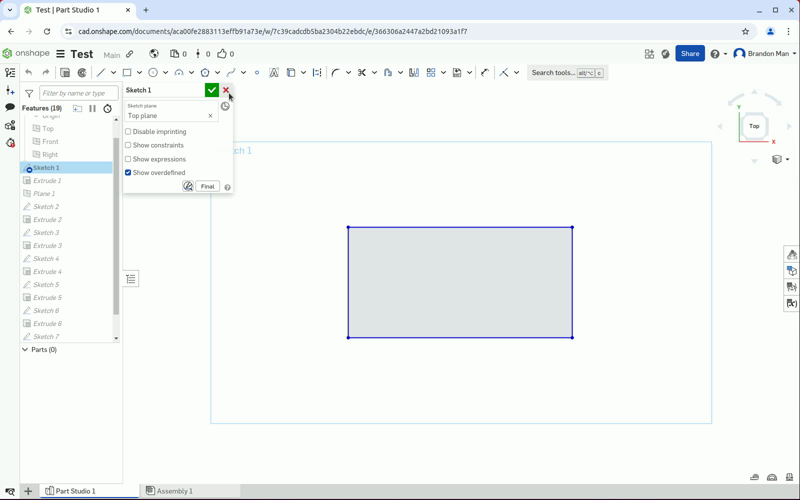
click(229, 92)
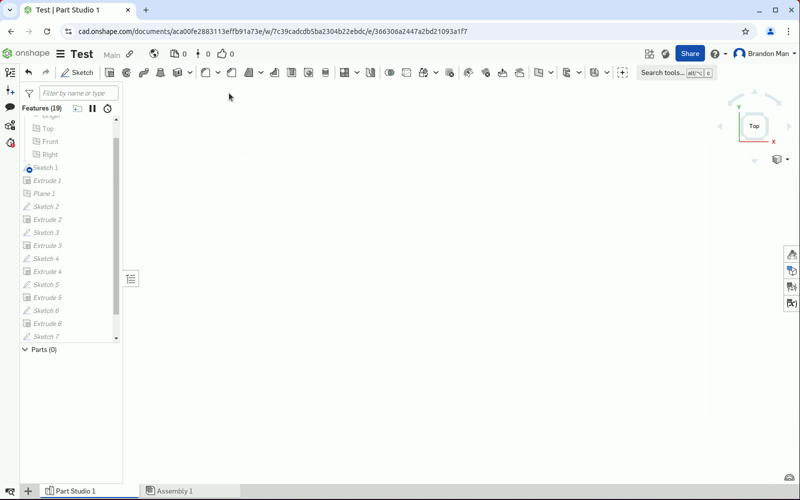
key(shift+s)
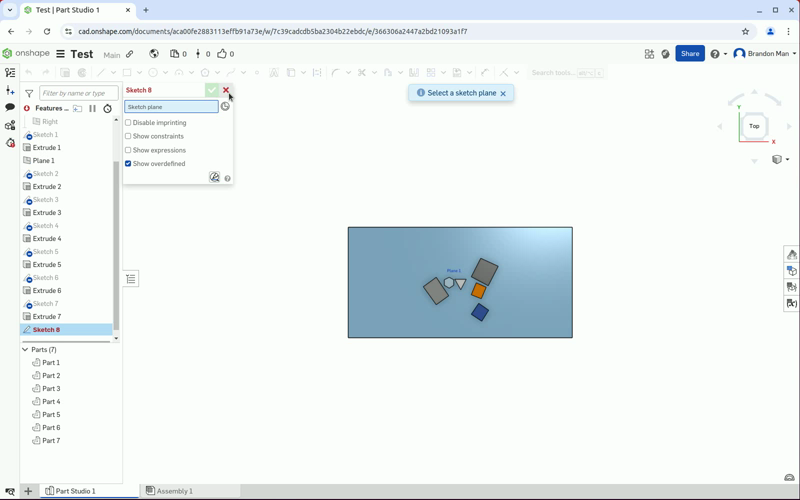
mouse_move(69, 163)
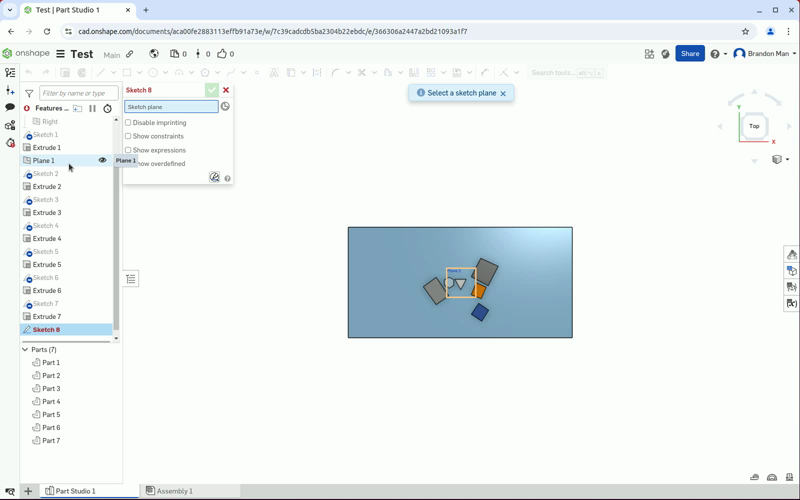
click(69, 163)
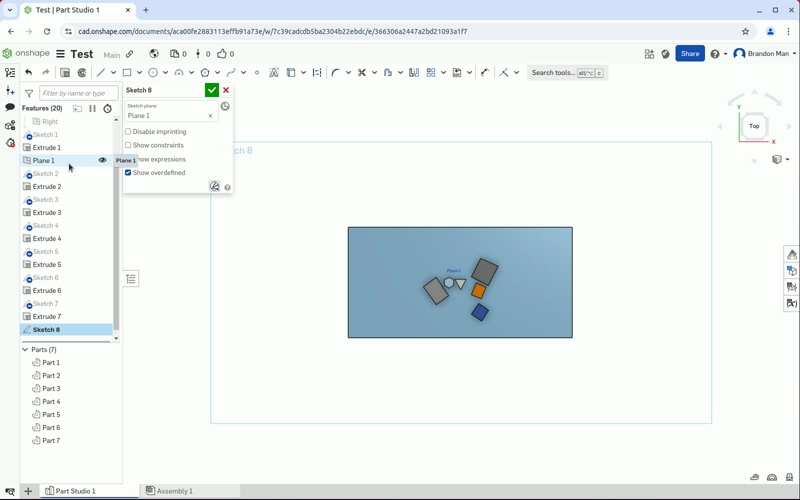
mouse_move(73, 352)
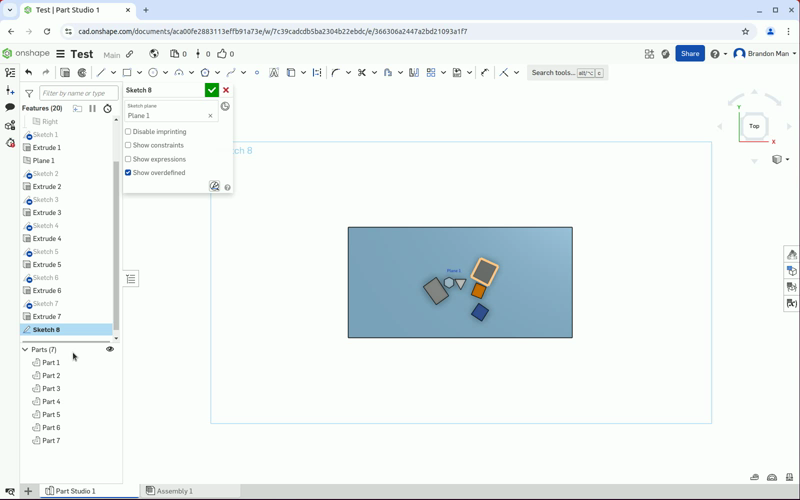
key(y)
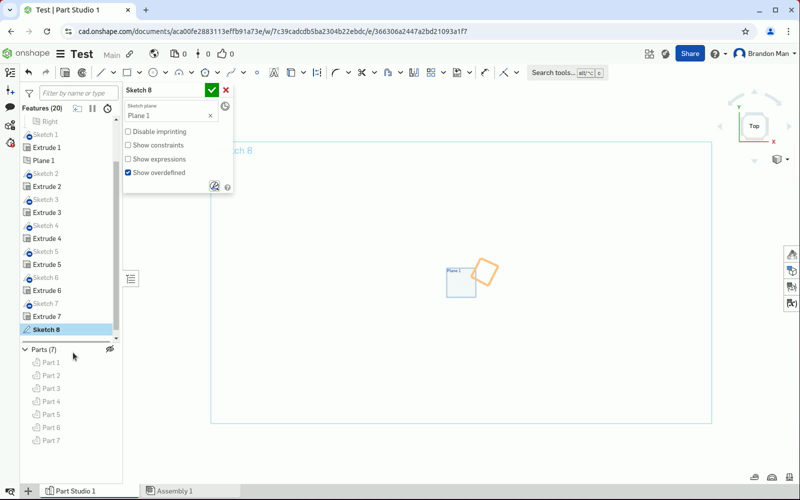
key(l)
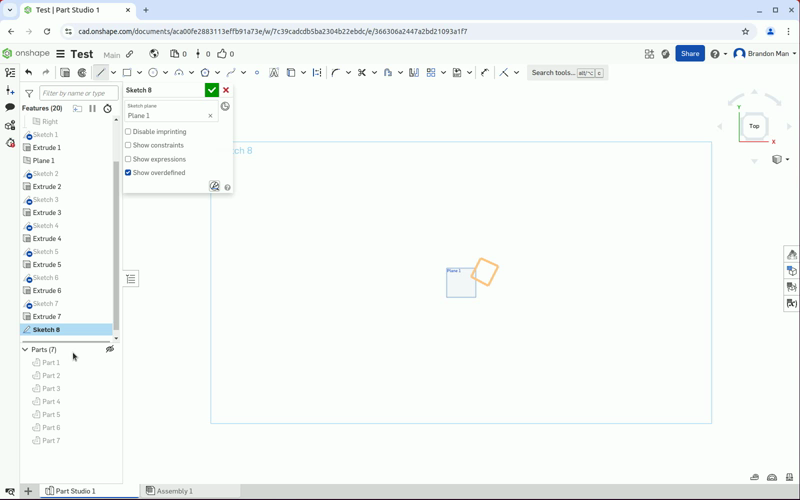
key_down(shift)
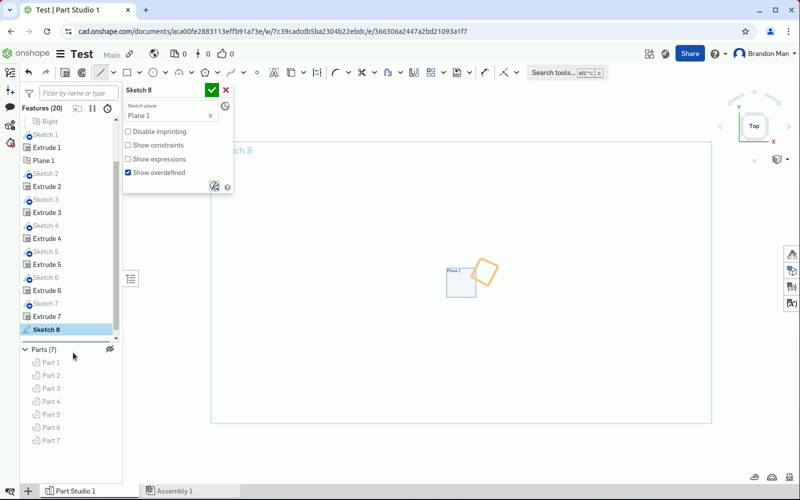
mouse_move(433, 307)
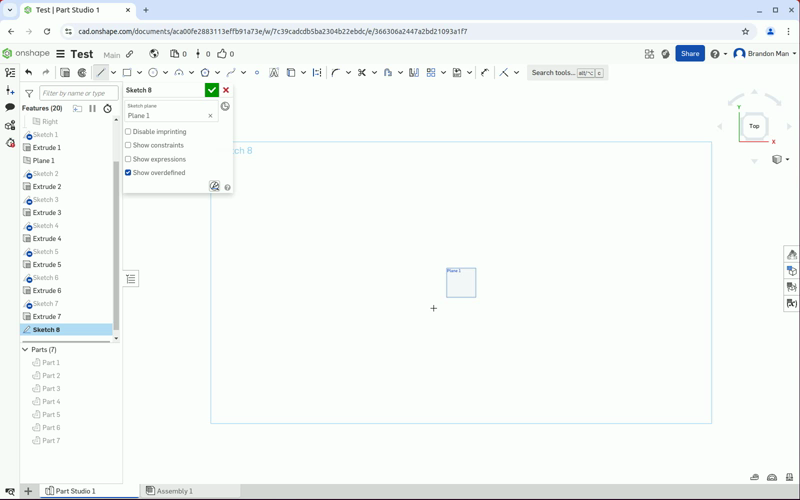
click(433, 307)
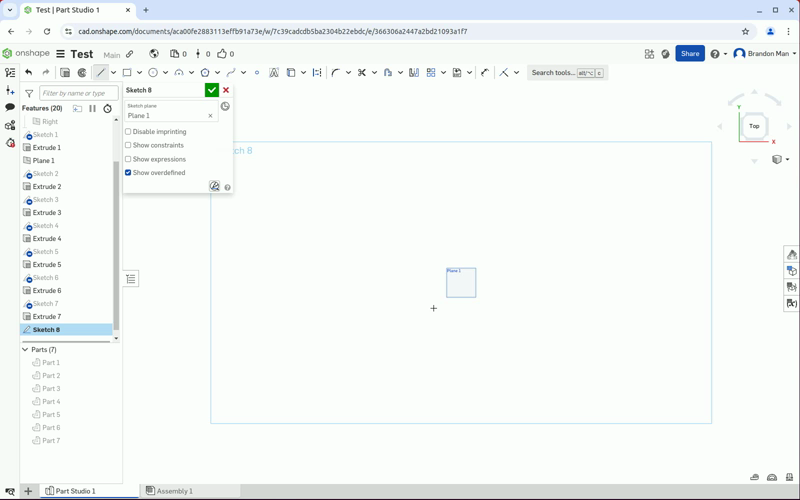
key_up(shift)
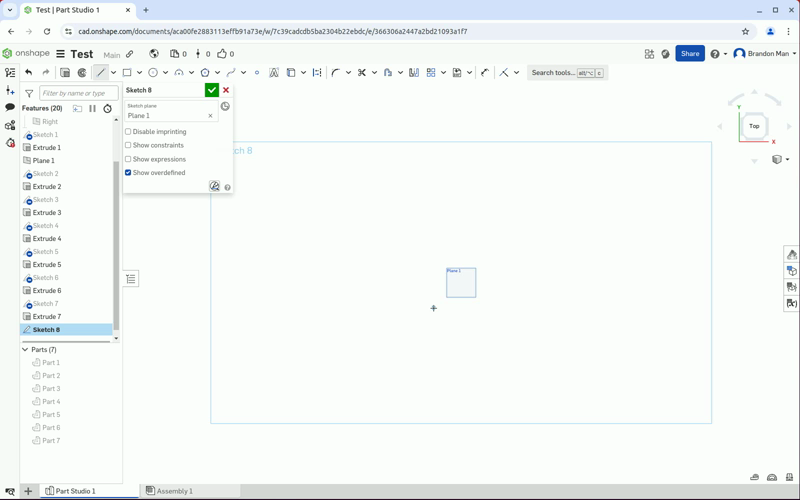
key_down(shift)
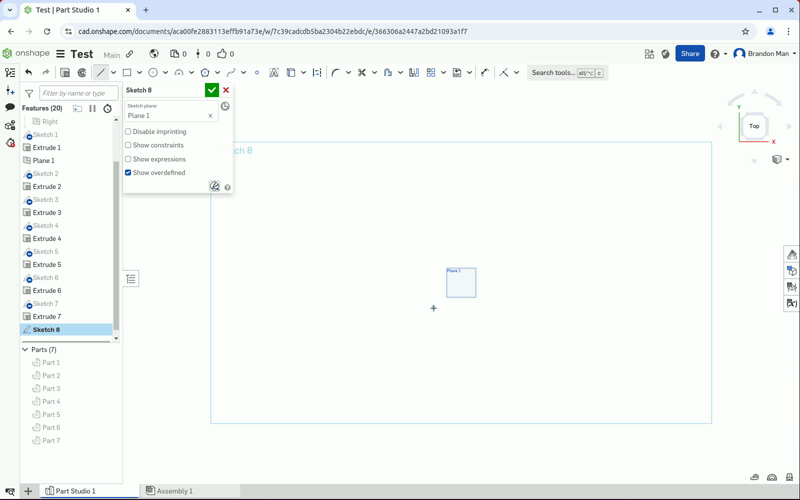
mouse_move(463, 307)
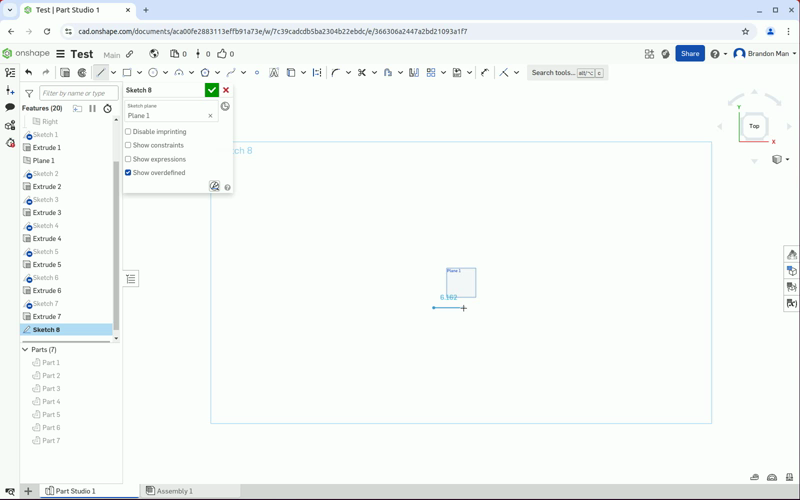
mouse_move(442, 321)
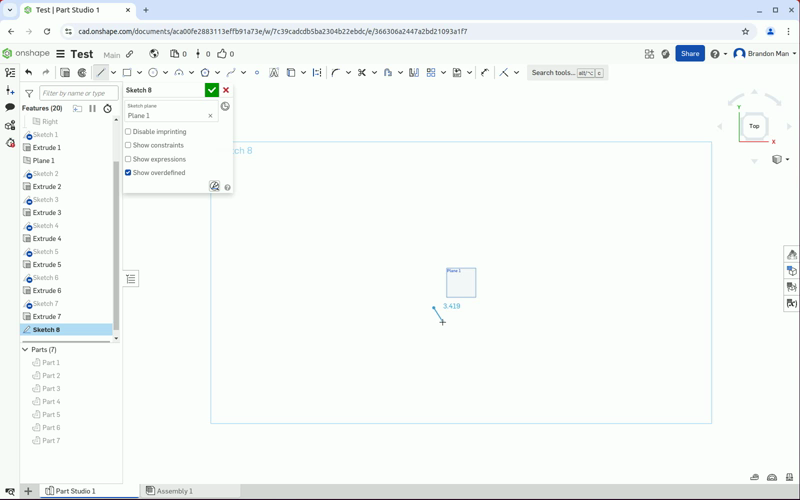
click(442, 321)
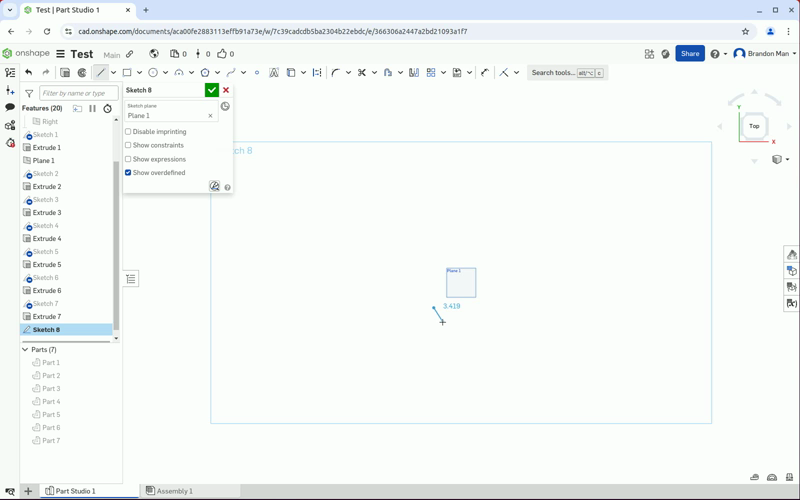
key_up(shift)
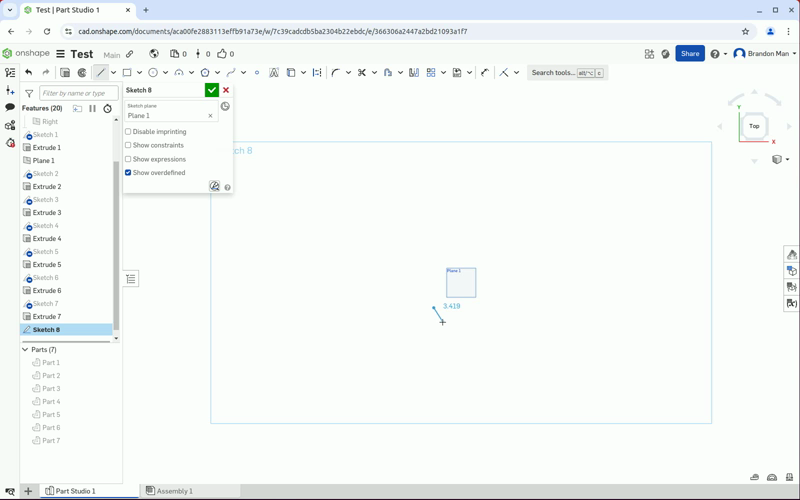
key_down(shift)
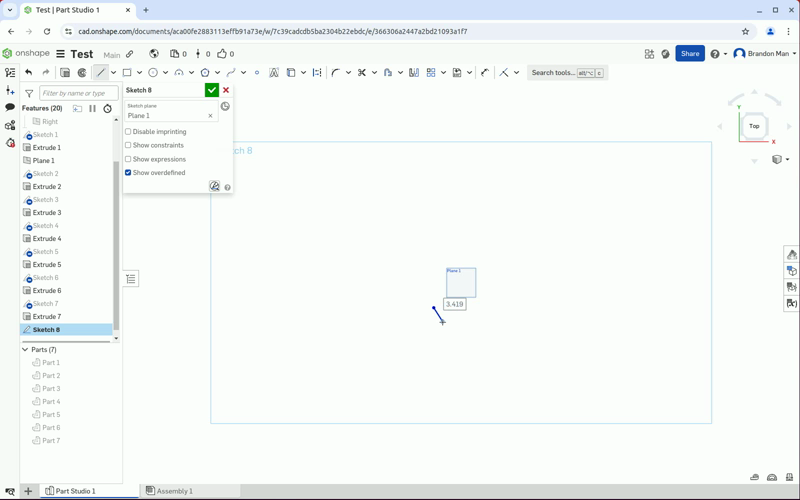
mouse_move(472, 321)
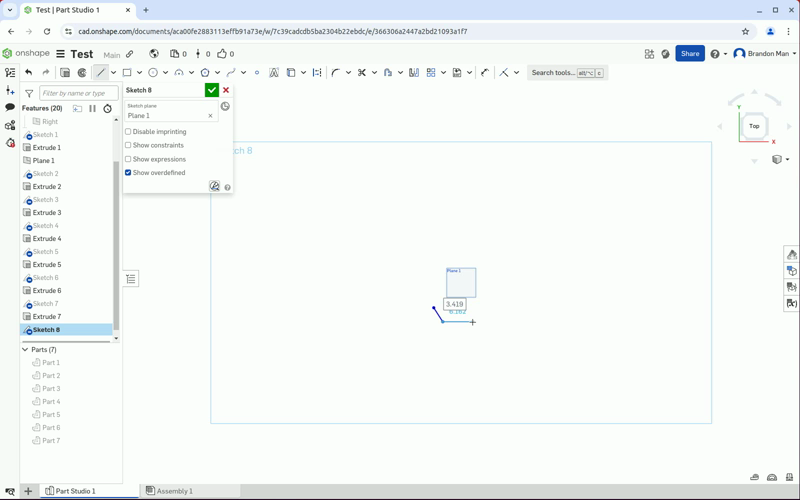
mouse_move(453, 314)
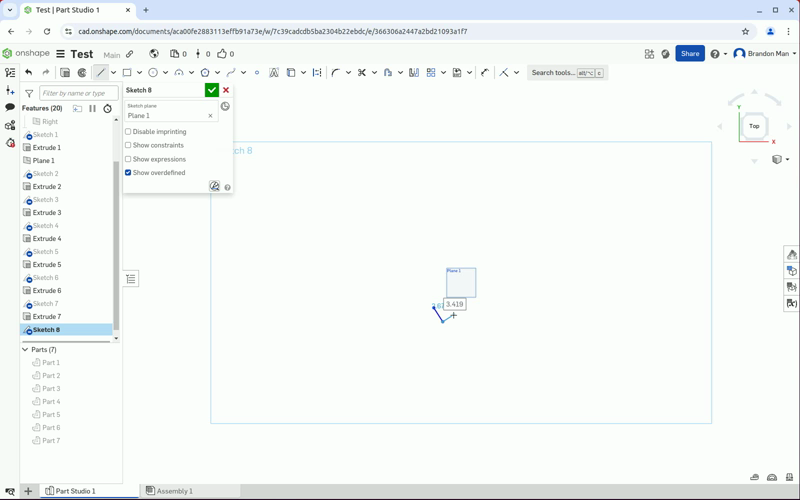
click(453, 314)
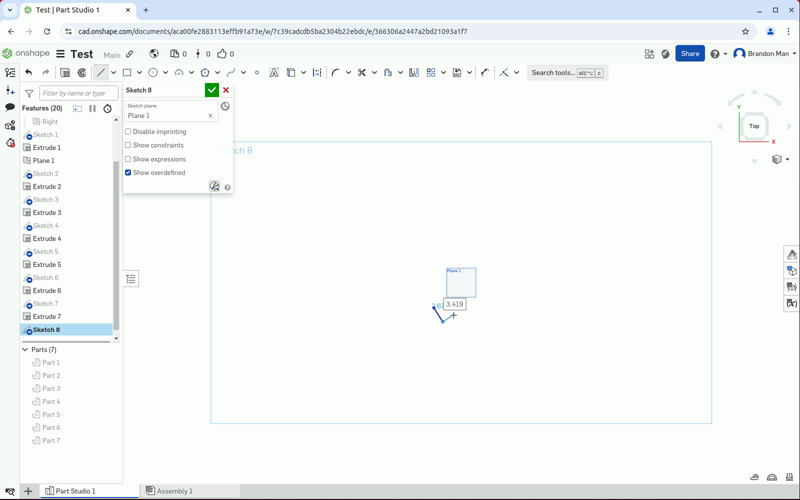
key_up(shift)
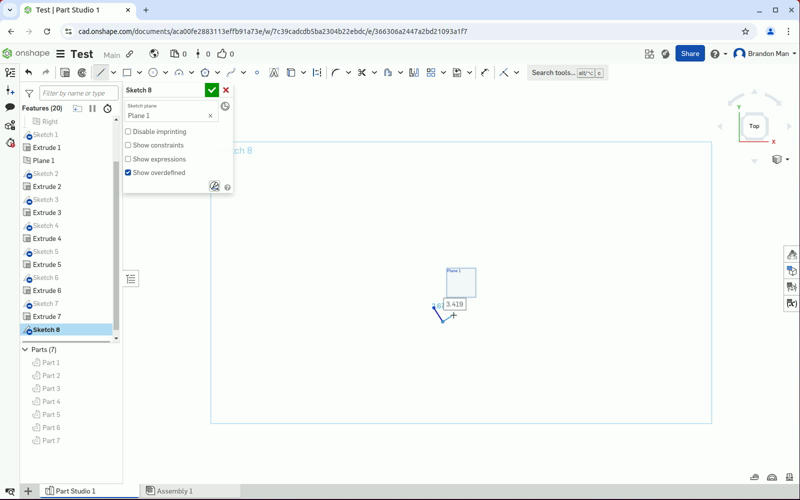
key_down(shift)
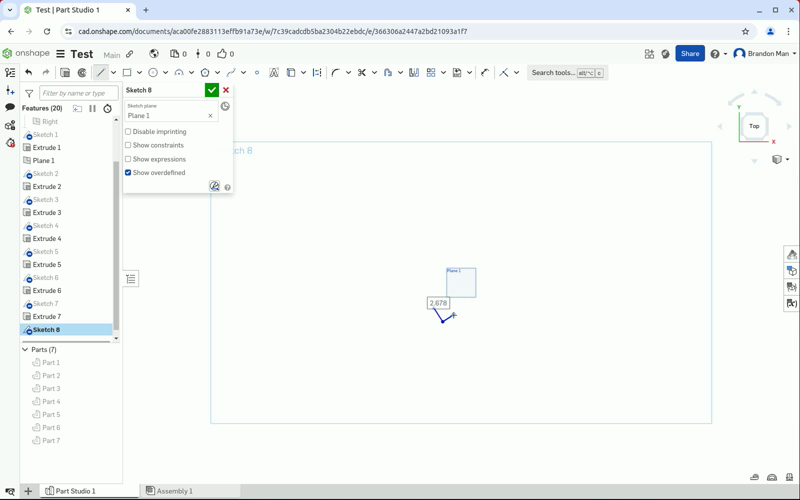
mouse_move(483, 314)
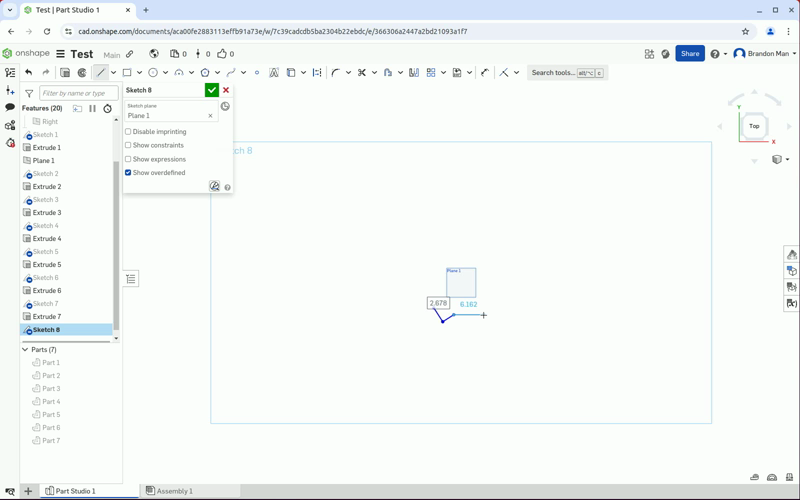
mouse_move(444, 300)
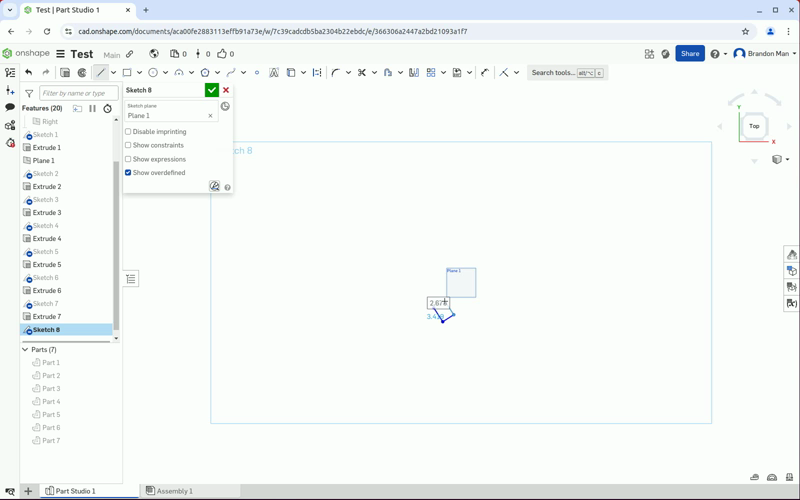
click(444, 300)
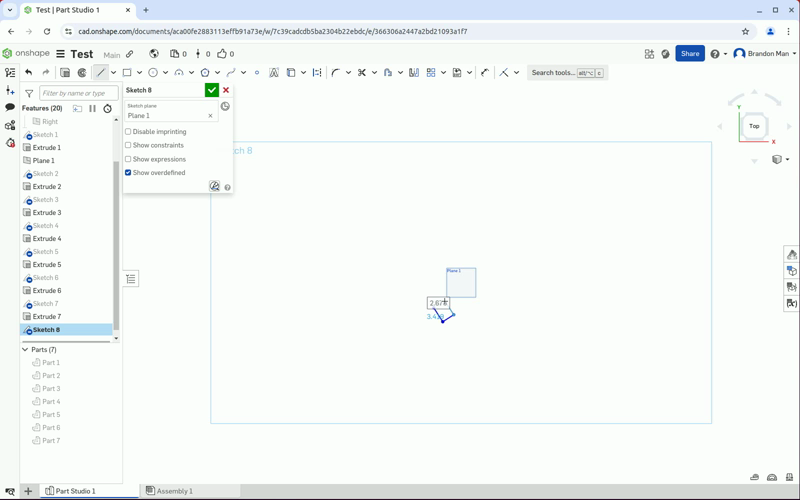
key_up(shift)
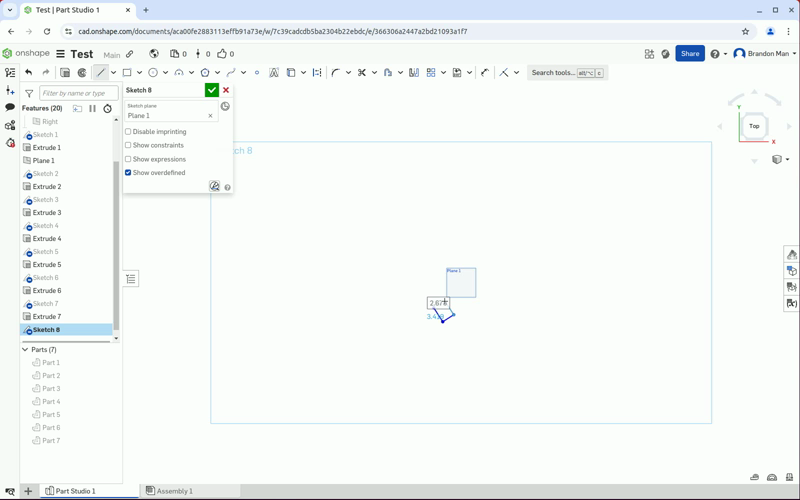
mouse_move(474, 300)
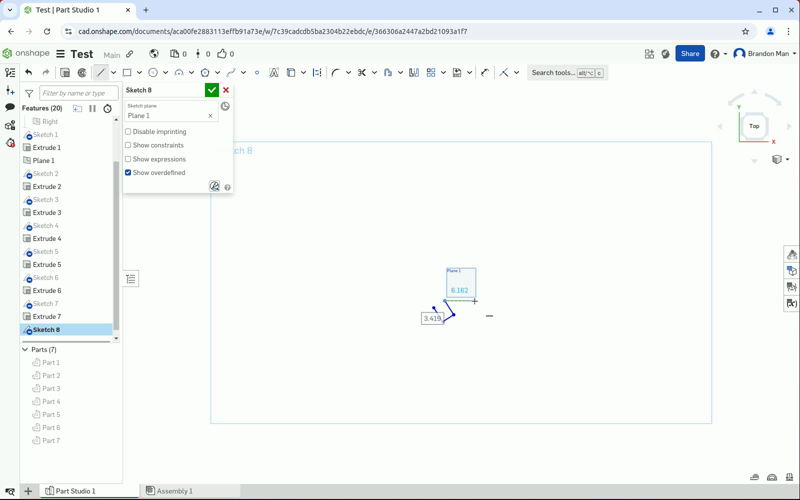
key_down(shift)
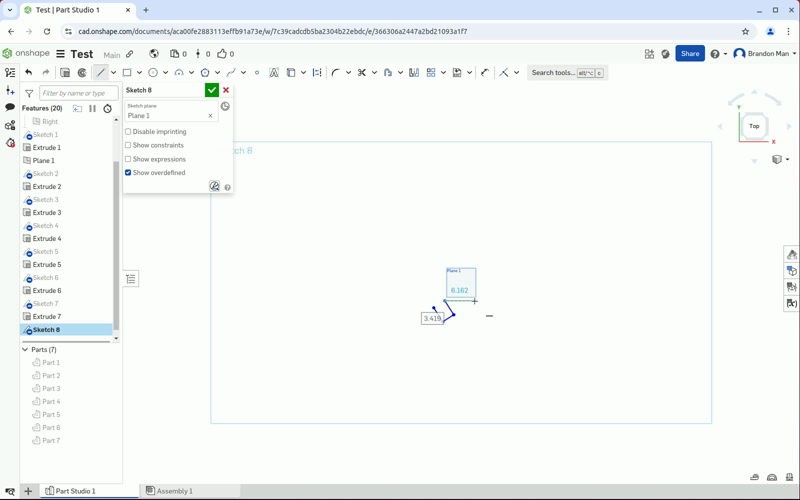
mouse_move(433, 307)
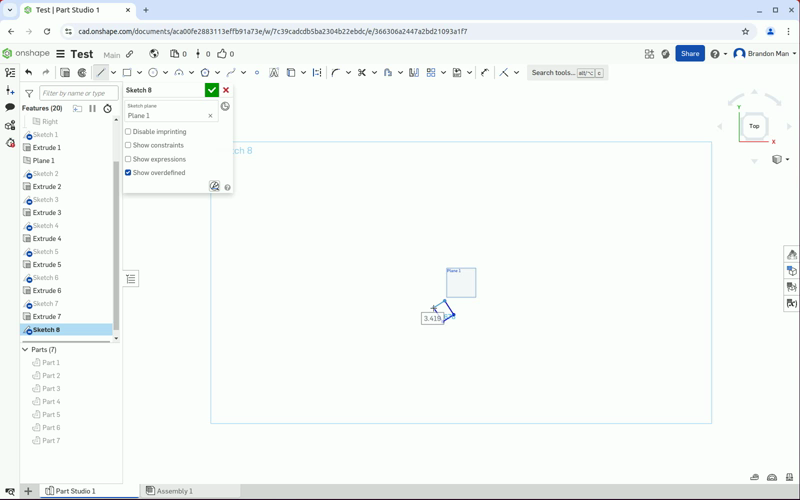
key_up(shift)
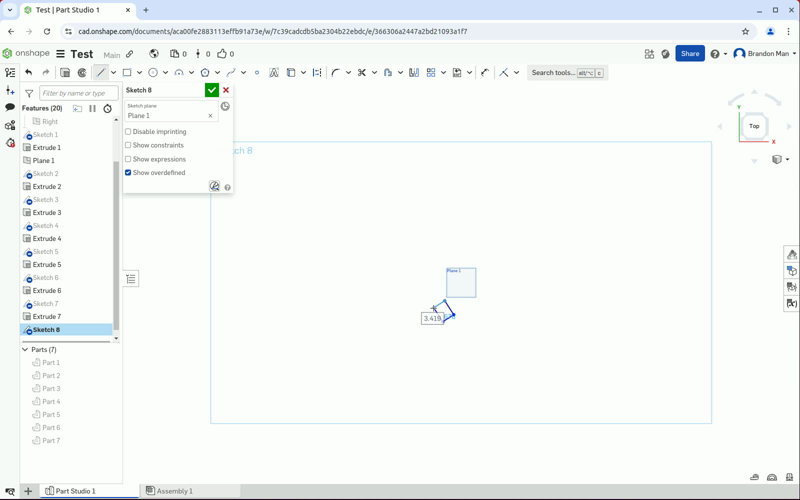
click(433, 307)
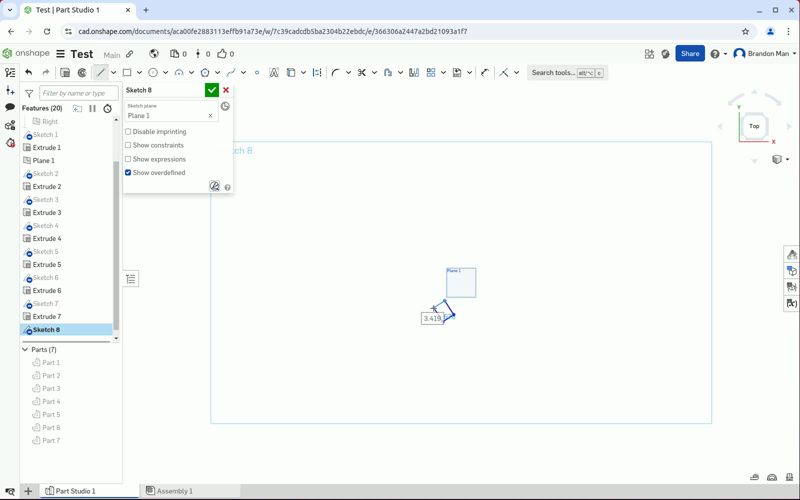
key(esc)
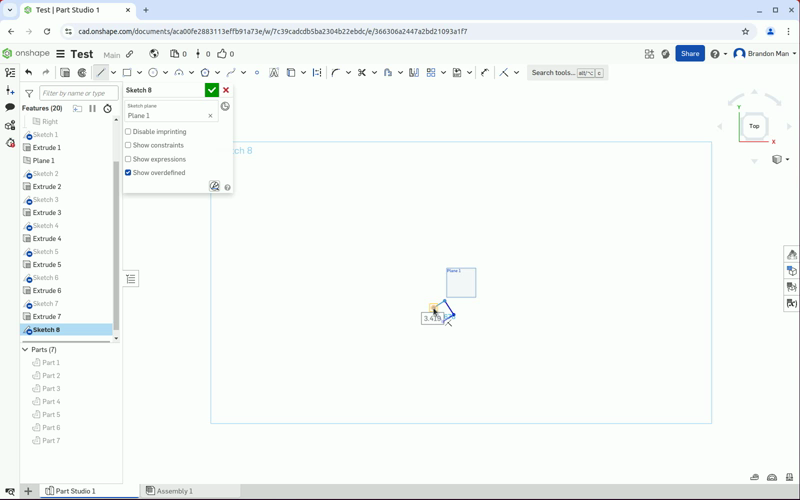
mouse_move(448, 311)
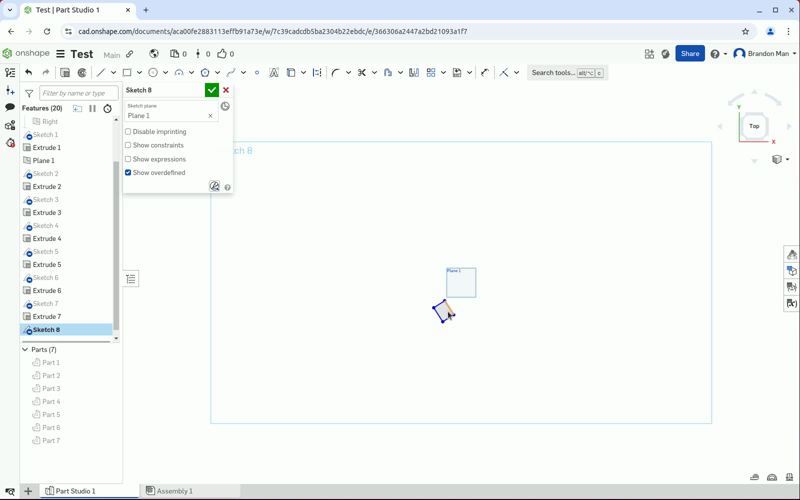
scroll(6)
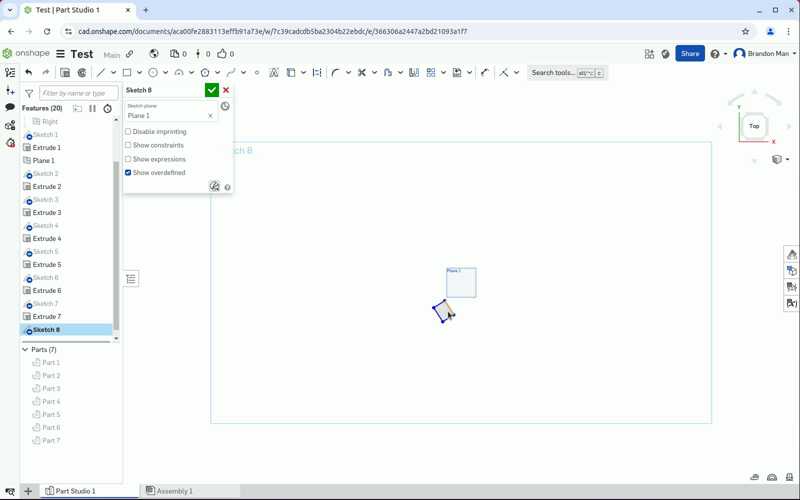
scroll(6)
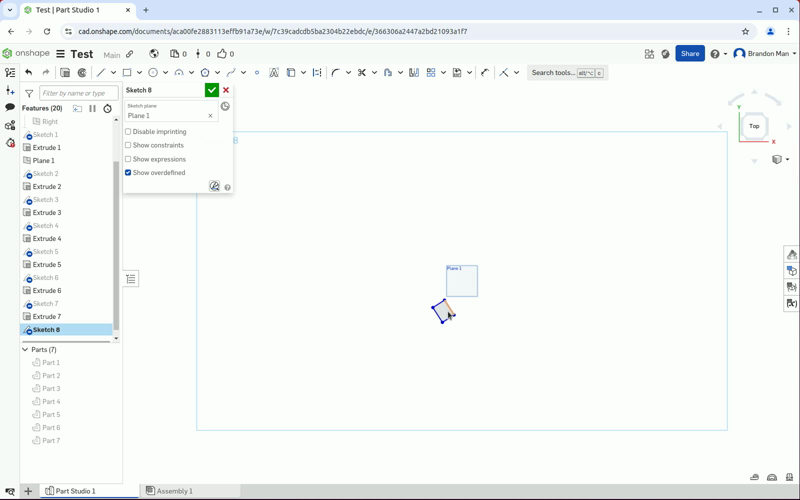
scroll(6)
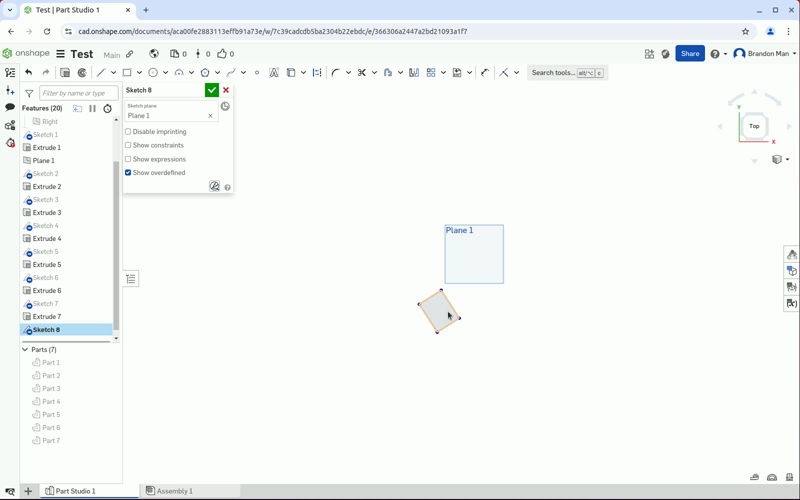
scroll(6)
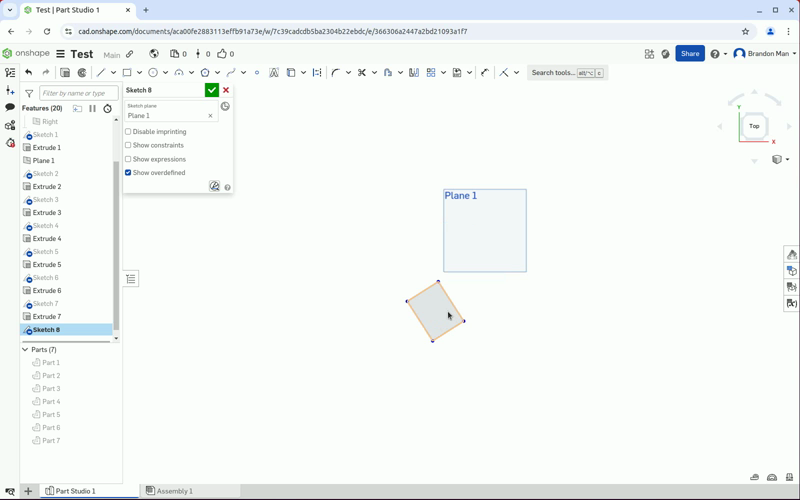
scroll(6)
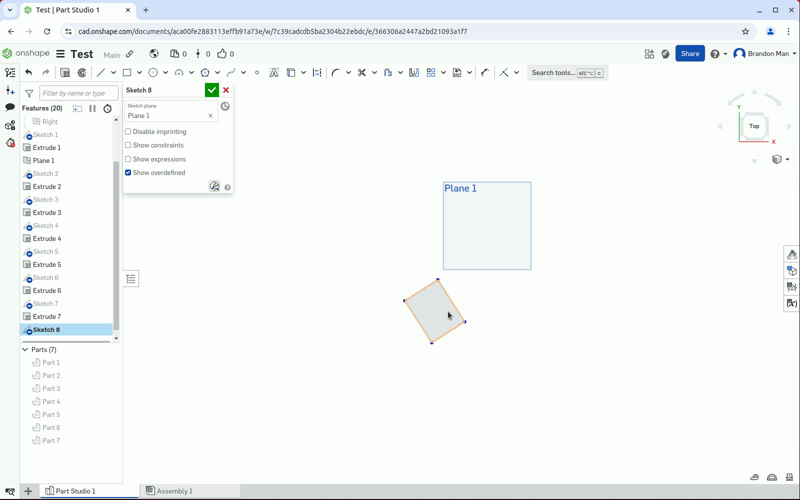
scroll(6)
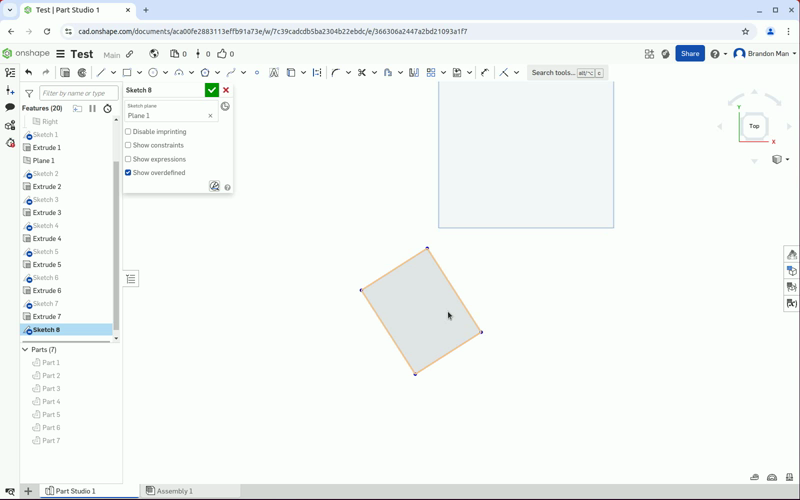
scroll(6)
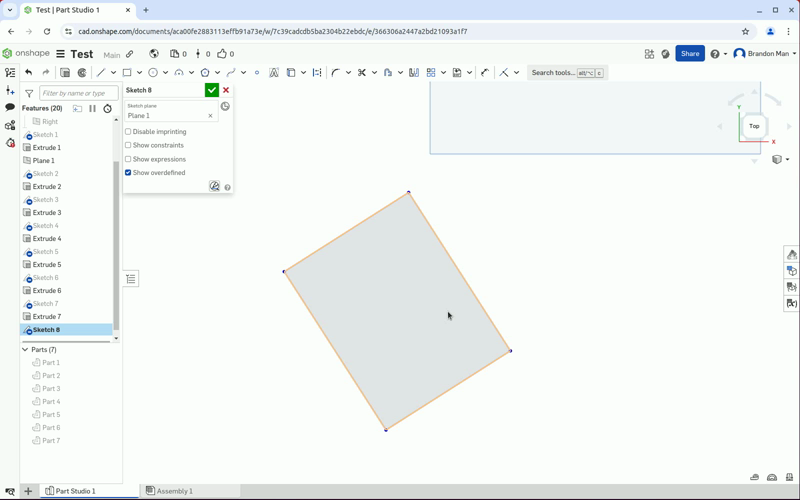
click(448, 311)
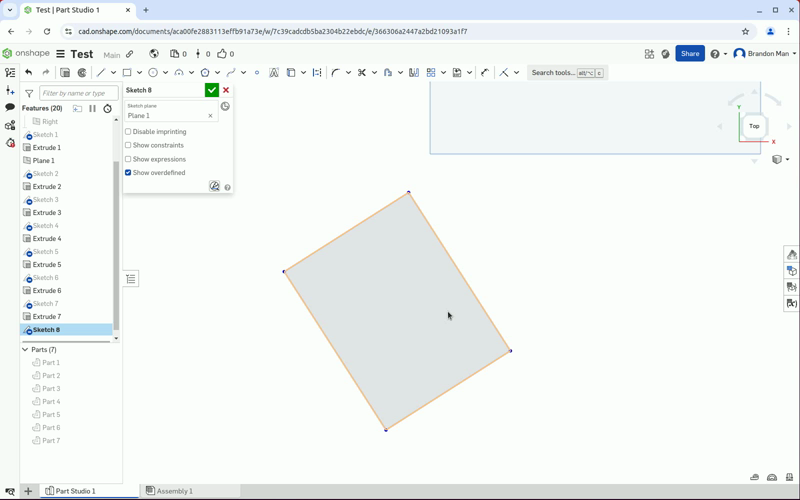
scroll(-6)
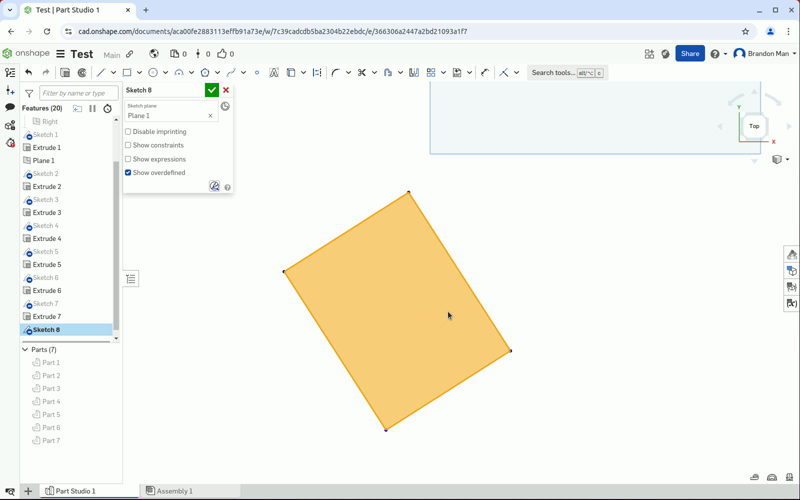
scroll(-6)
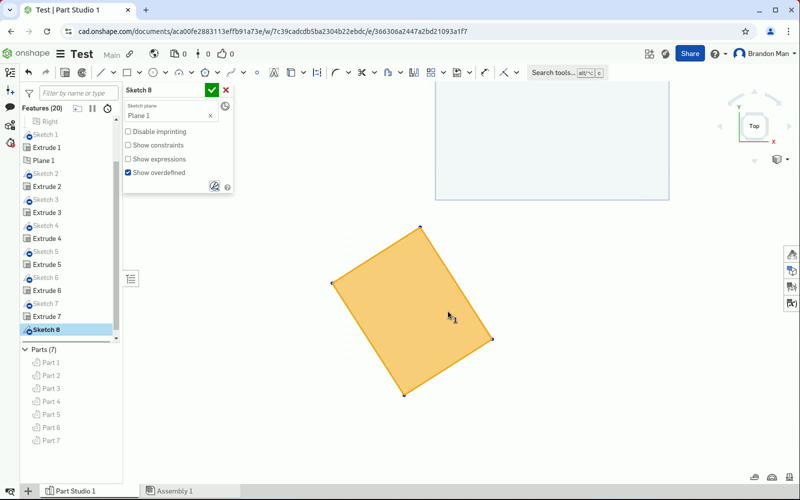
scroll(-6)
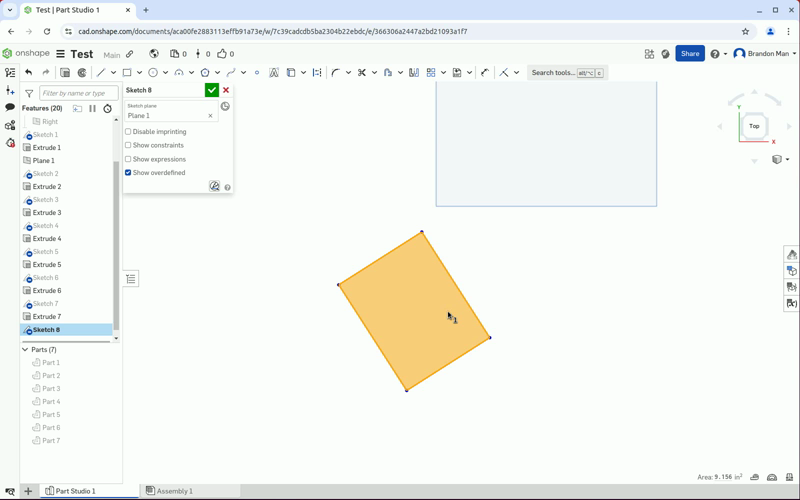
scroll(-6)
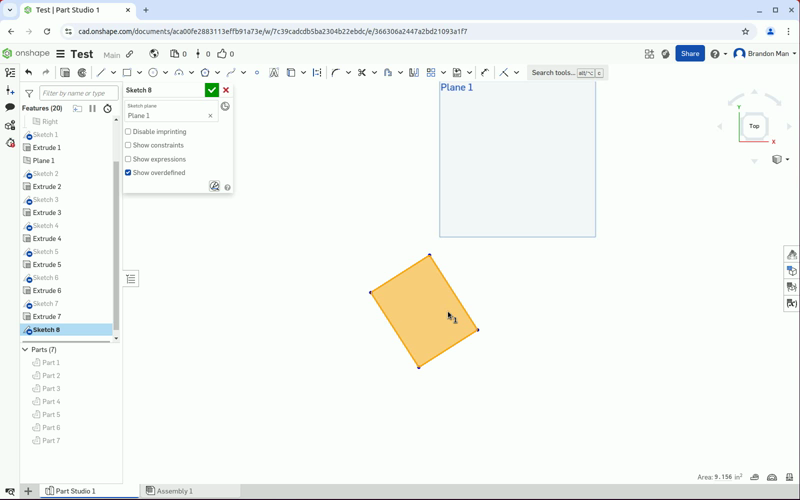
scroll(-6)
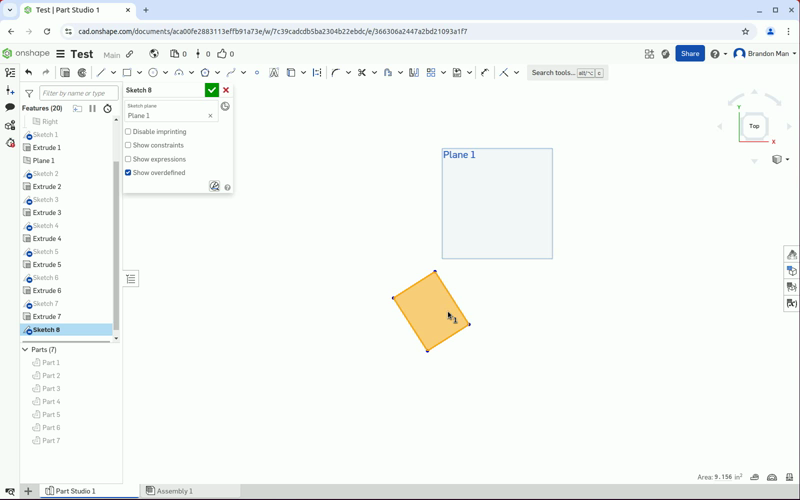
scroll(-6)
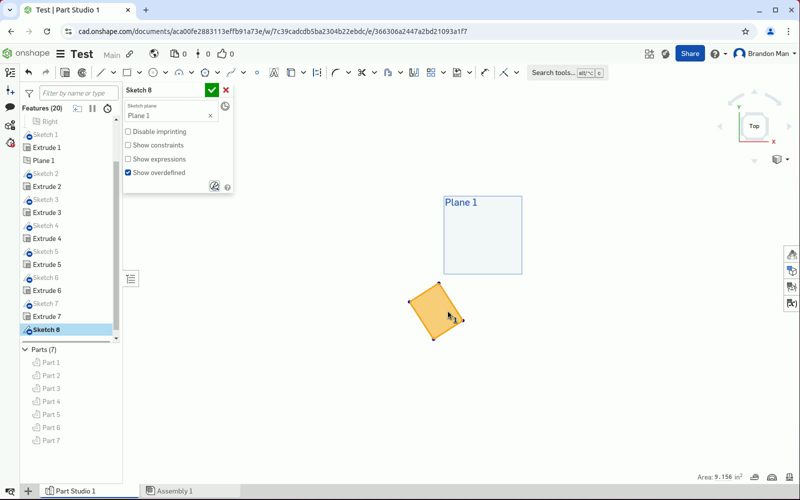
scroll(-6)
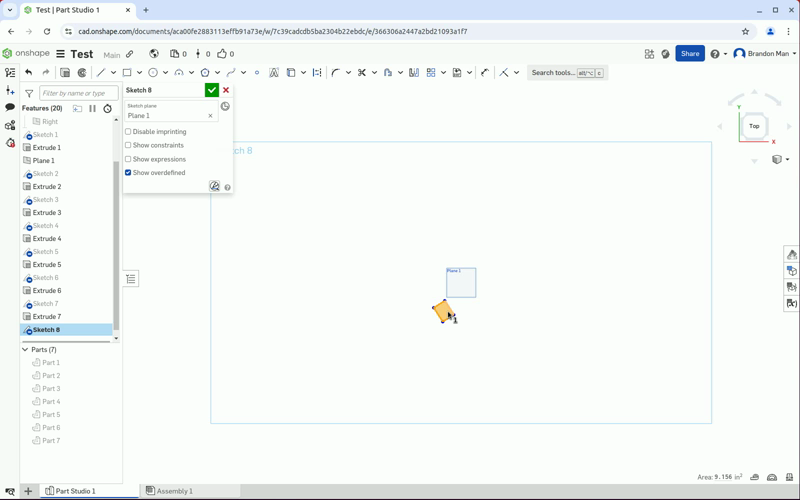
mouse_move(73, 352)
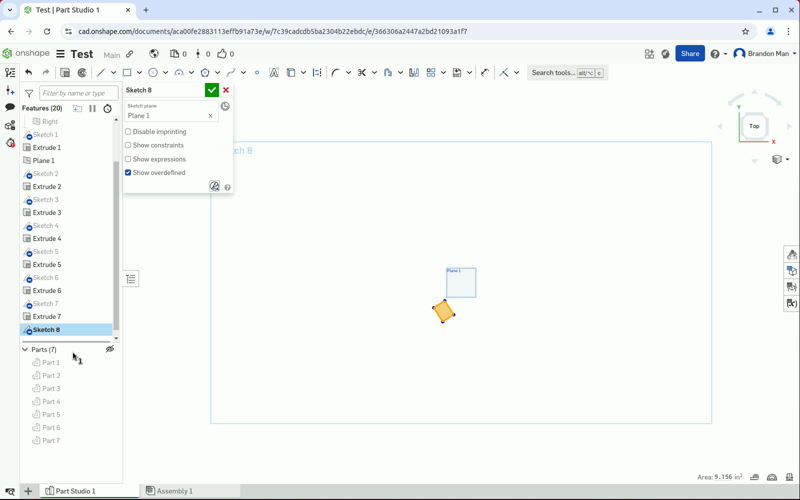
key(shift+y)
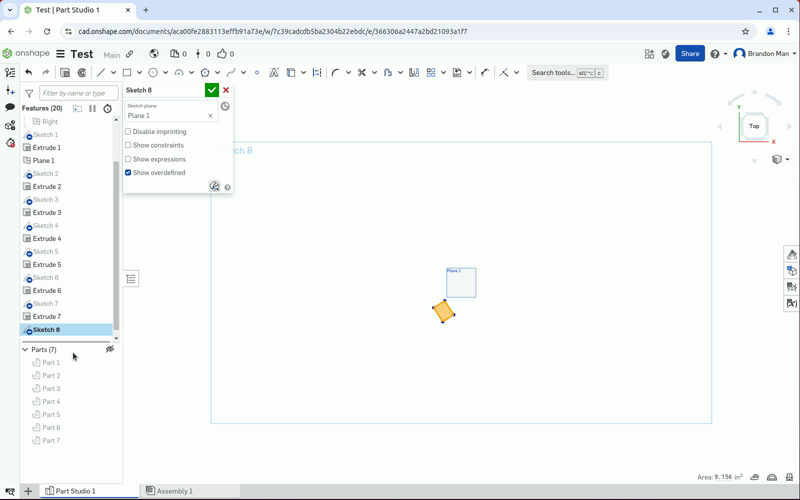
key(shift+e)
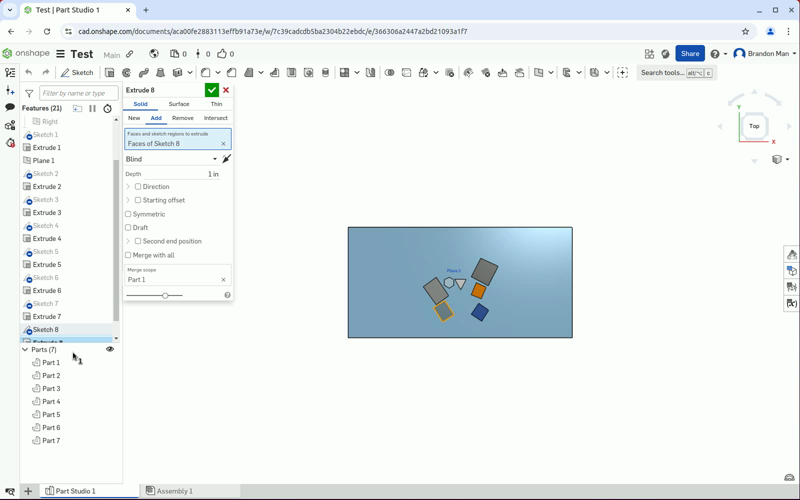
mouse_move(143, 106)
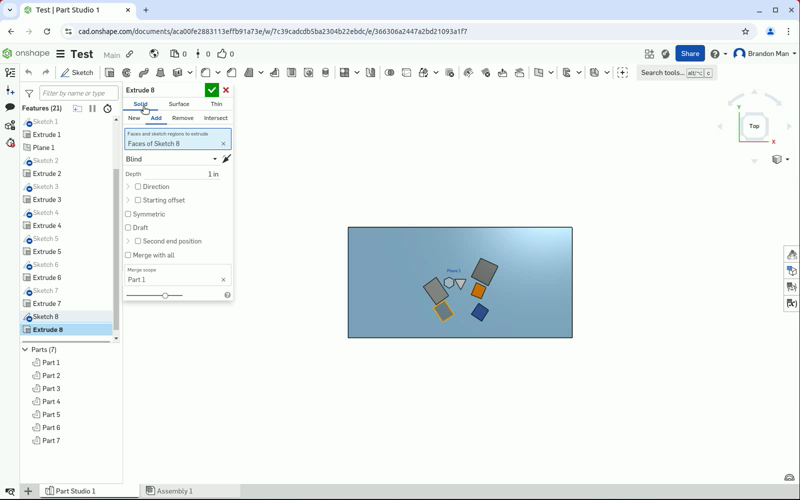
click(143, 106)
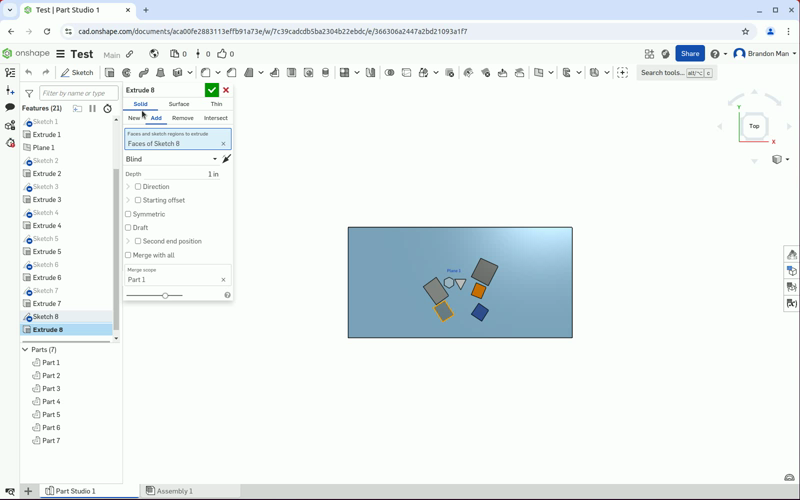
mouse_move(137, 120)
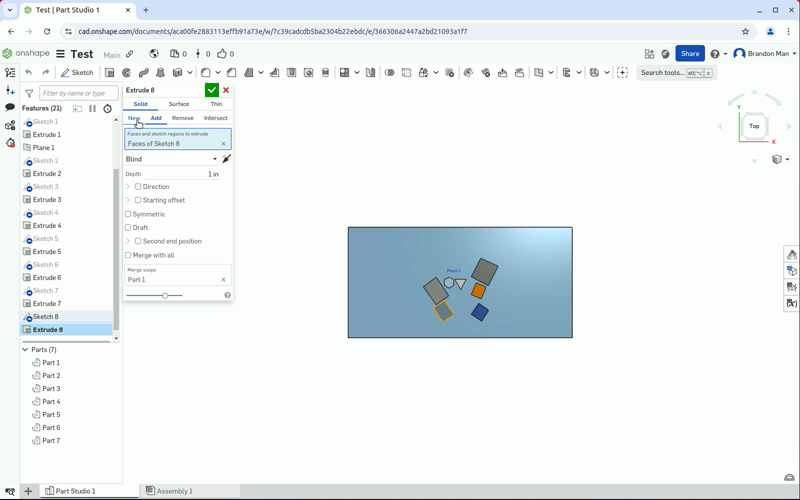
click(137, 120)
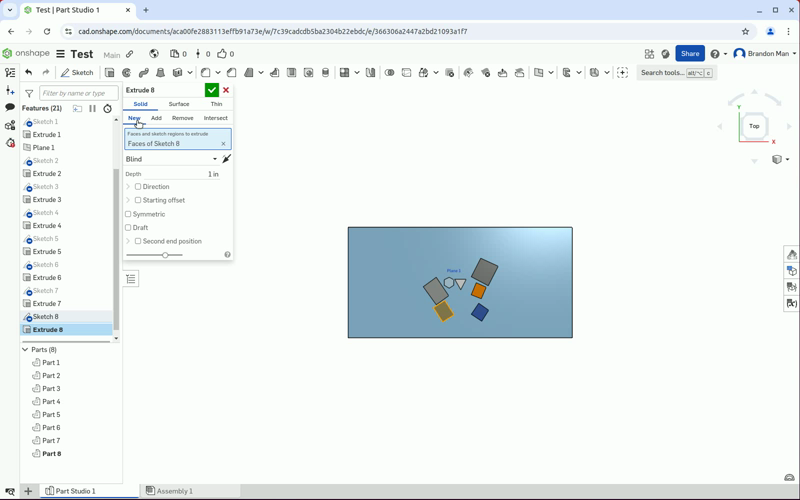
key(tab, 4)
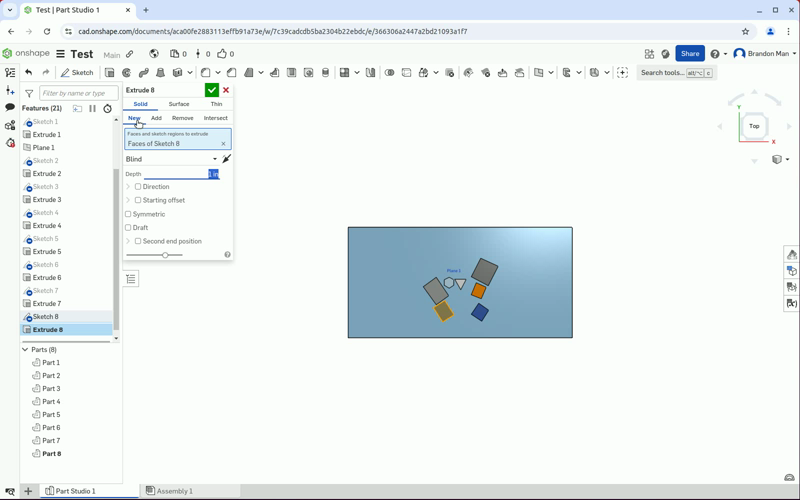
text(0.722)
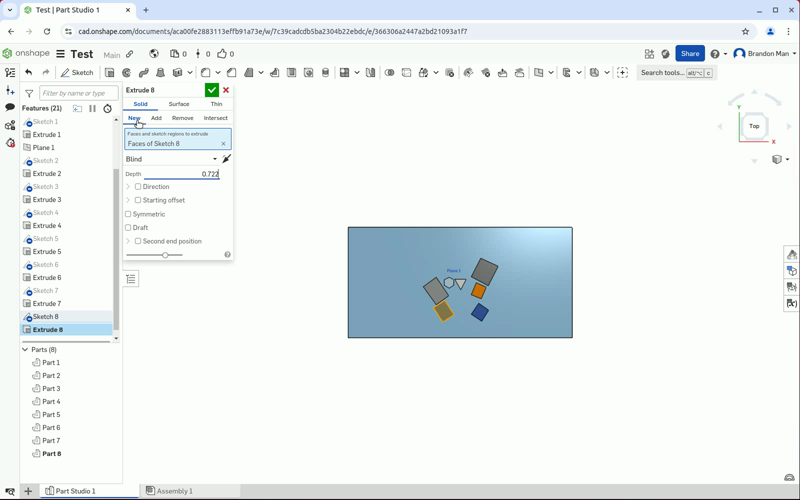
key(enter)
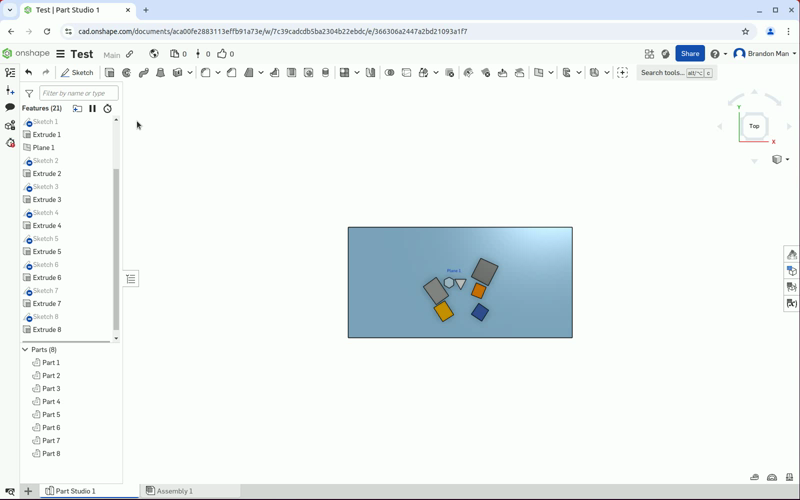
key(shift+h)
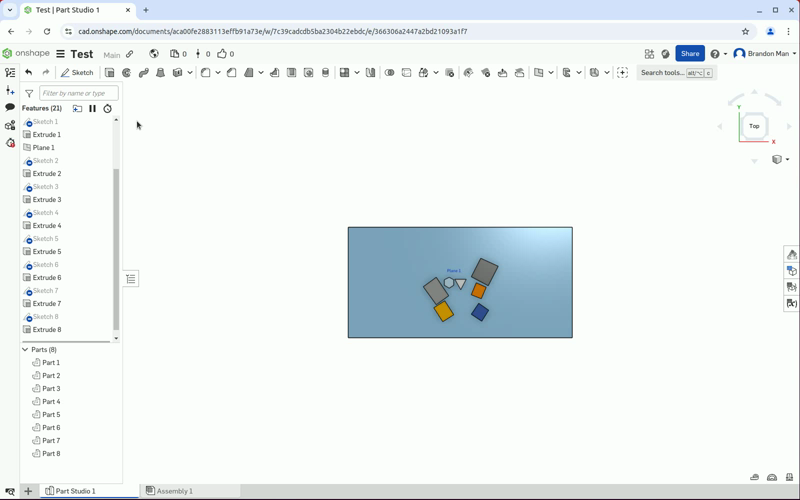
key(shift+h)
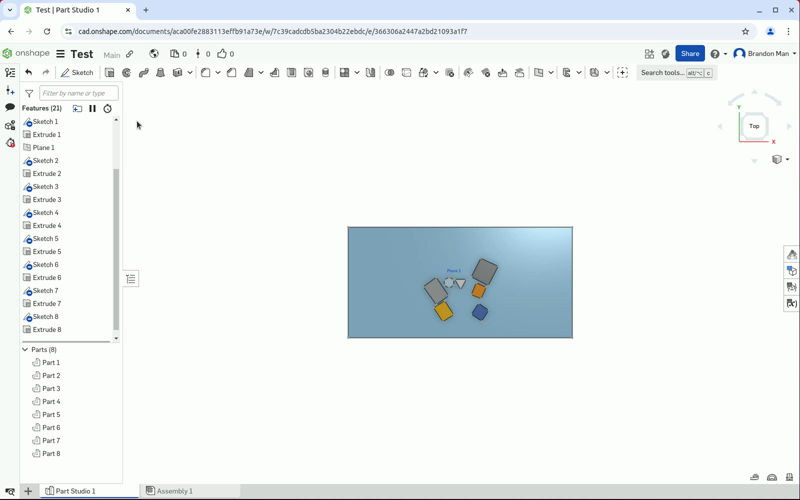
key(shift+7)
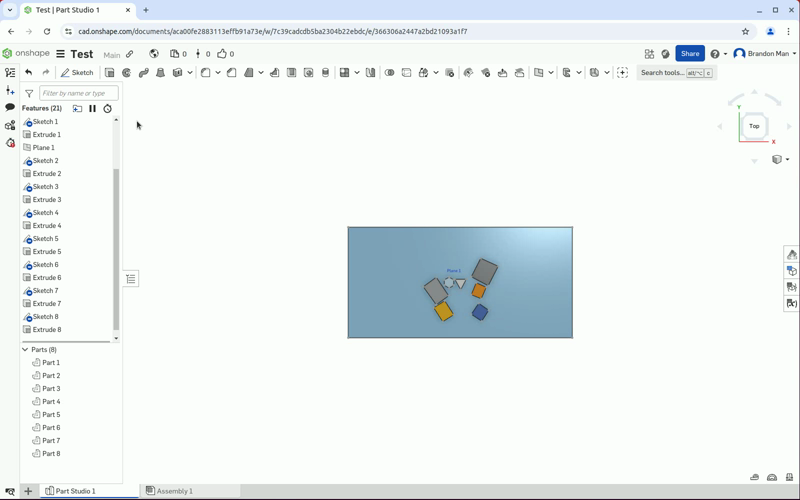
key(up, 3)
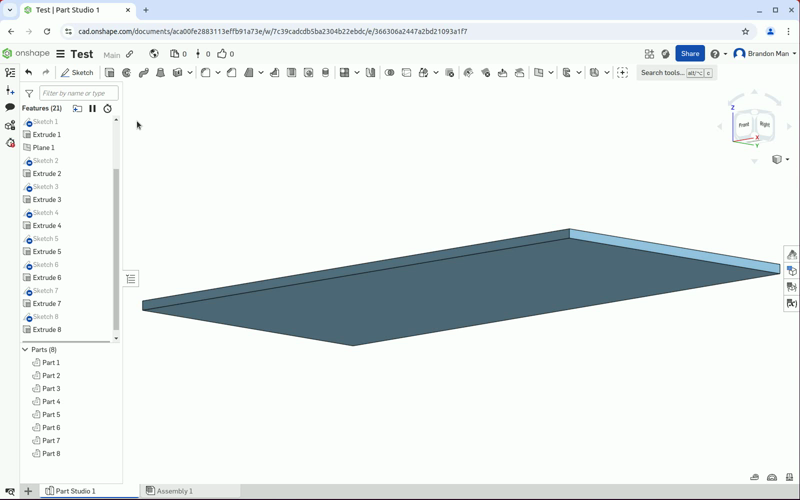
key(left, 3)
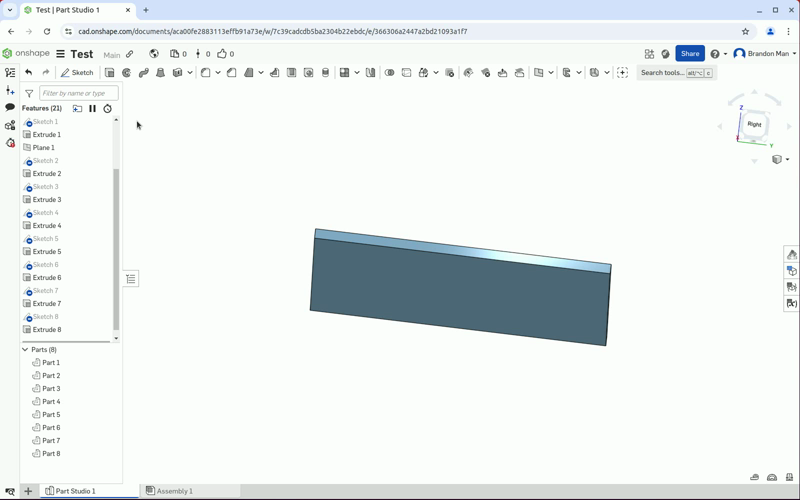
key(right, 3)
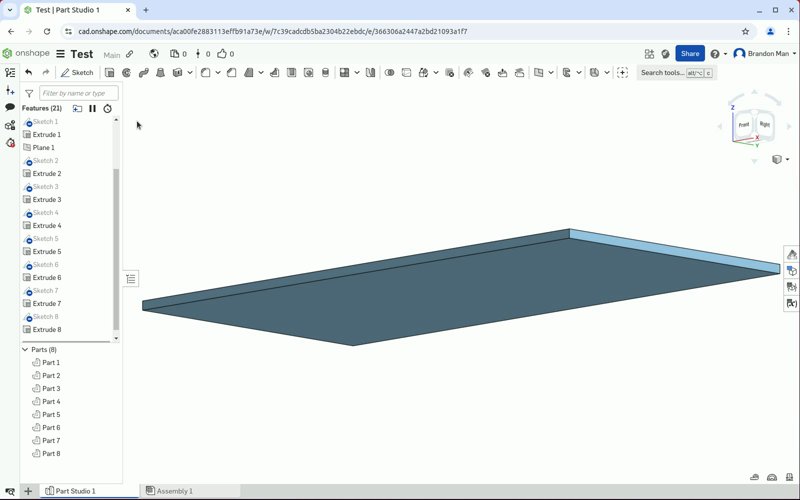
key(down, 3)
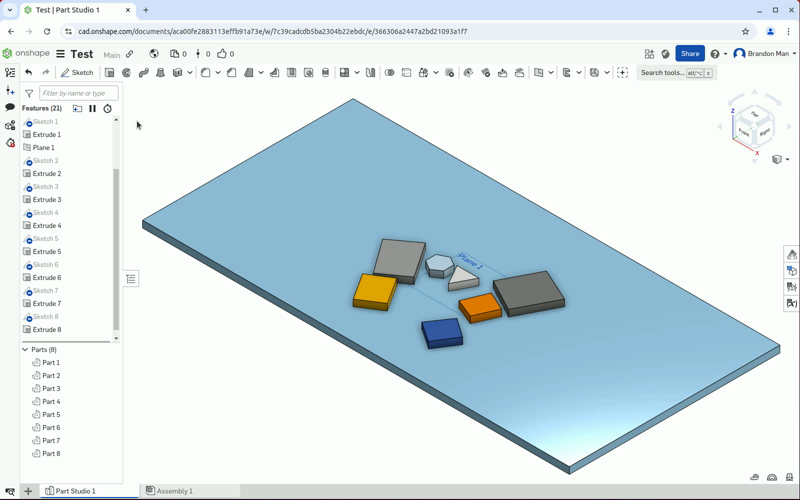
mouse_move(69, 124)
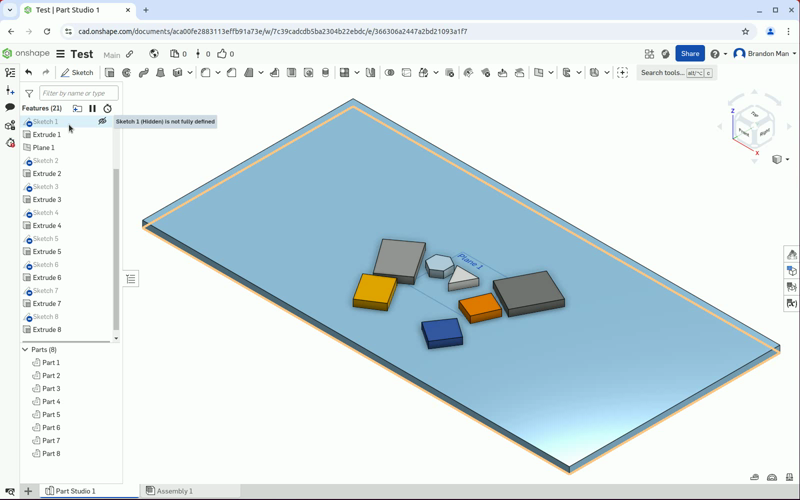
click(69, 124)